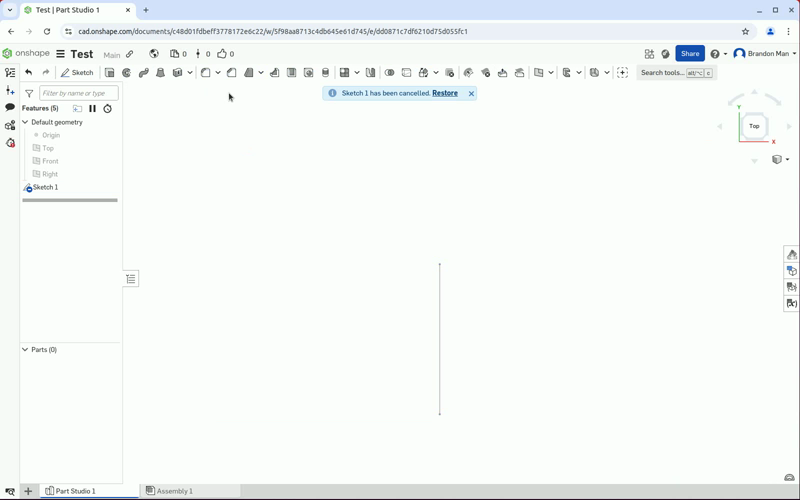
key(shift+h)
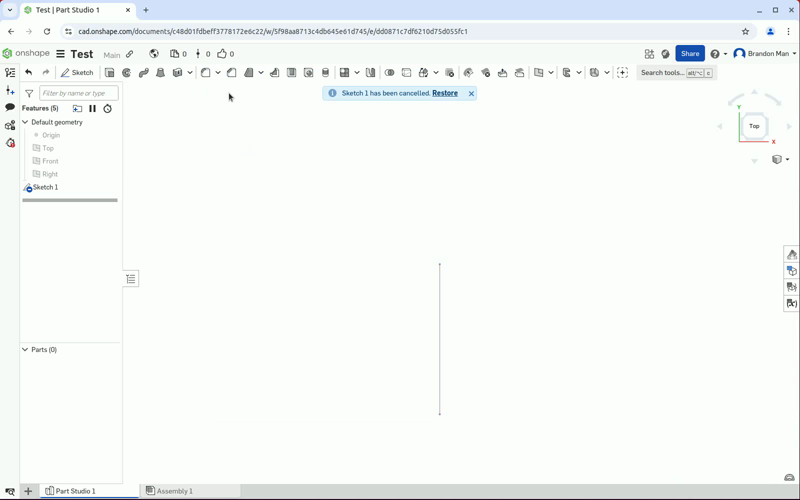
key(shift+s)
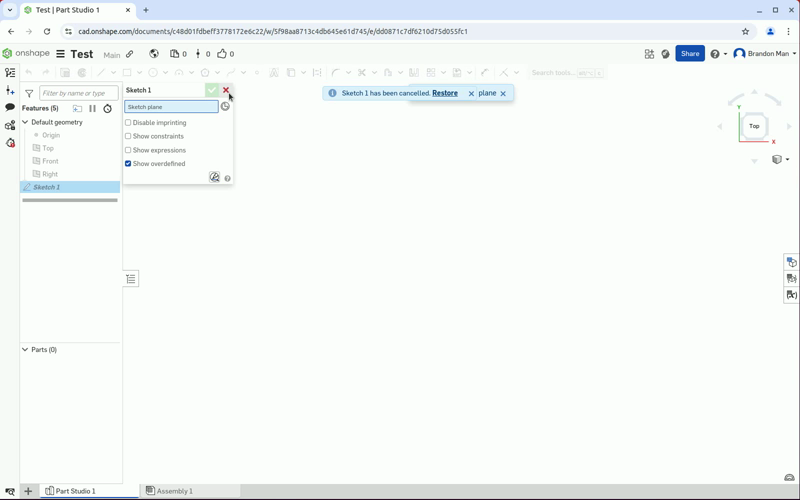
mouse_move(73, 150)
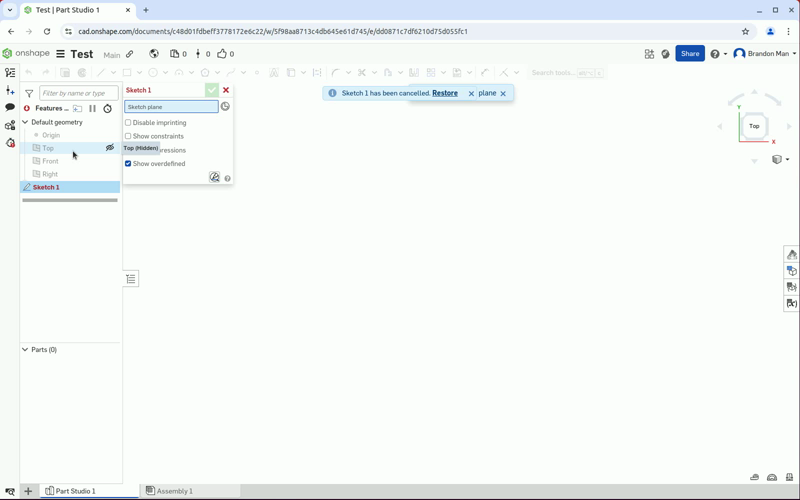
click(73, 150)
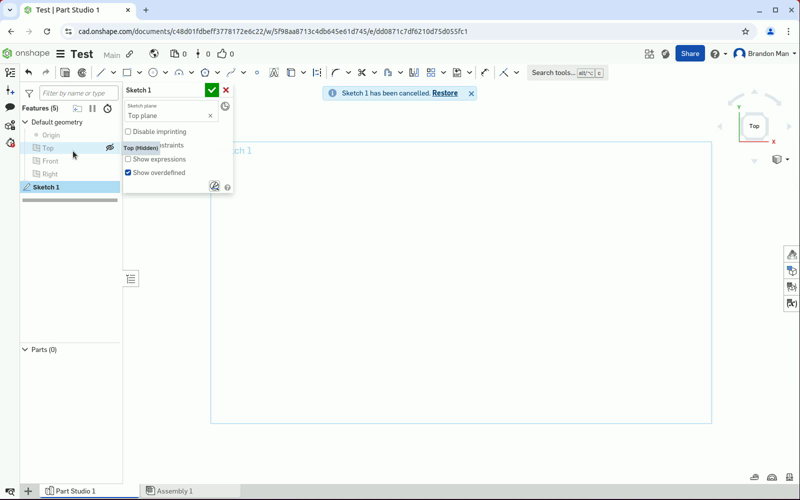
mouse_move(73, 352)
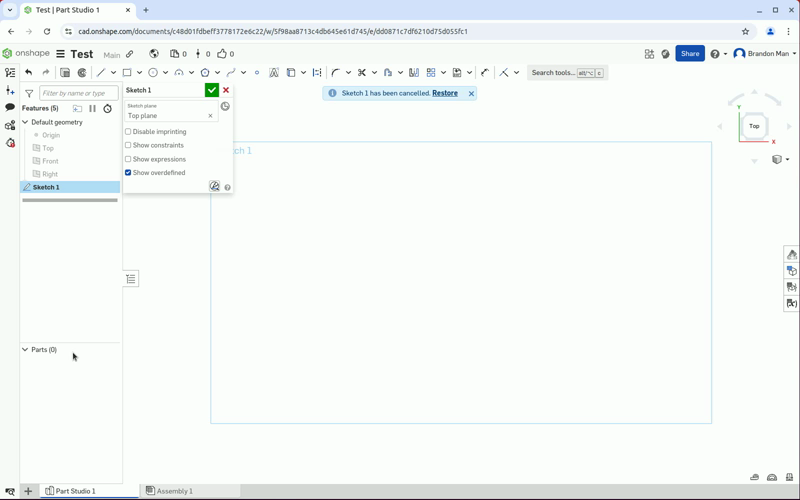
key(y)
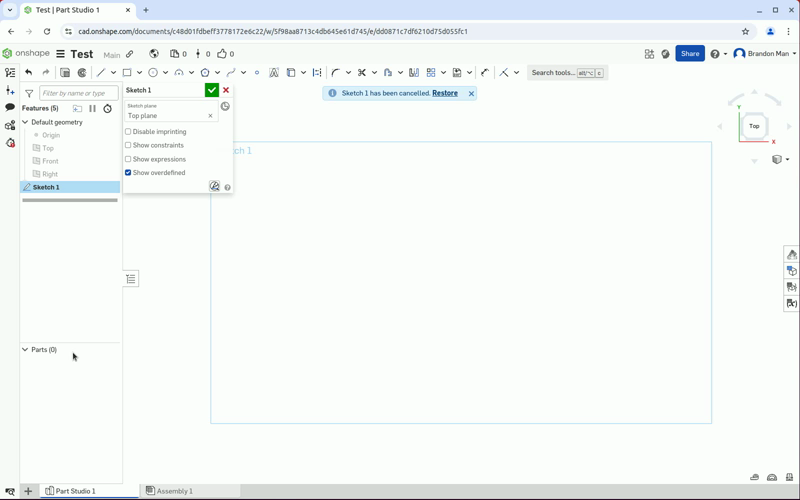
key(a)
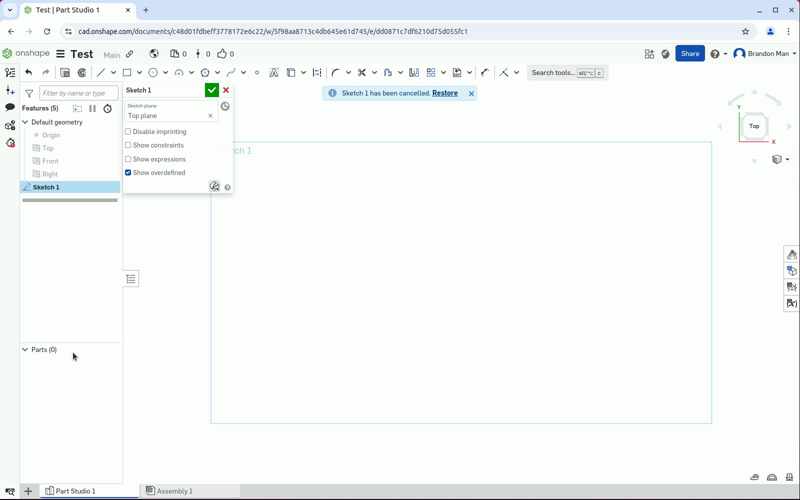
key_down(shift)
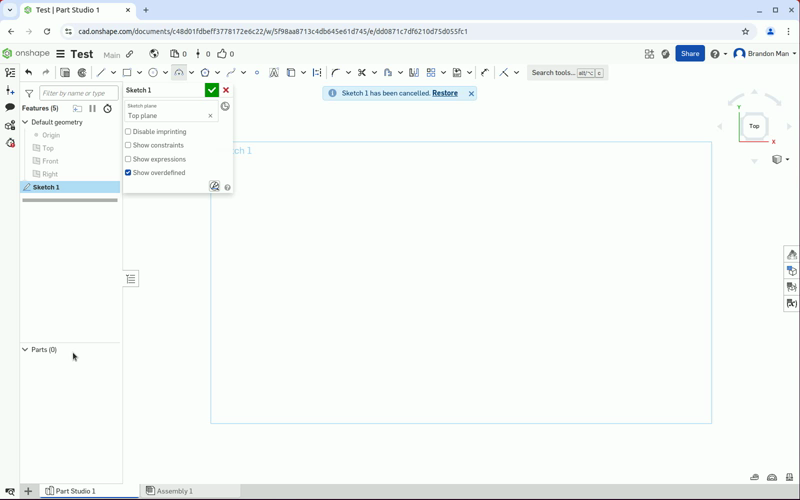
mouse_move(352, 305)
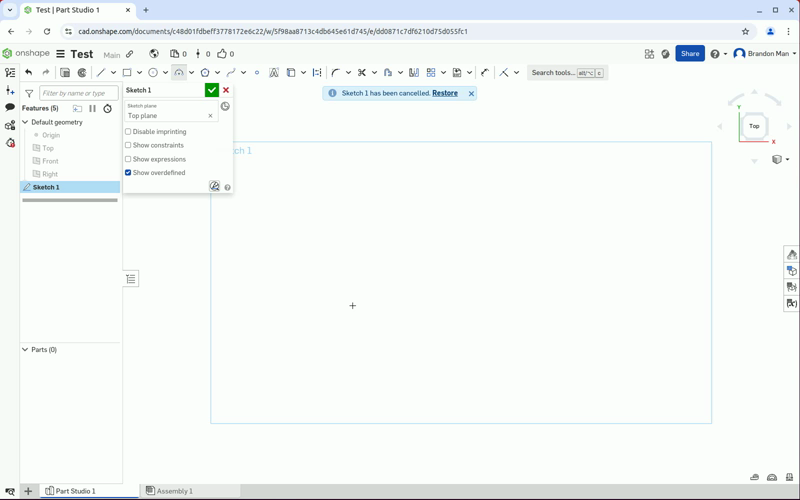
click(352, 305)
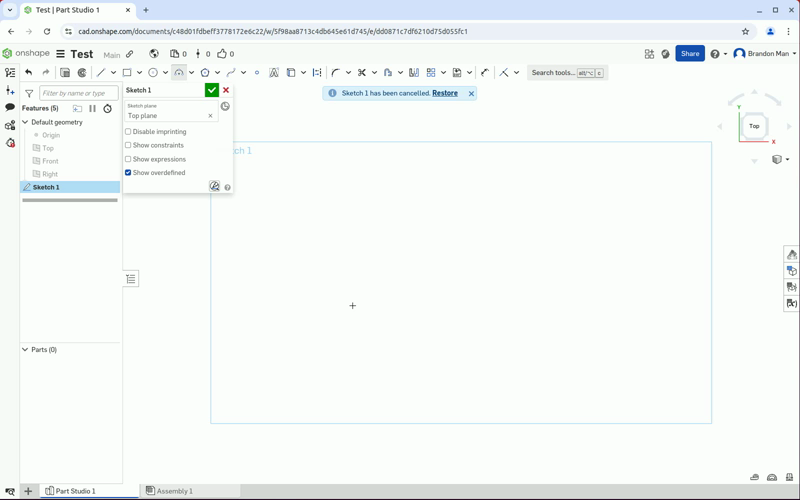
key_up(shift)
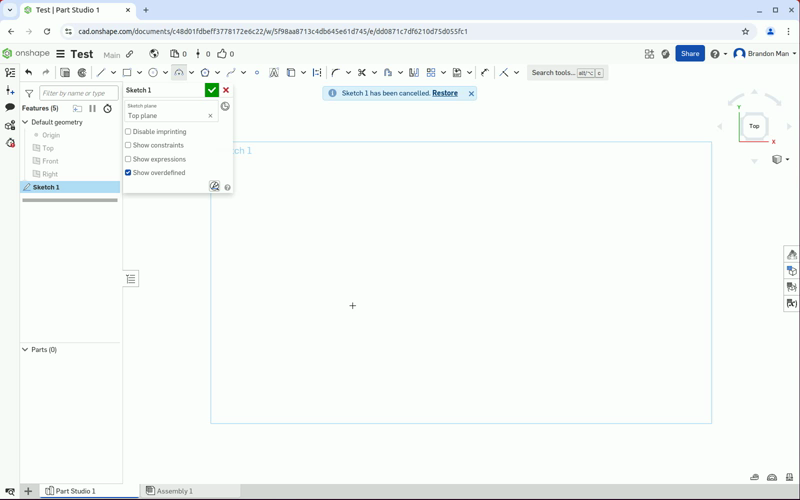
key_down(shift)
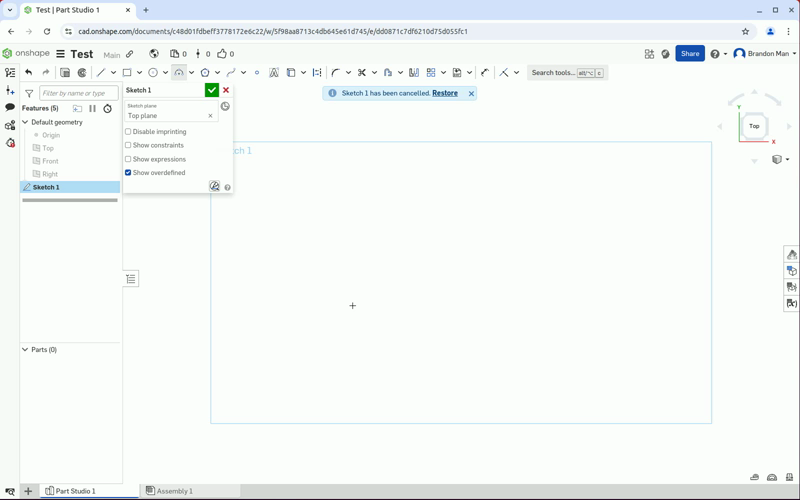
mouse_move(356, 306)
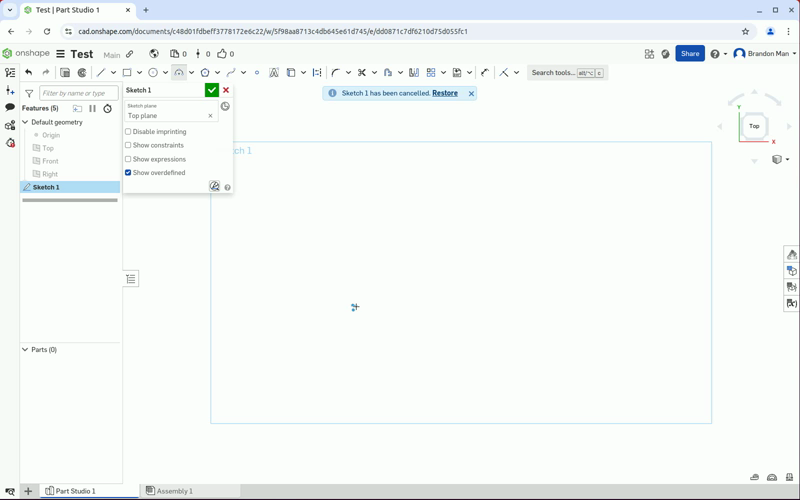
scroll(6)
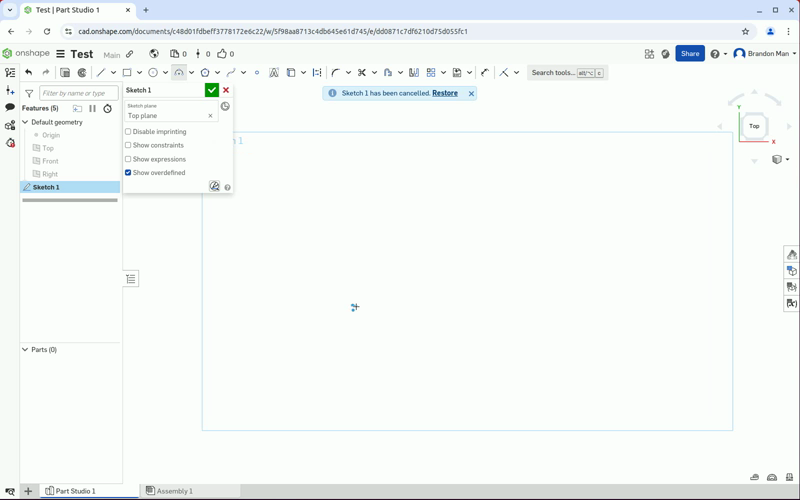
scroll(6)
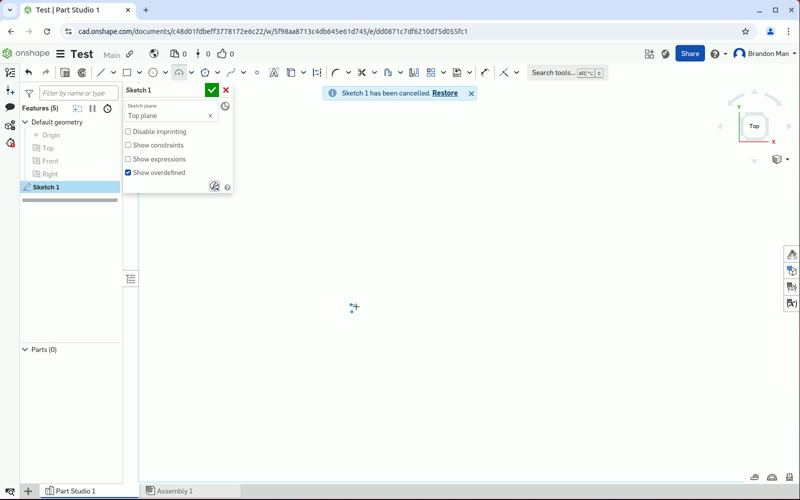
scroll(6)
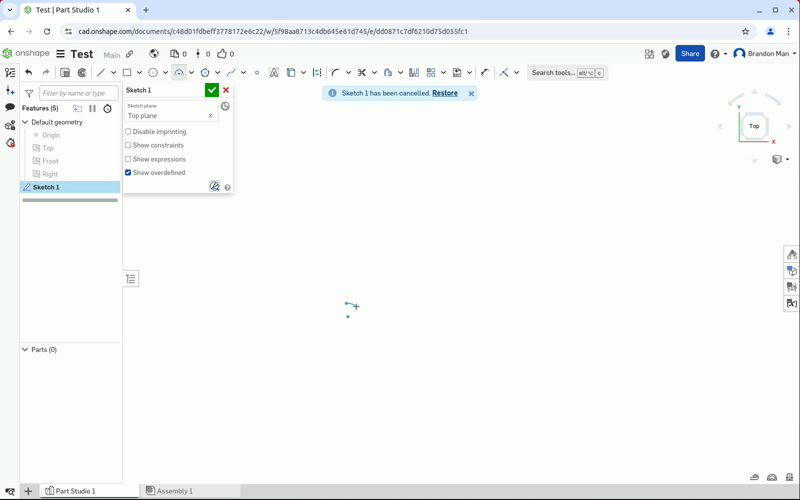
scroll(6)
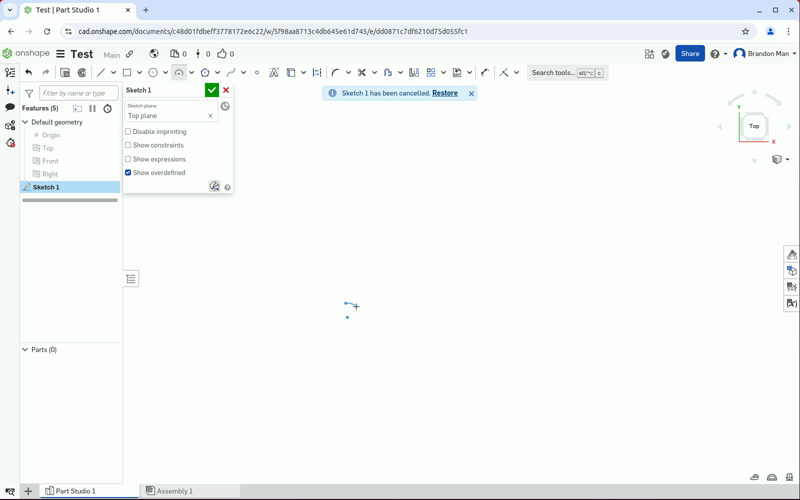
scroll(6)
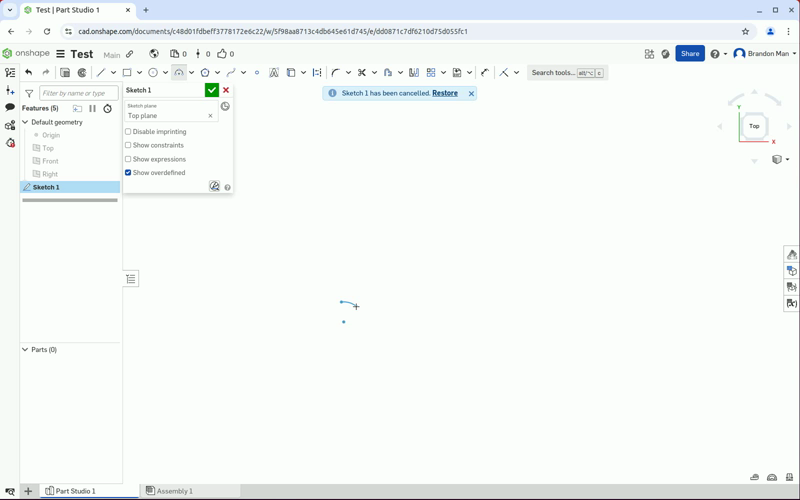
scroll(6)
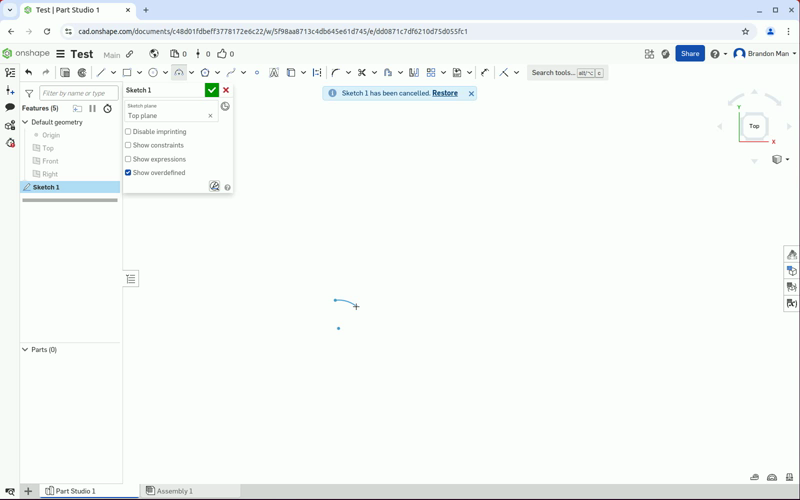
scroll(6)
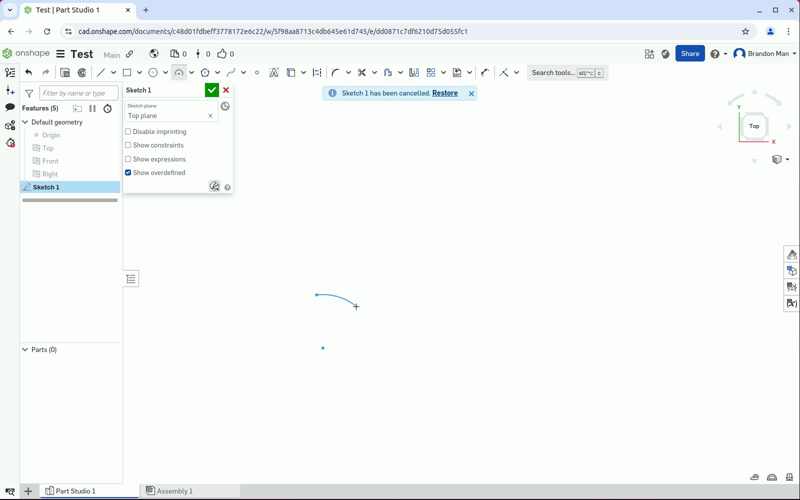
click(356, 306)
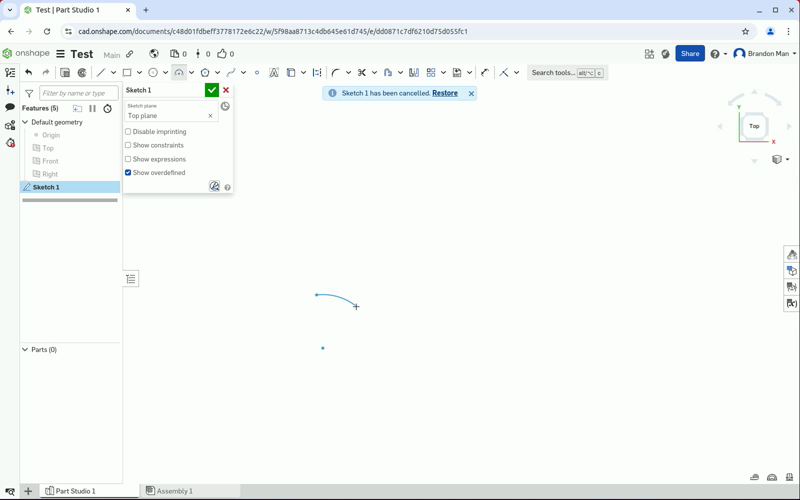
scroll(-6)
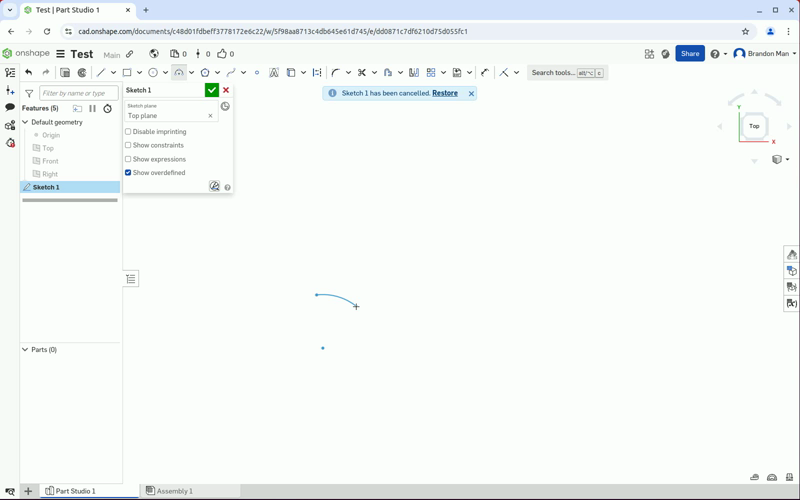
scroll(-6)
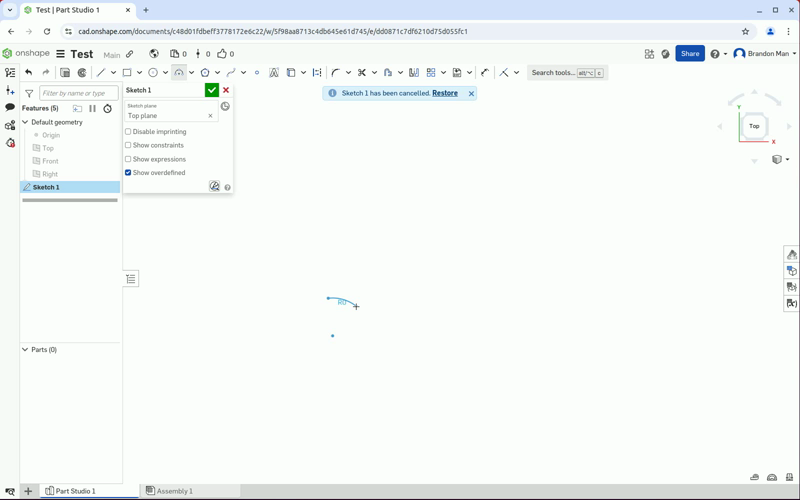
scroll(-6)
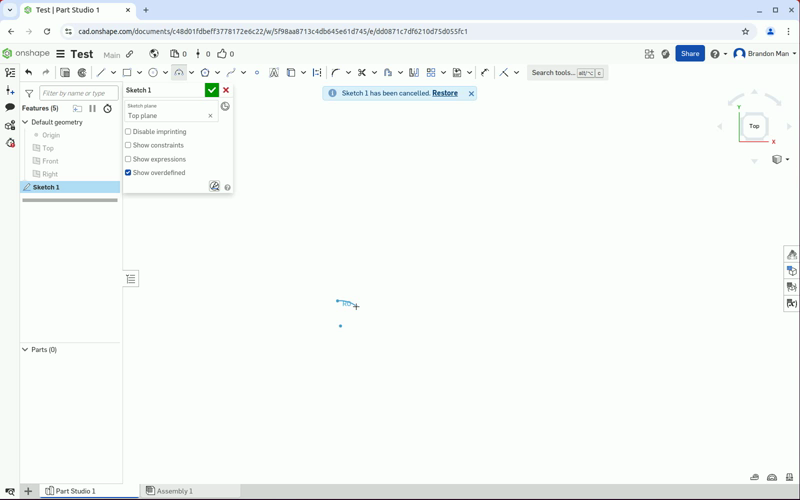
scroll(-6)
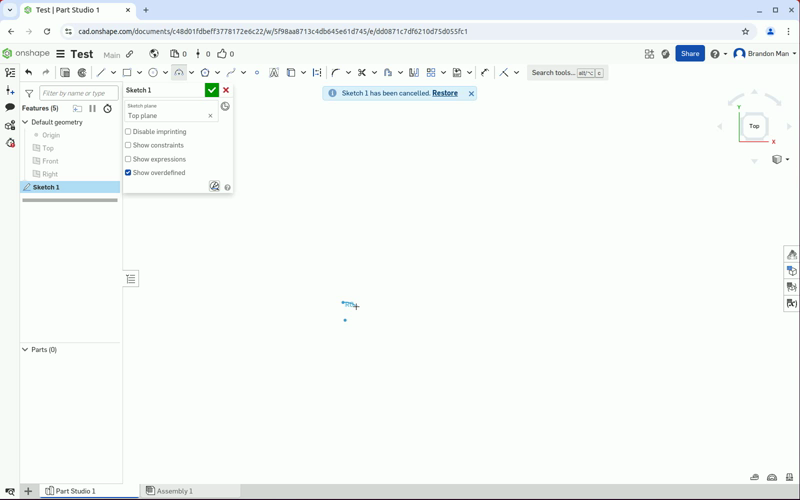
scroll(-6)
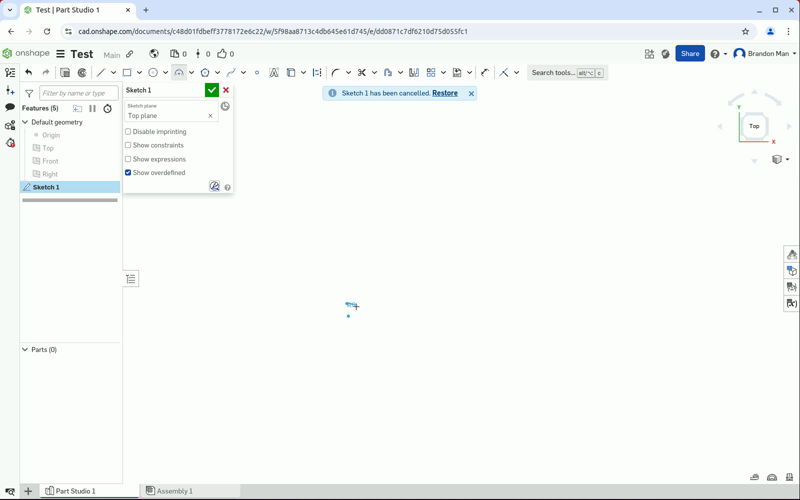
scroll(-6)
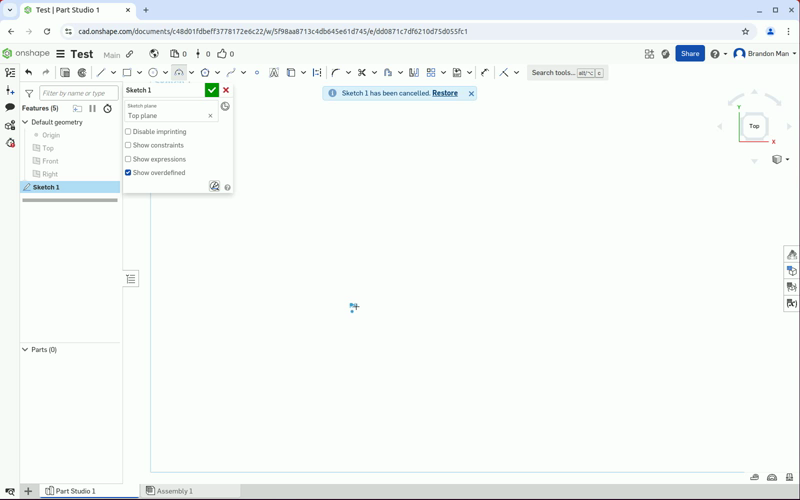
scroll(-6)
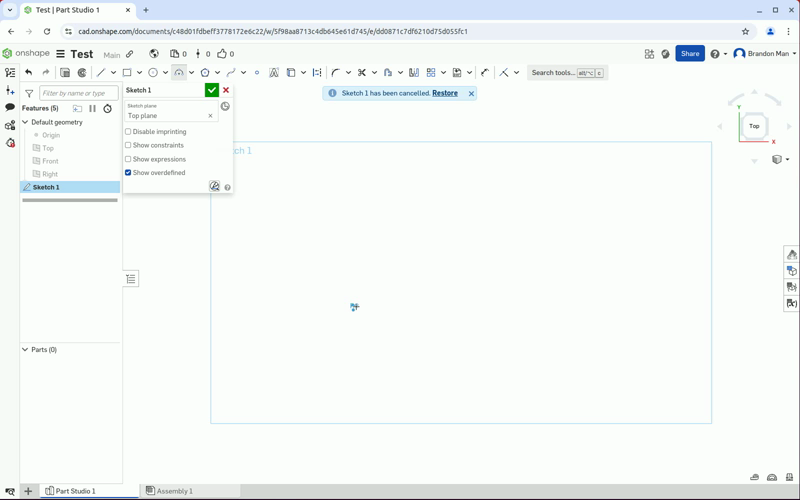
mouse_move(354, 305)
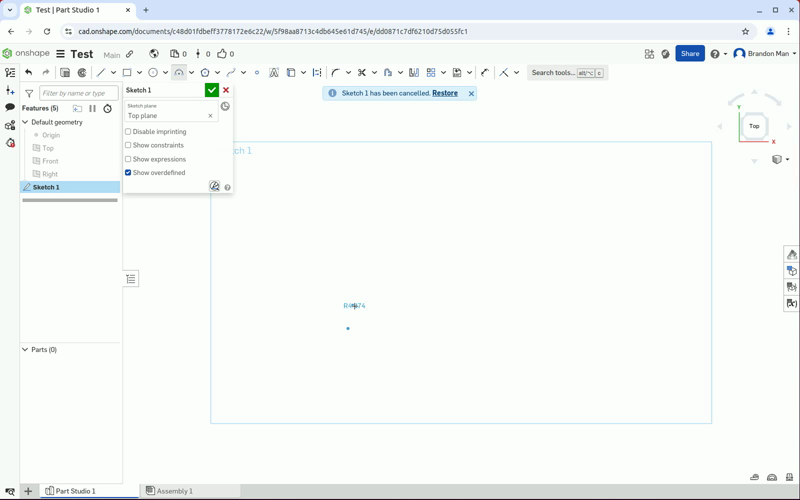
scroll(6)
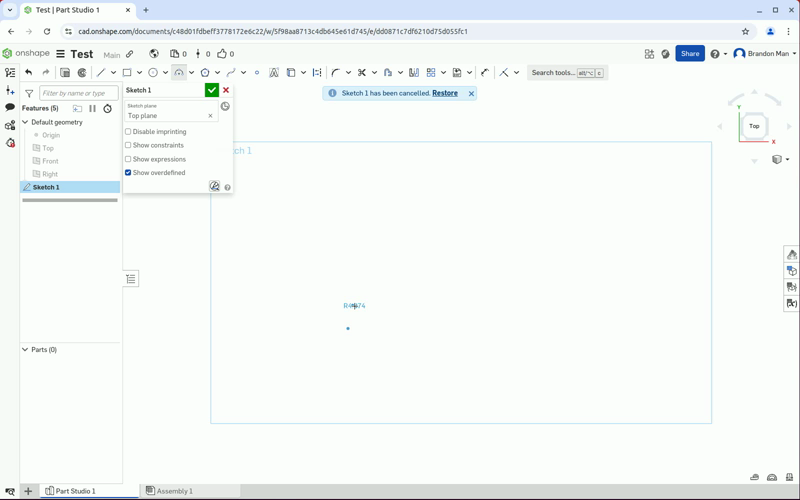
scroll(6)
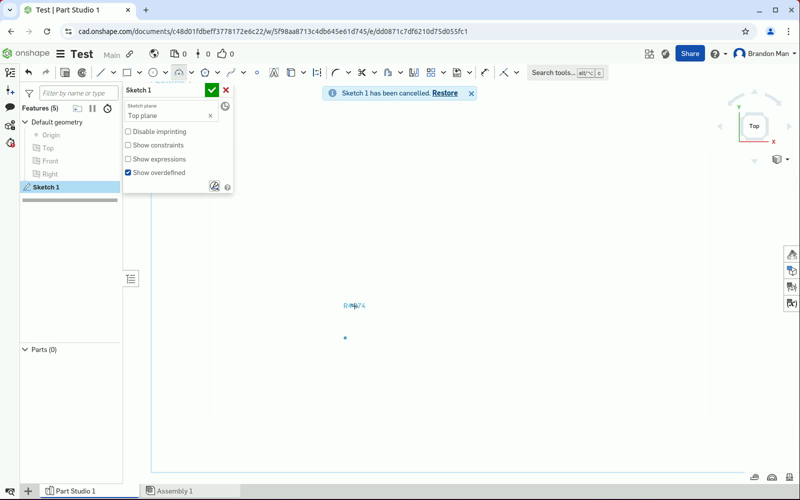
scroll(6)
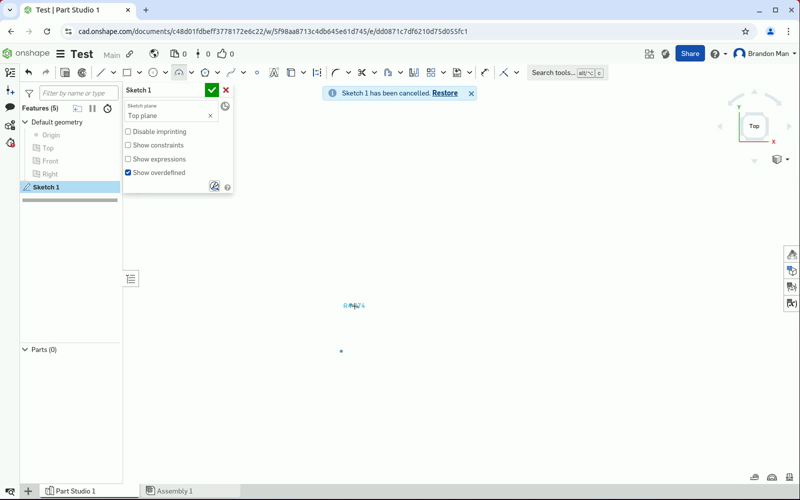
scroll(6)
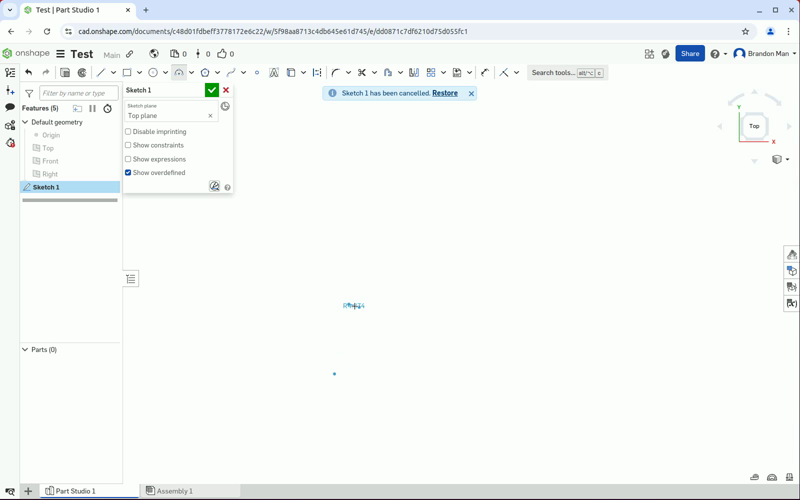
scroll(6)
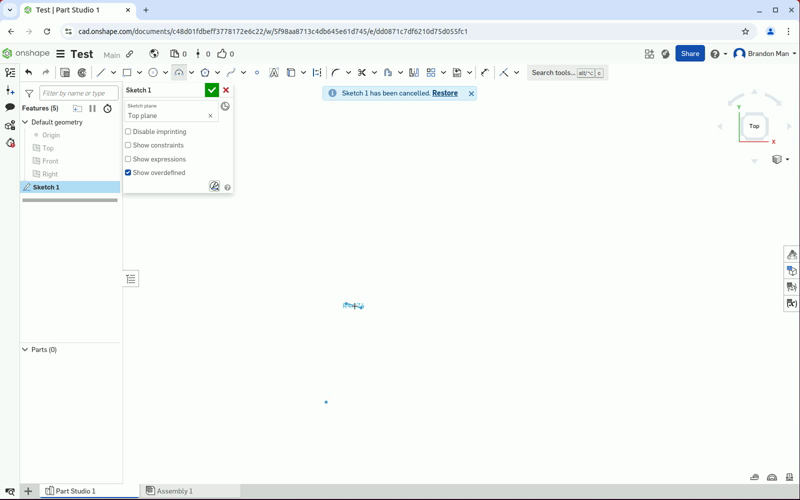
scroll(6)
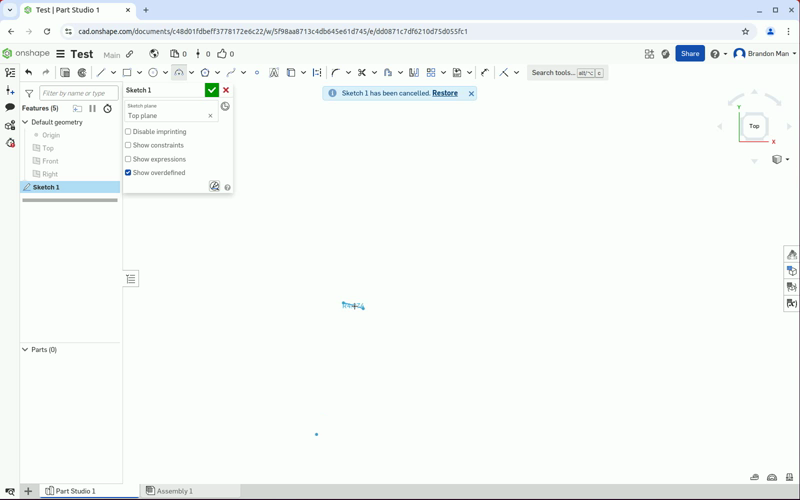
scroll(6)
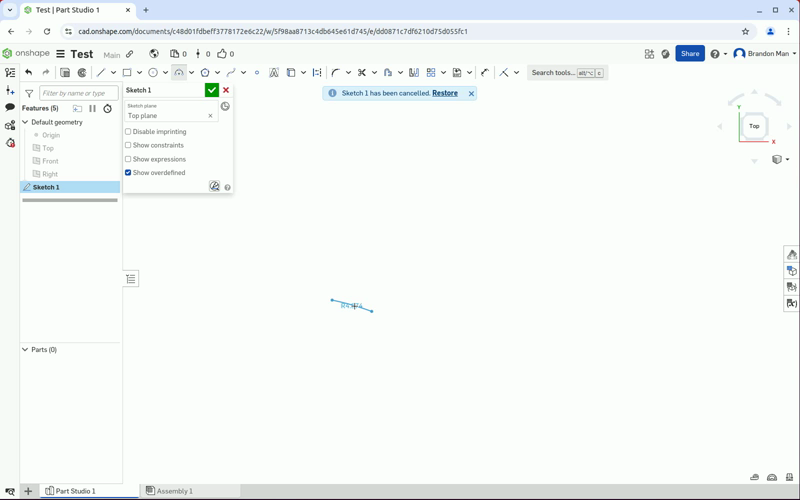
click(354, 305)
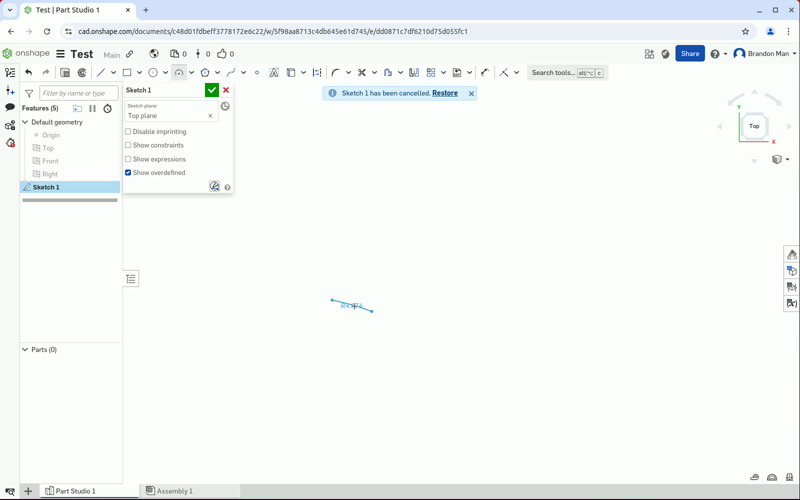
scroll(-6)
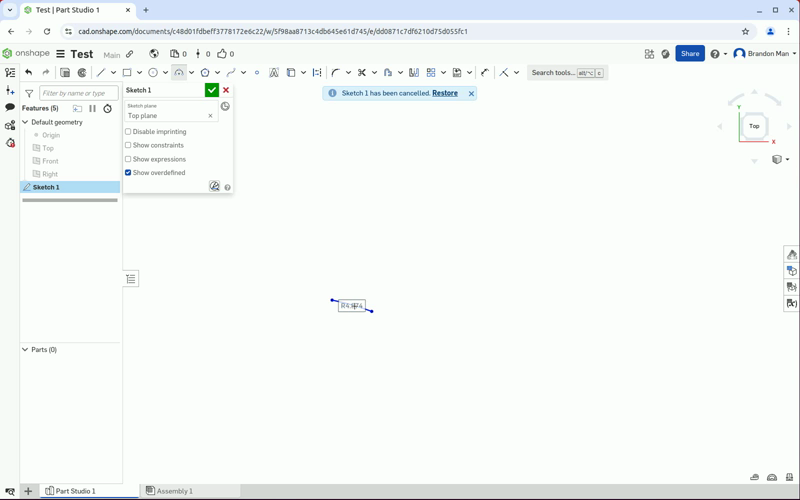
scroll(-6)
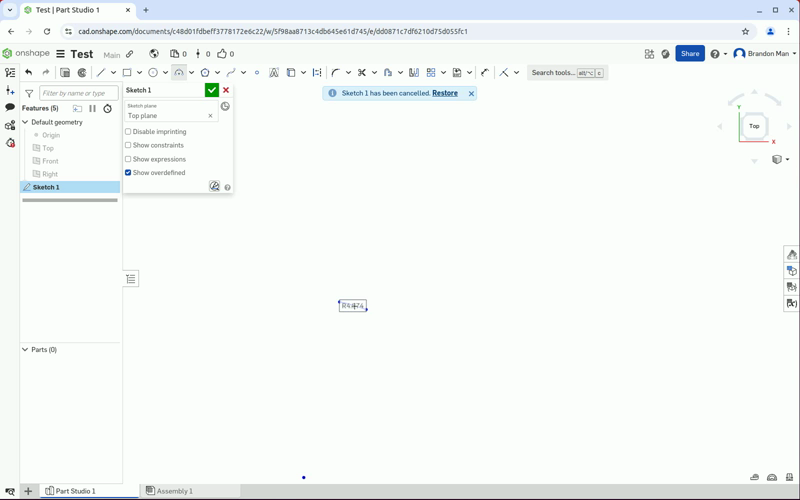
scroll(-6)
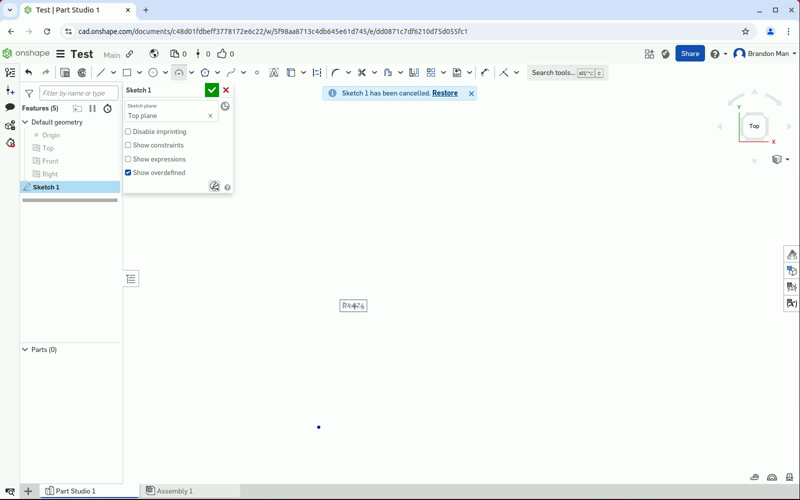
scroll(-6)
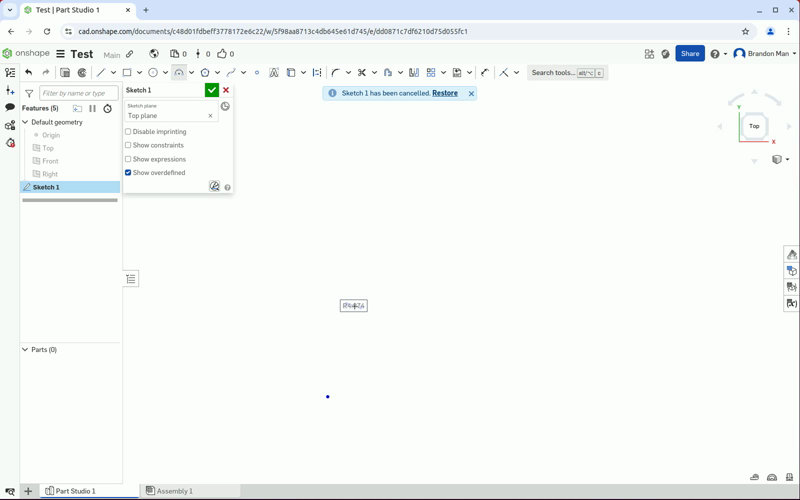
scroll(-6)
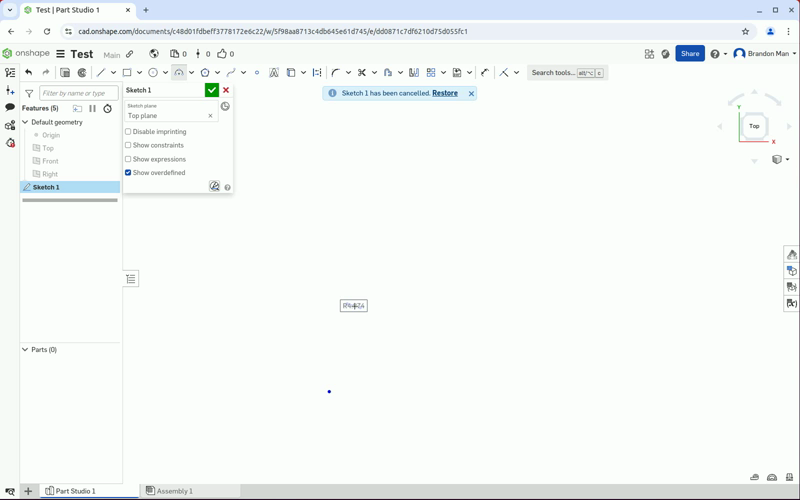
scroll(-6)
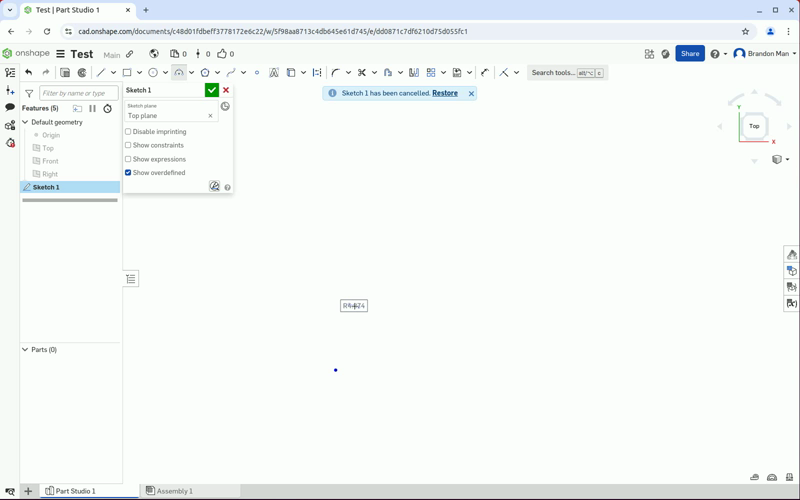
scroll(-6)
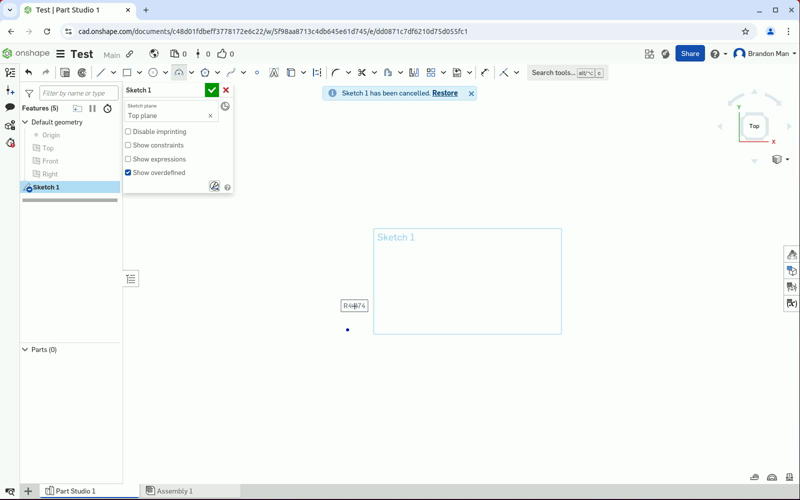
key_up(shift)
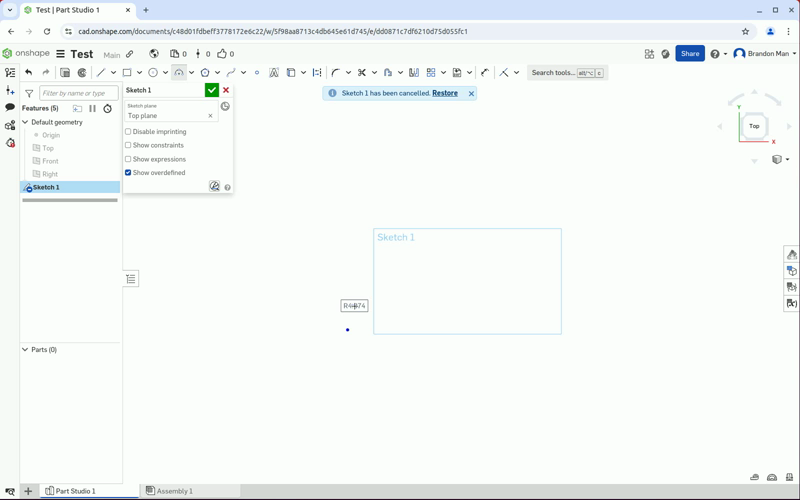
mouse_move(356, 306)
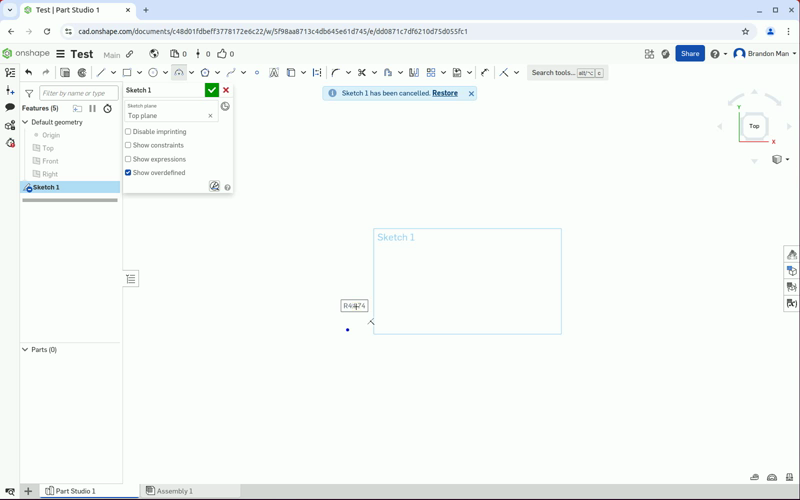
scroll(6)
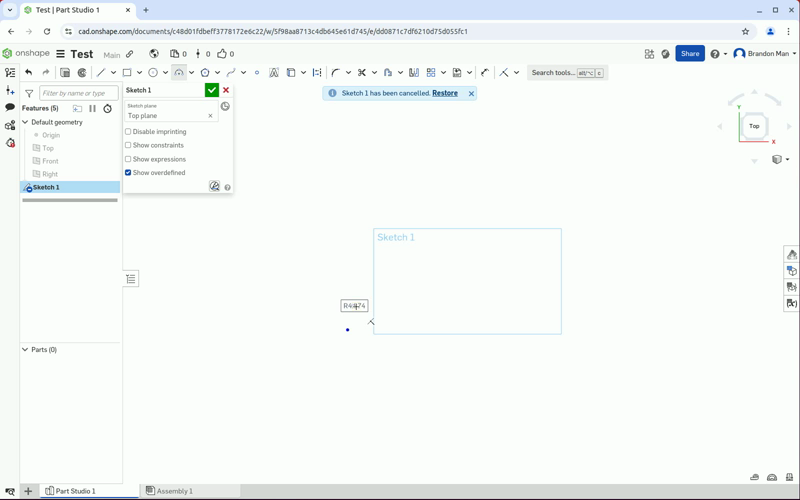
scroll(6)
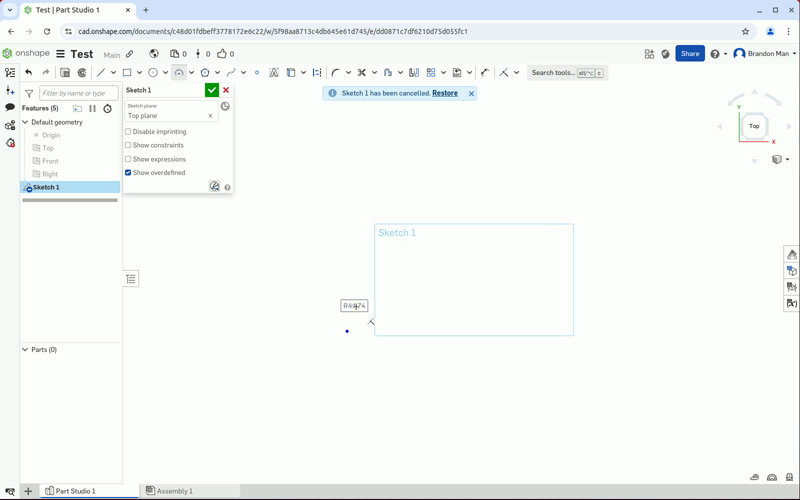
scroll(6)
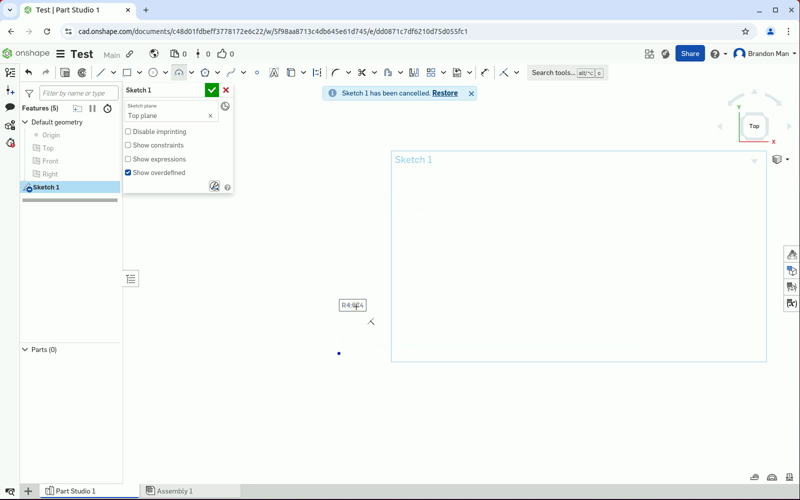
scroll(6)
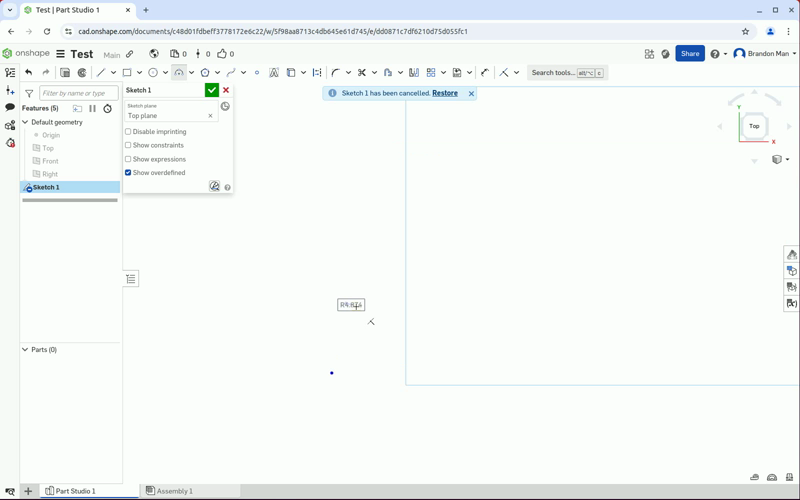
scroll(6)
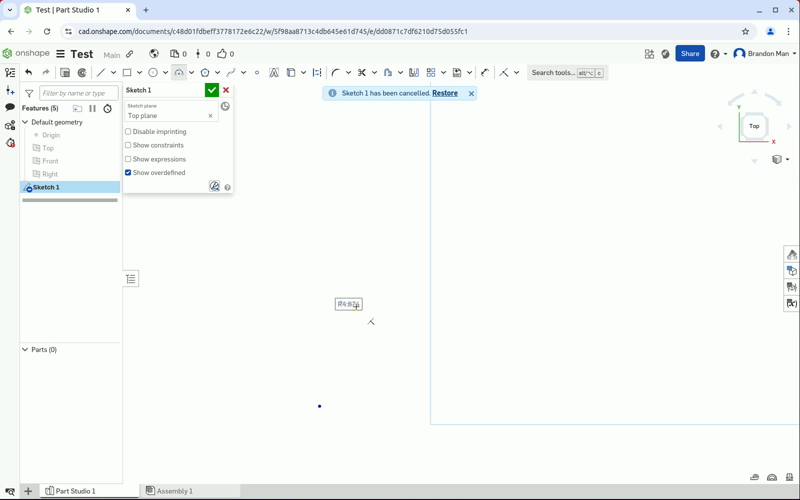
scroll(6)
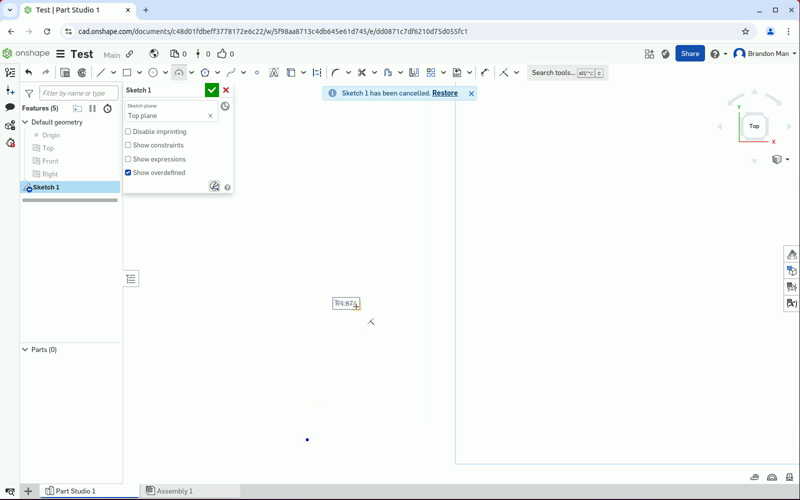
scroll(6)
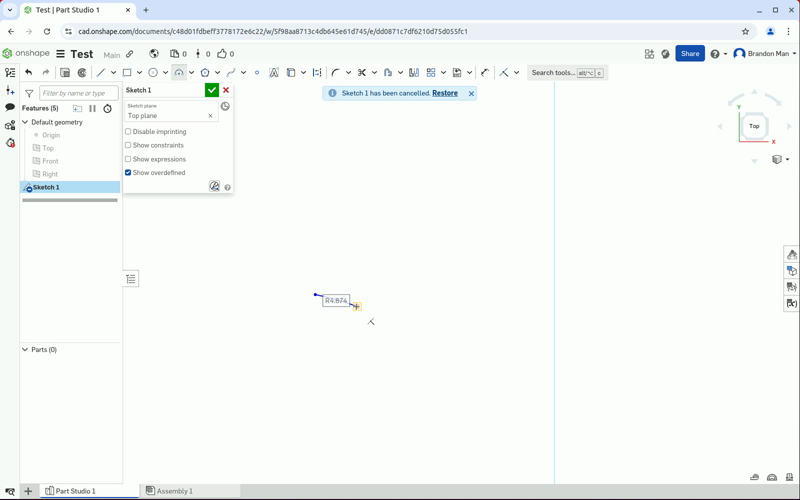
click(356, 306)
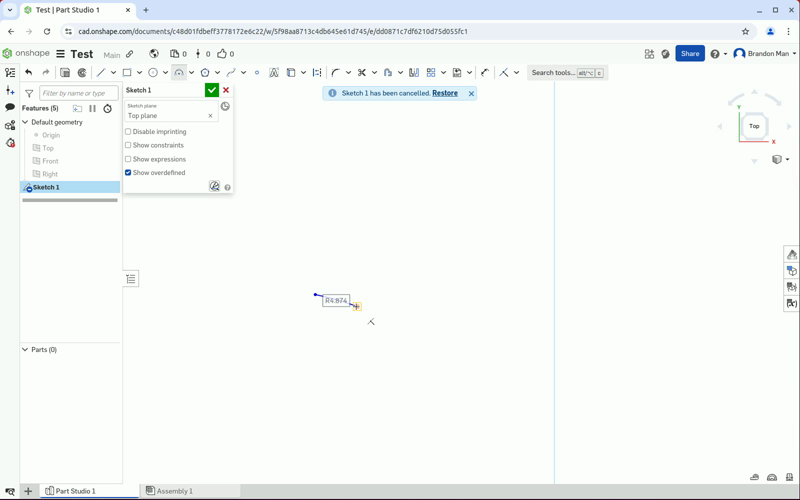
scroll(-6)
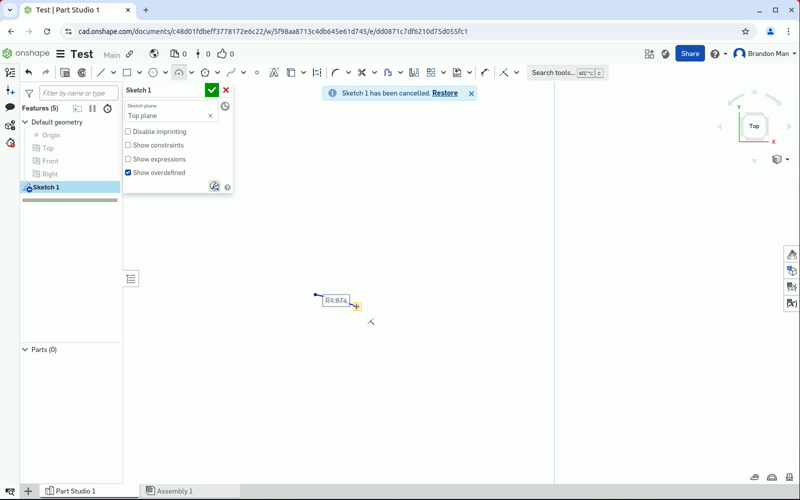
scroll(-6)
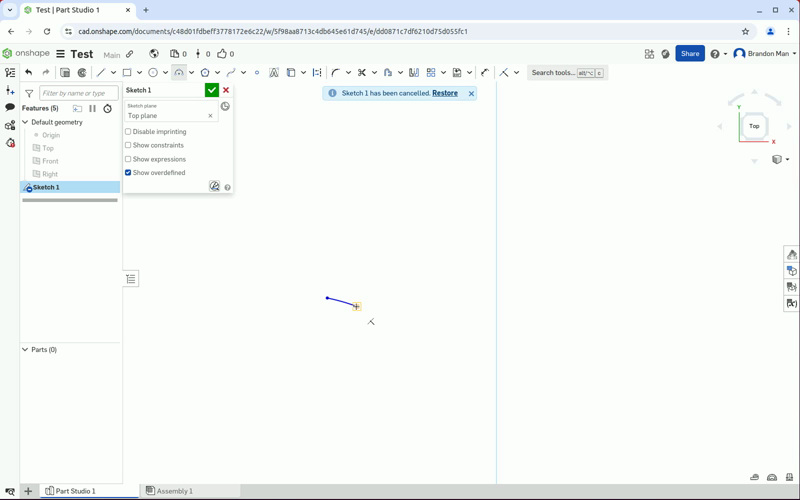
scroll(-6)
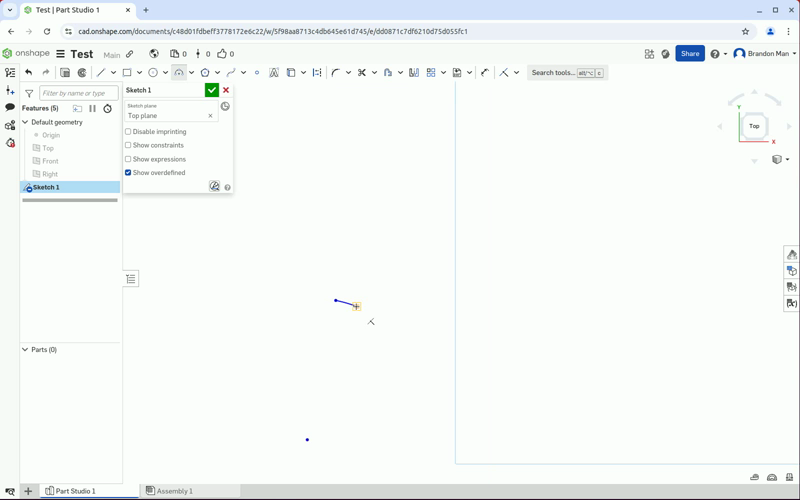
scroll(-6)
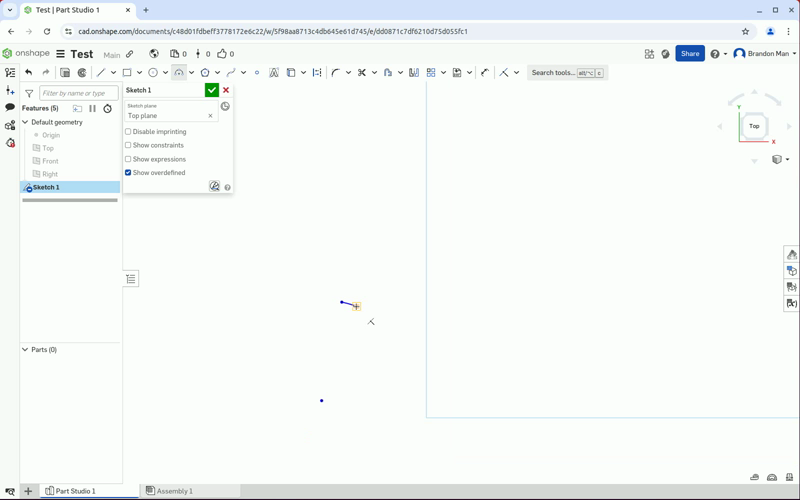
scroll(-6)
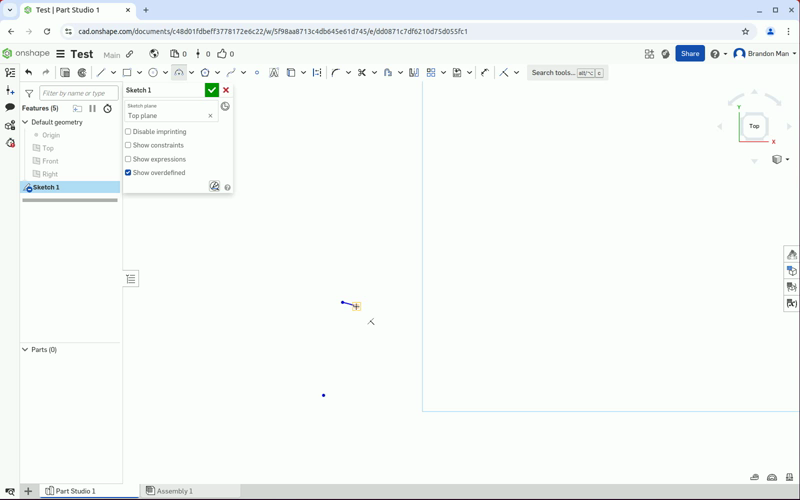
scroll(-6)
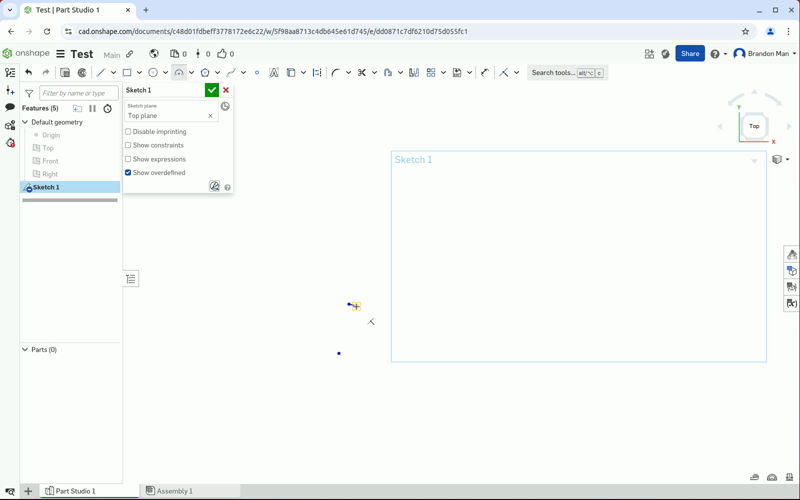
scroll(-6)
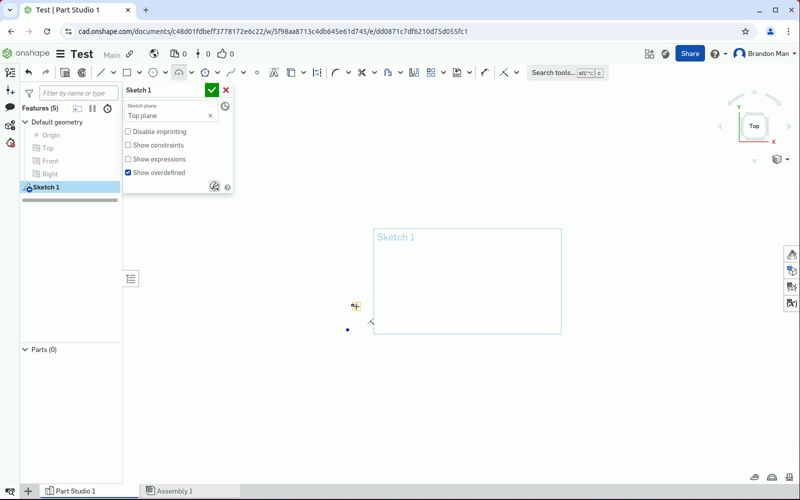
key_down(shift)
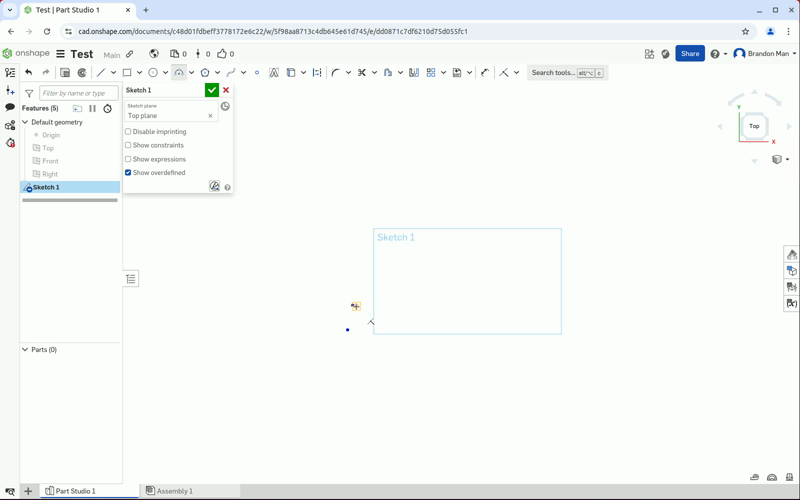
mouse_move(358, 307)
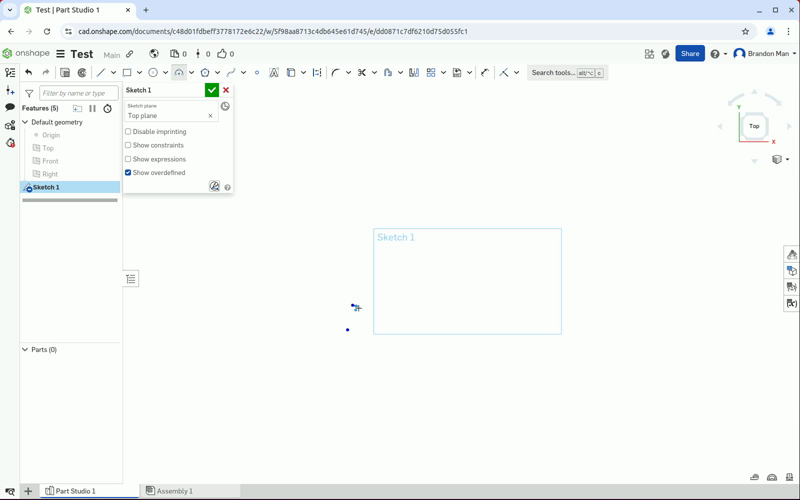
scroll(6)
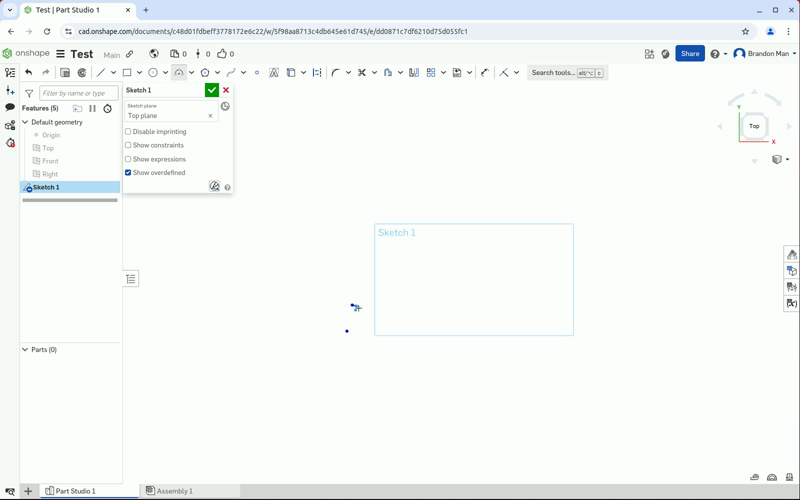
scroll(6)
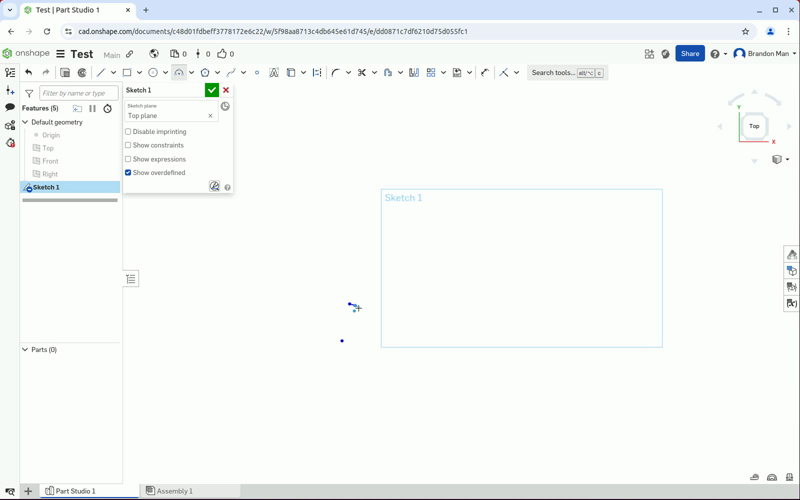
scroll(6)
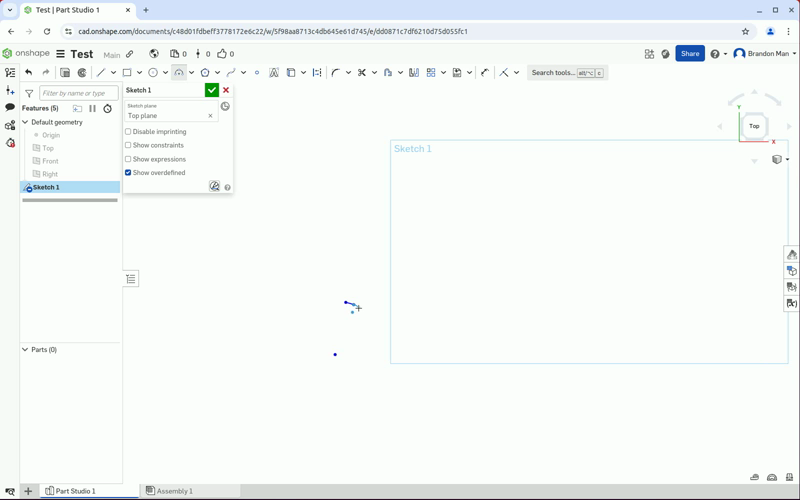
scroll(6)
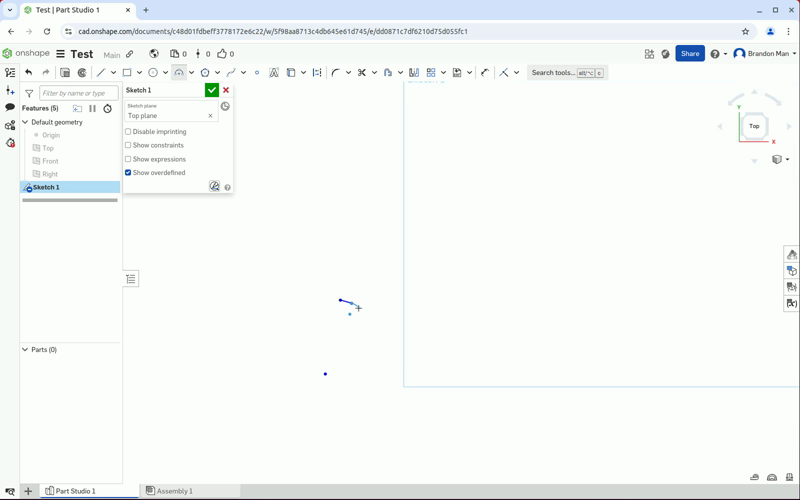
scroll(6)
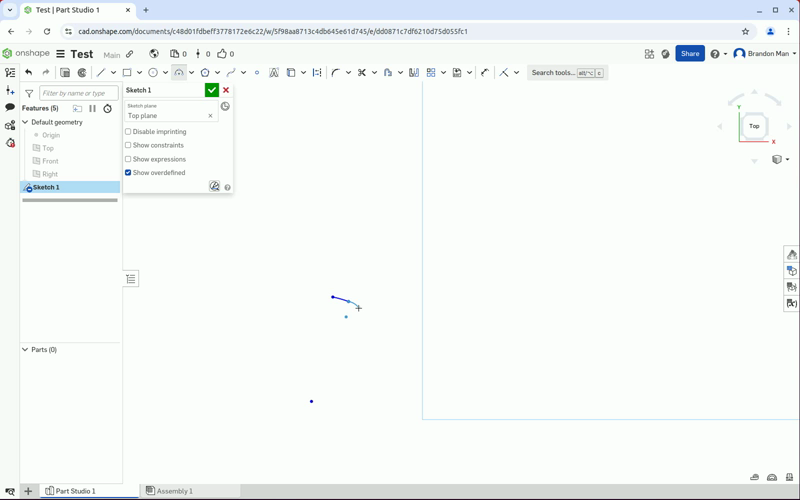
scroll(6)
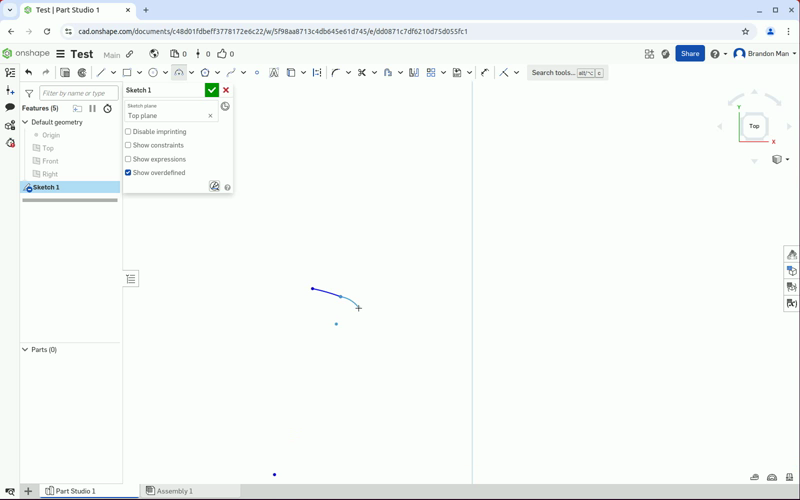
scroll(6)
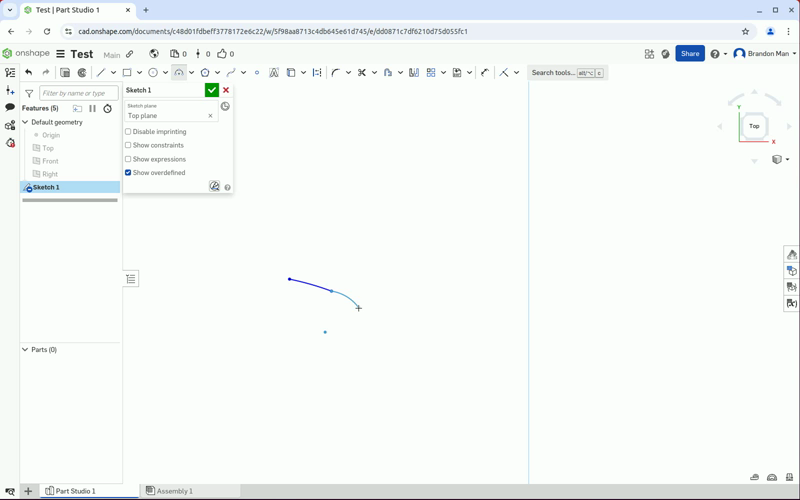
click(358, 307)
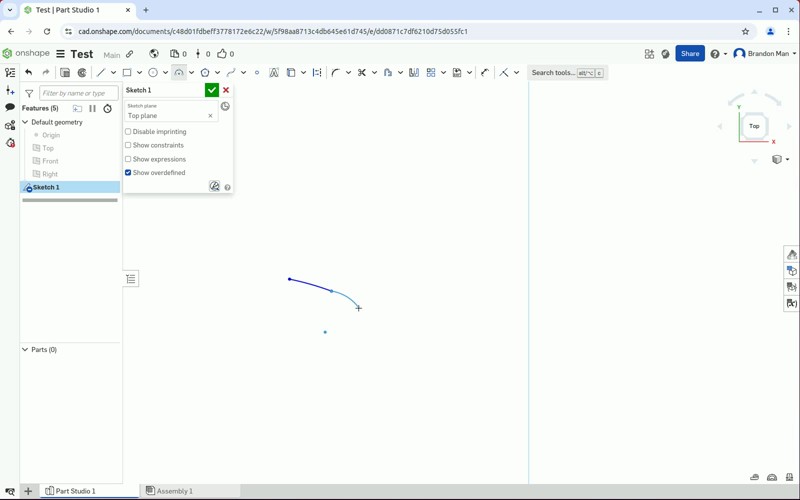
scroll(-6)
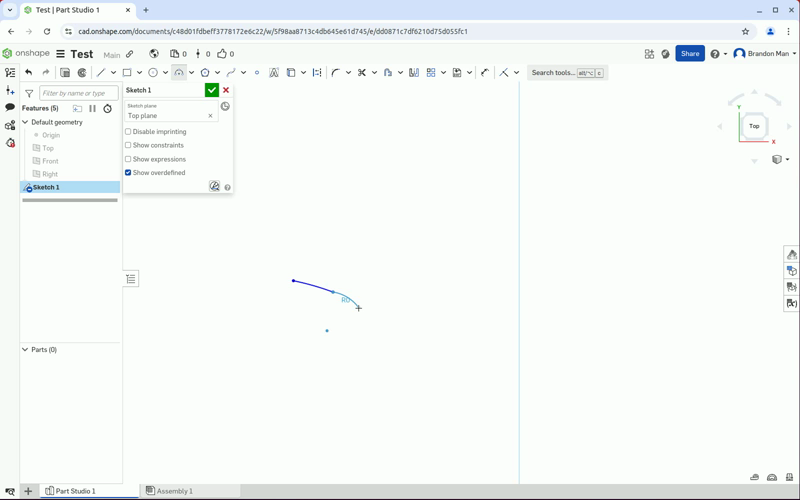
scroll(-6)
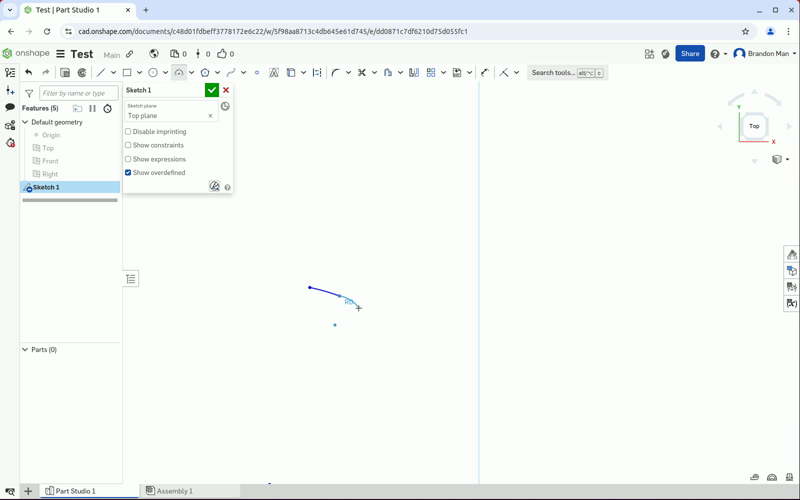
scroll(-6)
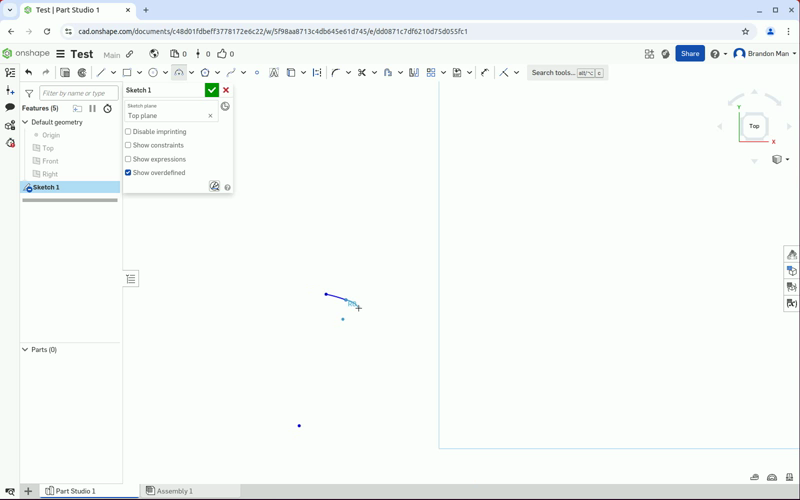
scroll(-6)
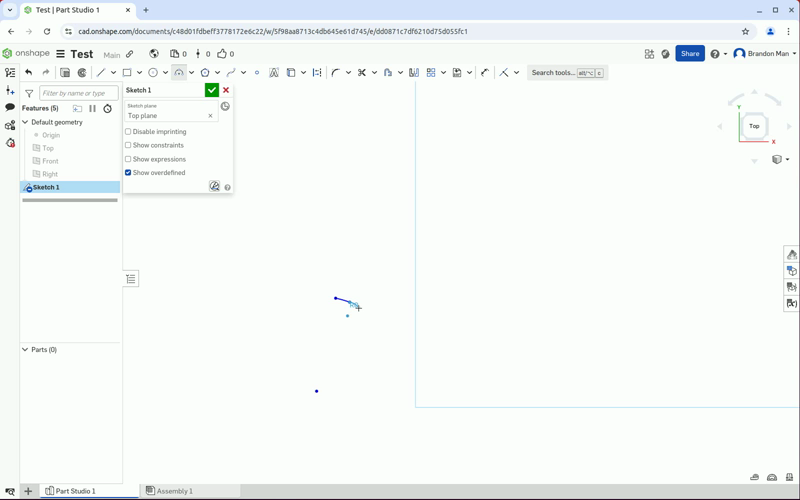
scroll(-6)
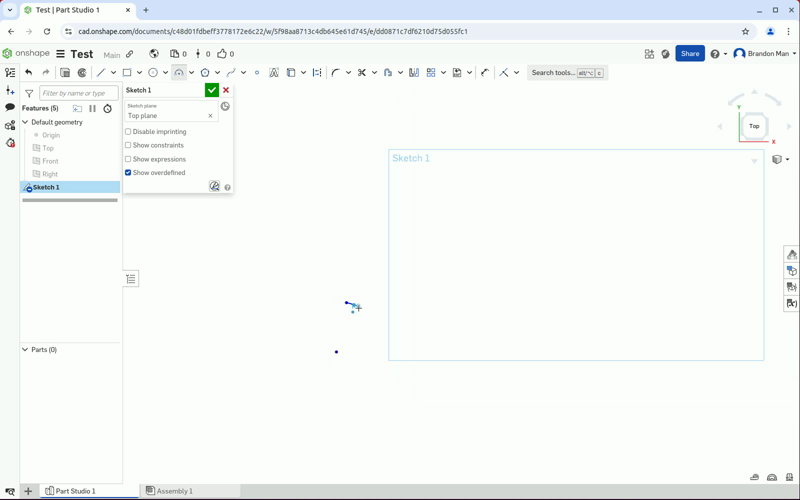
scroll(-6)
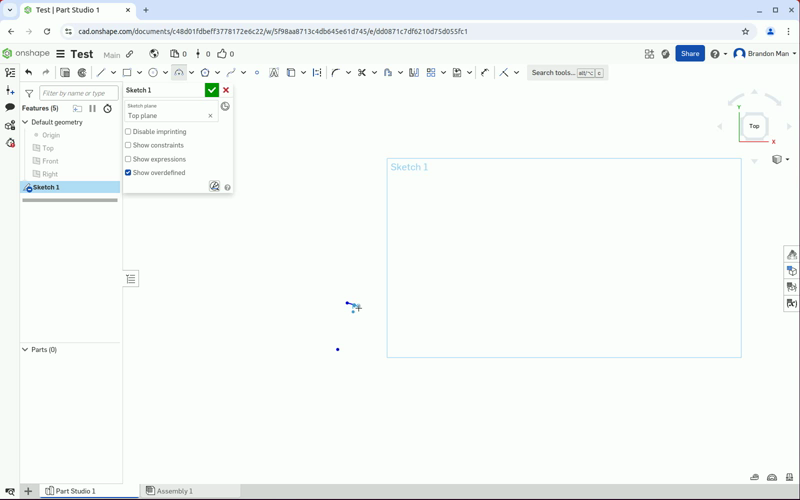
scroll(-6)
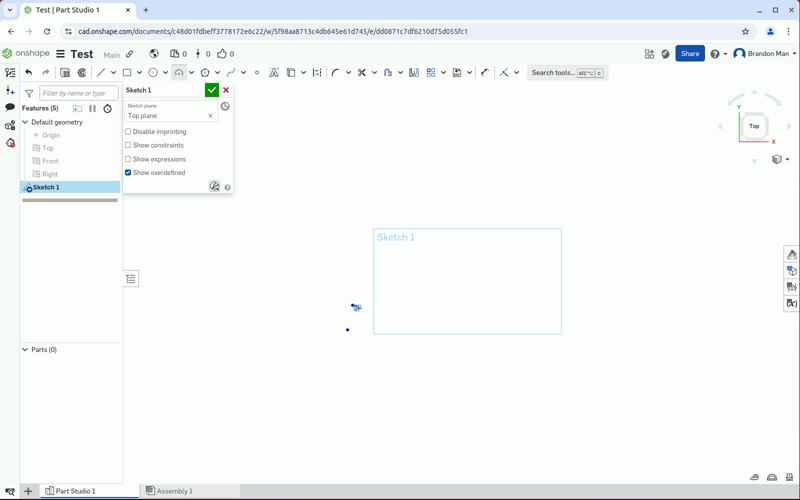
mouse_move(357, 306)
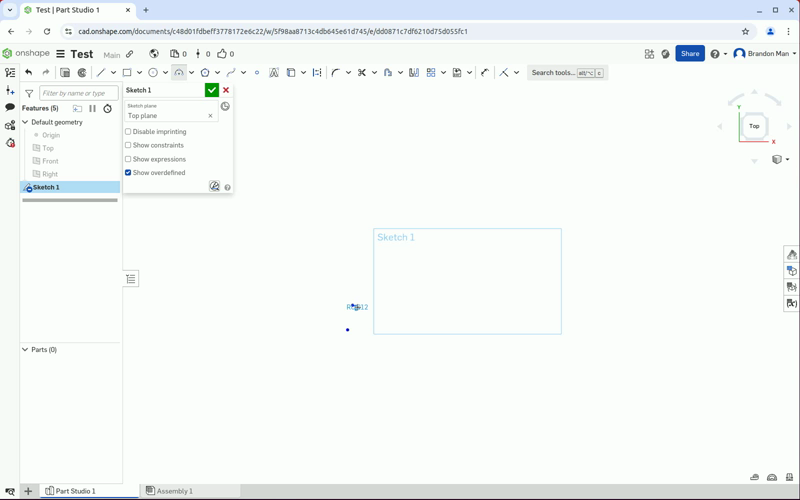
scroll(6)
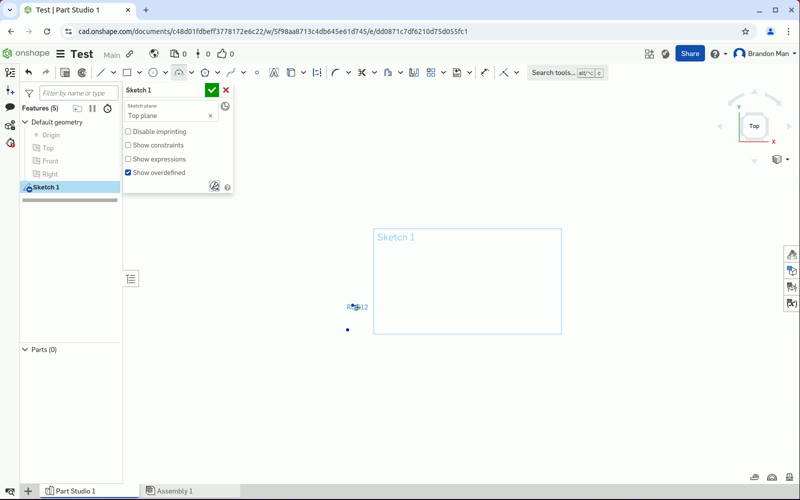
scroll(6)
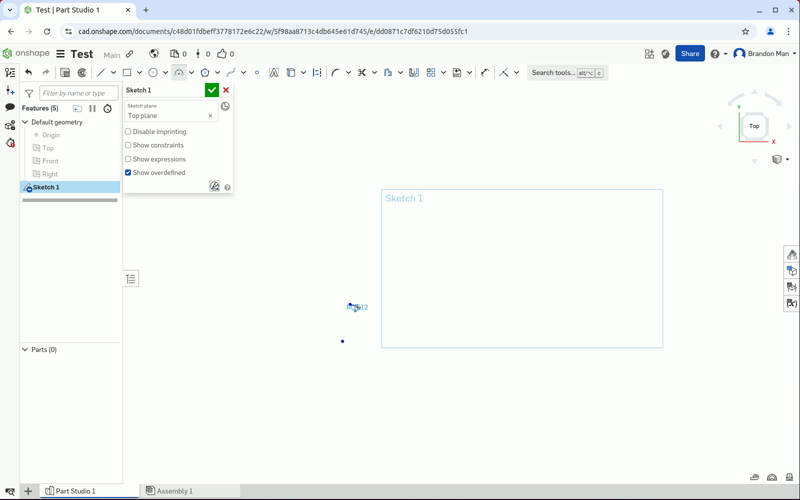
scroll(6)
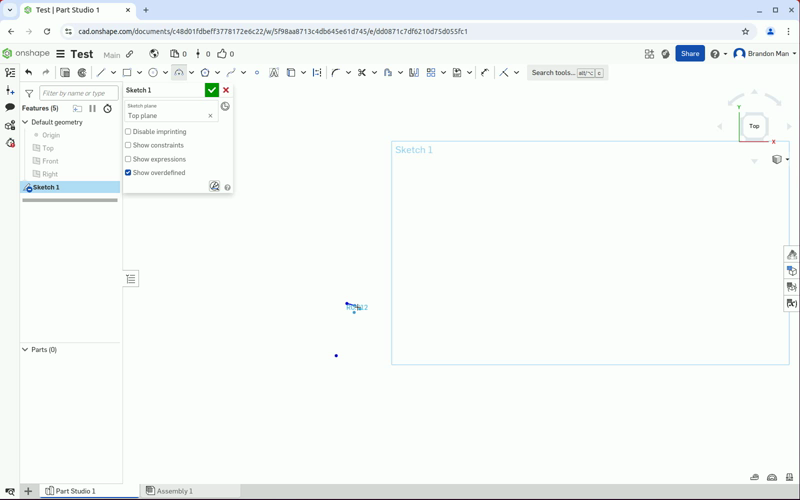
scroll(6)
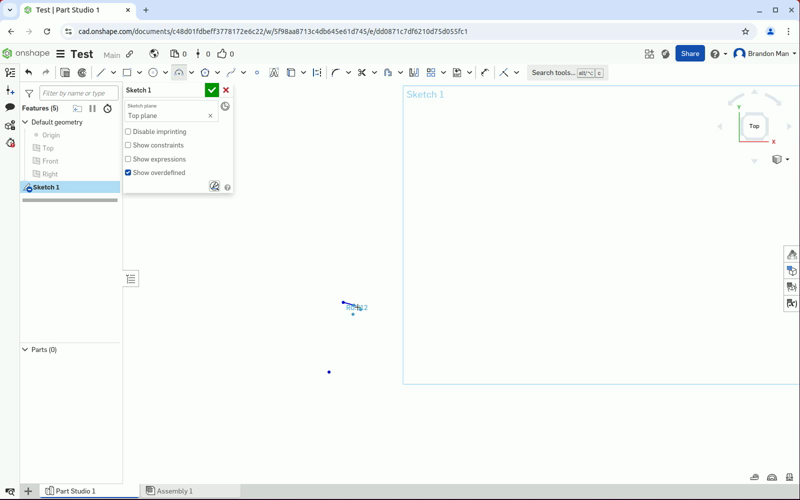
scroll(6)
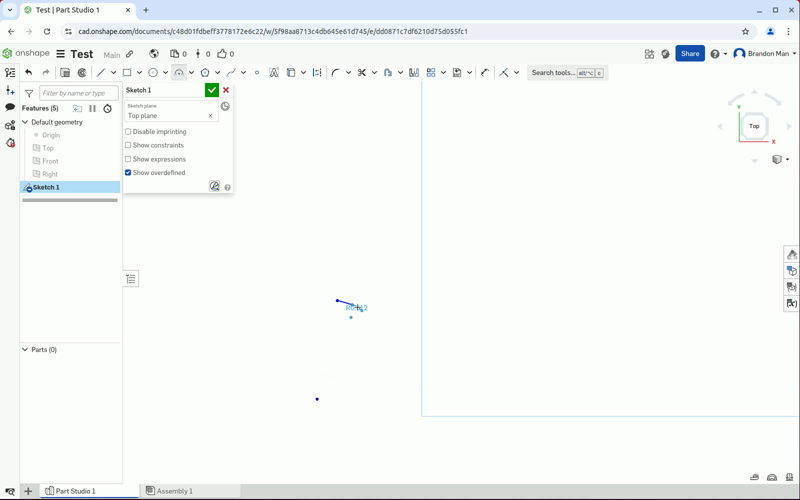
scroll(6)
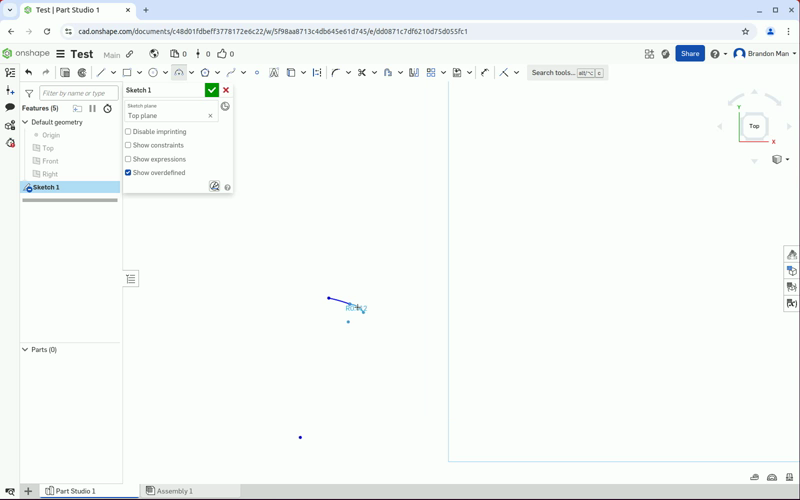
scroll(6)
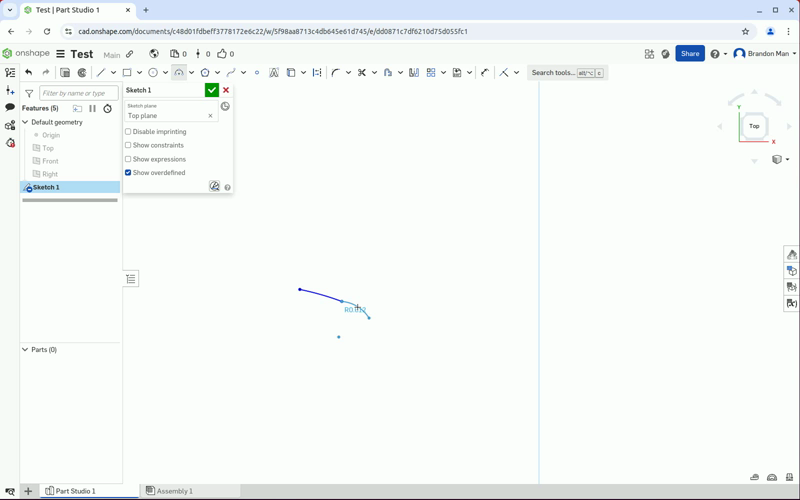
click(357, 306)
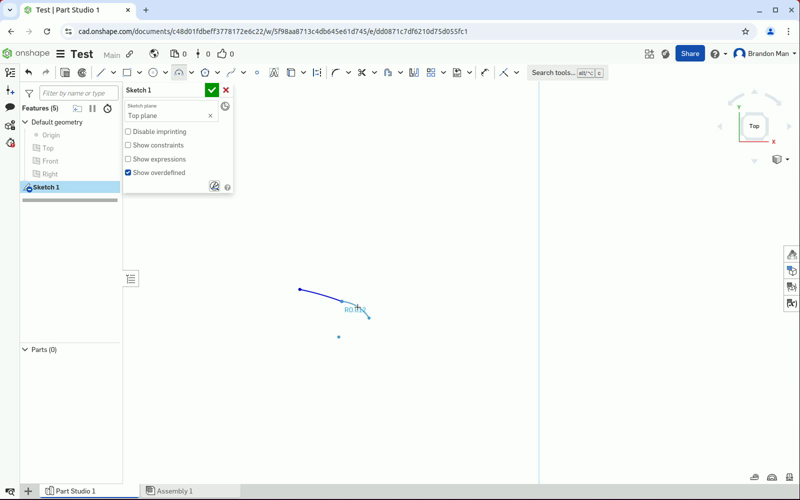
scroll(-6)
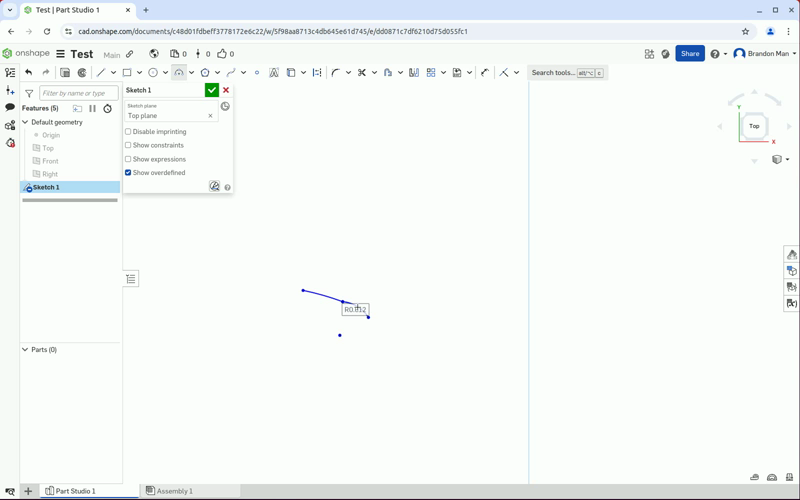
scroll(-6)
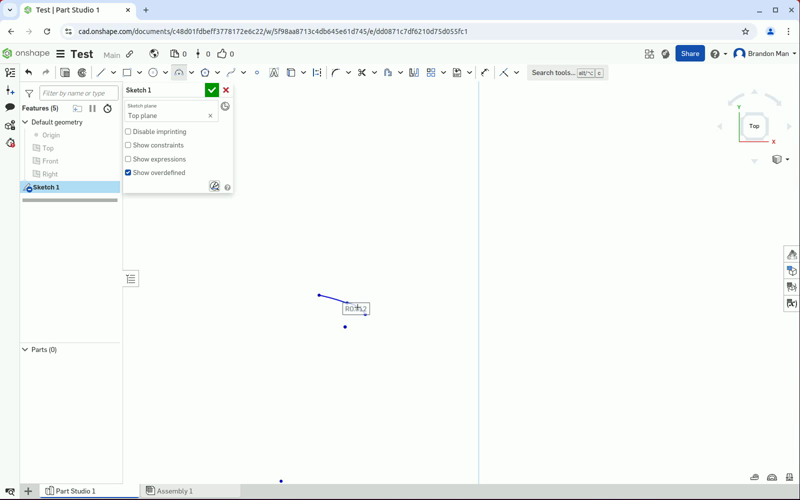
scroll(-6)
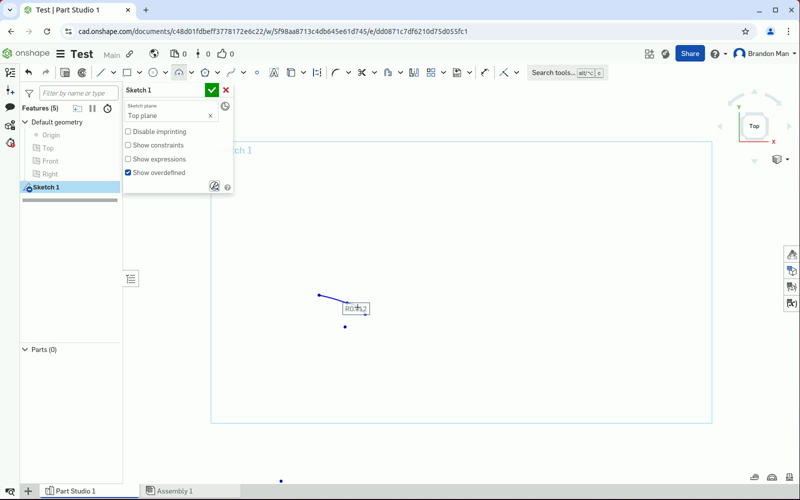
scroll(-6)
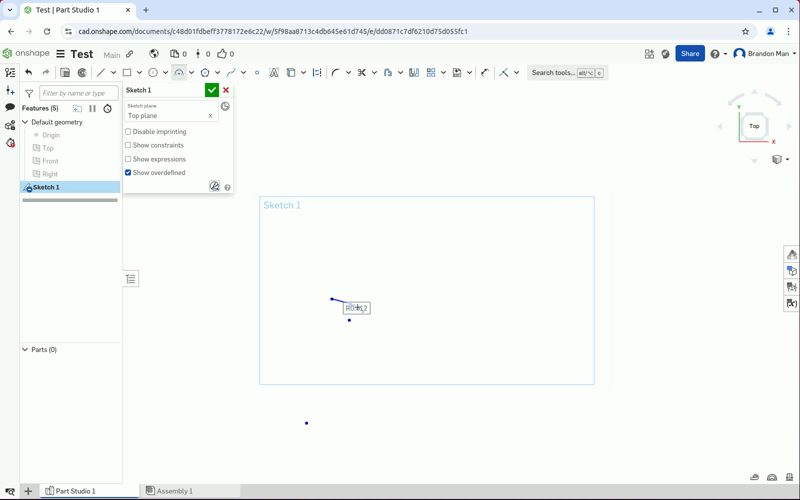
scroll(-6)
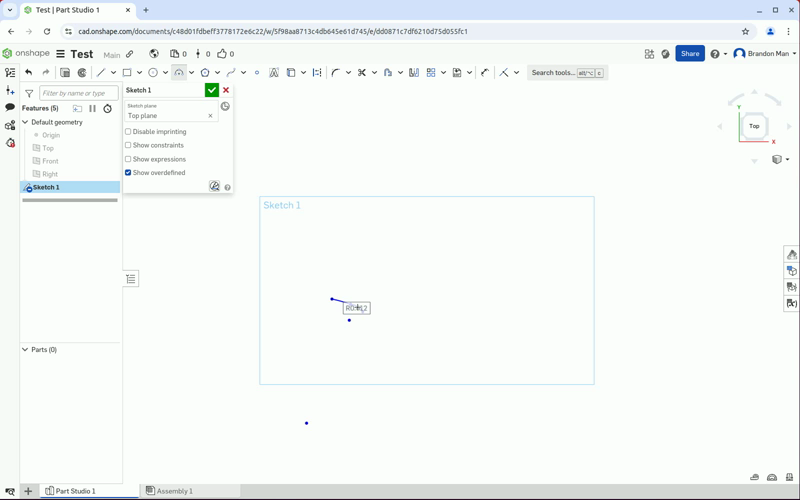
scroll(-6)
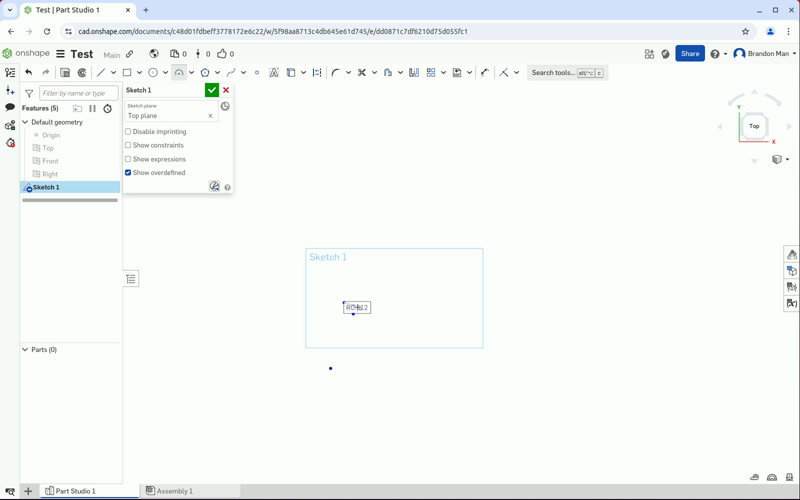
scroll(-6)
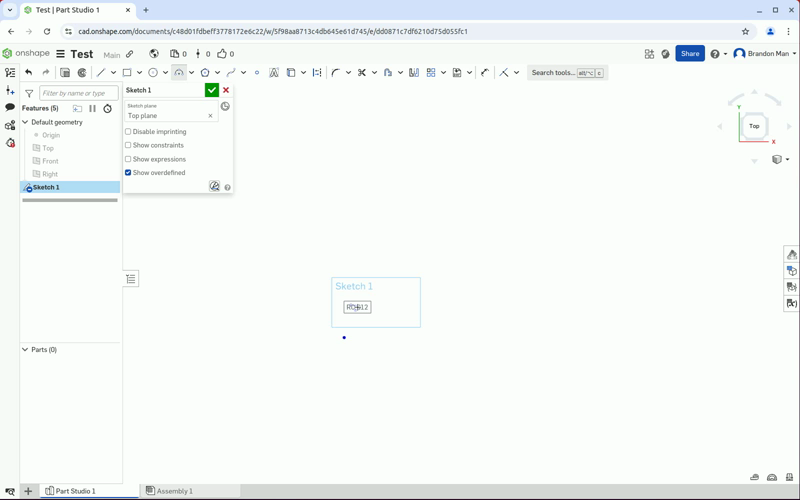
key_up(shift)
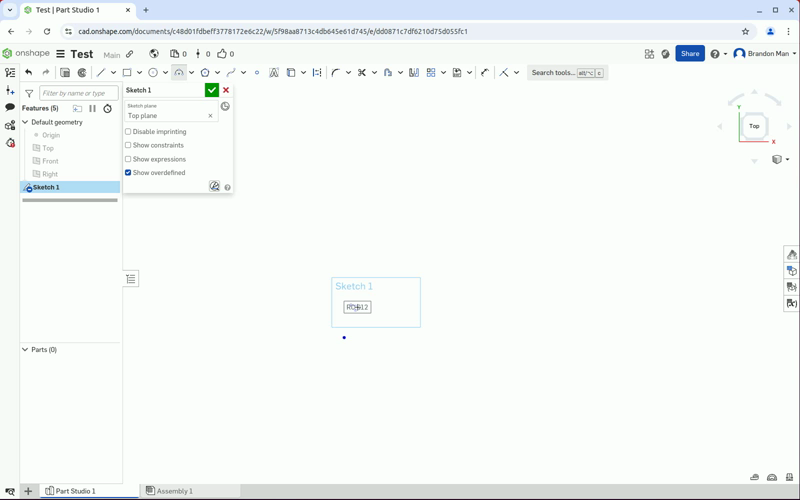
mouse_move(358, 307)
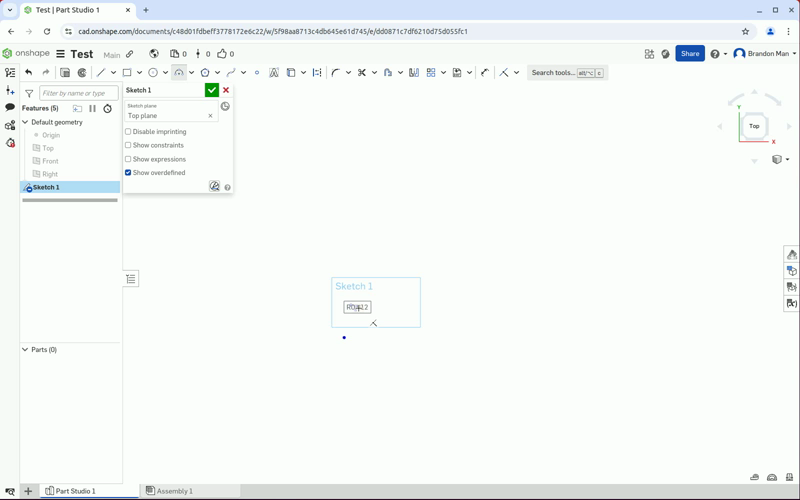
scroll(6)
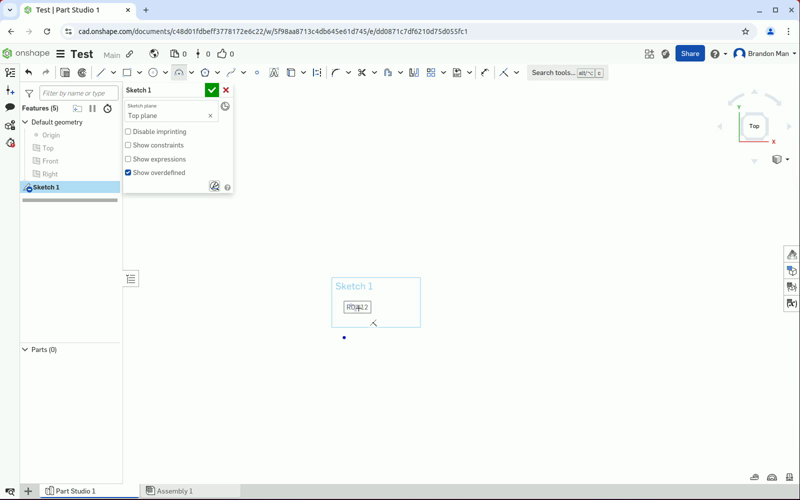
scroll(6)
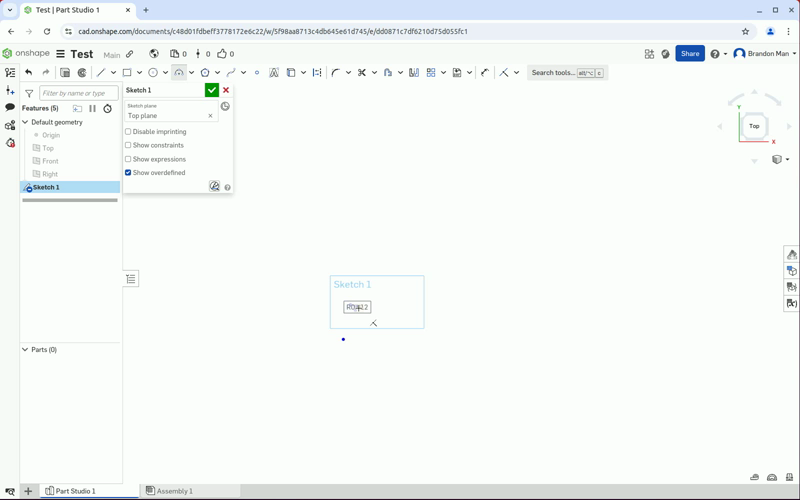
scroll(6)
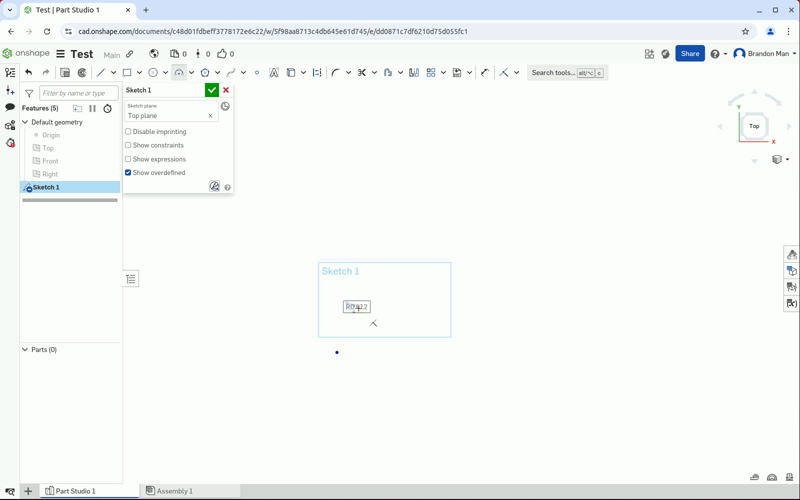
scroll(6)
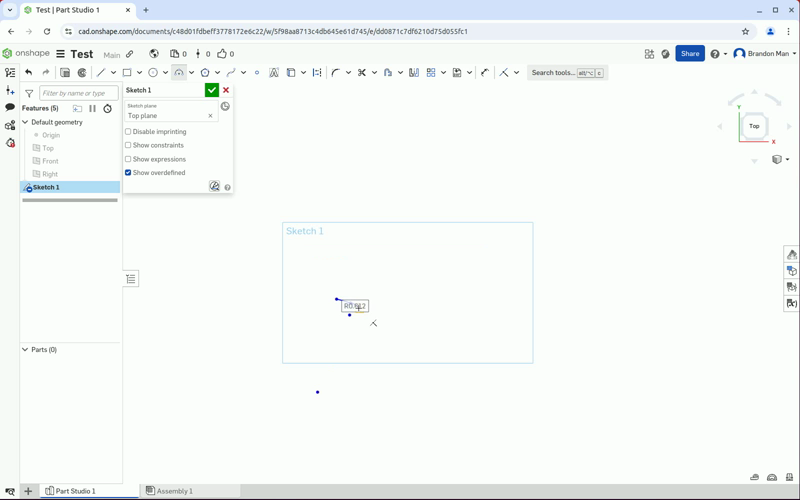
scroll(6)
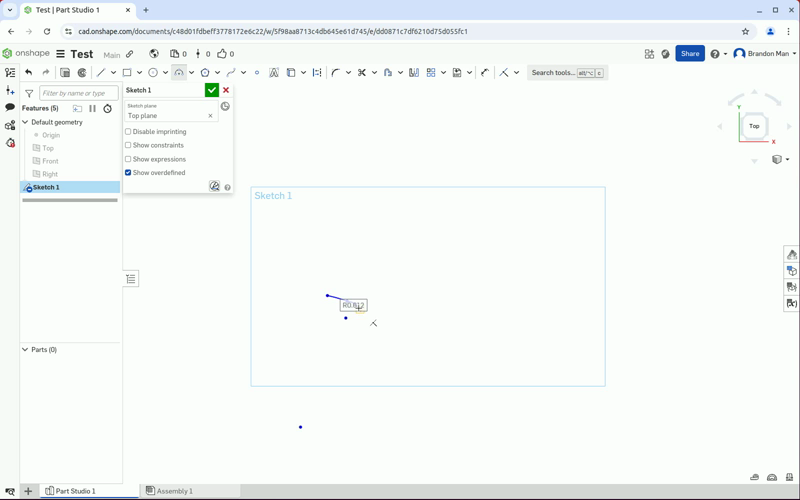
scroll(6)
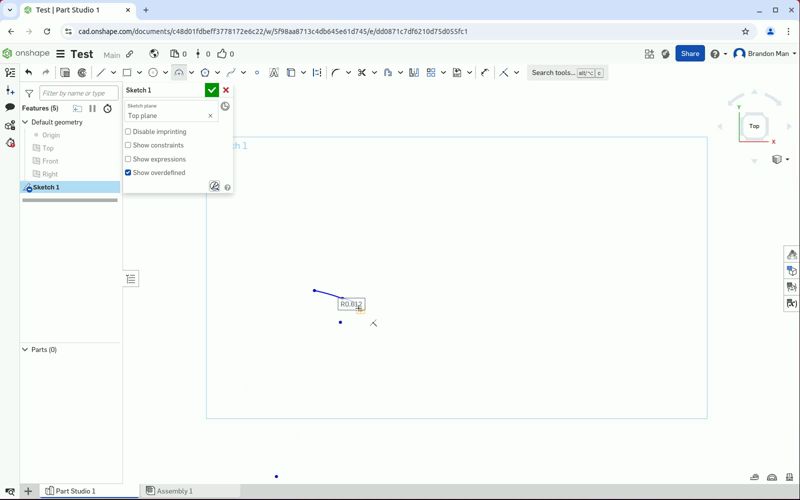
scroll(6)
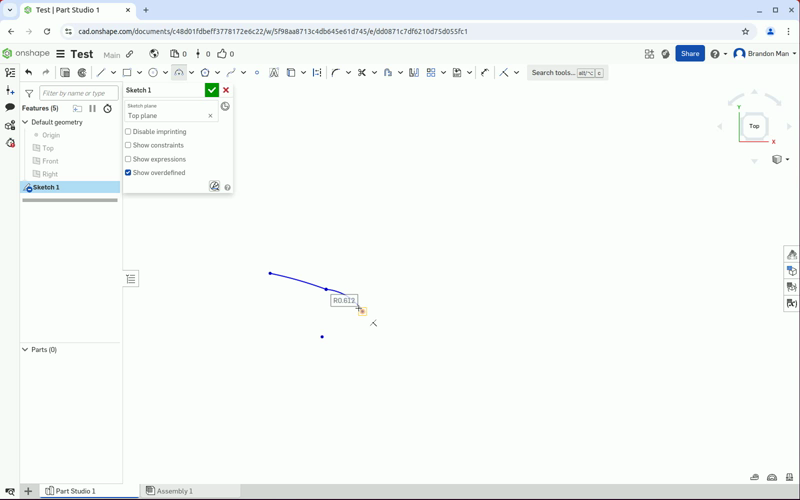
click(358, 307)
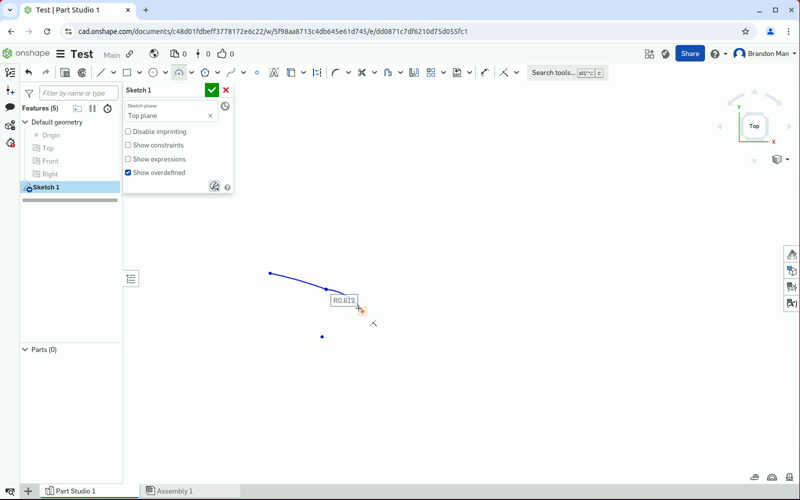
scroll(-6)
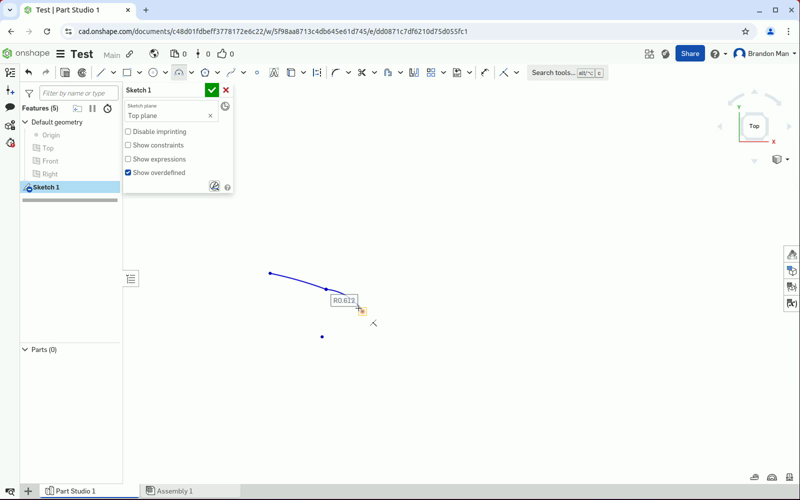
scroll(-6)
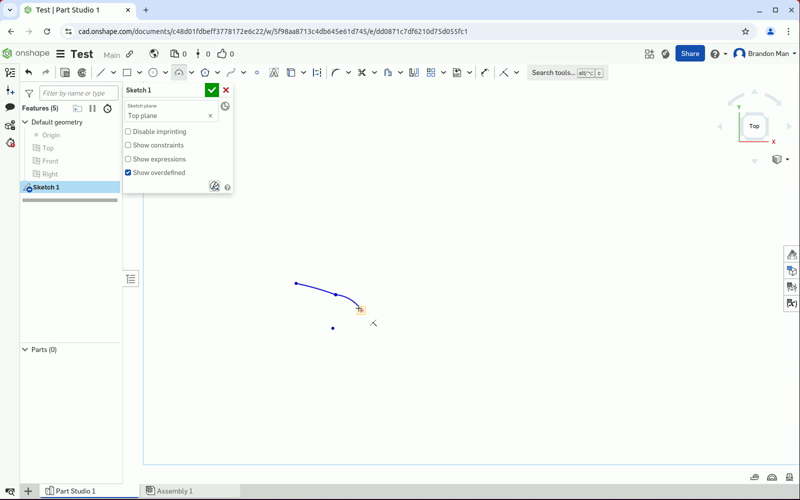
scroll(-6)
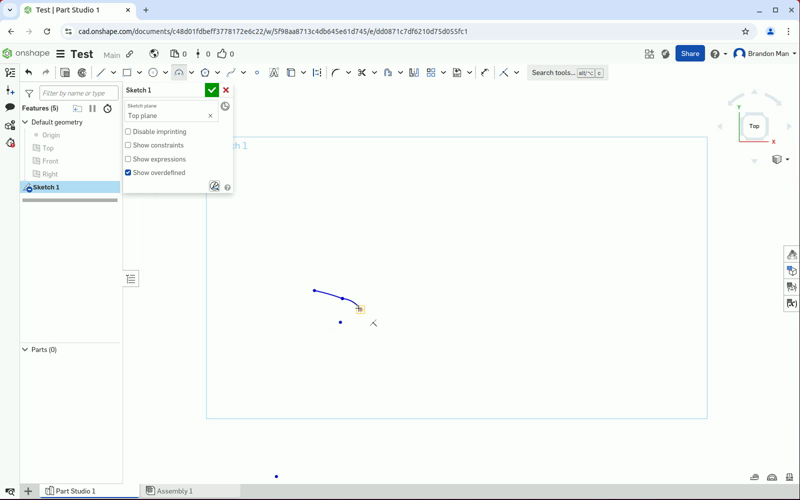
scroll(-6)
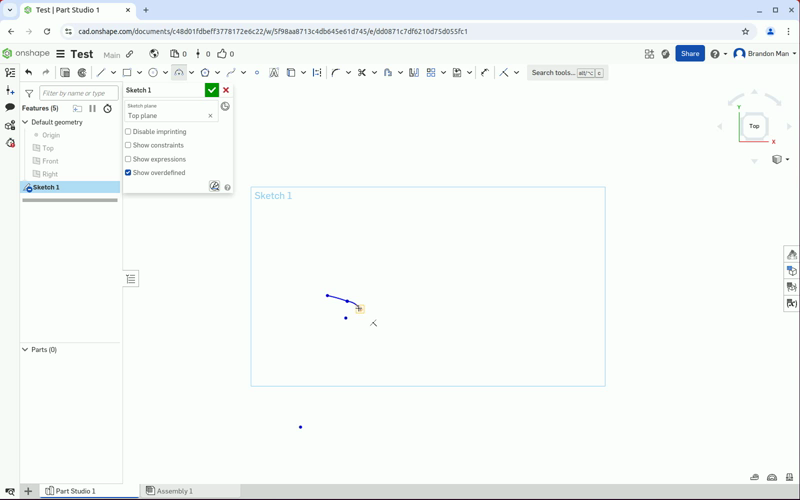
scroll(-6)
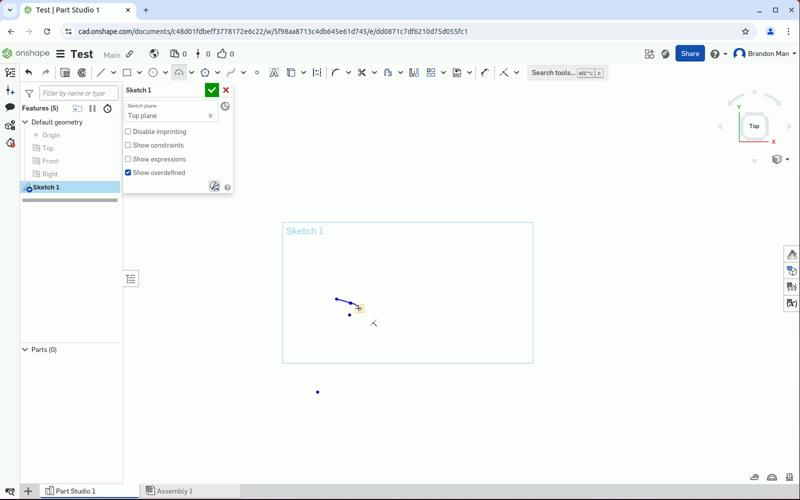
scroll(-6)
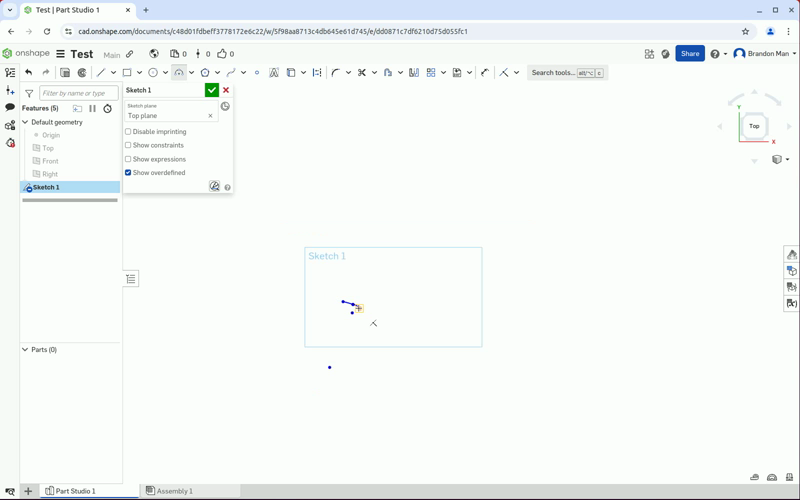
scroll(-6)
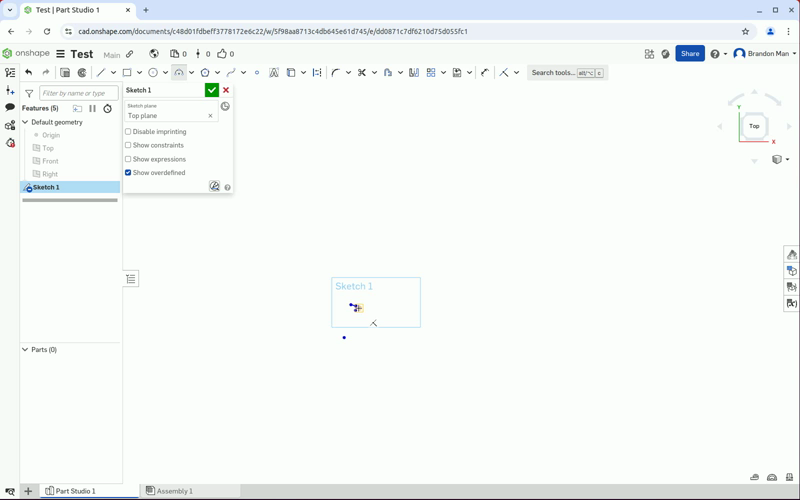
key_down(shift)
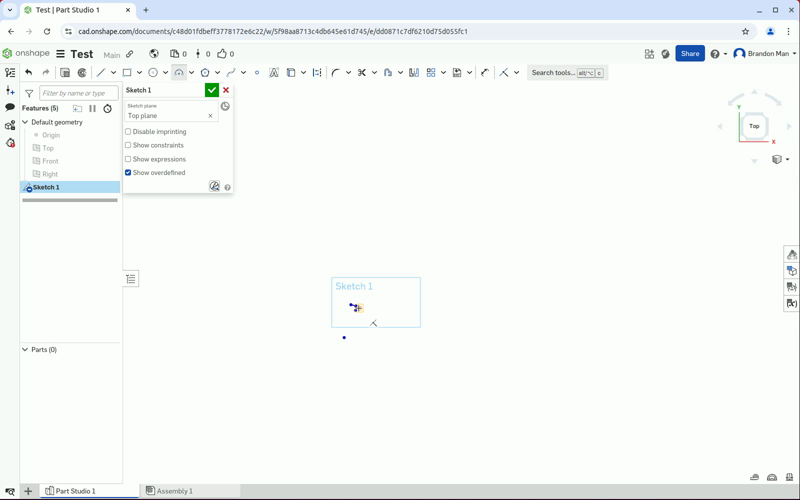
mouse_move(459, 310)
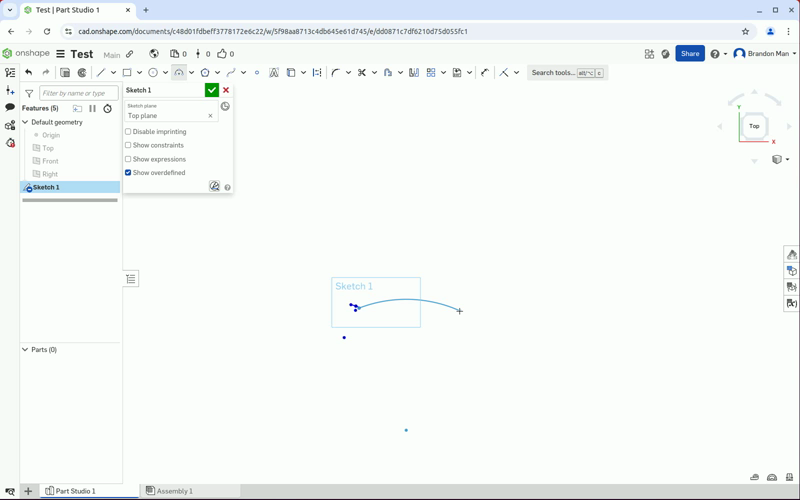
click(459, 310)
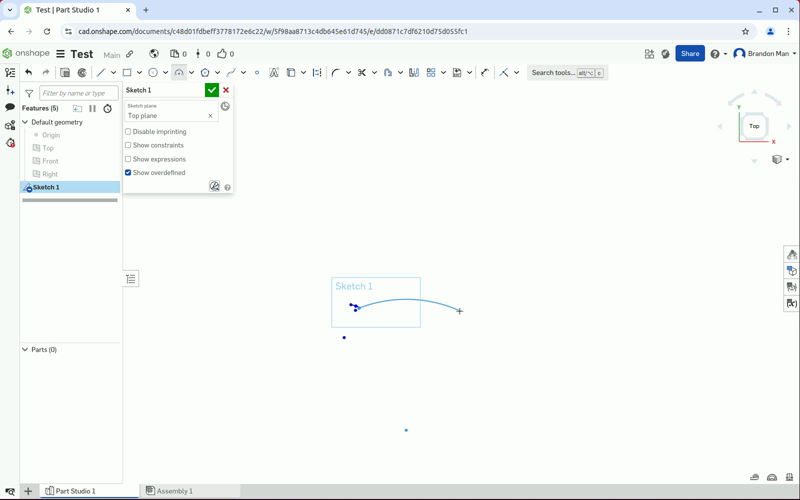
mouse_move(409, 311)
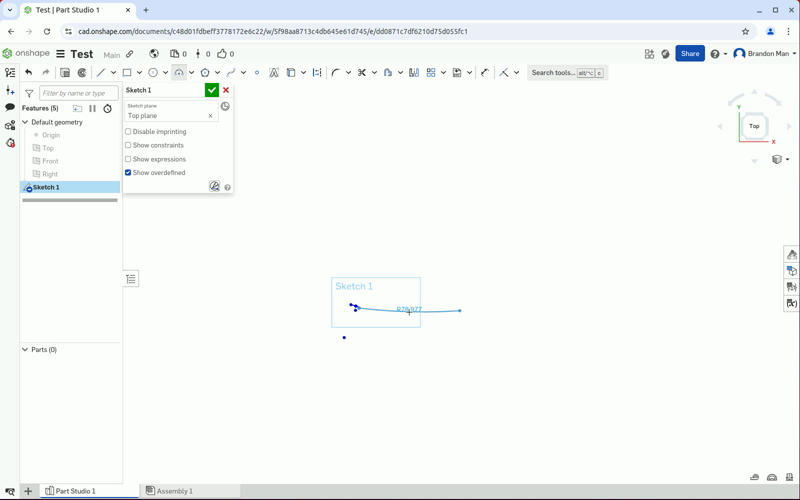
click(409, 311)
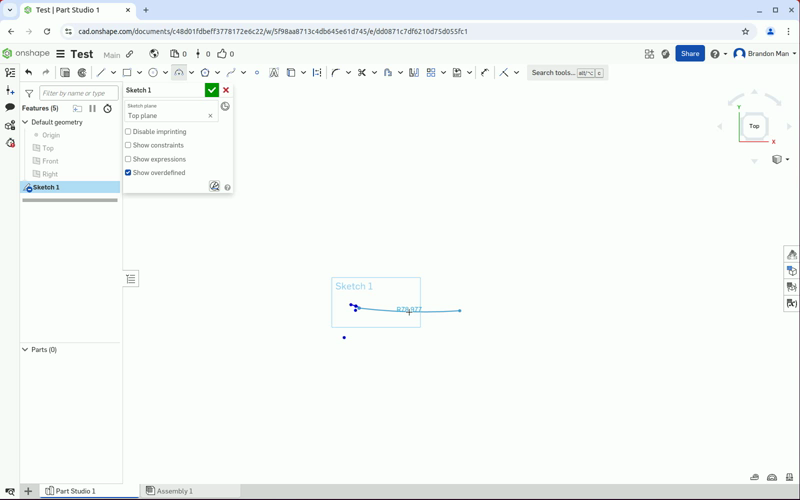
key_up(shift)
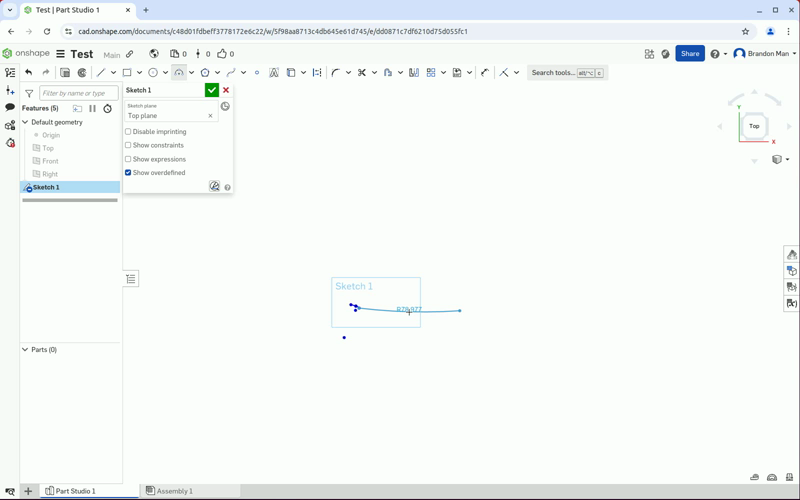
mouse_move(459, 310)
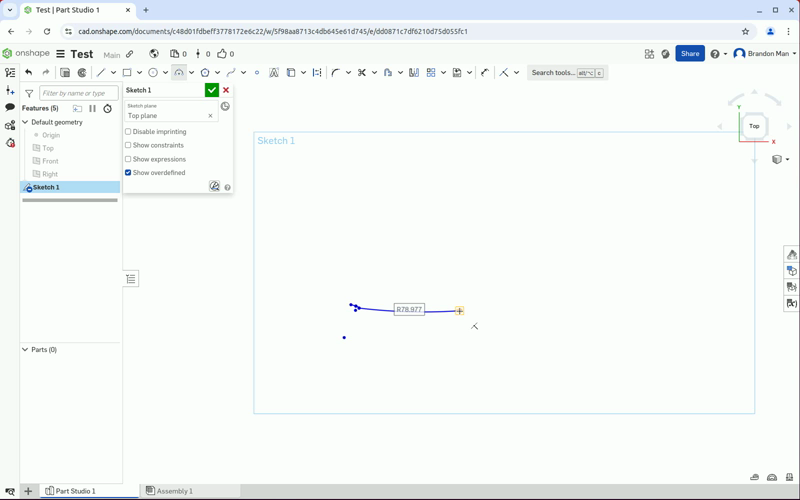
click(459, 310)
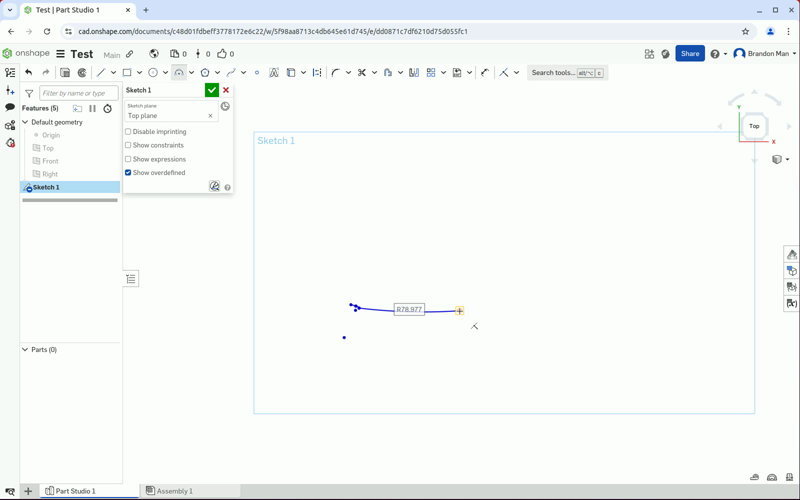
key_down(shift)
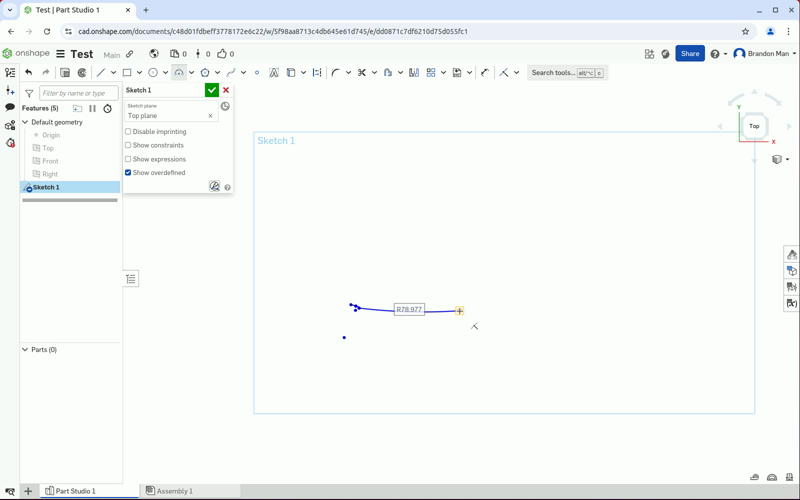
mouse_move(460, 282)
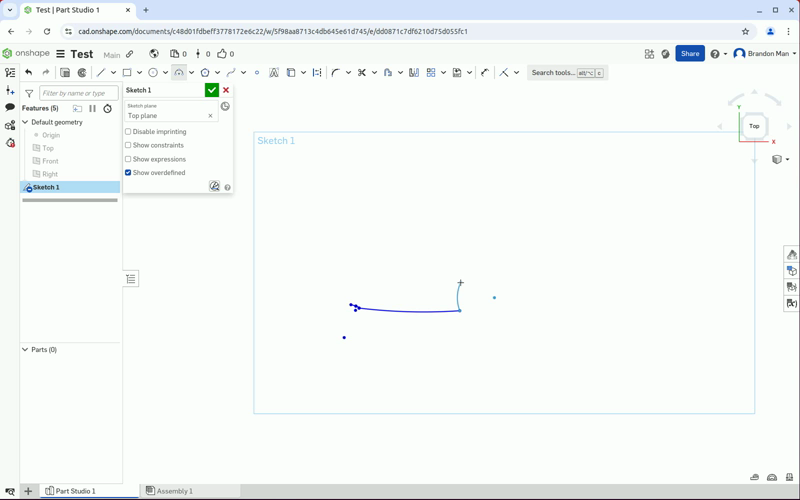
click(460, 282)
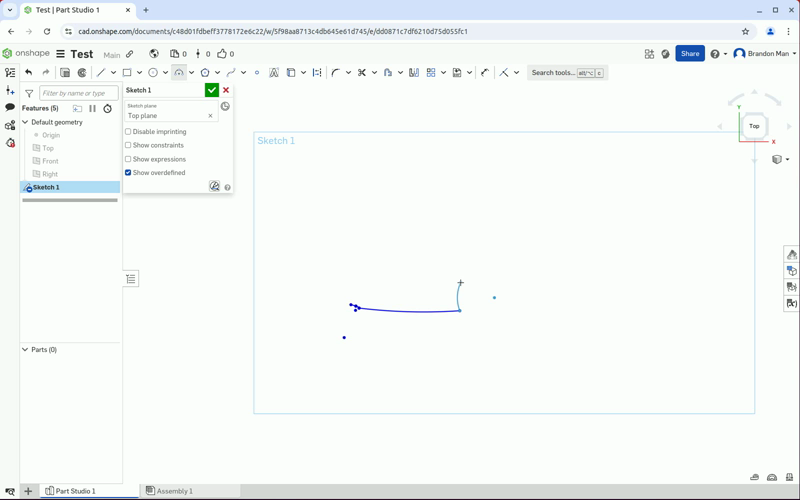
mouse_move(461, 296)
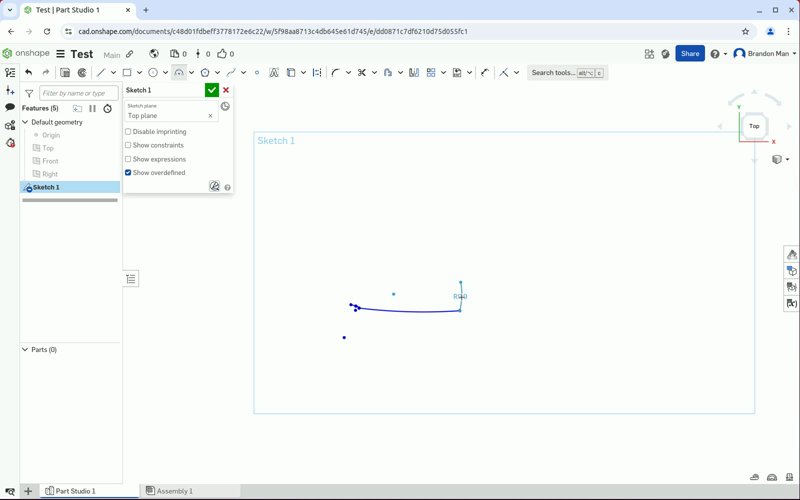
click(461, 296)
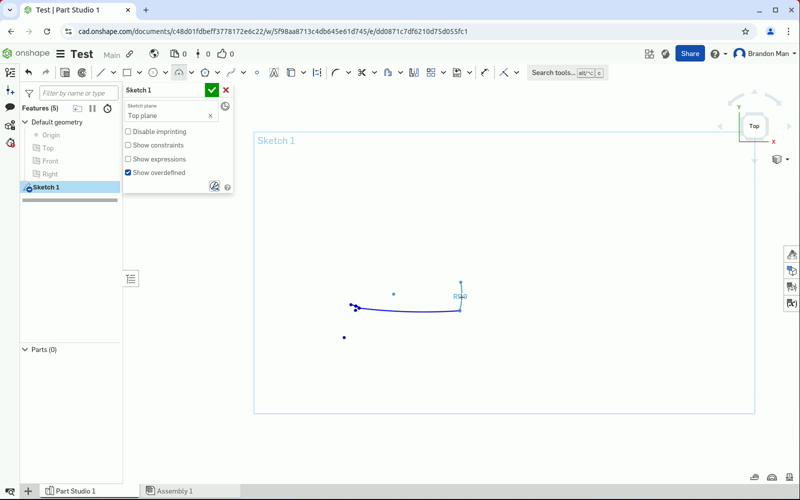
key_up(shift)
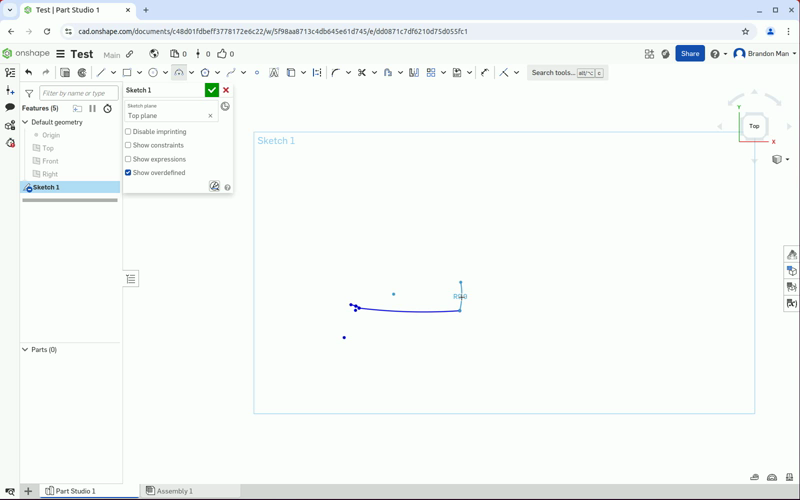
key(esc)
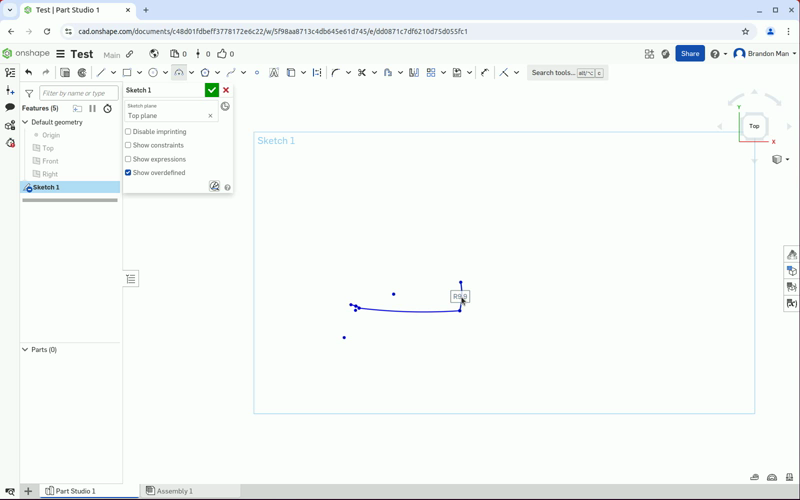
key(l)
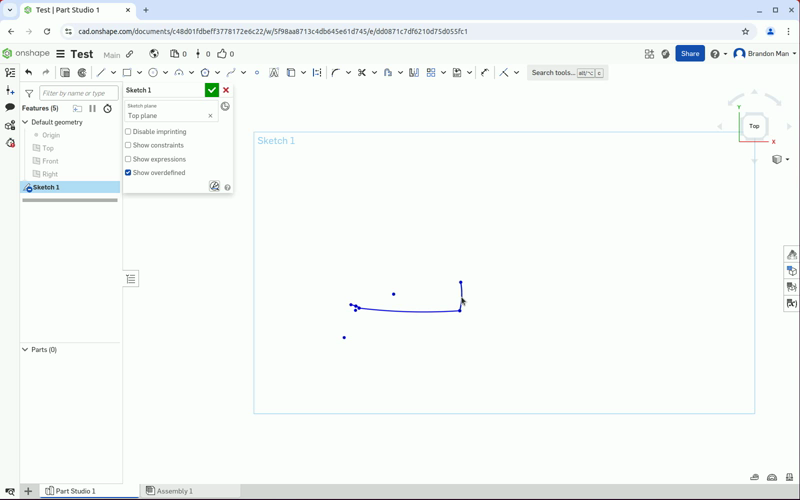
mouse_move(460, 282)
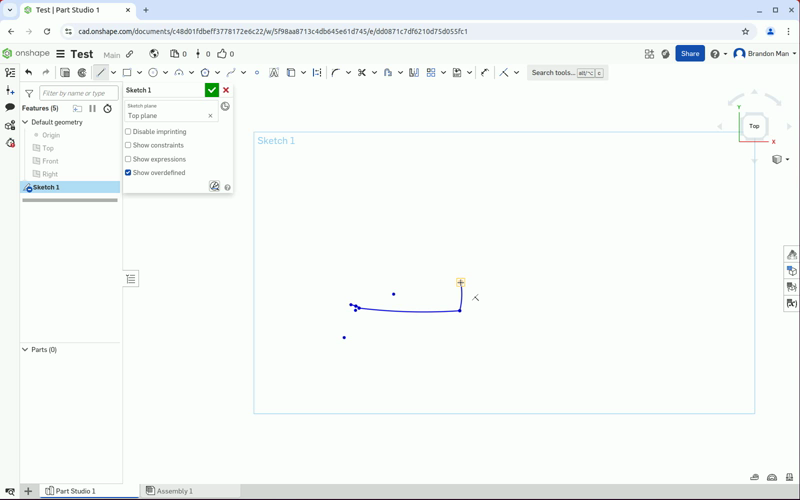
click(460, 282)
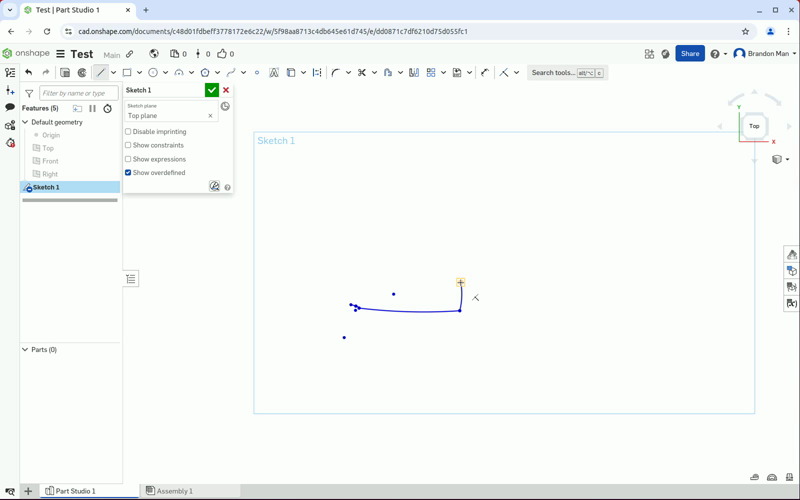
key_down(shift)
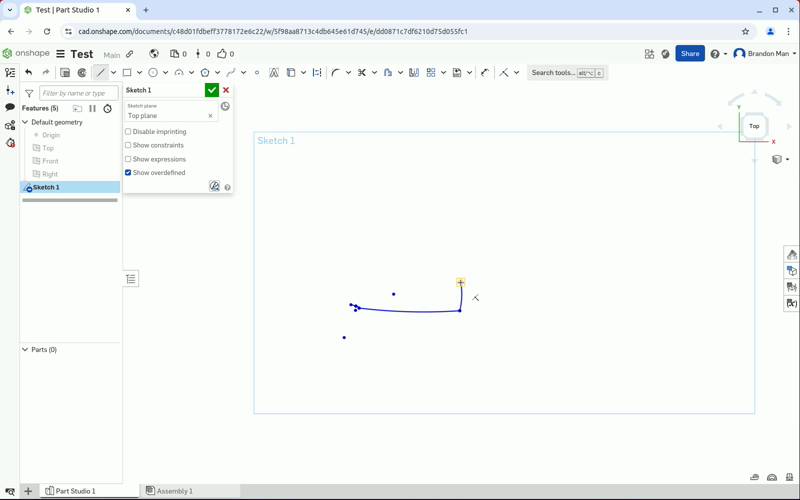
mouse_move(379, 282)
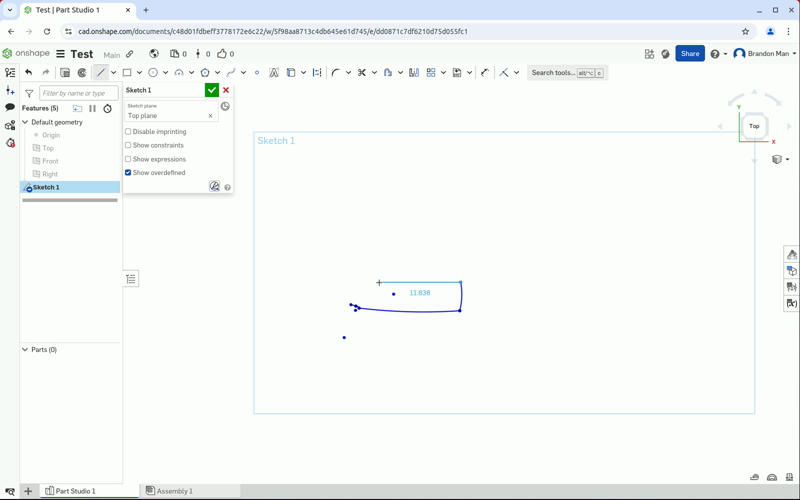
click(379, 282)
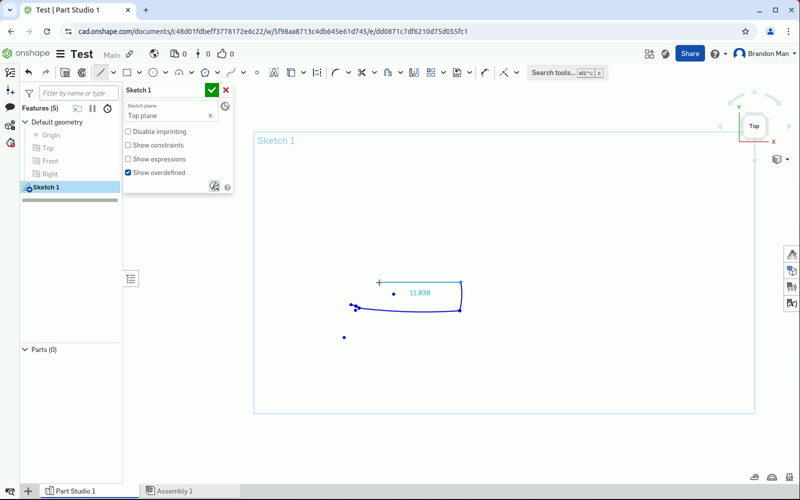
key_up(shift)
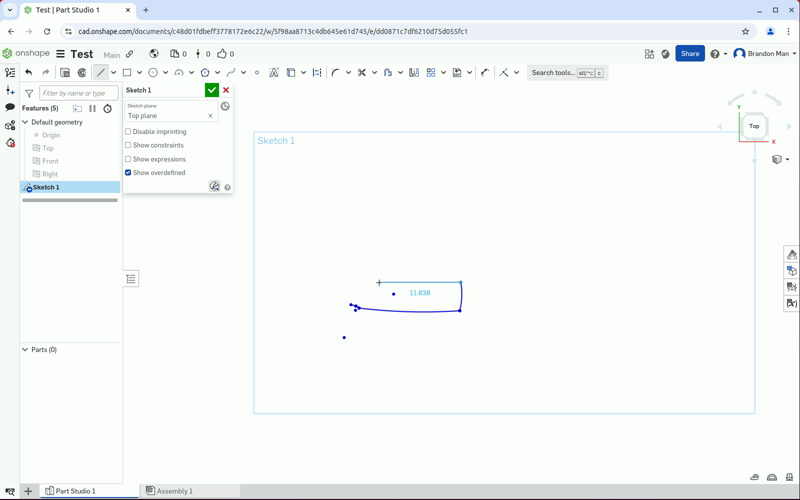
key(esc)
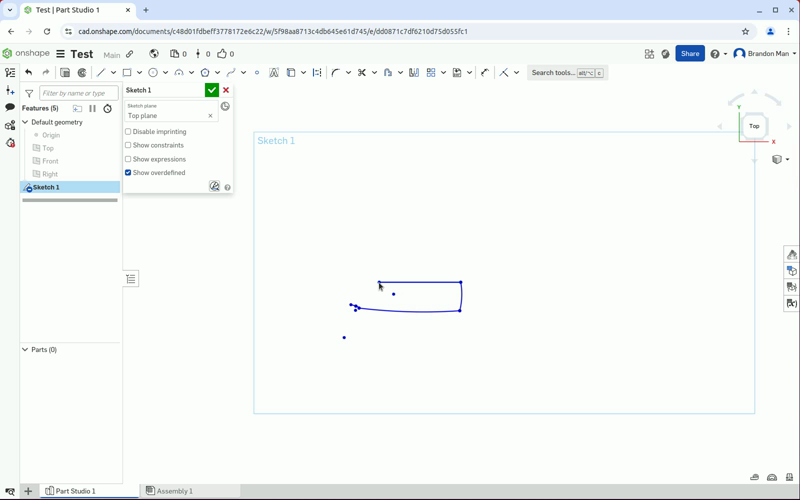
key(a)
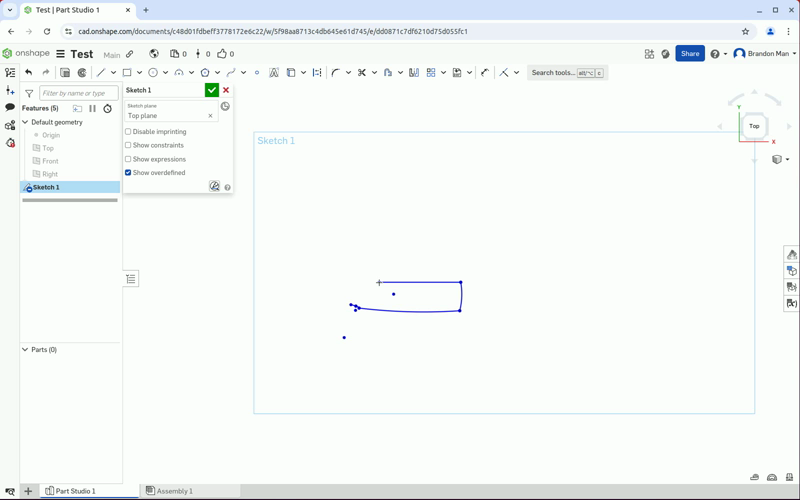
mouse_move(379, 282)
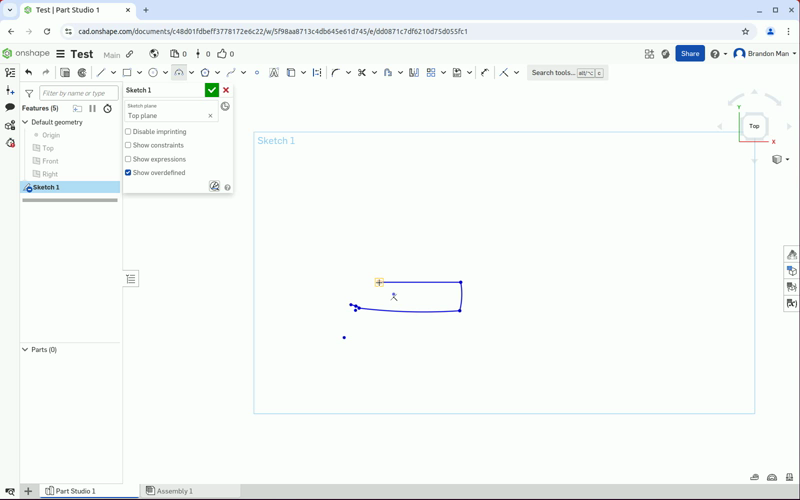
click(379, 282)
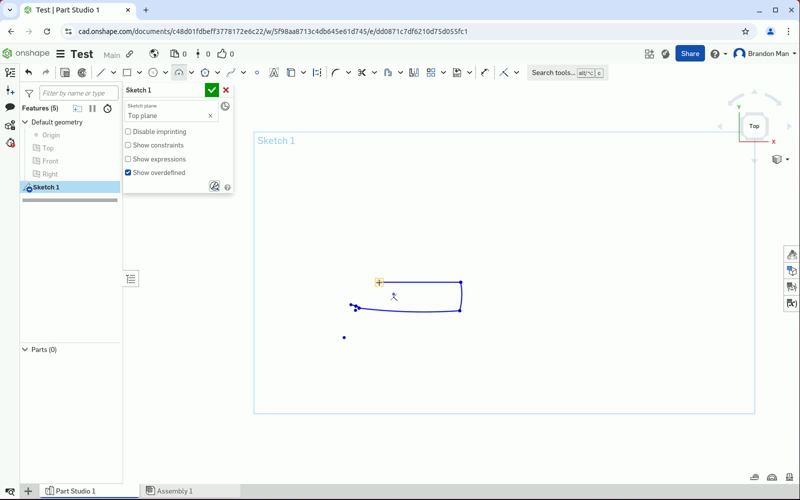
mouse_move(352, 305)
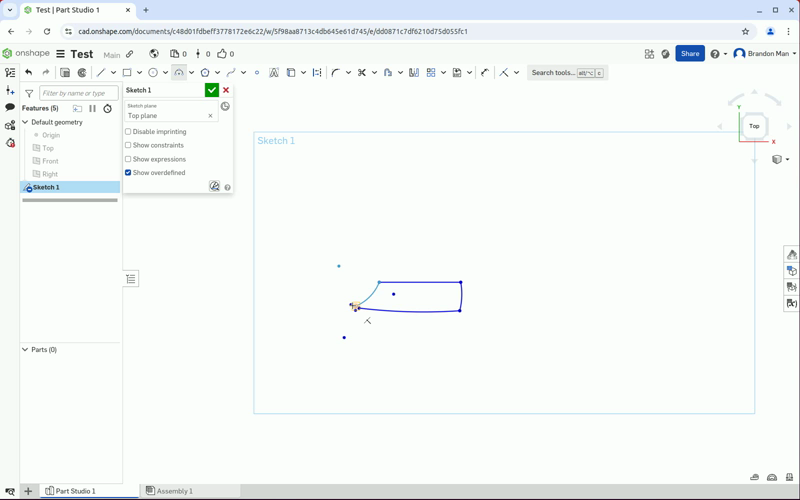
scroll(6)
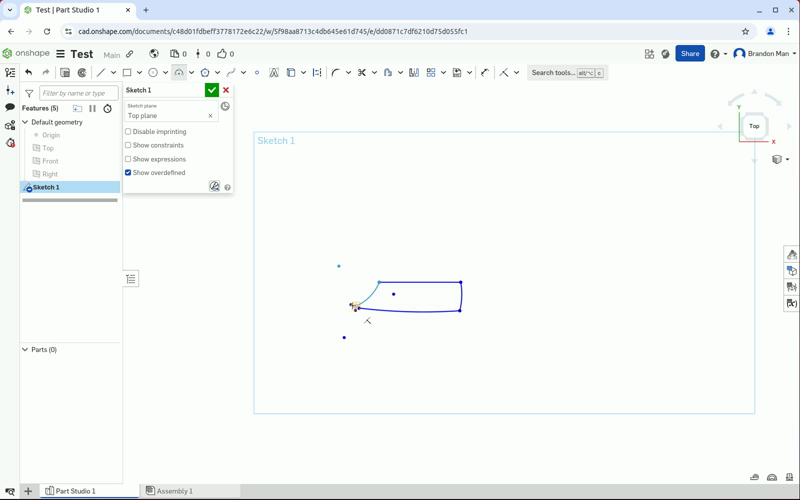
scroll(6)
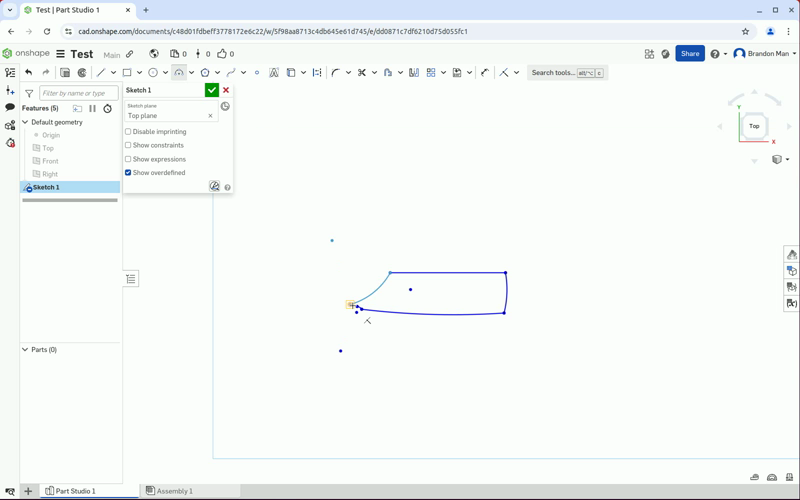
scroll(6)
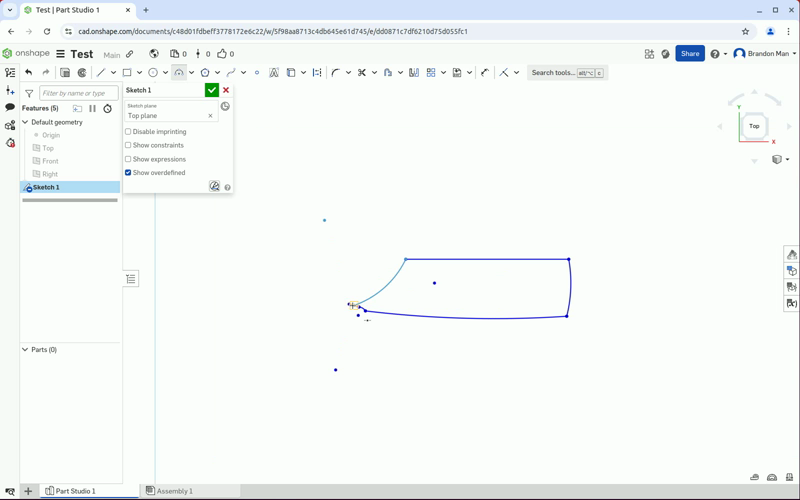
scroll(6)
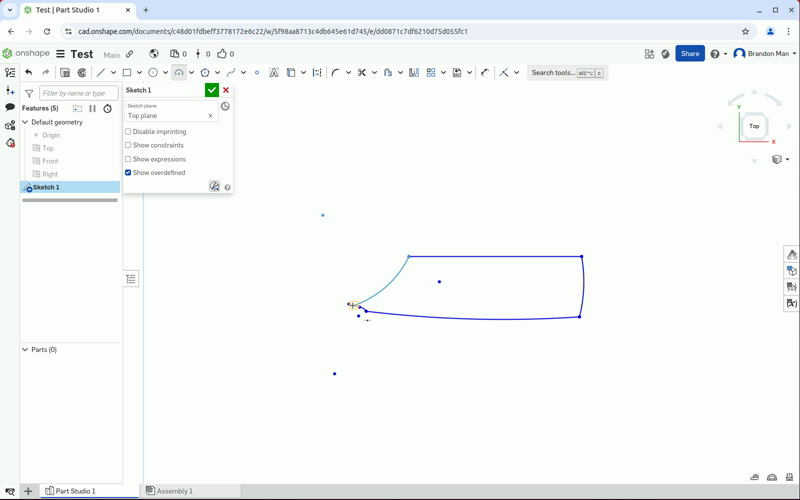
scroll(6)
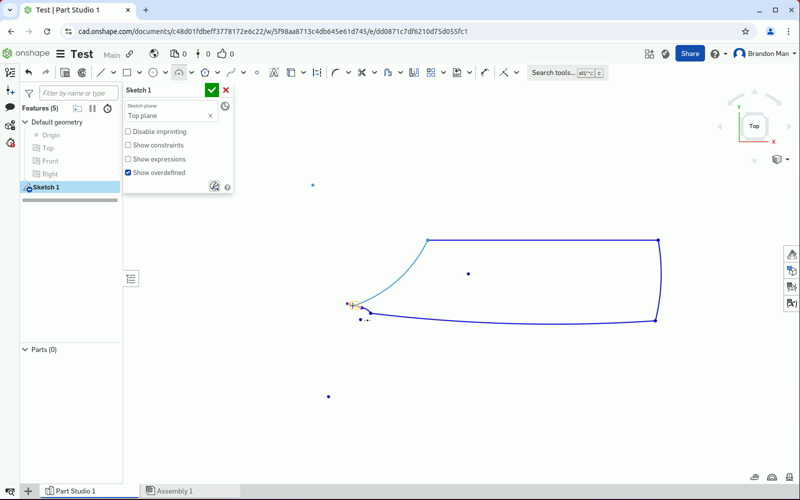
scroll(6)
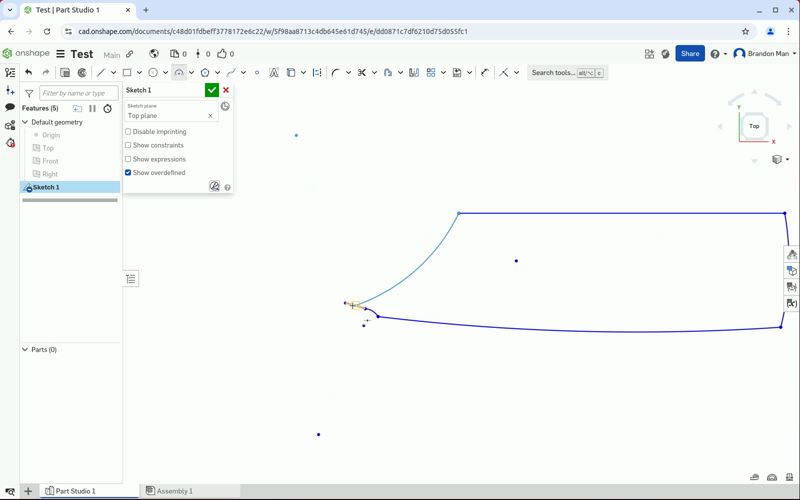
scroll(6)
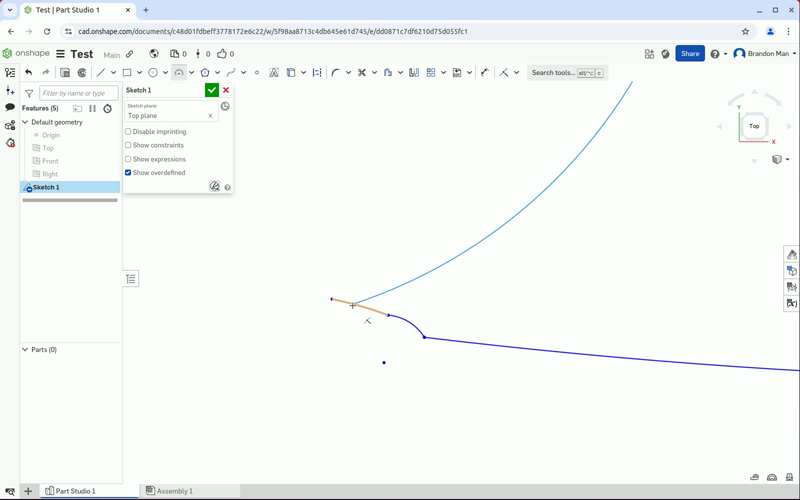
click(352, 305)
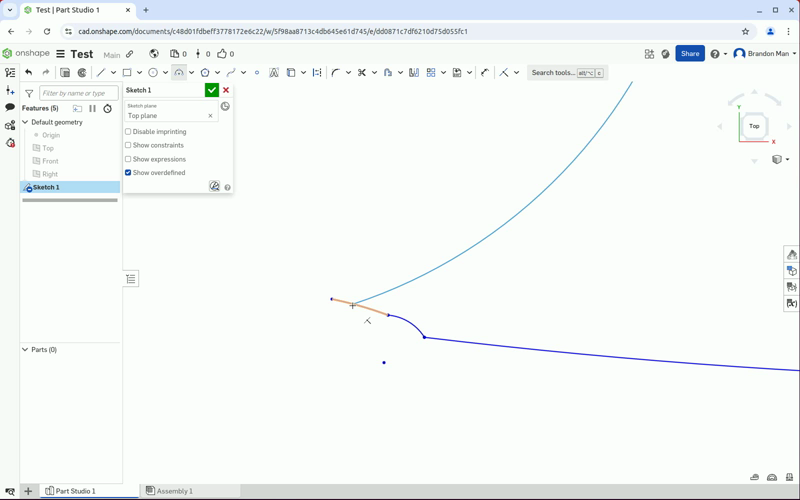
scroll(-6)
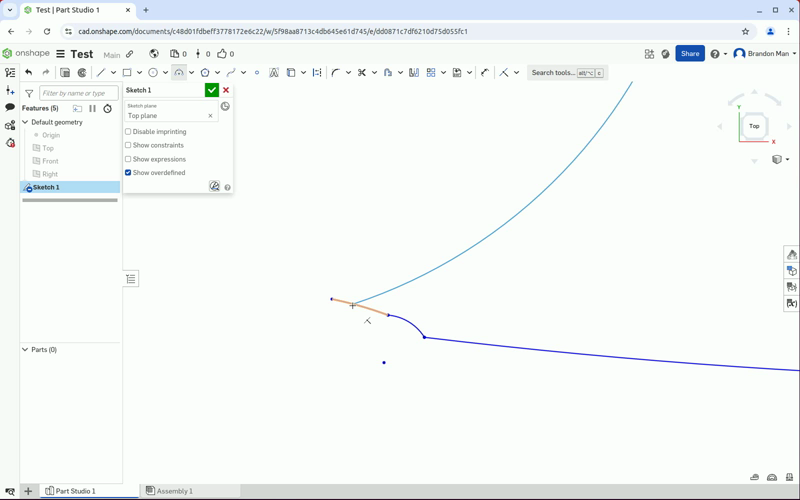
scroll(-6)
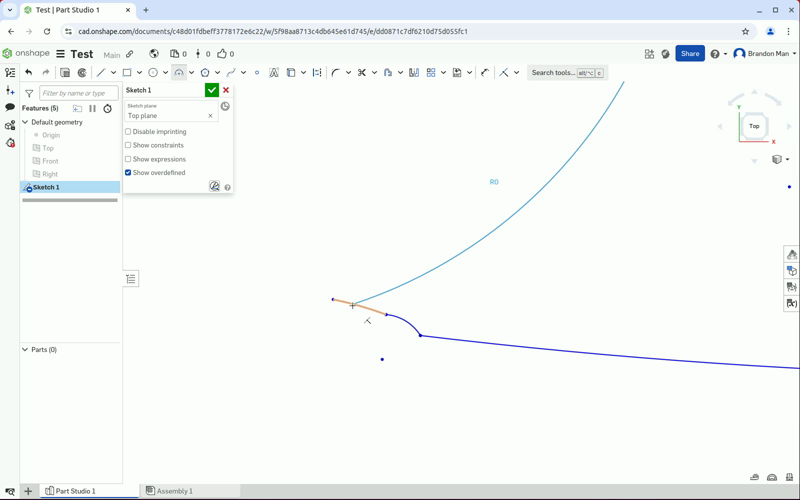
scroll(-6)
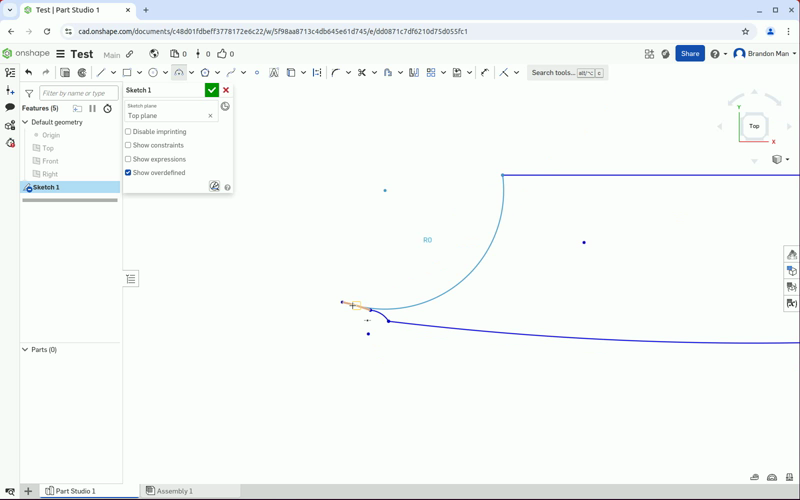
scroll(-6)
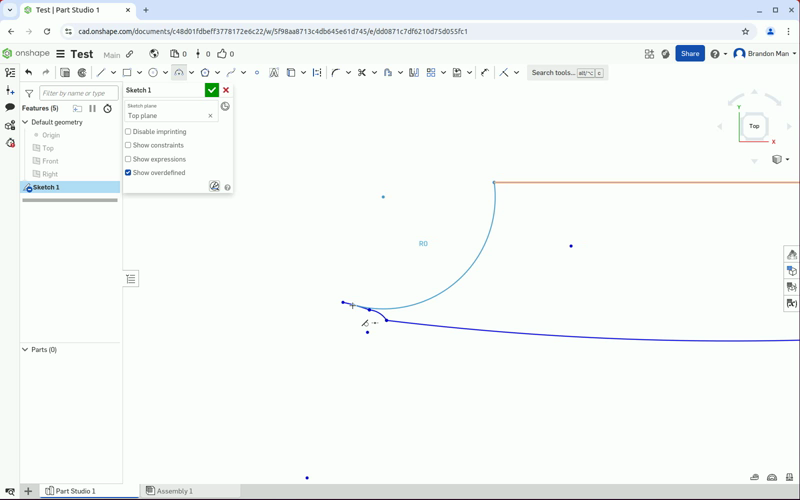
scroll(-6)
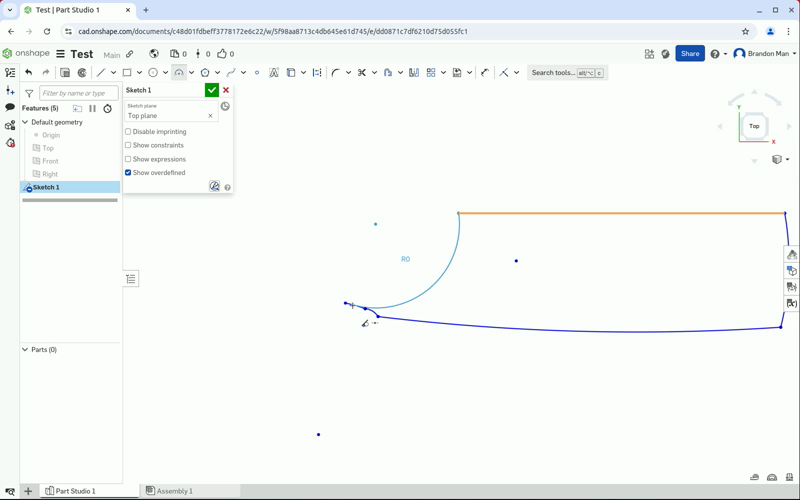
scroll(-6)
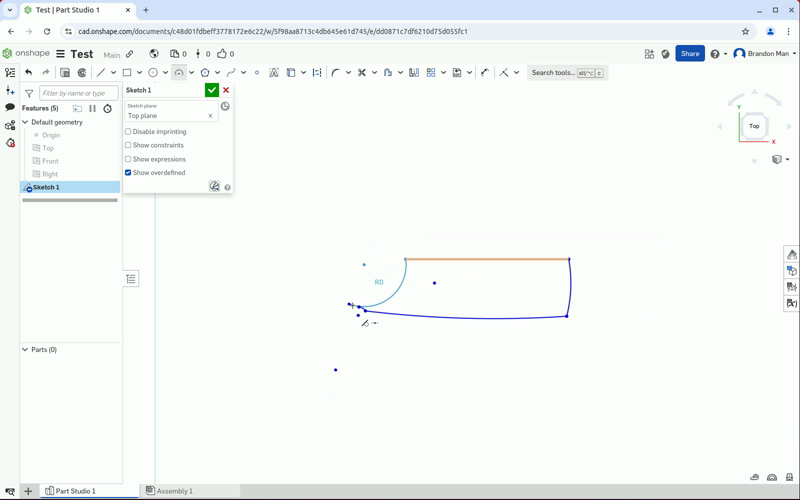
scroll(-6)
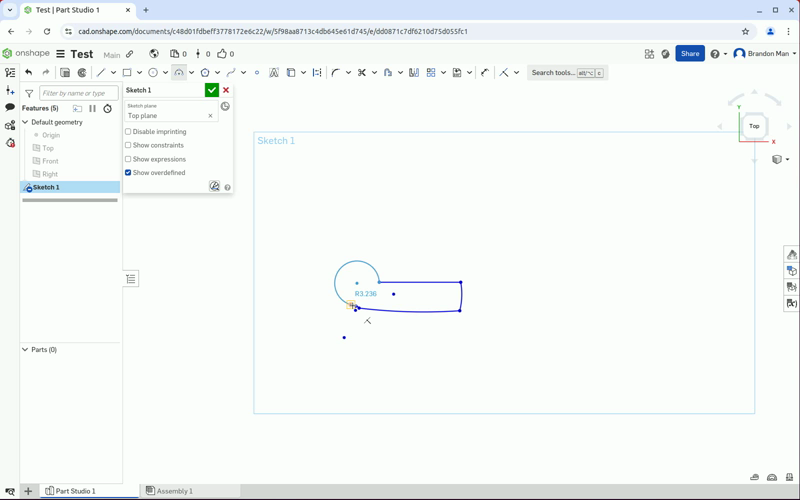
key_down(shift)
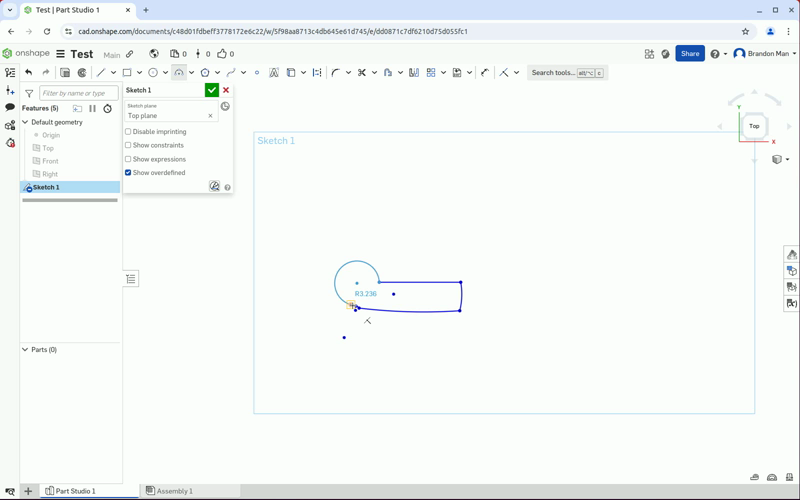
mouse_move(362, 288)
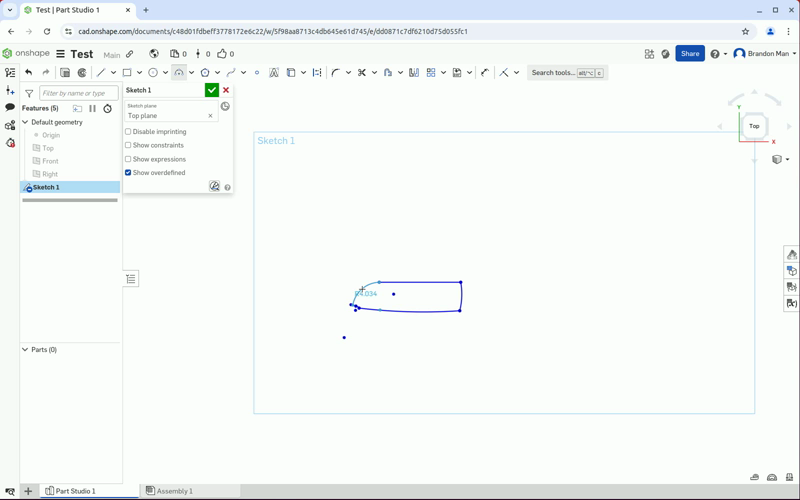
scroll(6)
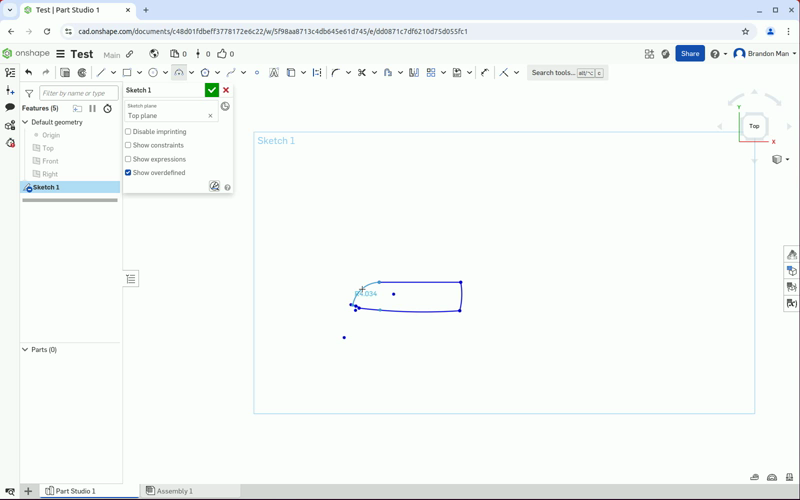
scroll(6)
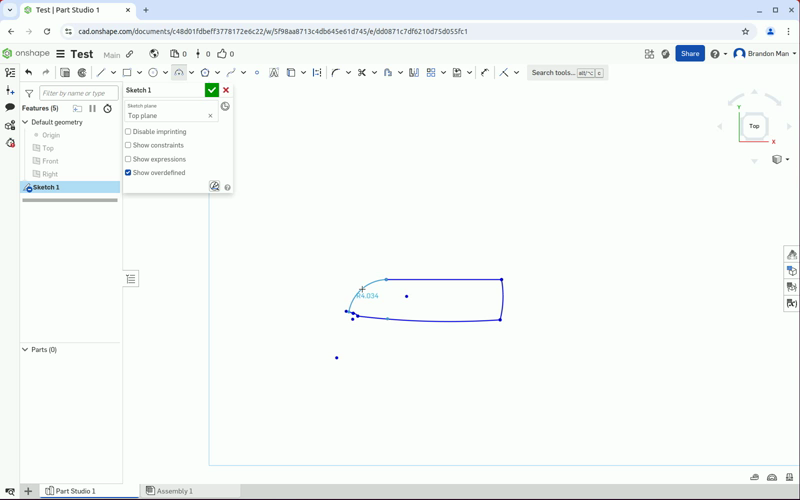
scroll(6)
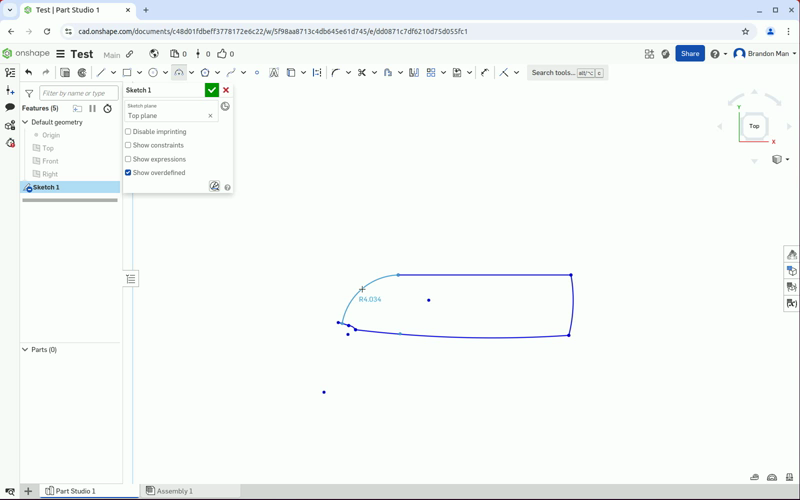
scroll(6)
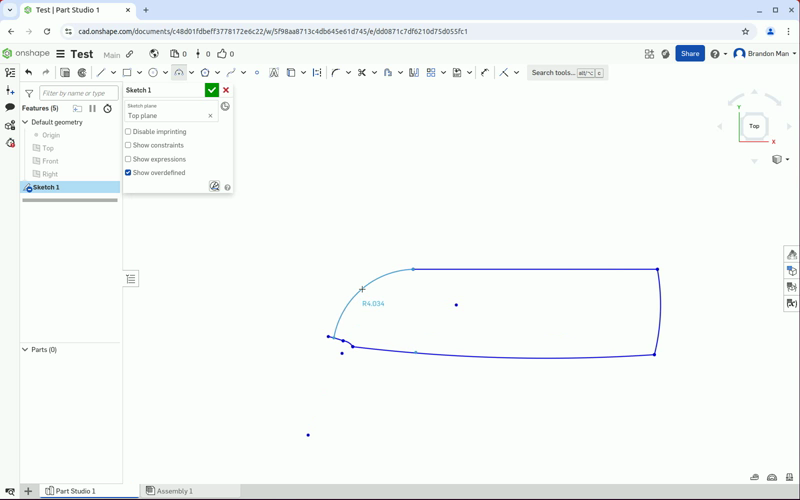
scroll(6)
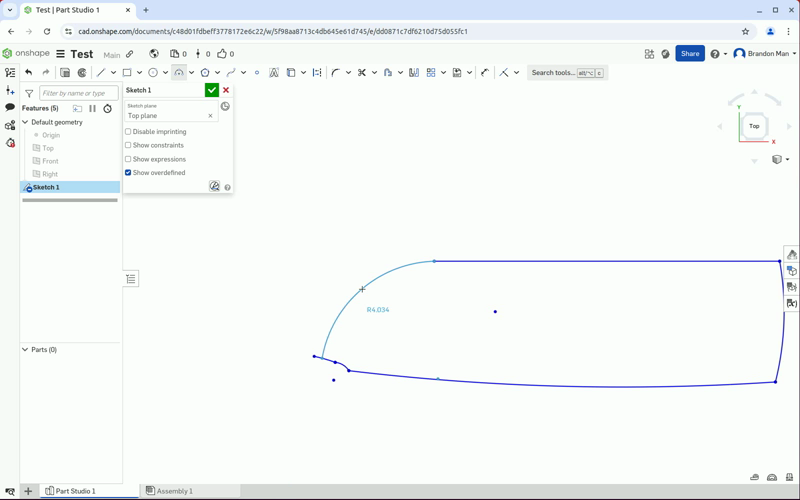
scroll(6)
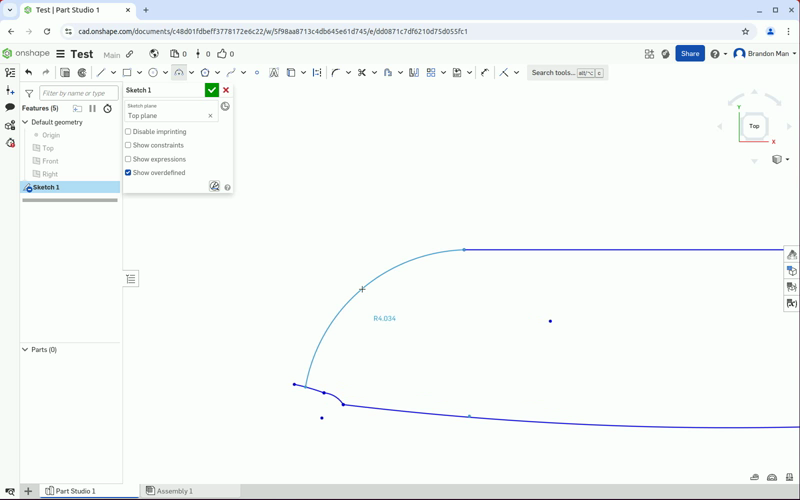
scroll(6)
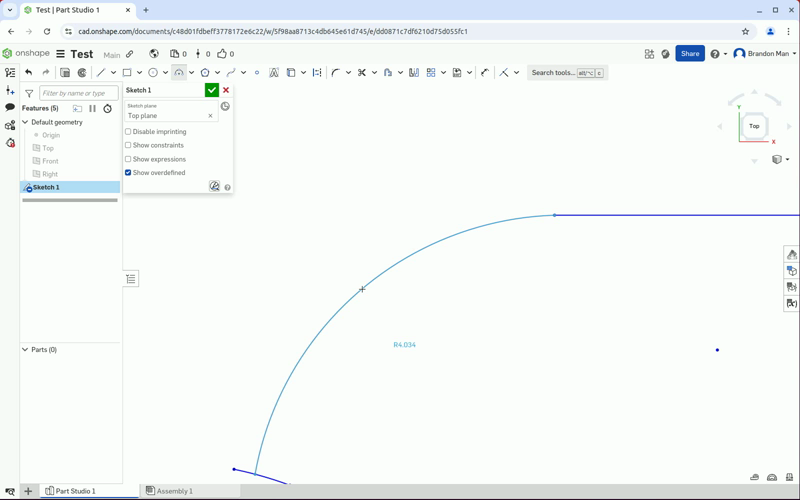
click(362, 288)
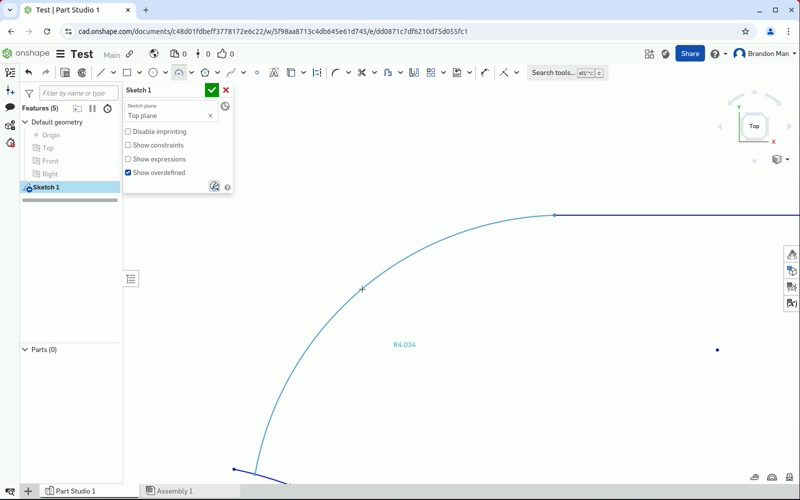
scroll(-6)
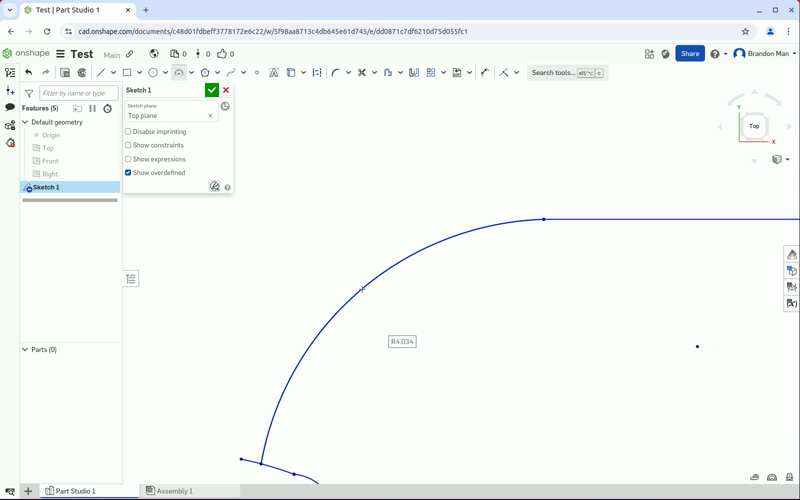
scroll(-6)
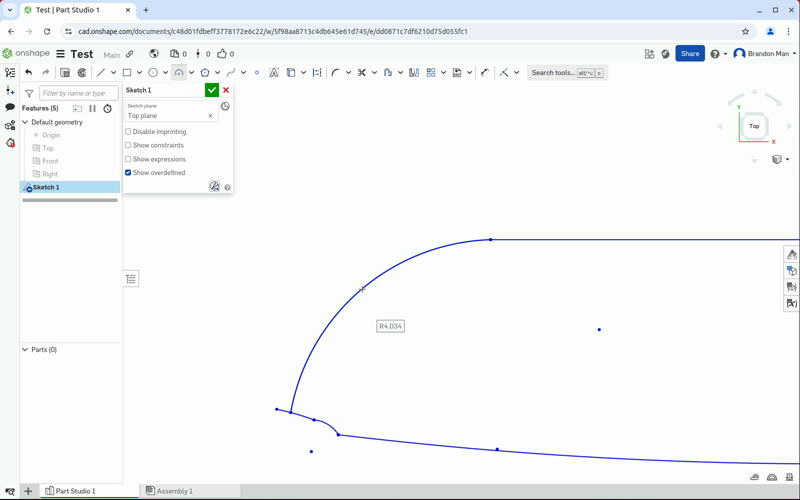
scroll(-6)
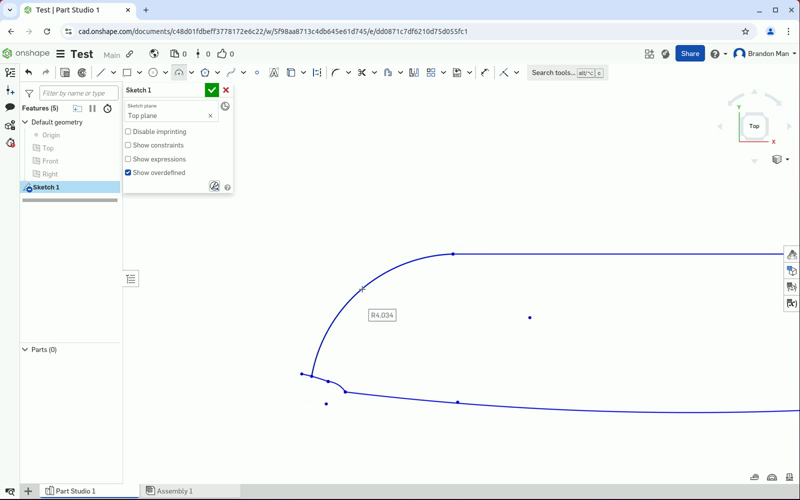
scroll(-6)
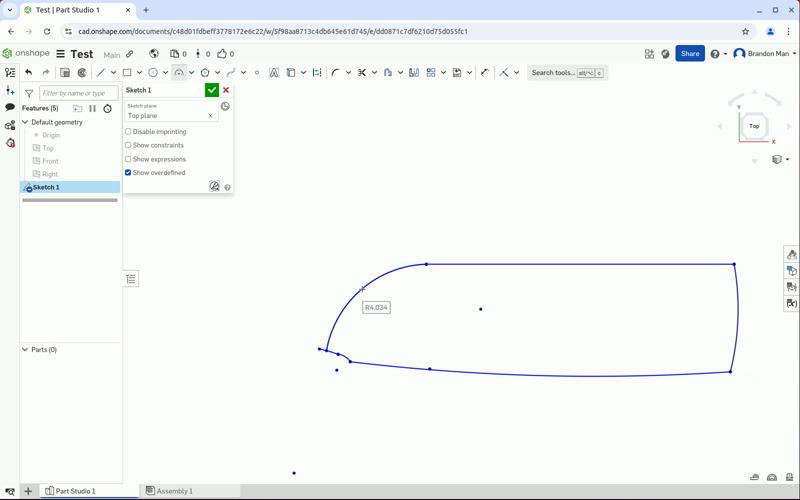
scroll(-6)
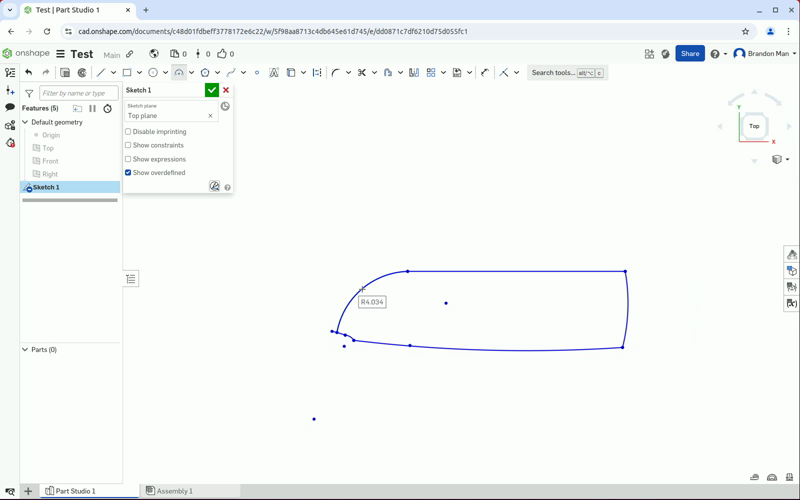
scroll(-6)
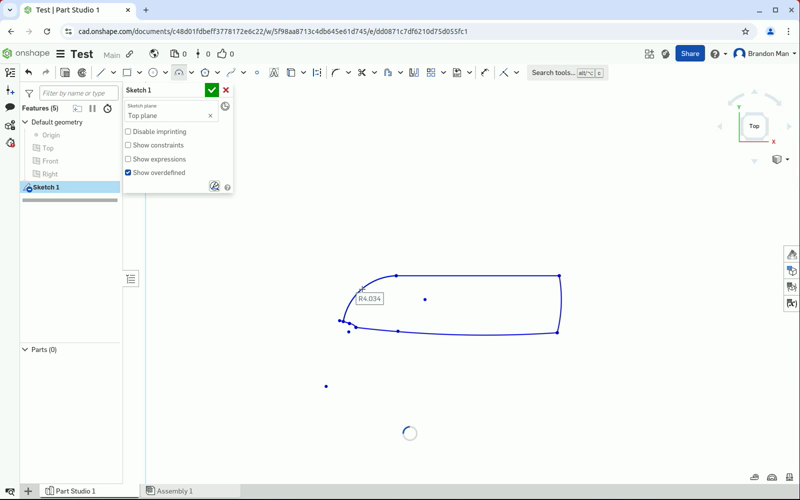
scroll(-6)
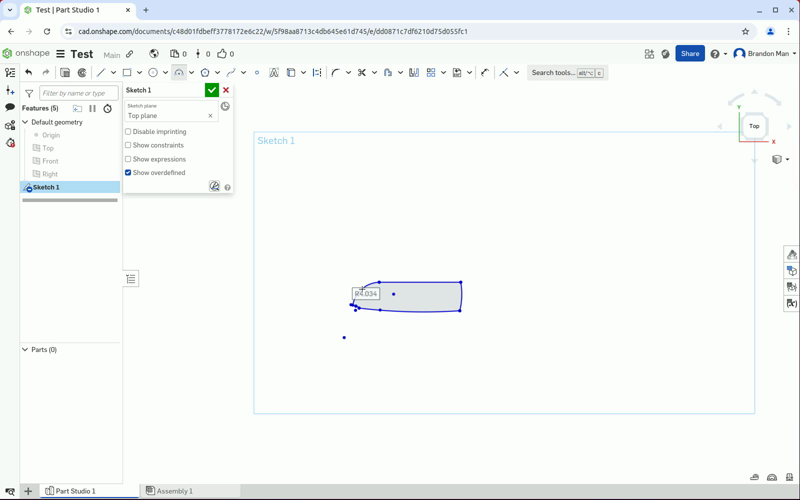
key_up(shift)
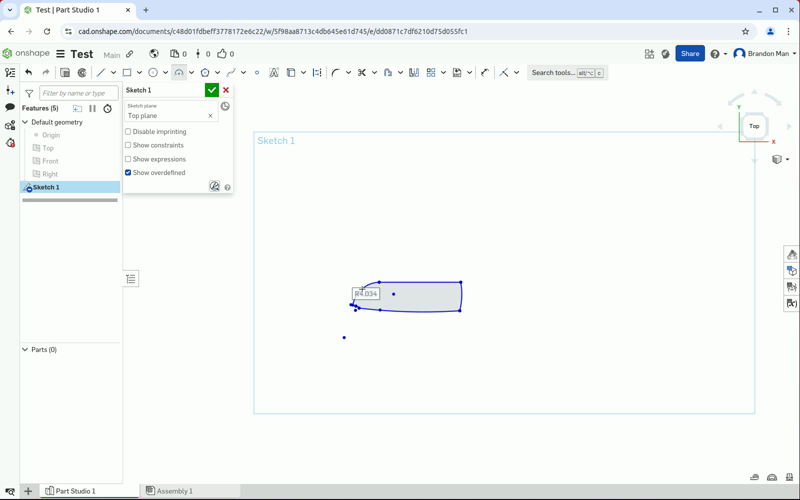
key(esc)
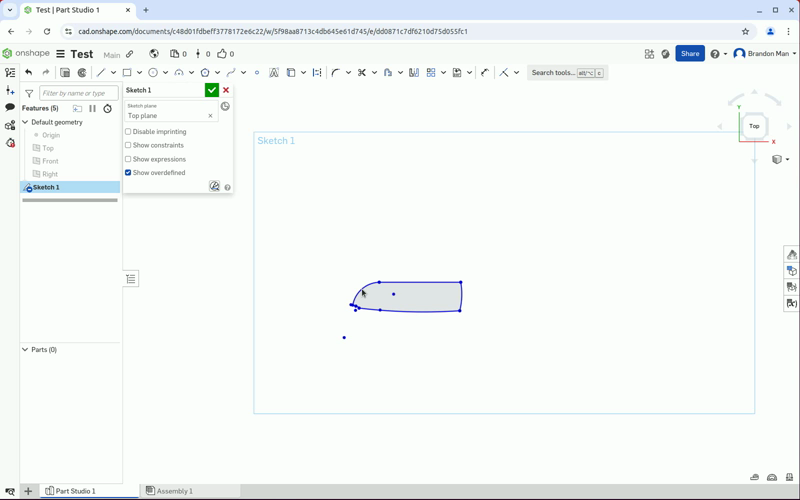
mouse_move(452, 299)
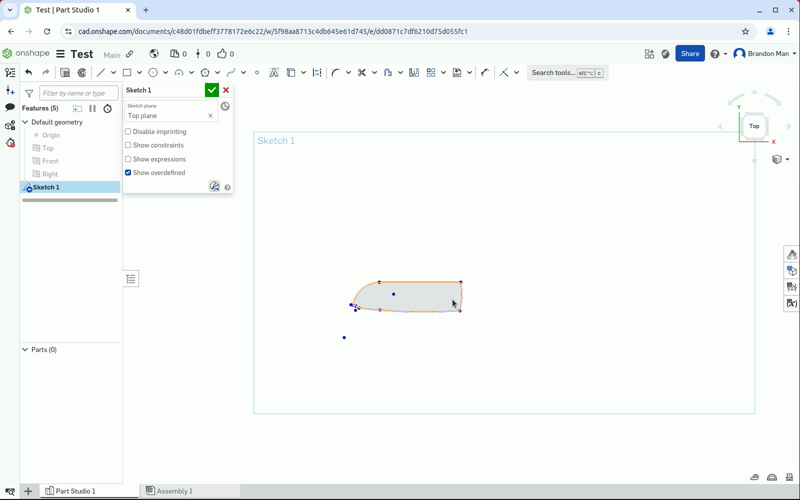
click(452, 299)
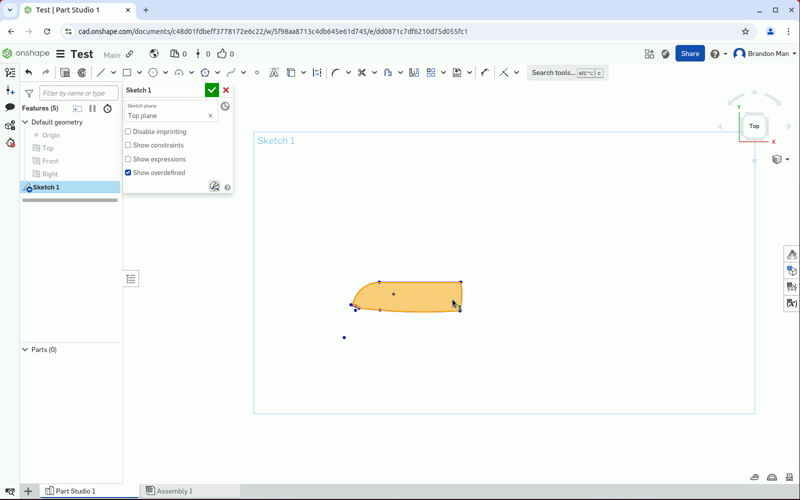
mouse_move(73, 352)
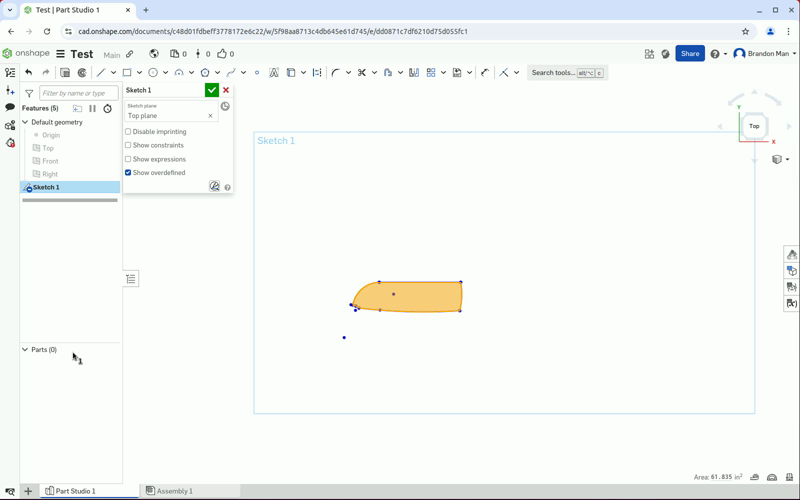
key(shift+y)
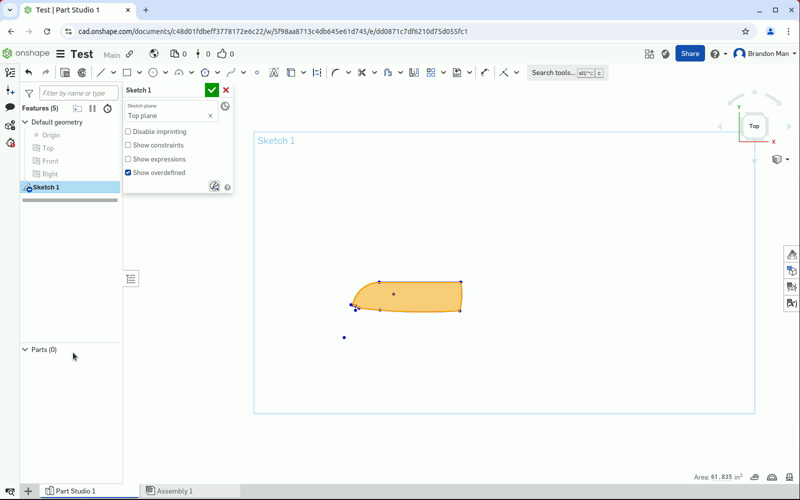
key(shift+e)
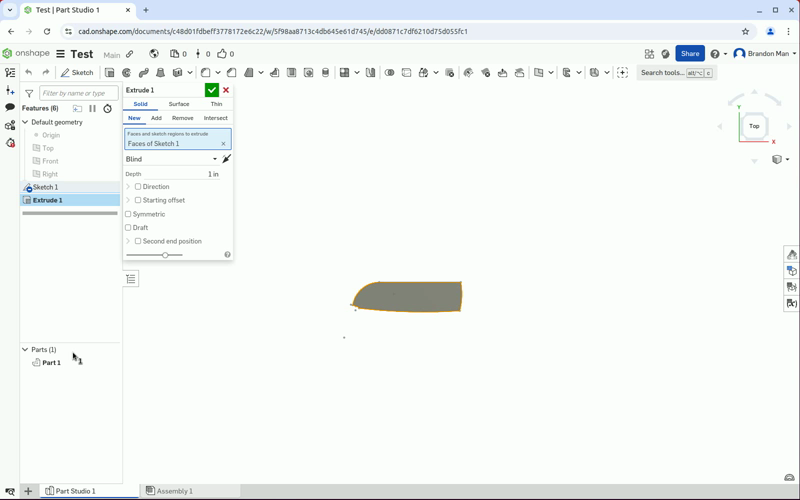
mouse_move(143, 106)
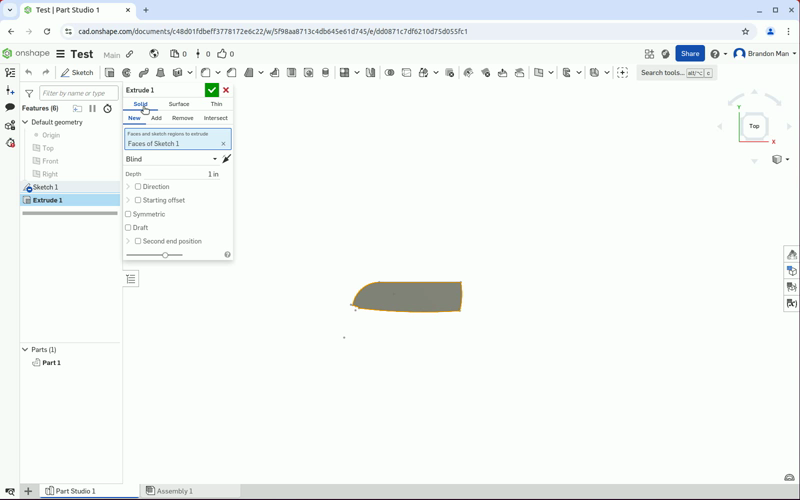
click(143, 106)
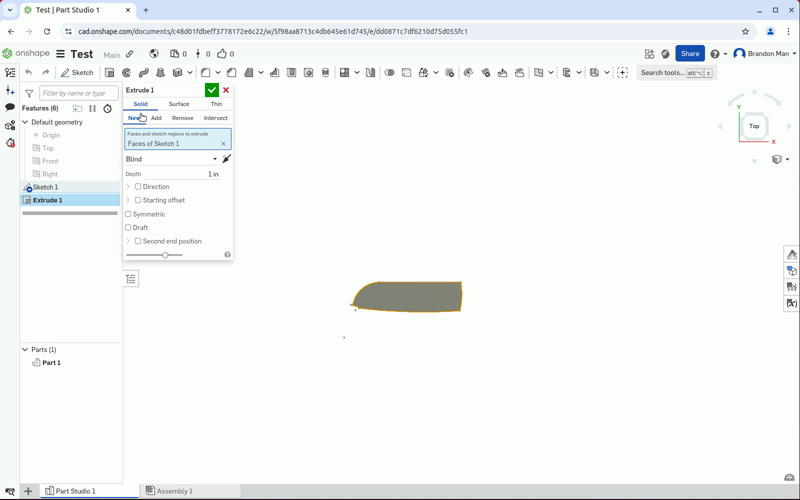
mouse_move(137, 120)
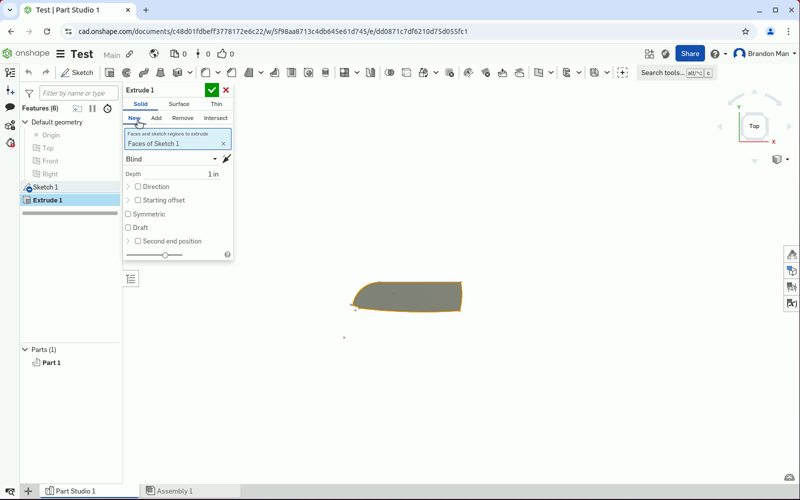
click(137, 120)
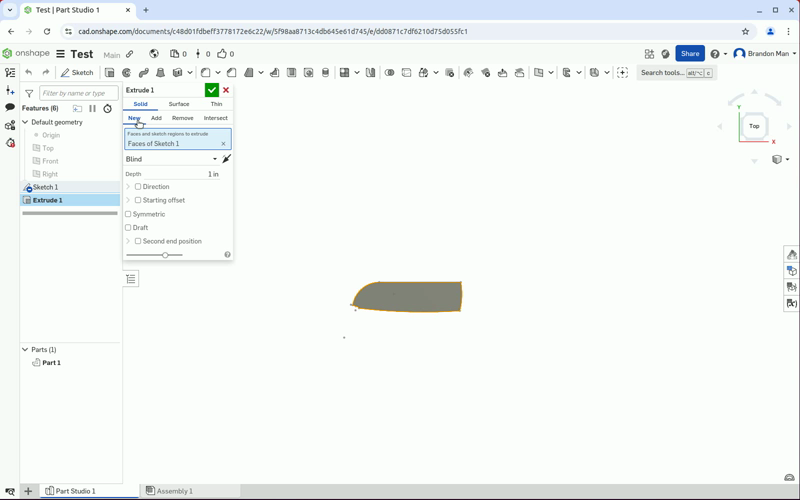
key(tab, 4)
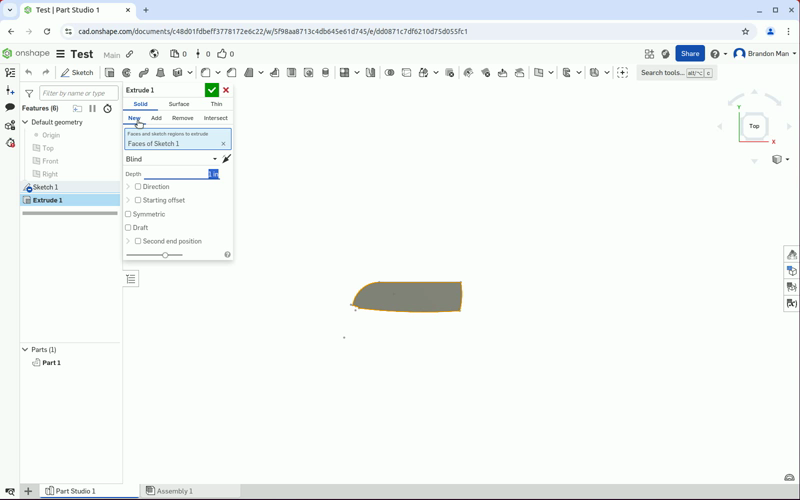
text(0.482)
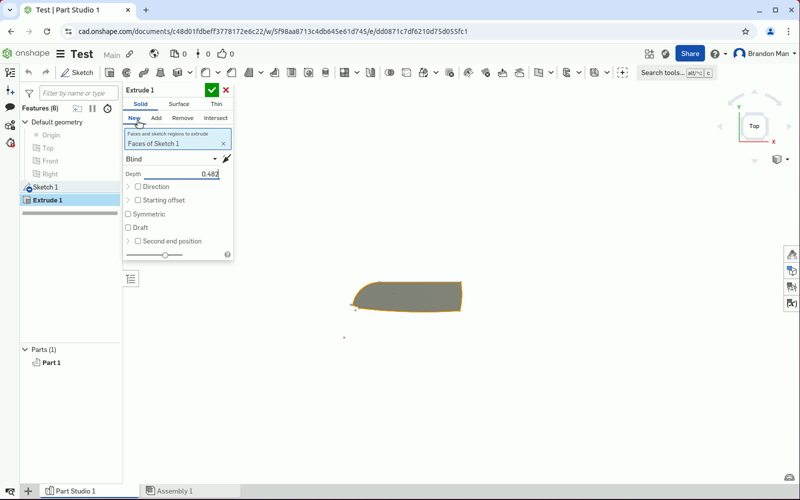
key(tab, 3)
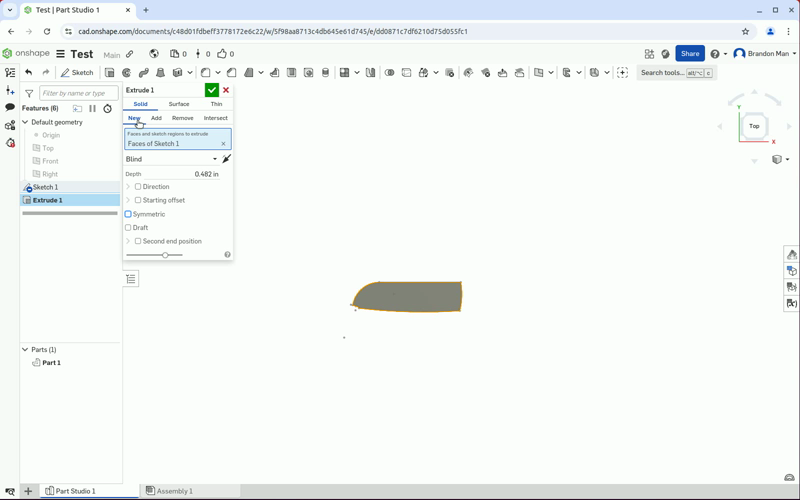
key(space)
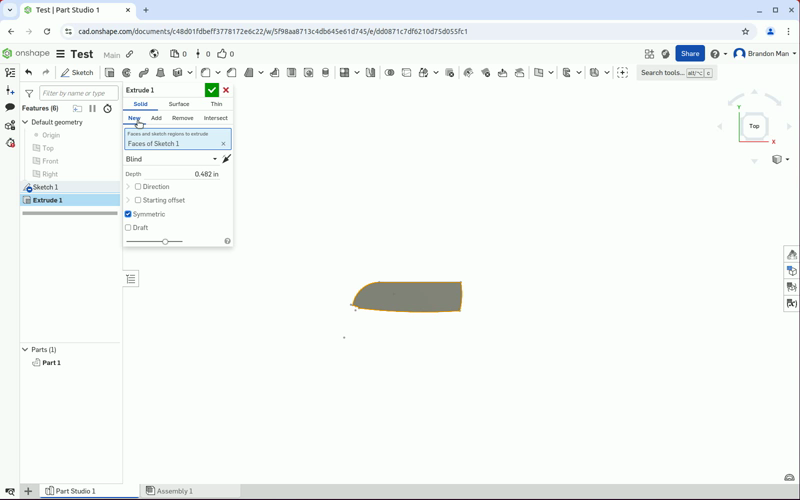
key(enter)
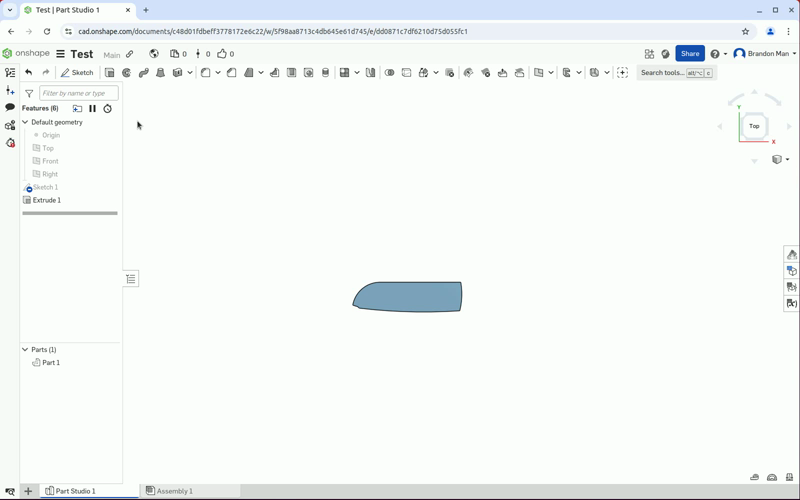
key(shift+h)
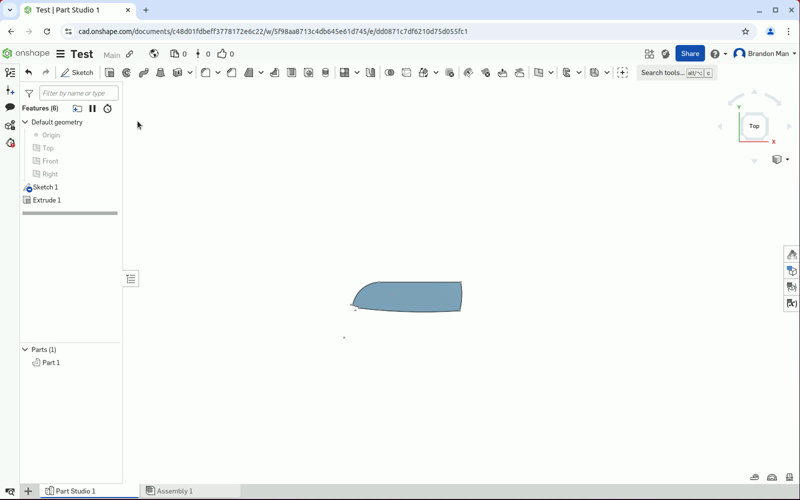
key(shift+h)
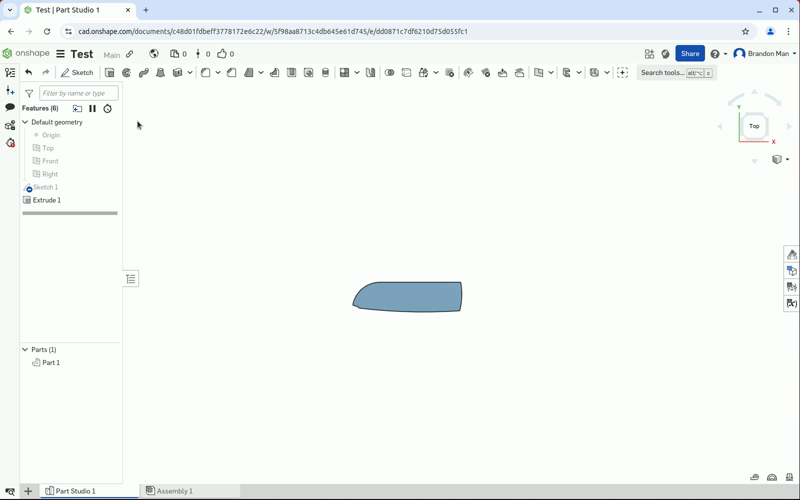
mouse_move(73, 189)
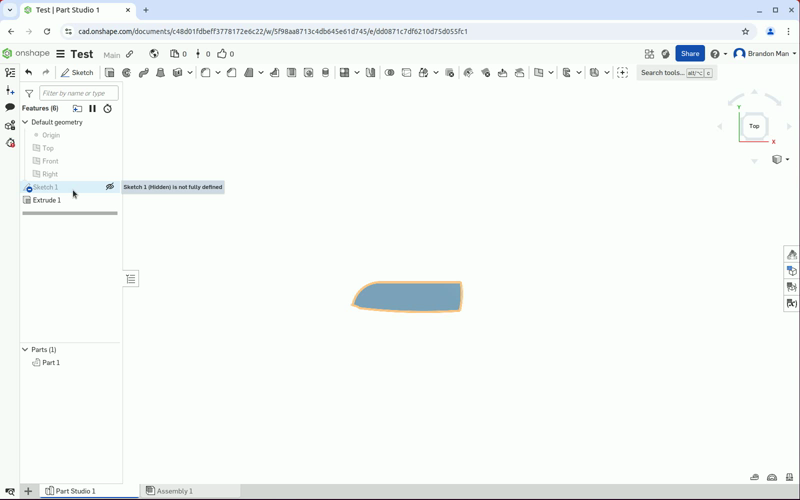
click(73, 189)
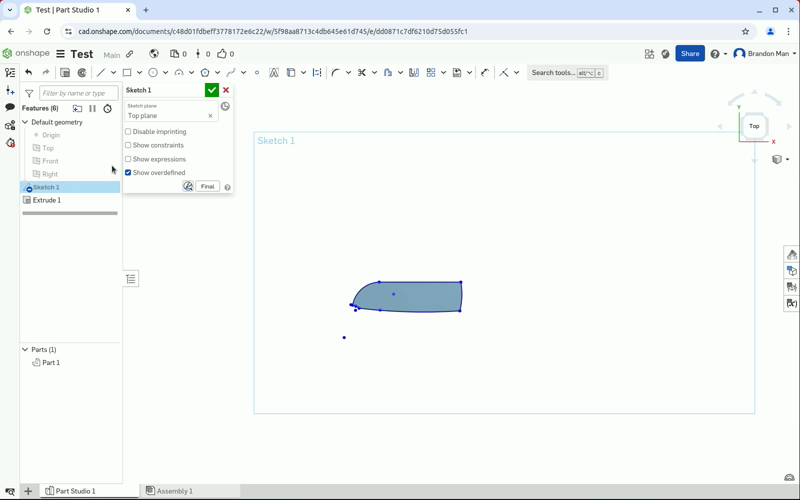
mouse_move(229, 92)
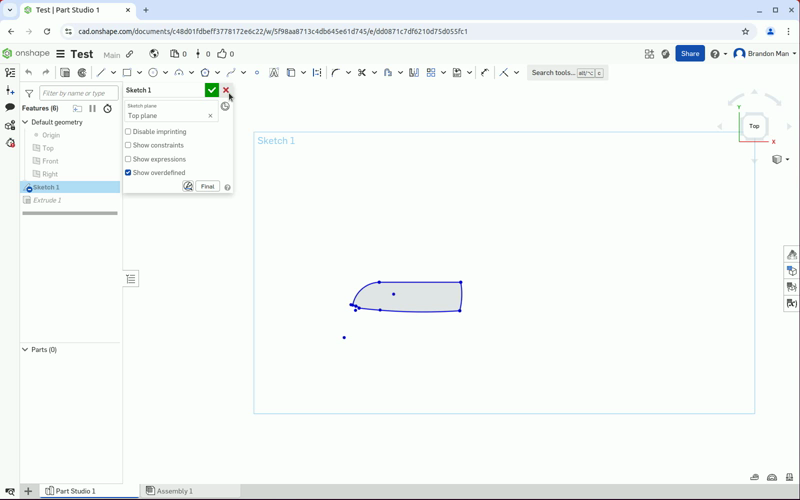
click(229, 92)
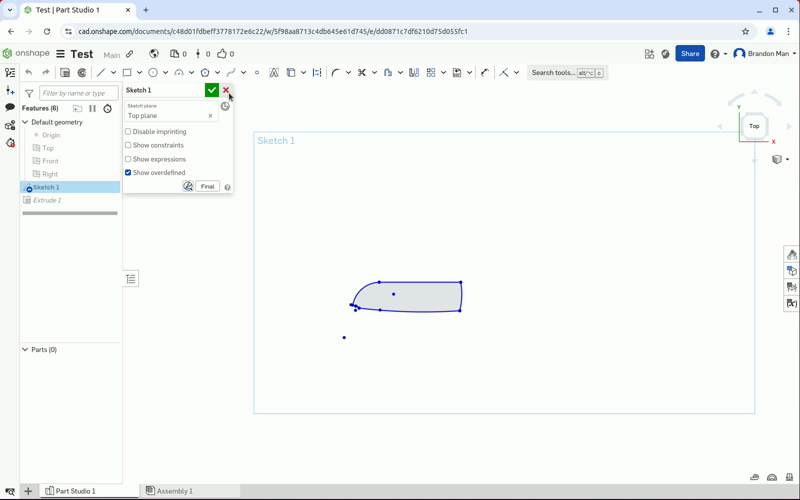
key(shift+s)
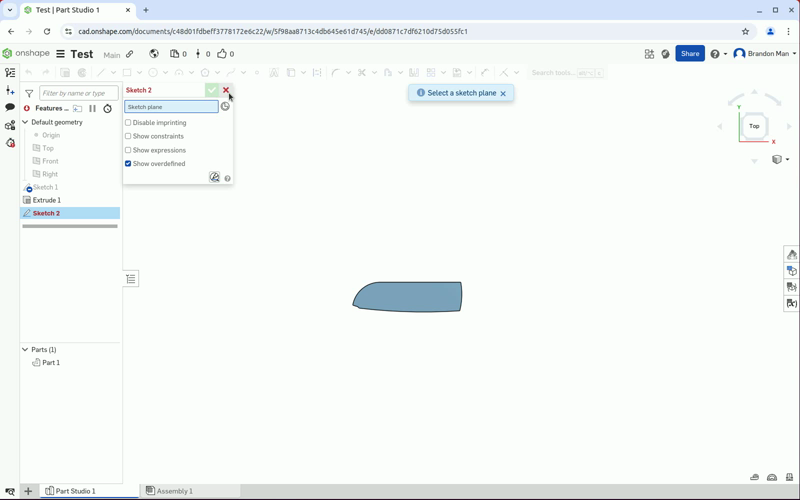
mouse_move(73, 150)
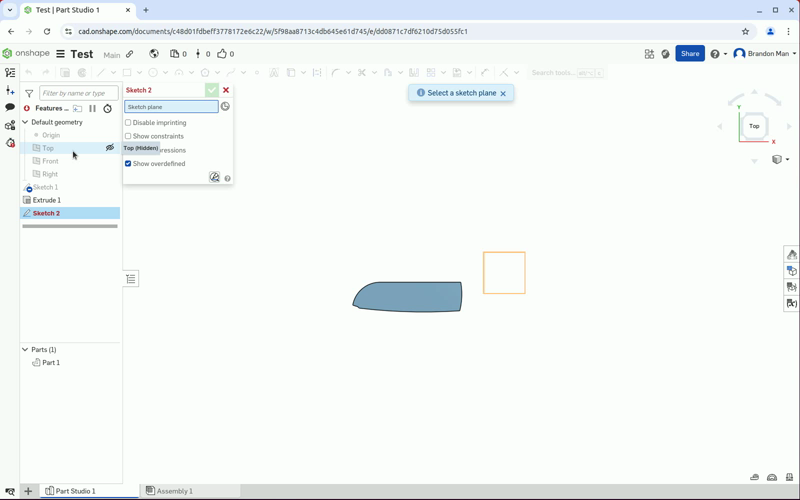
click(73, 150)
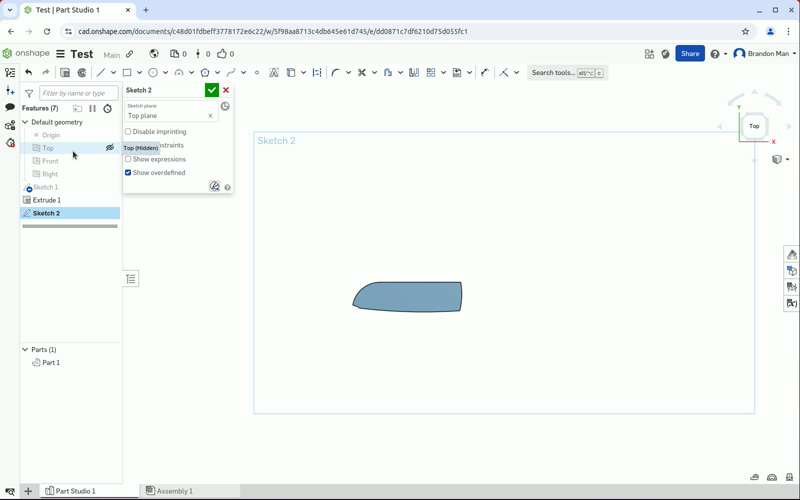
mouse_move(73, 352)
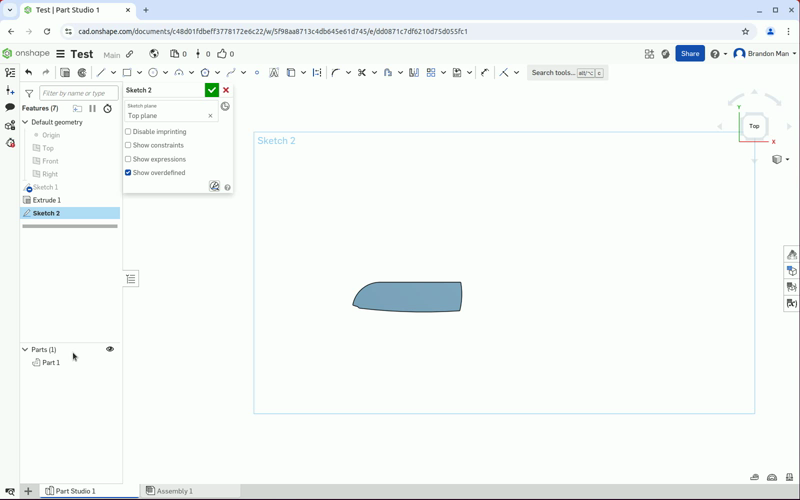
key(y)
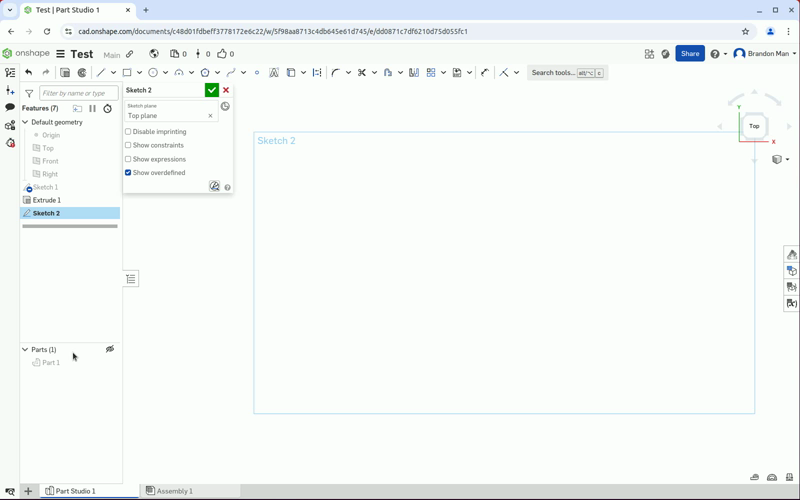
key(l)
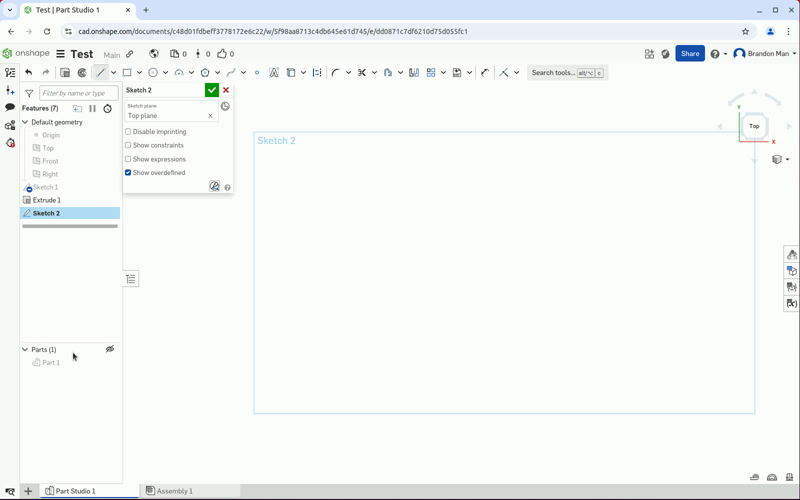
key_down(shift)
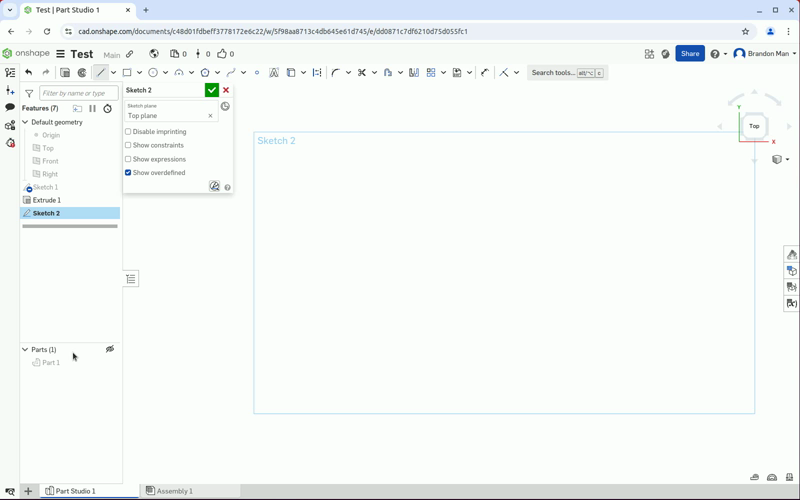
mouse_move(350, 312)
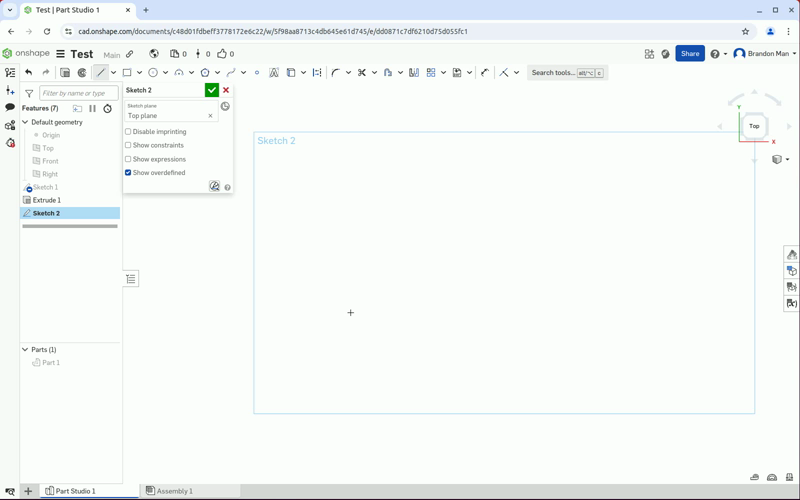
click(350, 312)
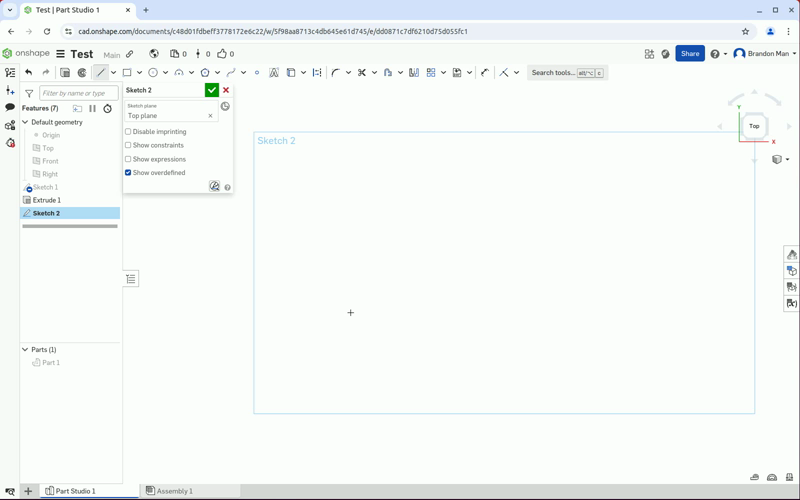
key_up(shift)
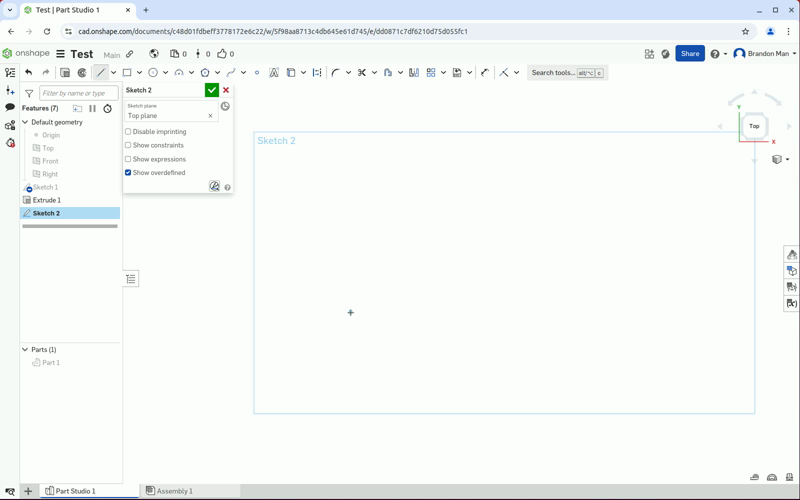
key_down(shift)
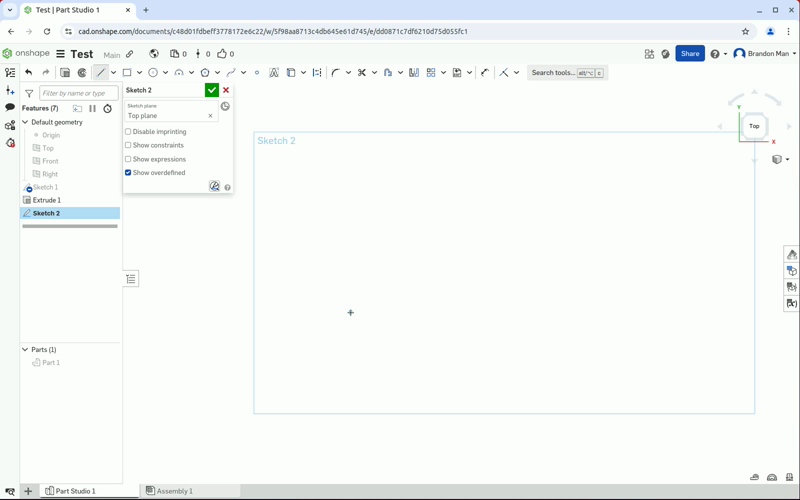
mouse_move(460, 312)
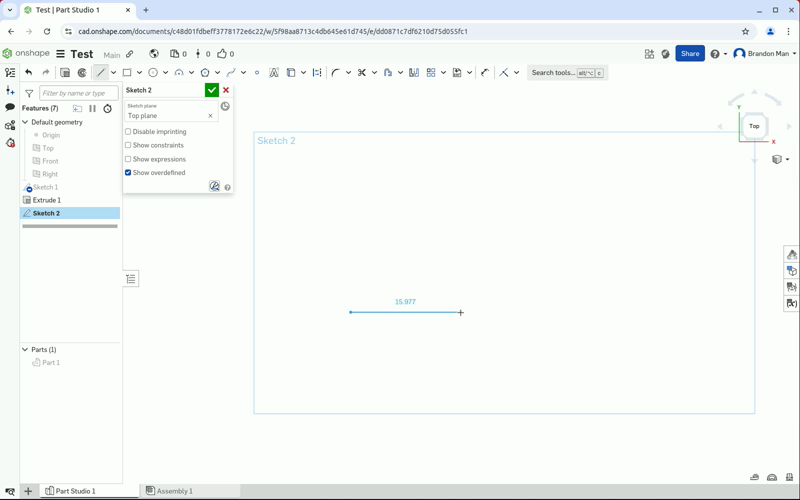
click(460, 312)
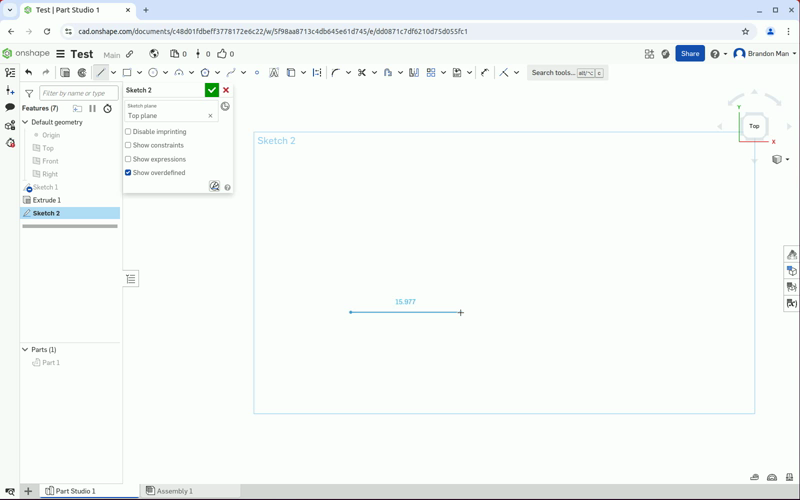
key_up(shift)
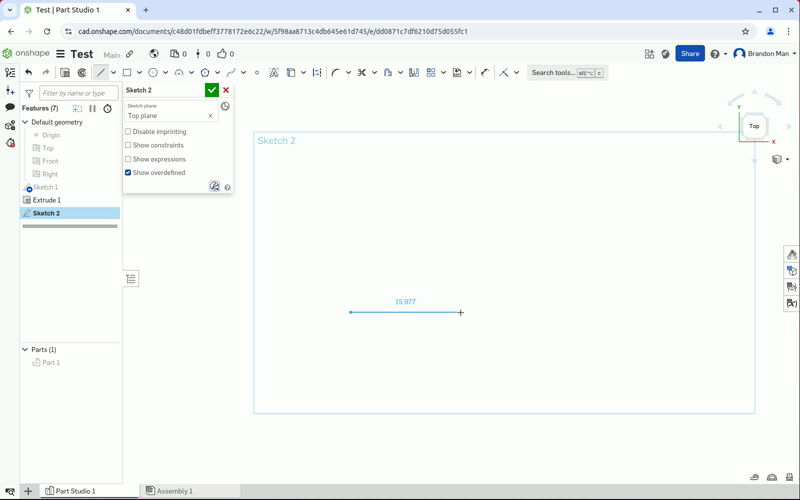
key_down(shift)
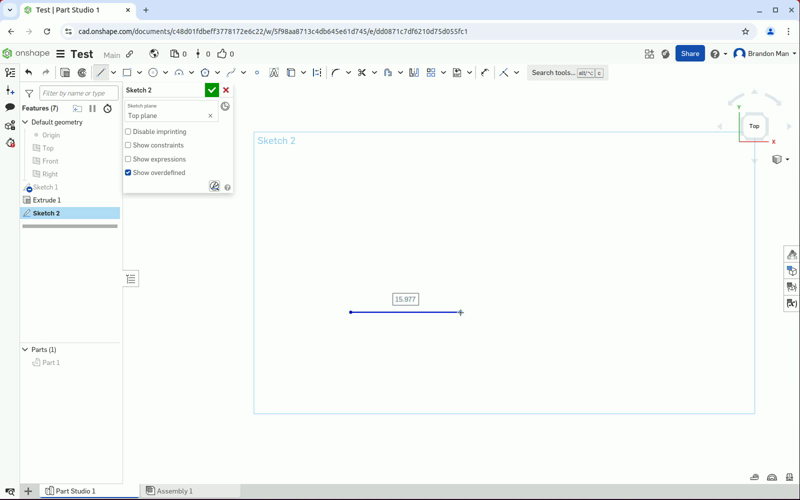
mouse_move(490, 312)
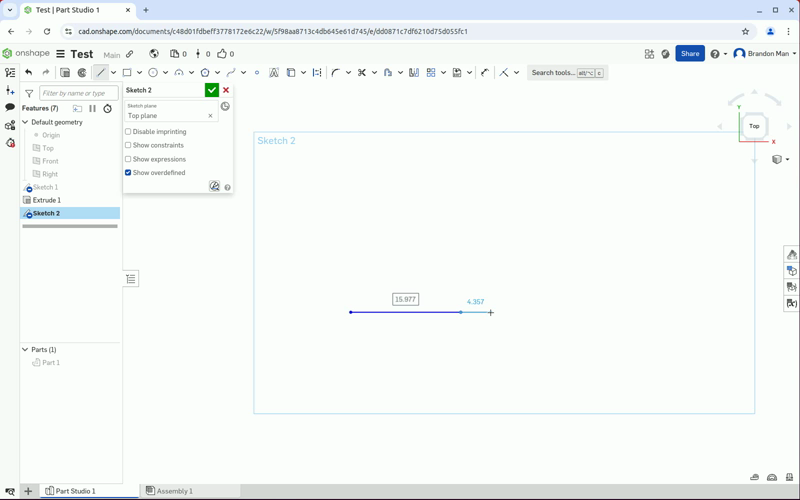
mouse_move(460, 283)
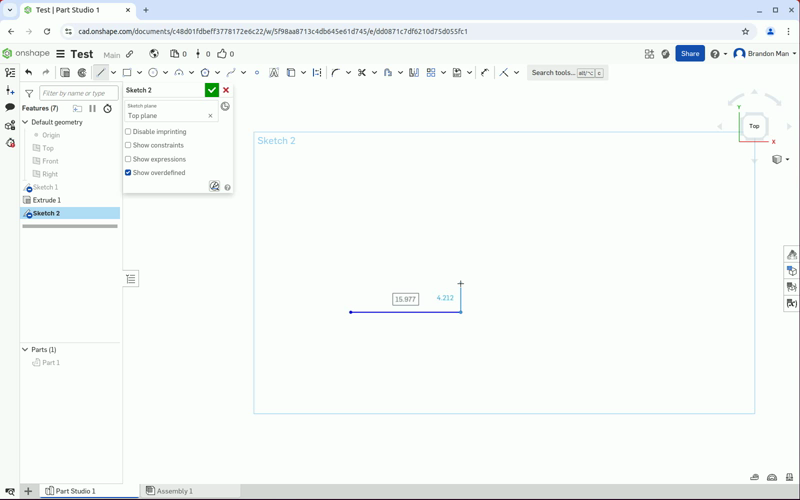
click(460, 283)
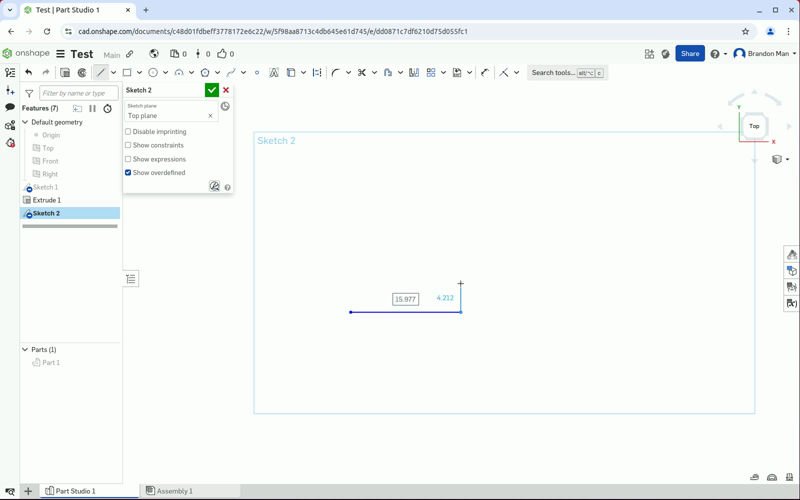
key_up(shift)
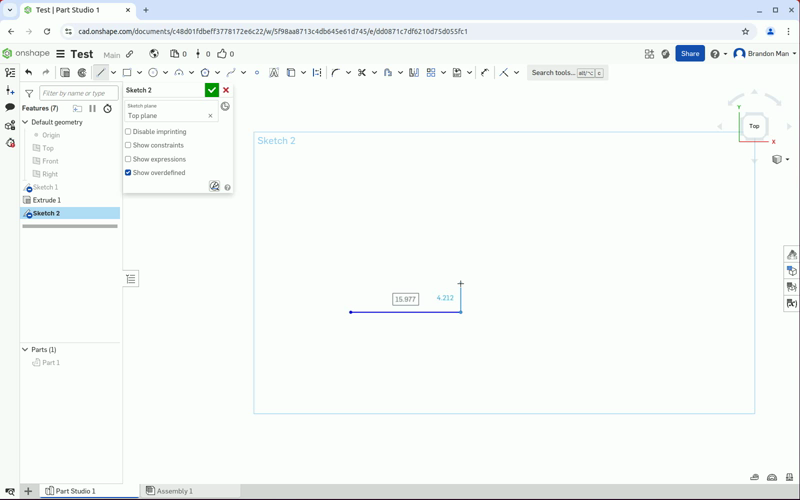
key_down(shift)
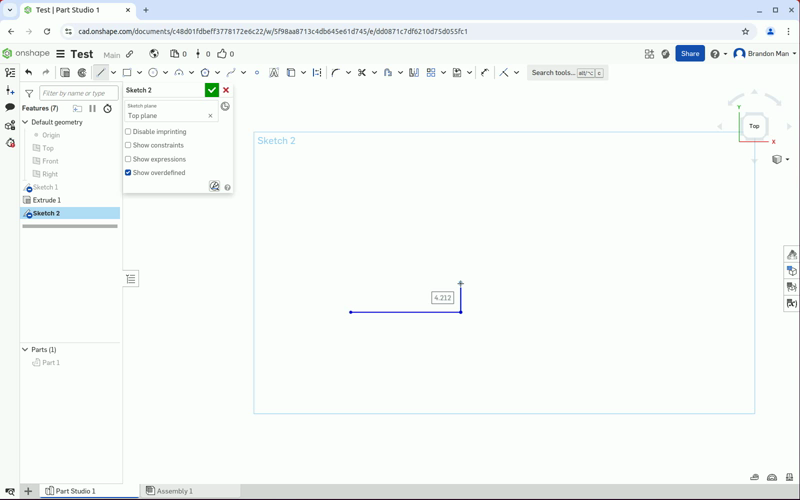
mouse_move(350, 283)
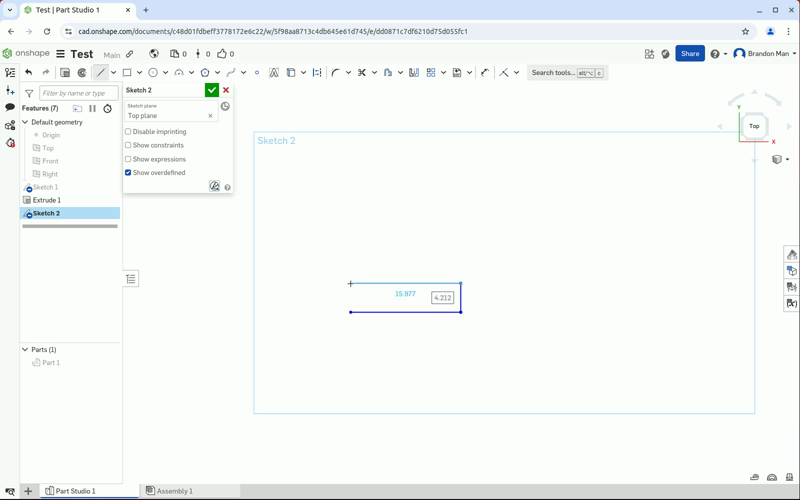
click(350, 283)
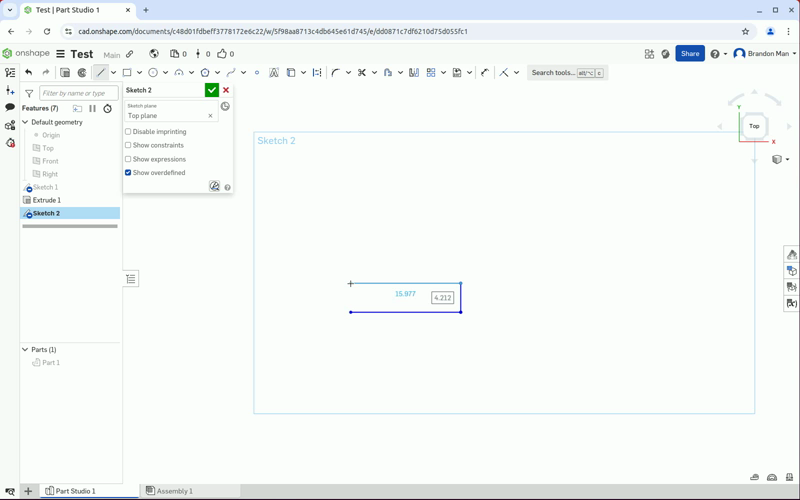
key_up(shift)
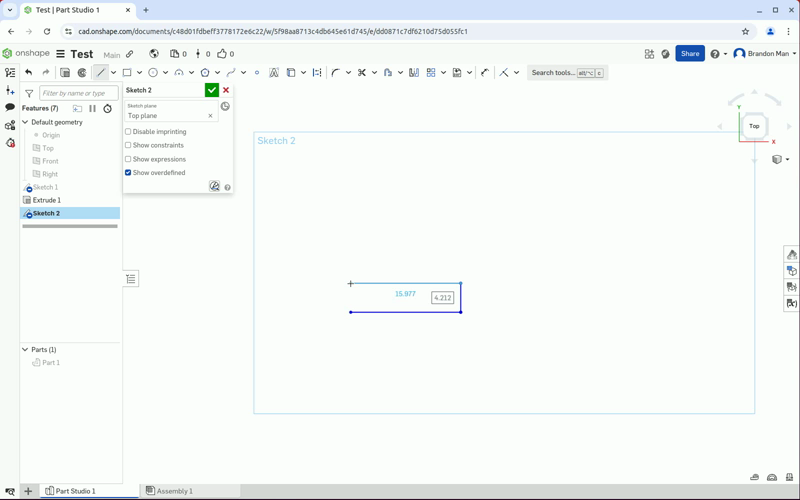
mouse_move(380, 283)
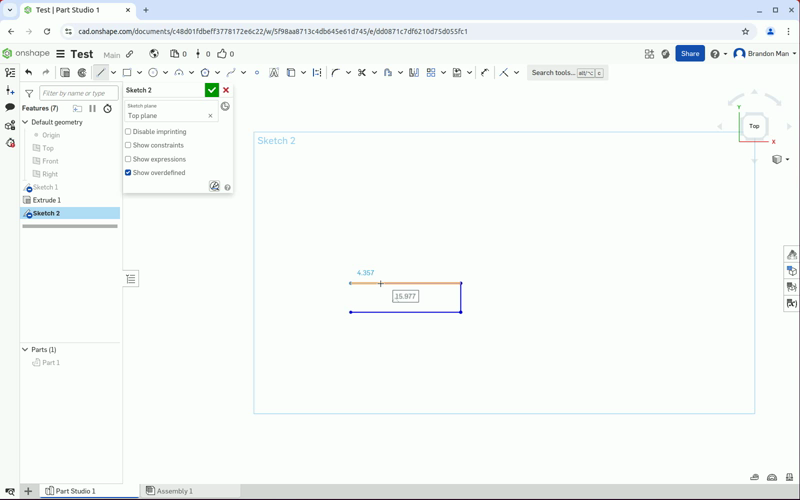
key_down(shift)
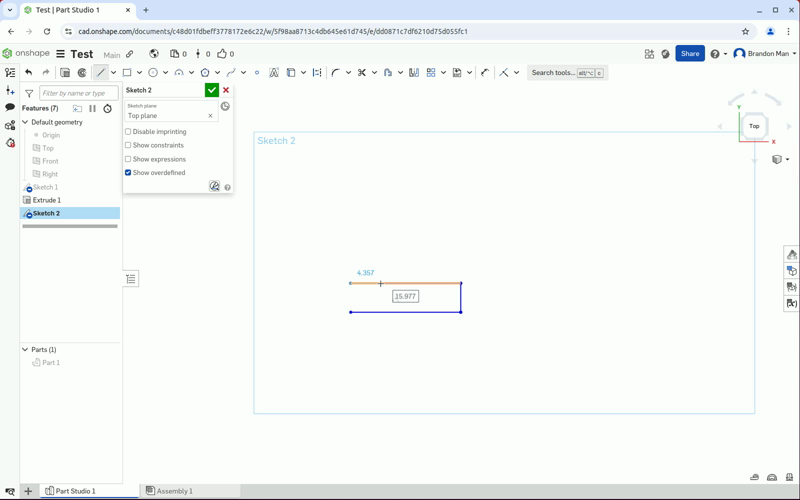
mouse_move(350, 312)
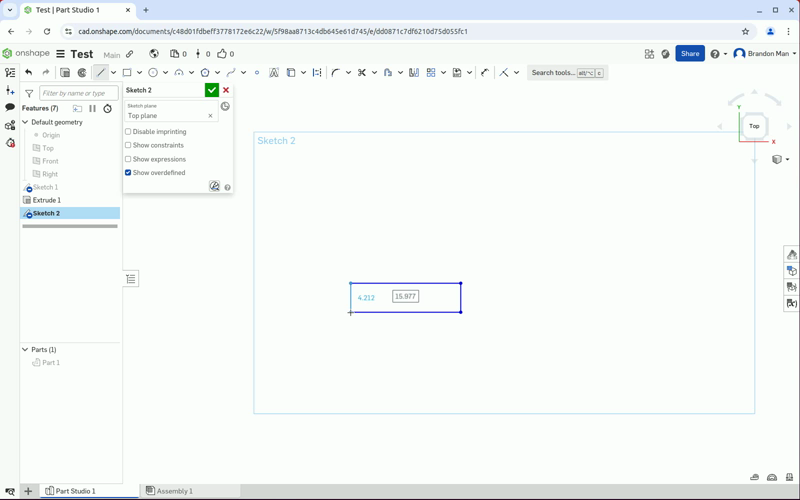
key_up(shift)
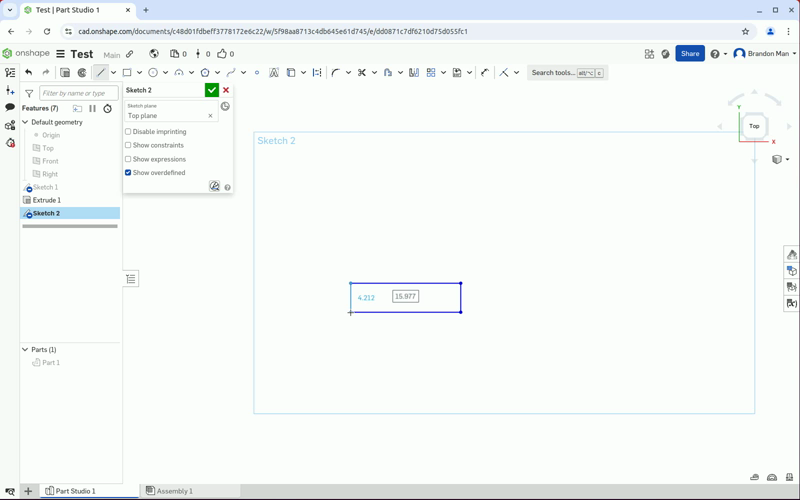
click(350, 312)
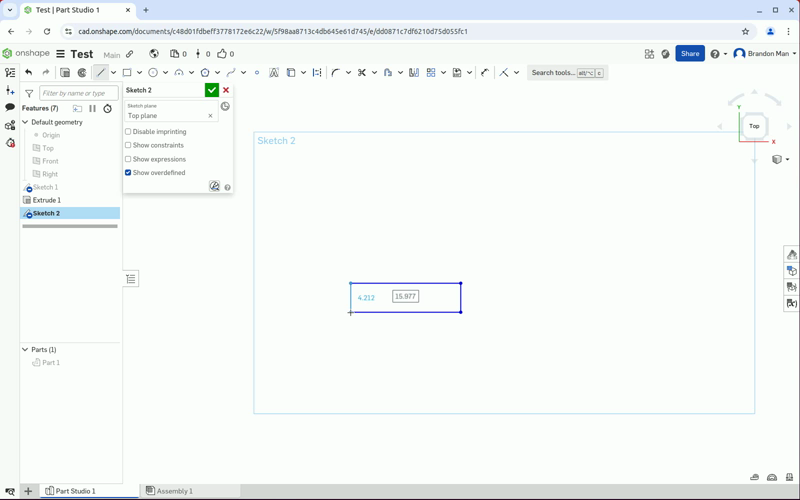
key(esc)
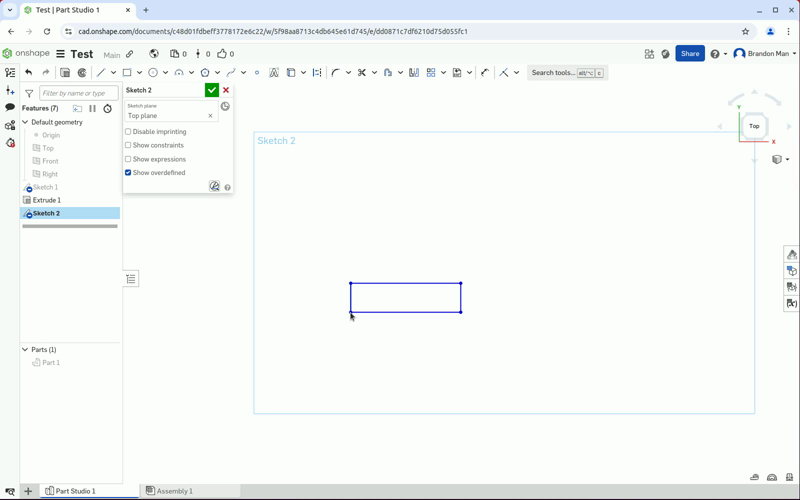
mouse_move(421, 305)
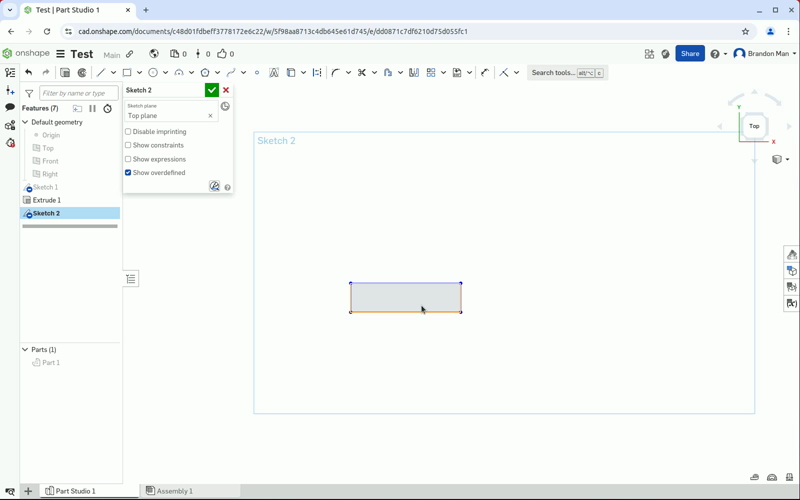
click(421, 305)
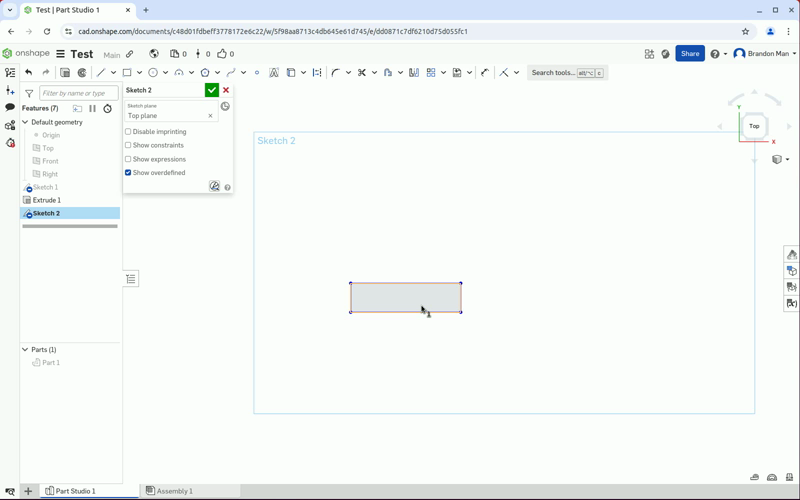
mouse_move(73, 352)
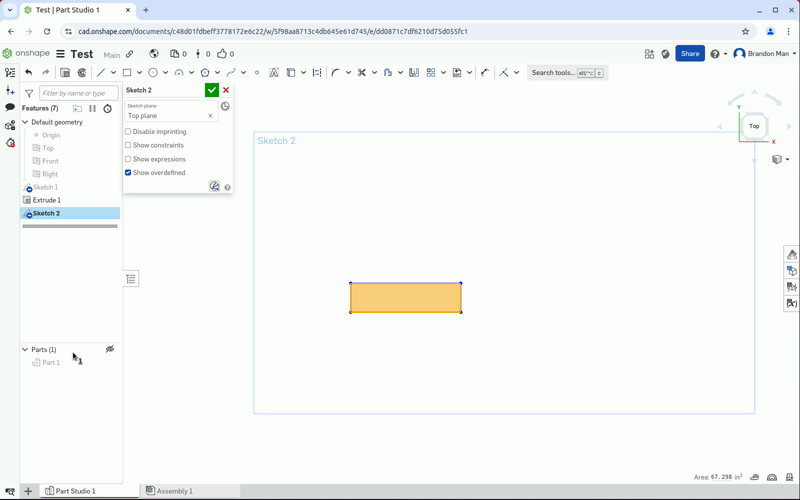
key(shift+y)
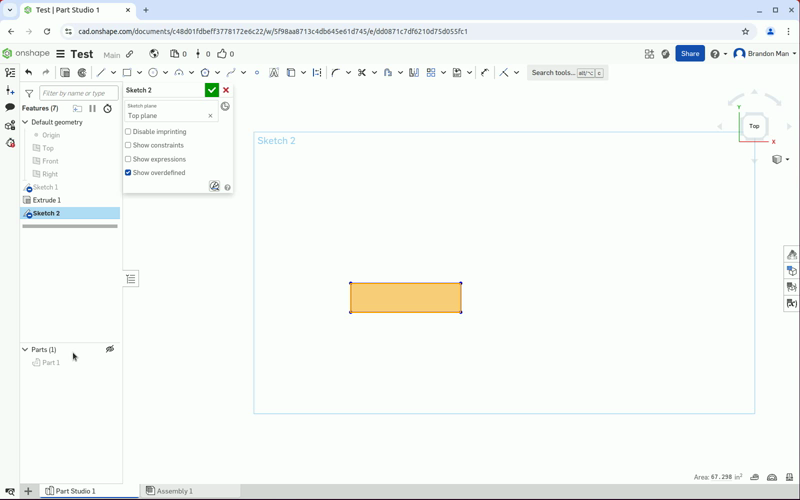
key(shift+e)
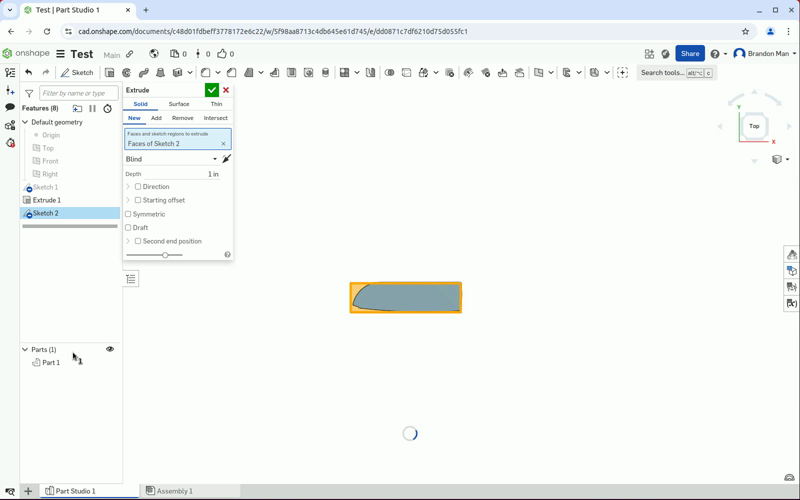
mouse_move(143, 106)
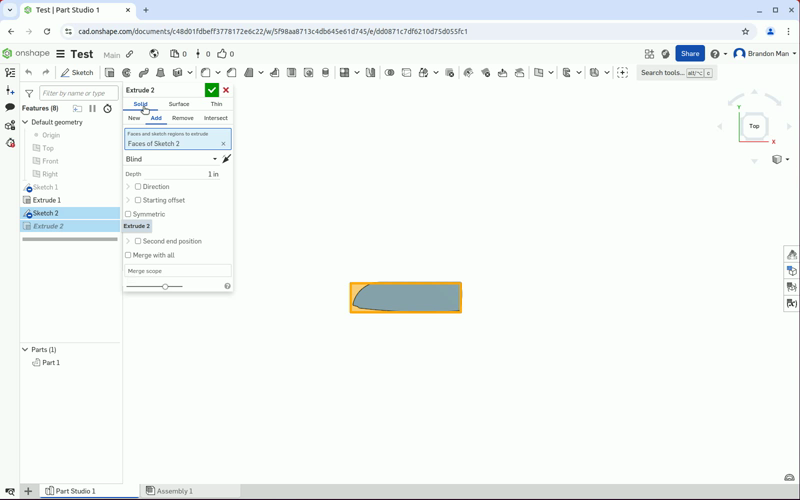
click(143, 106)
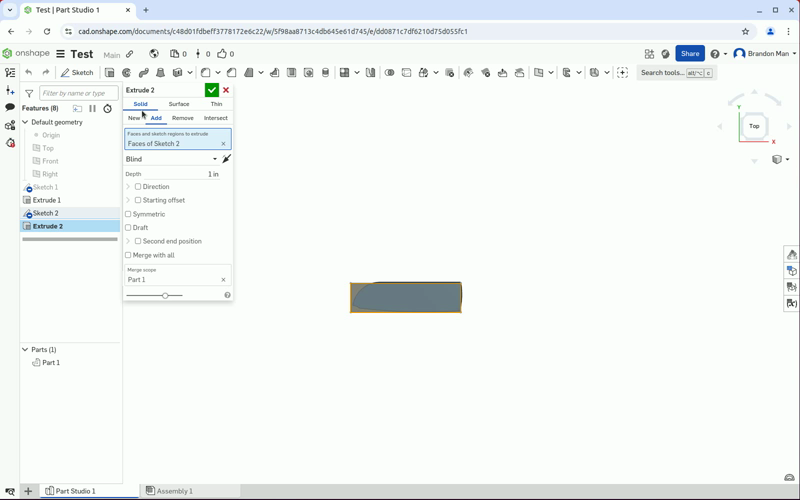
mouse_move(137, 120)
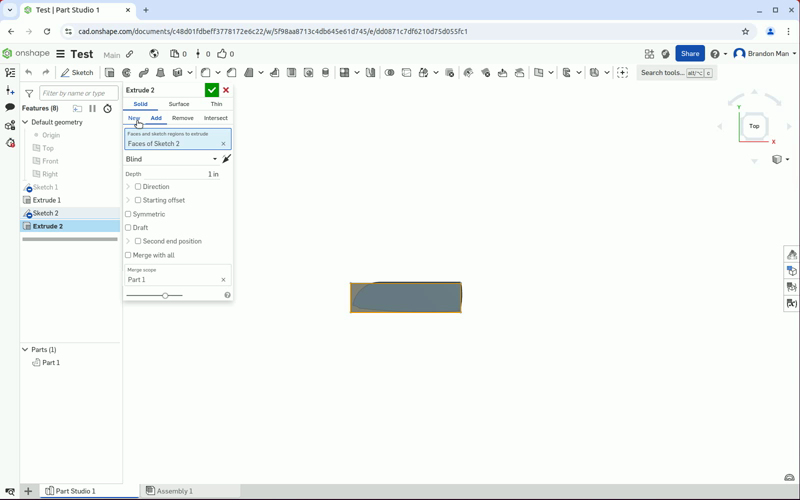
click(137, 120)
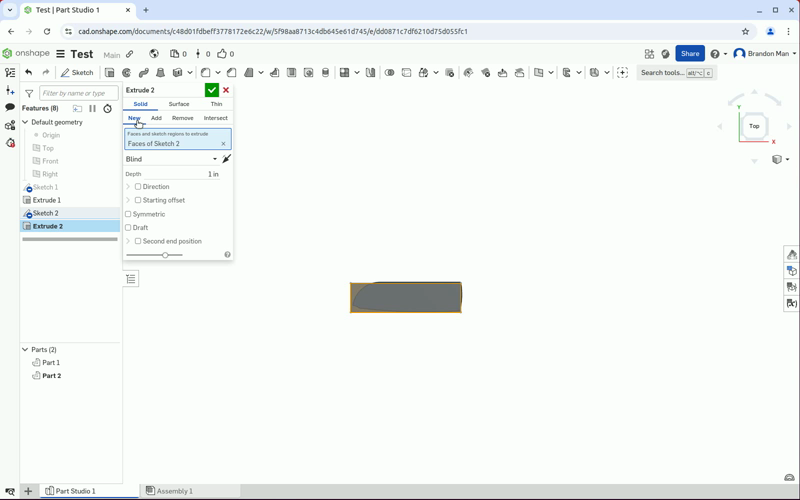
key(tab, 4)
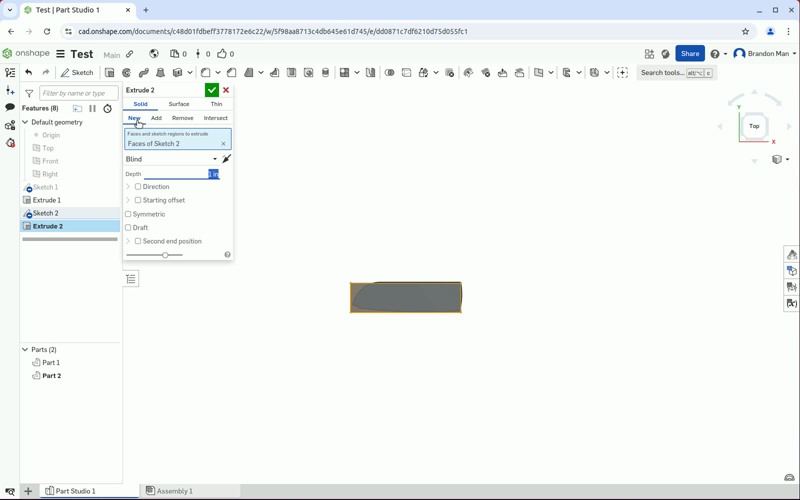
text(0.962)
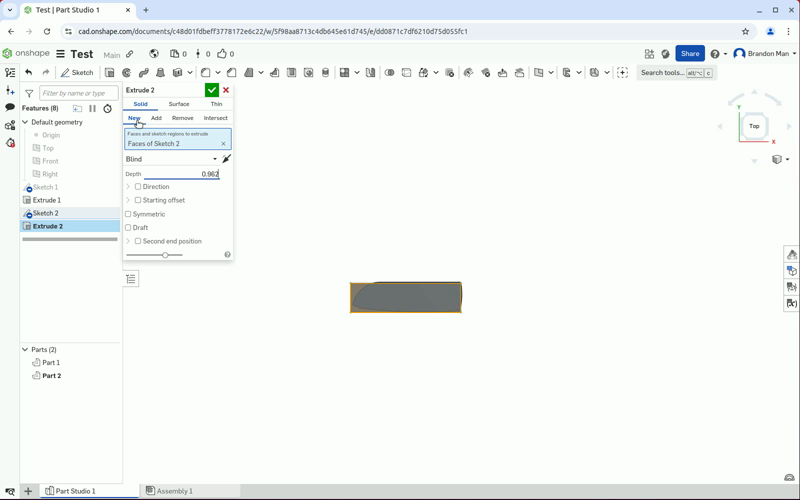
key(tab, 3)
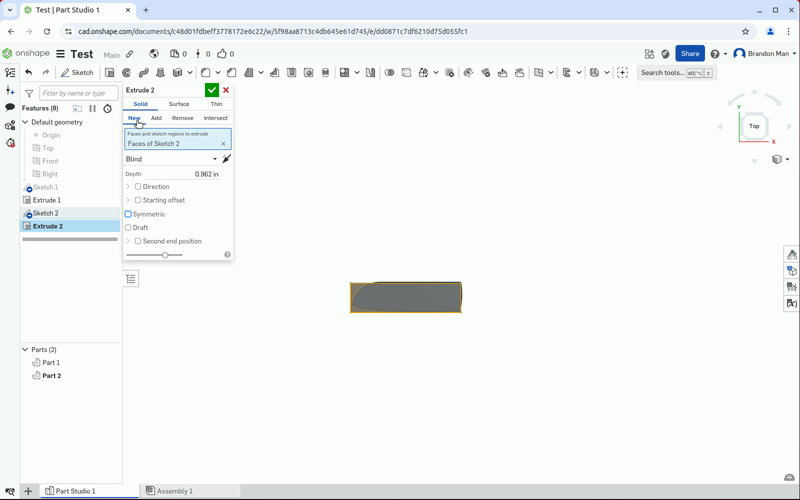
key(space)
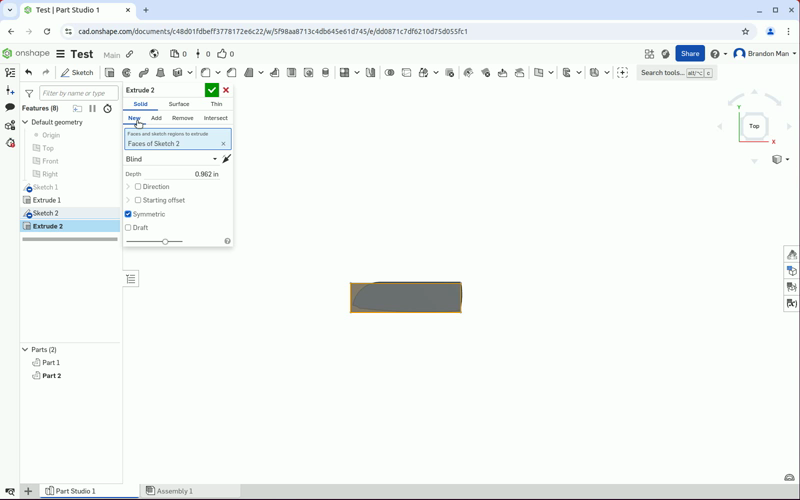
key(enter)
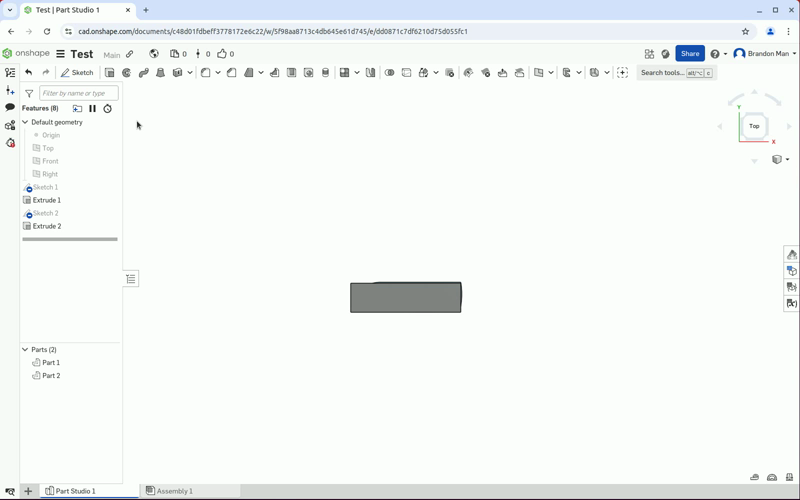
key(shift+h)
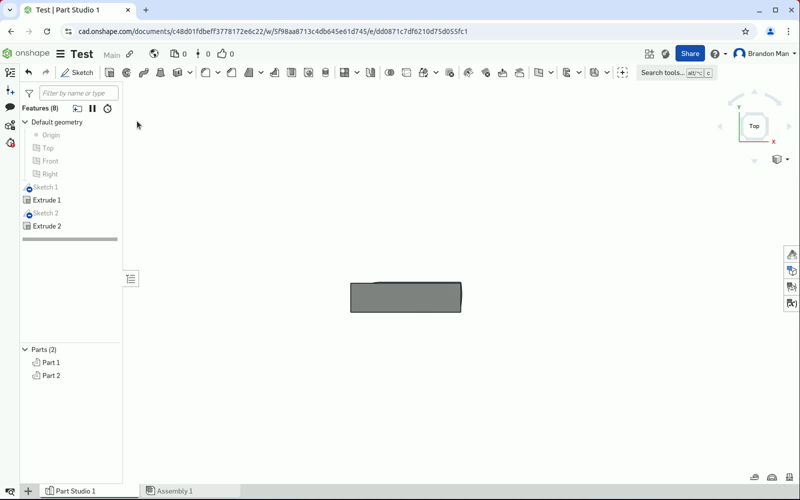
key(shift+h)
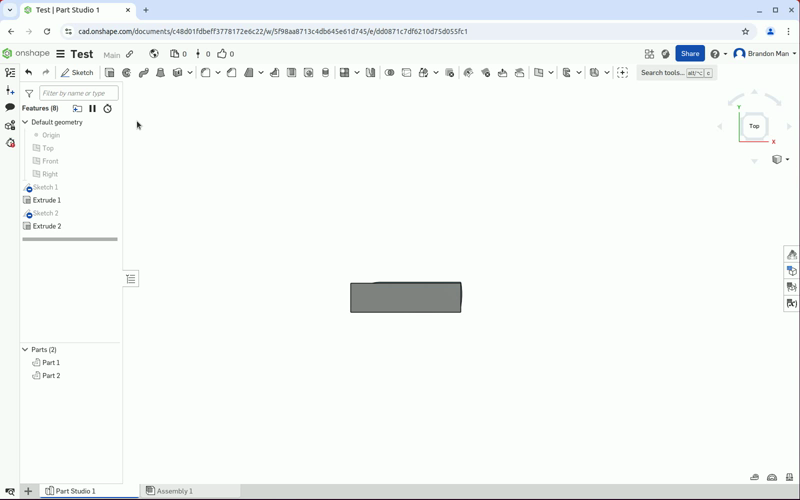
mouse_move(73, 189)
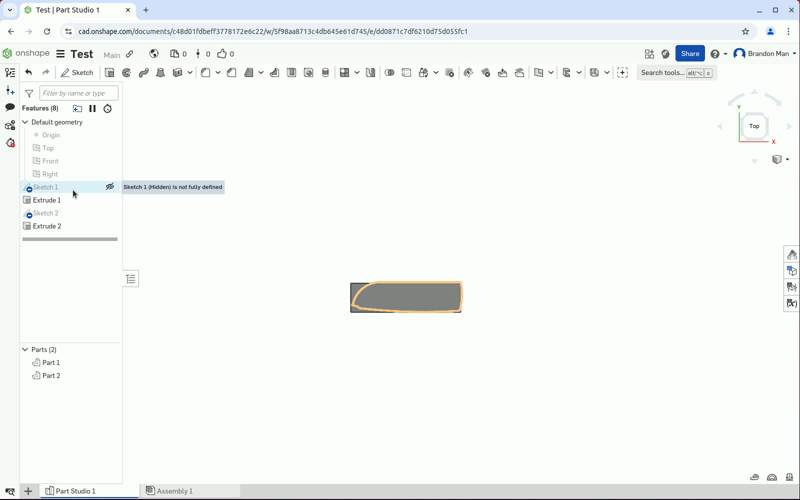
click(73, 189)
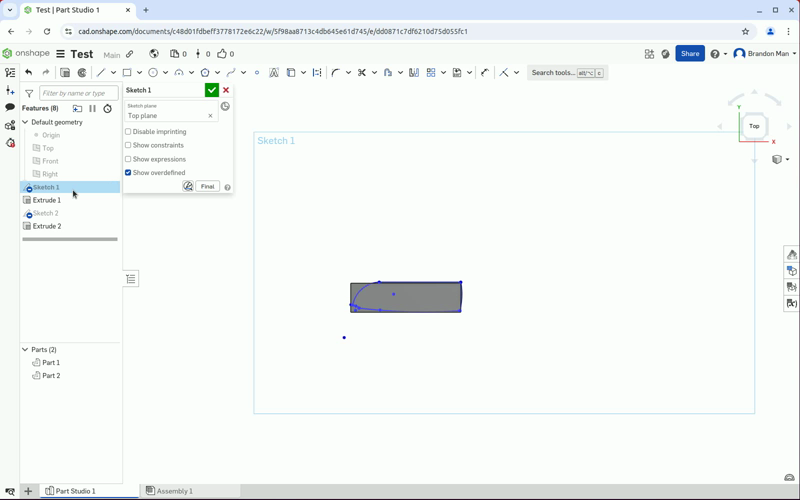
mouse_move(229, 92)
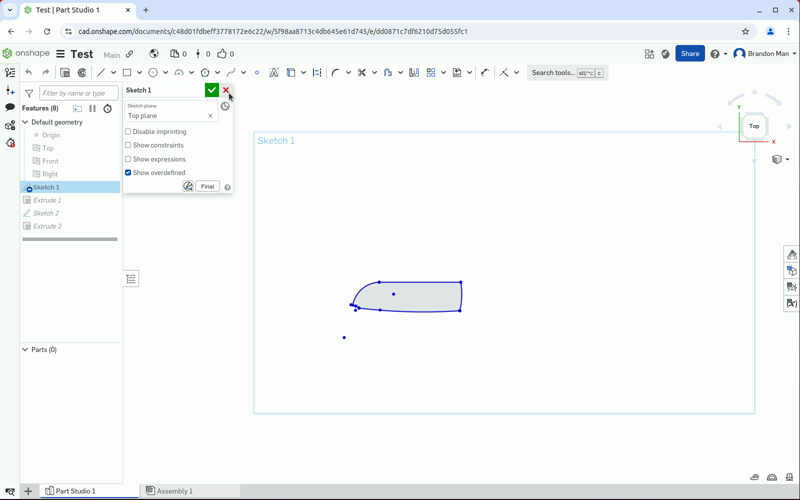
click(229, 92)
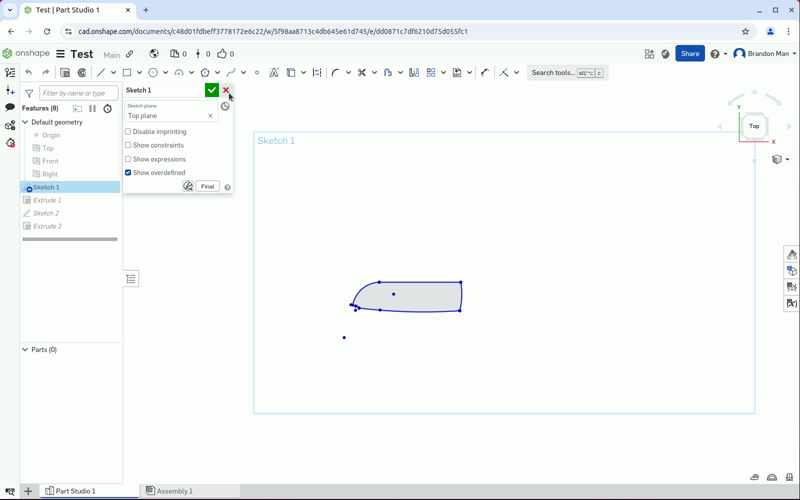
key(shift+s)
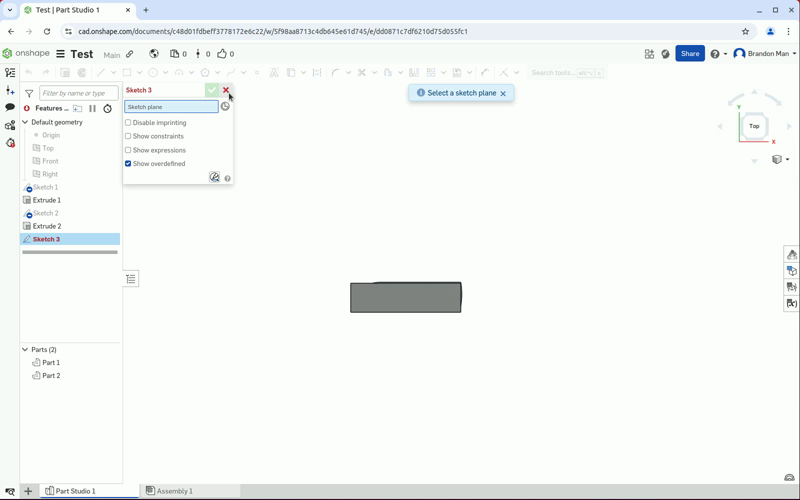
mouse_move(73, 150)
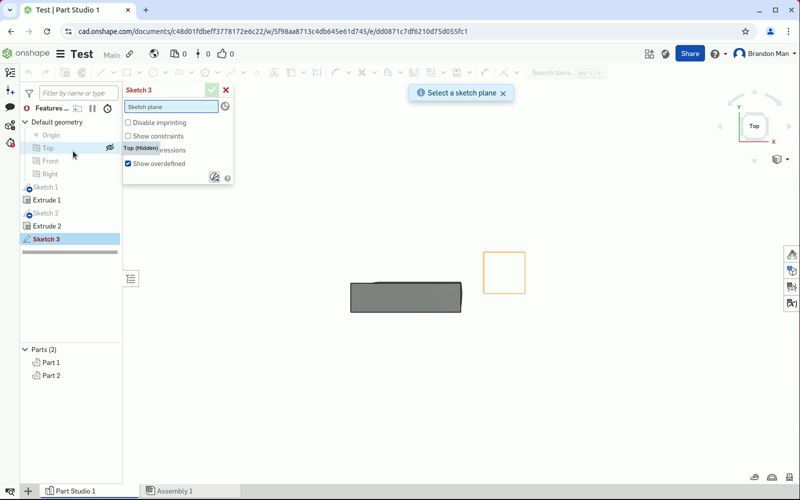
click(73, 150)
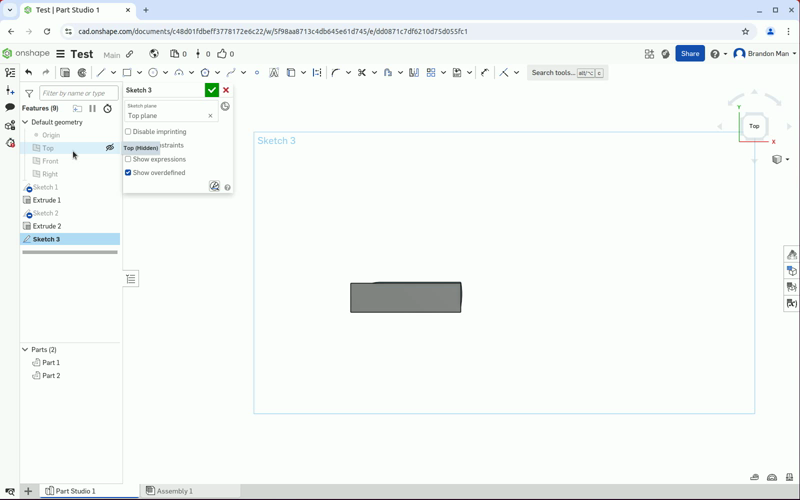
mouse_move(73, 352)
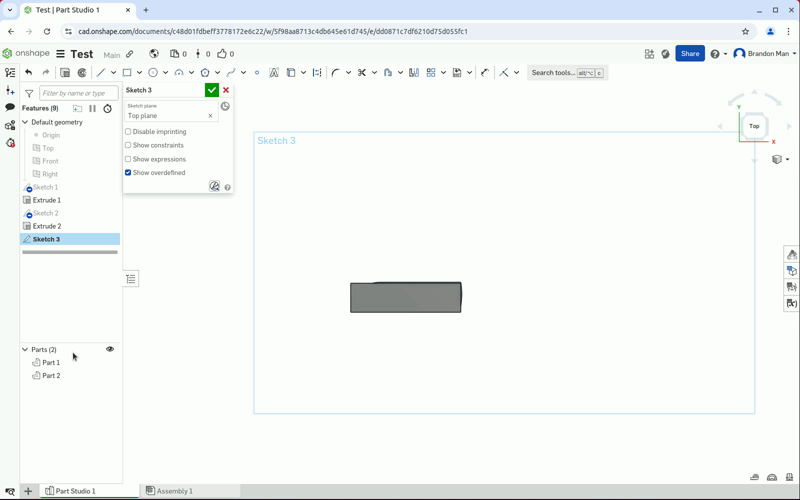
key(y)
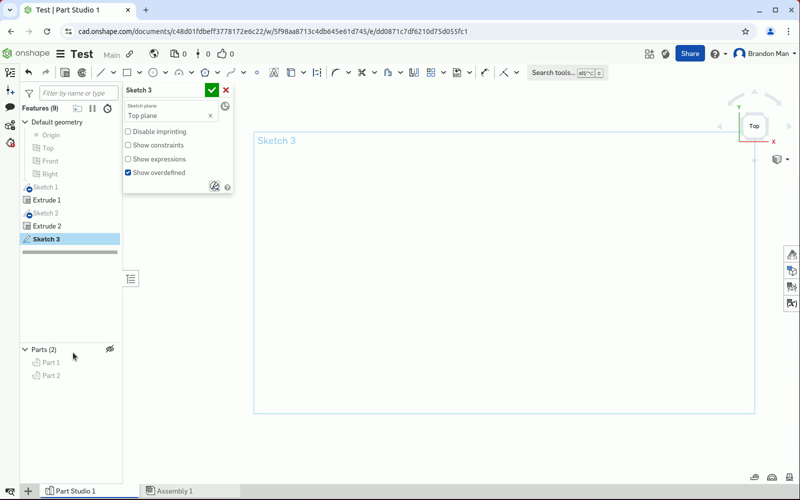
key(l)
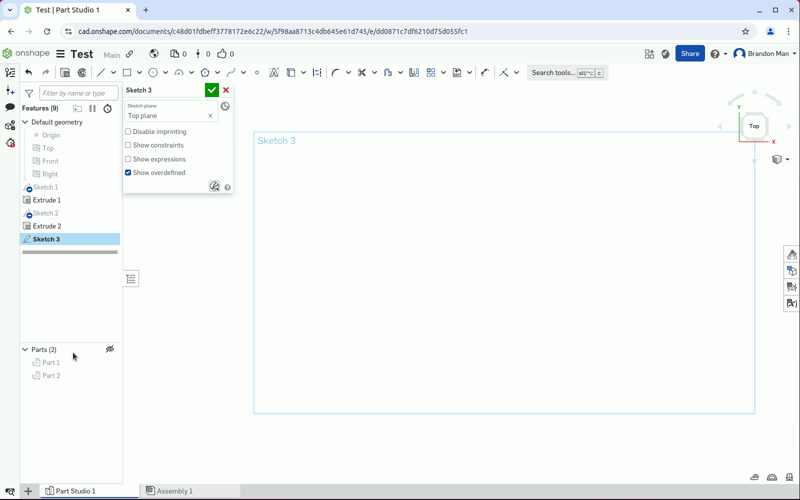
key_down(shift)
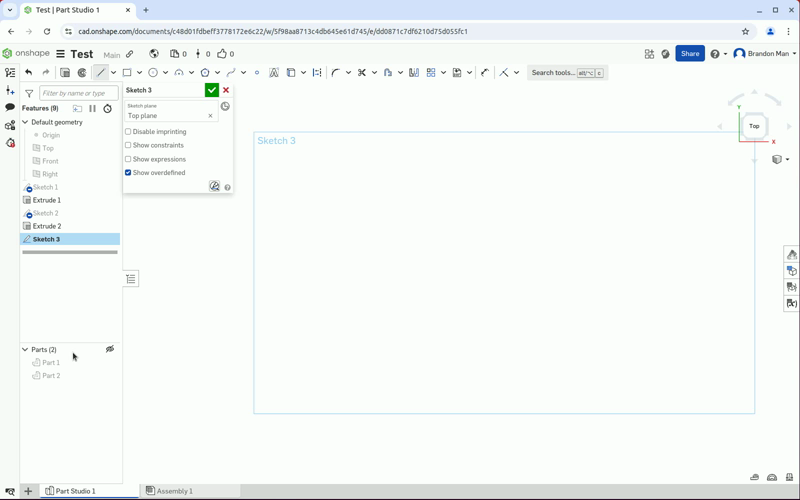
mouse_move(348, 314)
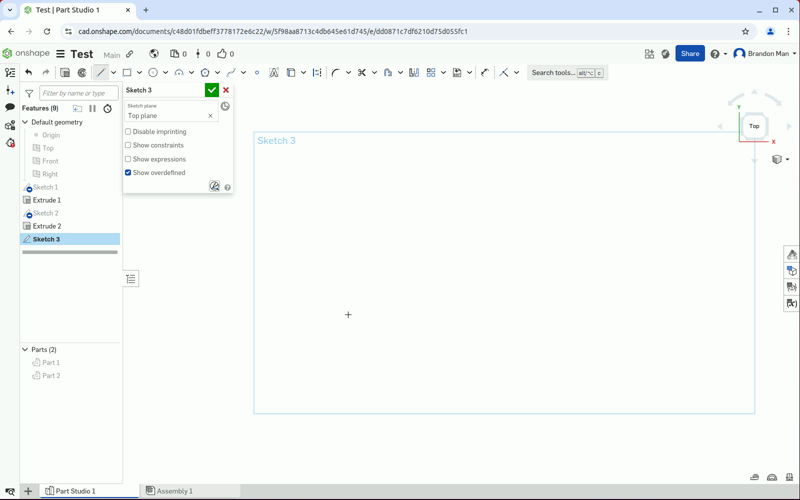
click(348, 314)
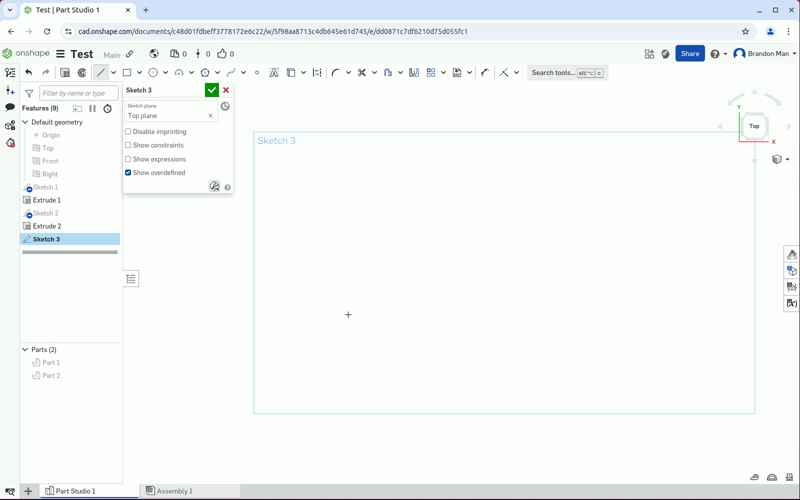
key_up(shift)
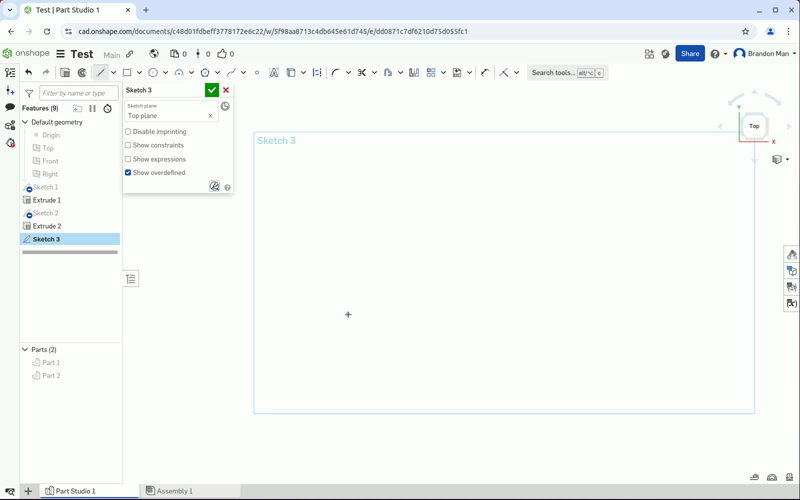
key_down(shift)
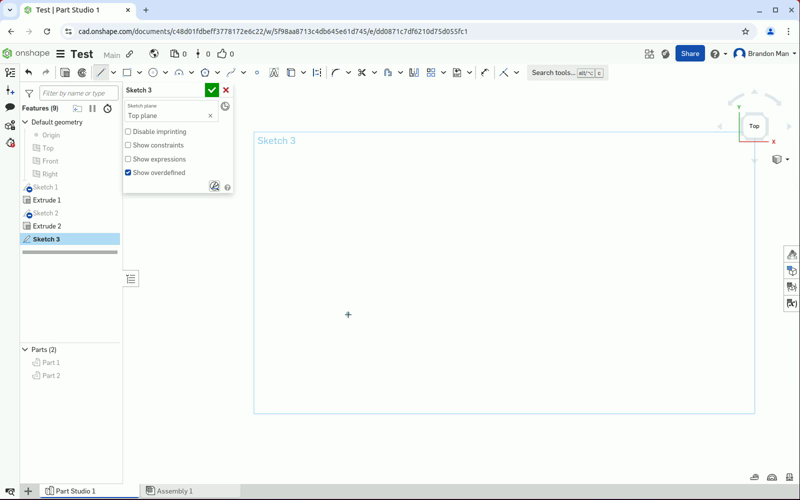
mouse_move(460, 314)
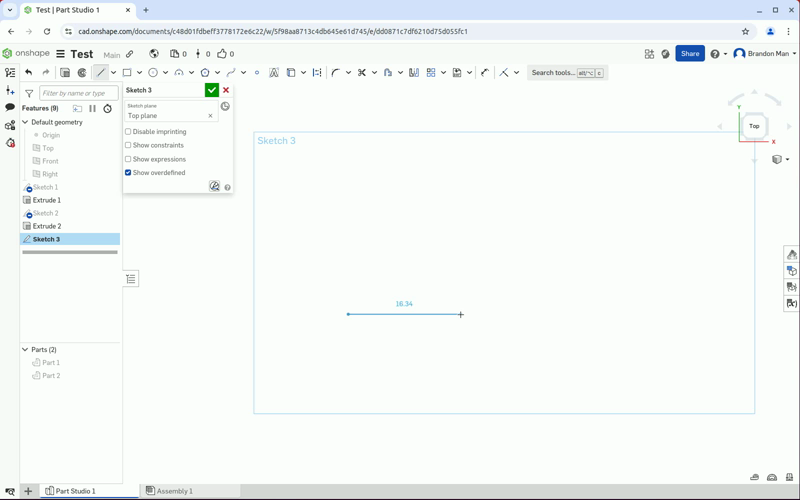
click(460, 314)
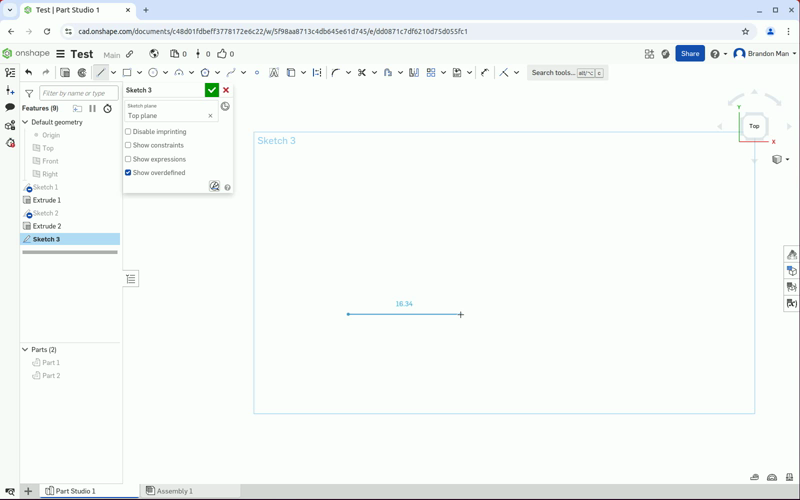
key_up(shift)
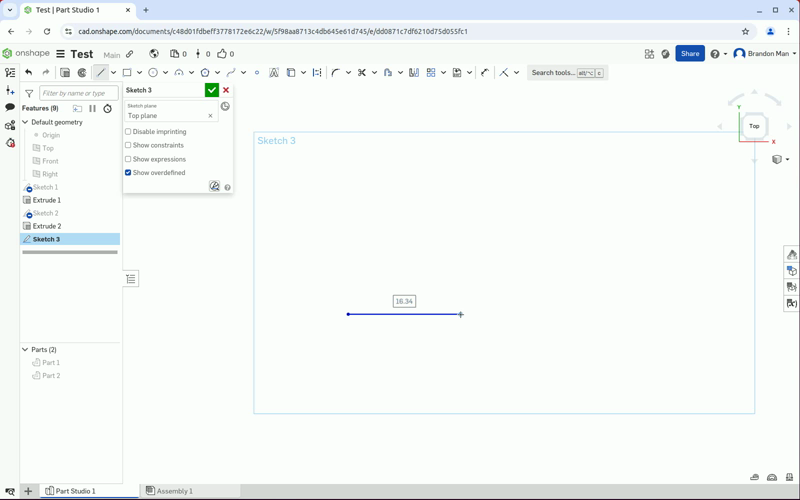
key_down(shift)
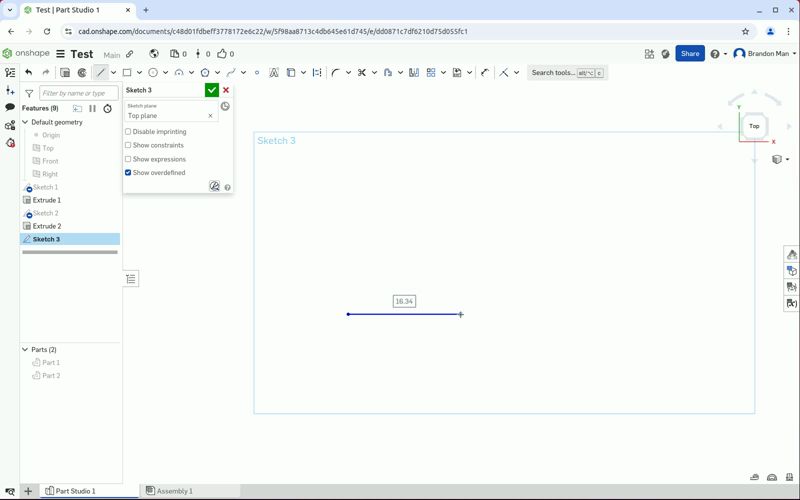
mouse_move(490, 314)
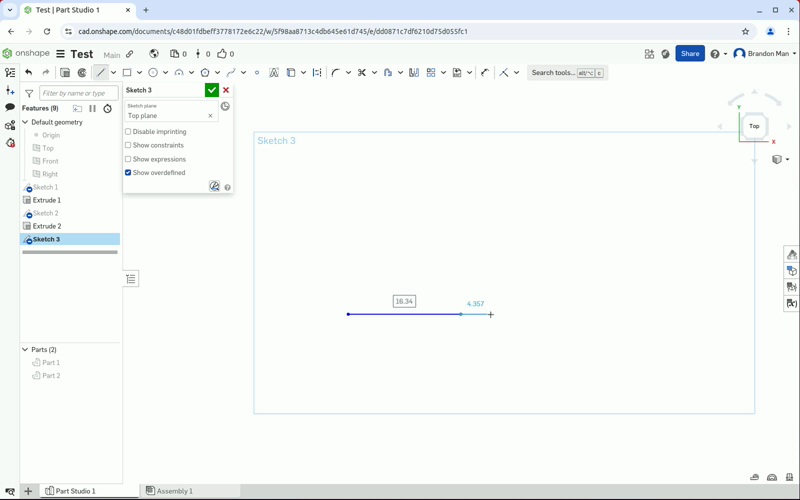
mouse_move(460, 312)
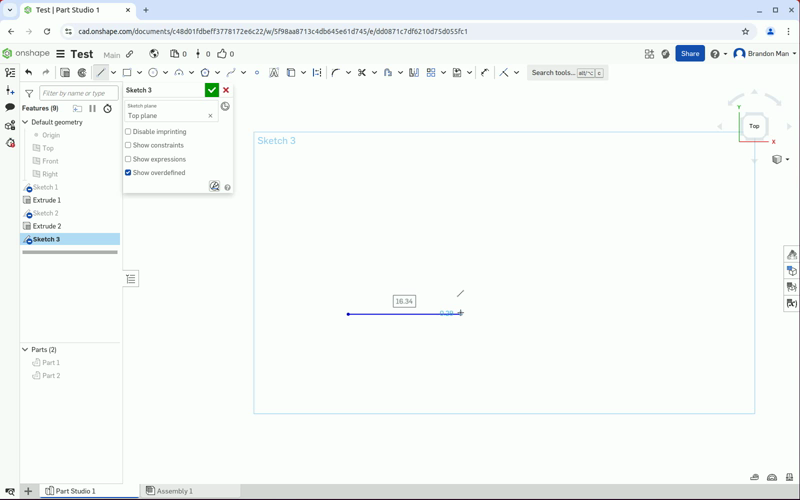
scroll(6)
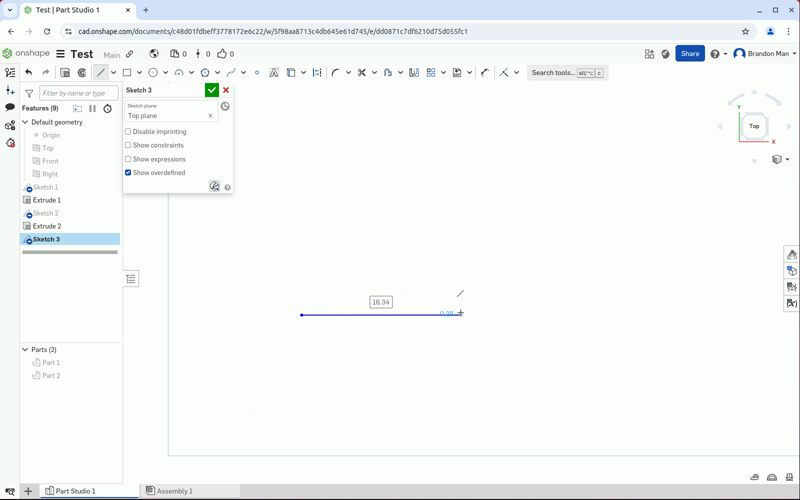
scroll(6)
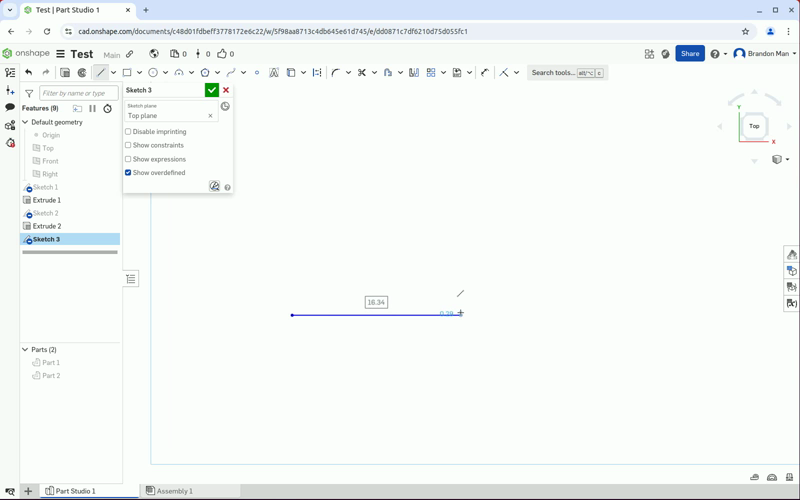
scroll(6)
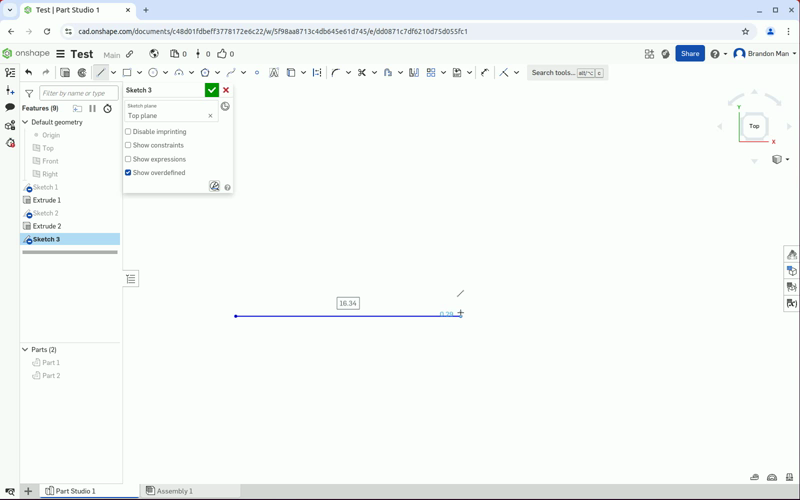
scroll(6)
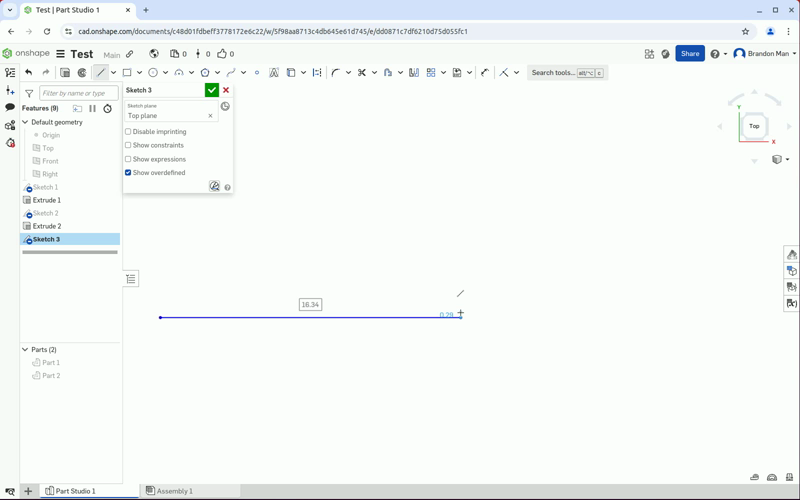
scroll(6)
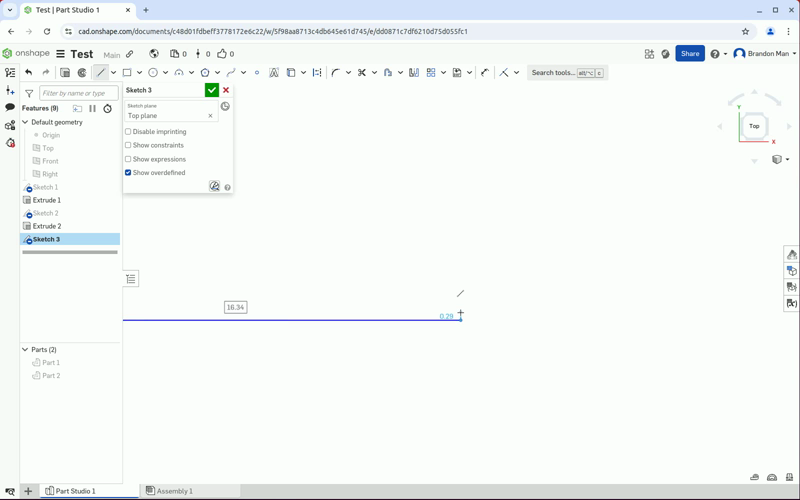
scroll(6)
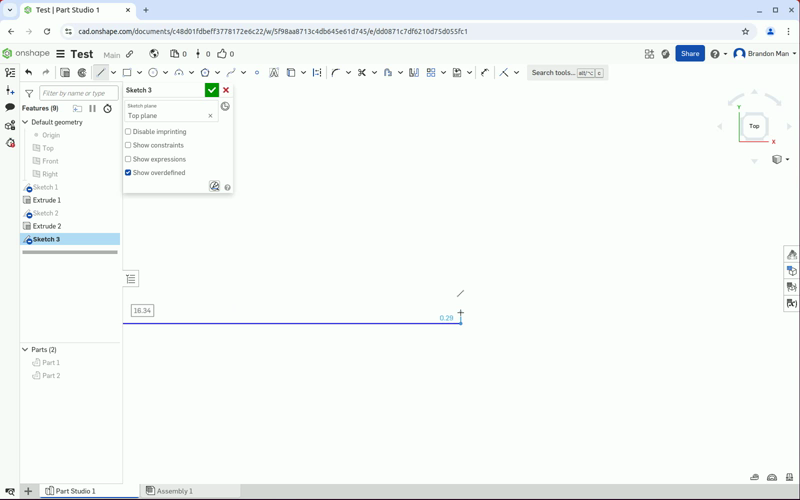
scroll(6)
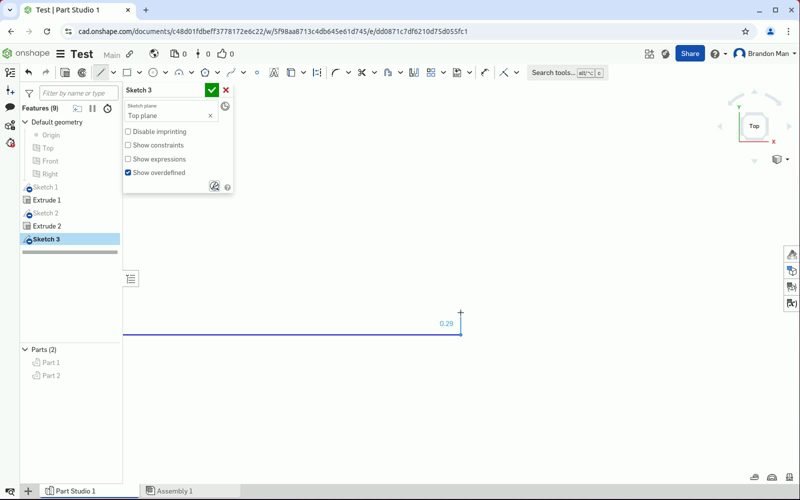
click(460, 312)
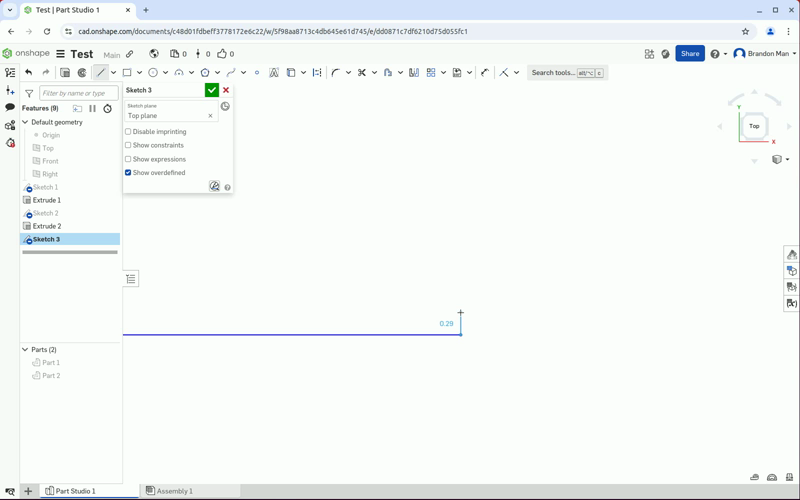
scroll(-6)
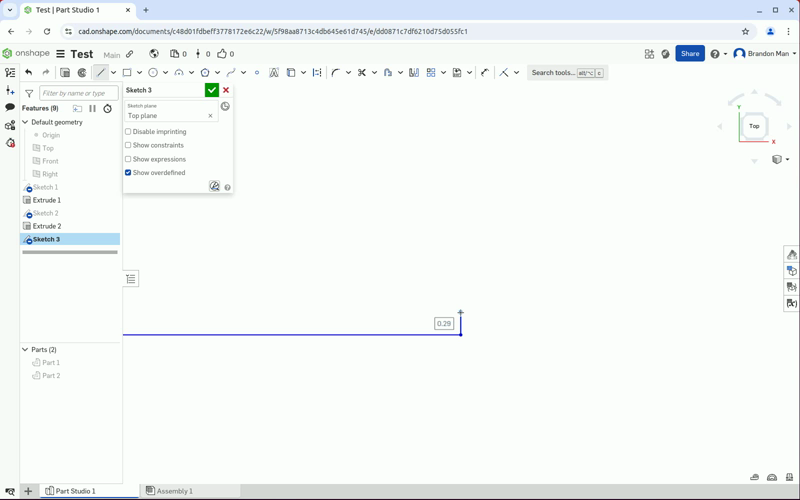
scroll(-6)
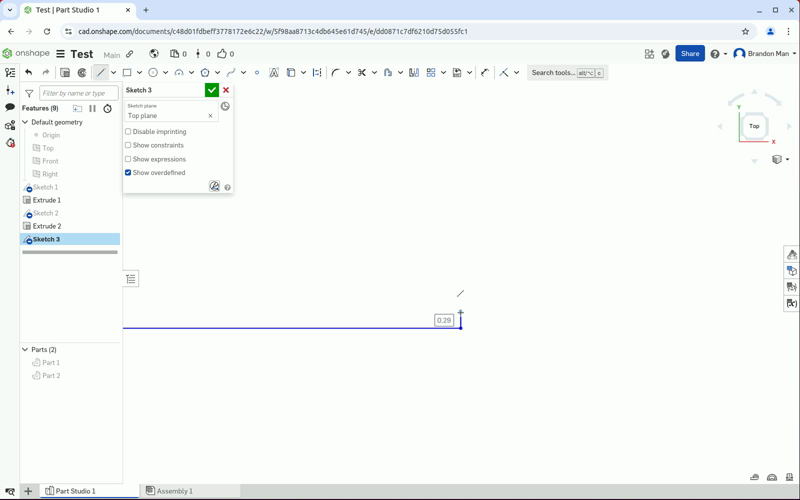
scroll(-6)
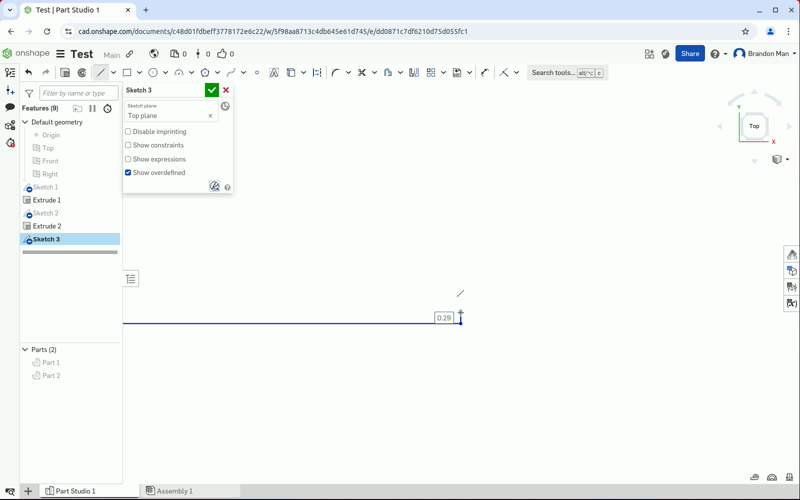
scroll(-6)
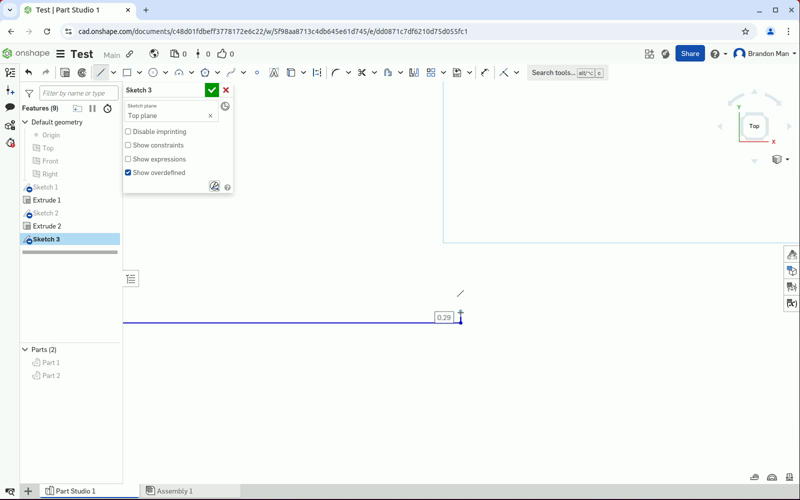
scroll(-6)
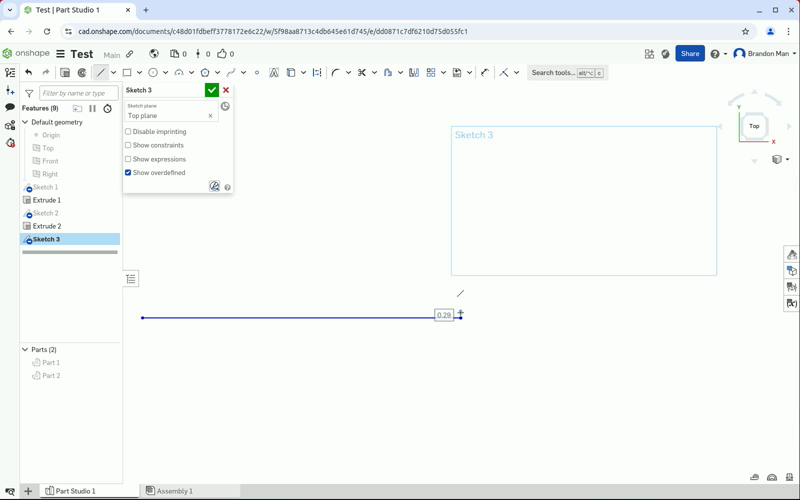
scroll(-6)
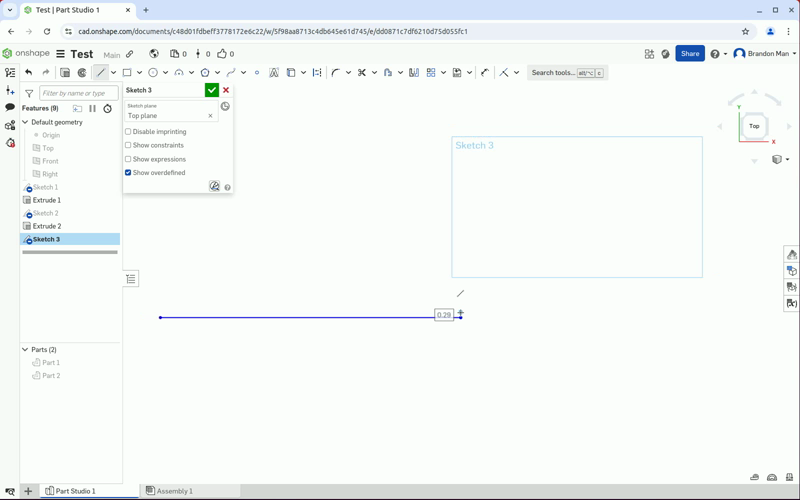
scroll(-6)
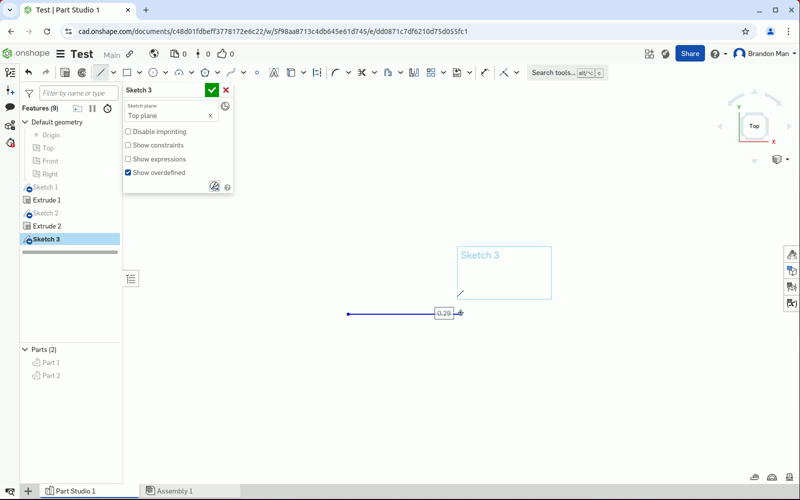
key_up(shift)
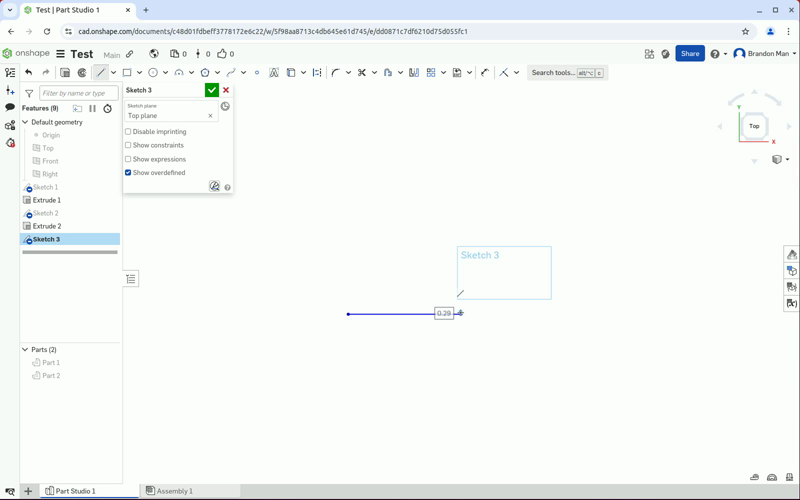
key_down(shift)
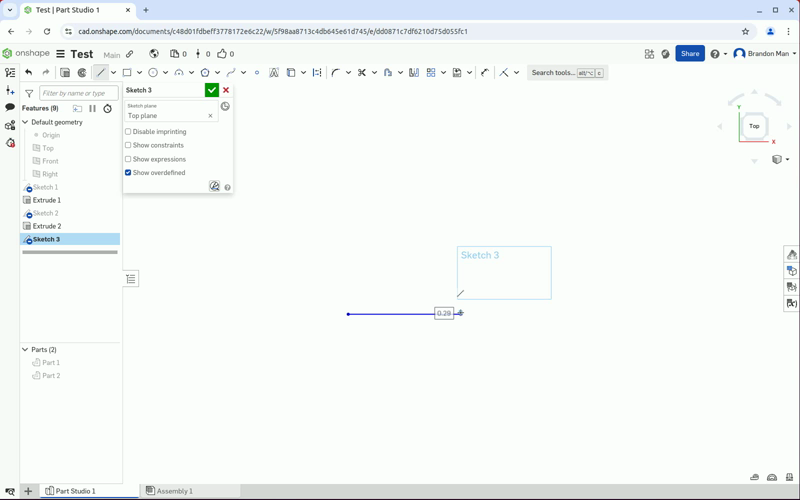
mouse_move(350, 312)
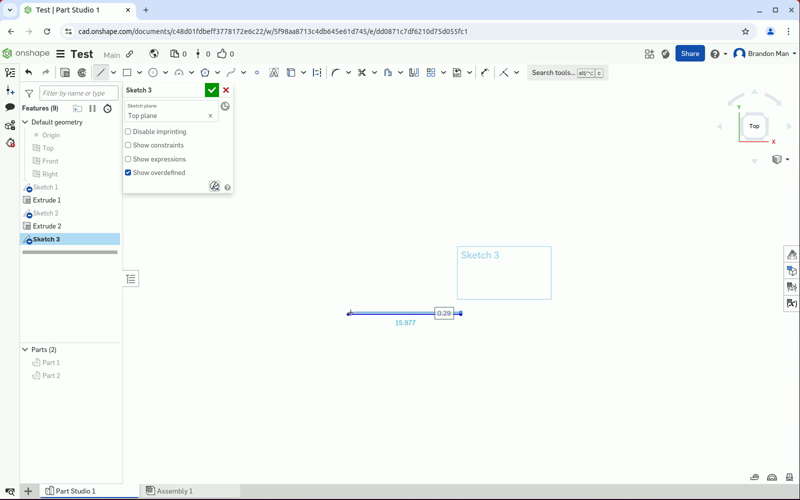
scroll(6)
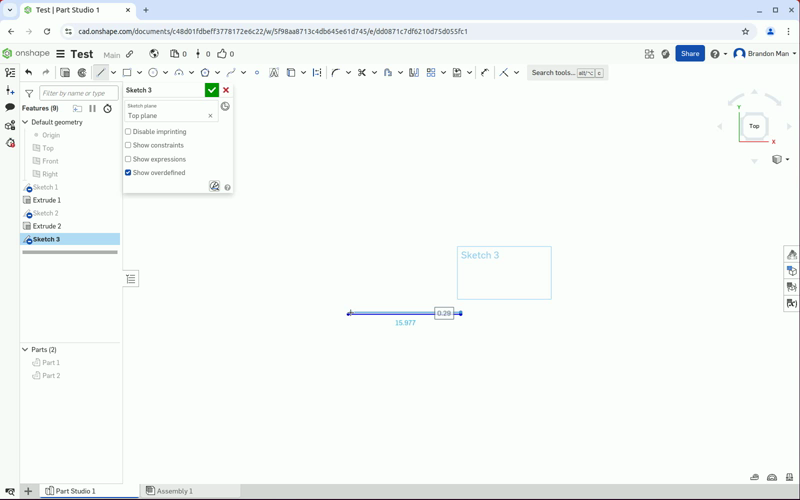
scroll(6)
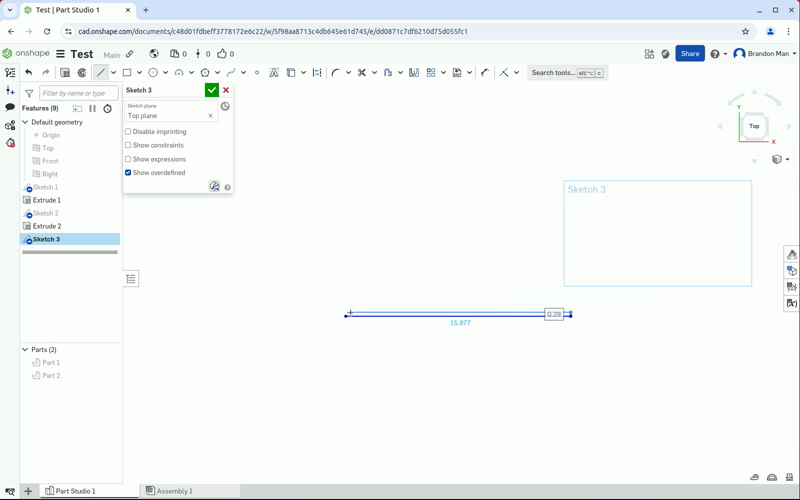
scroll(6)
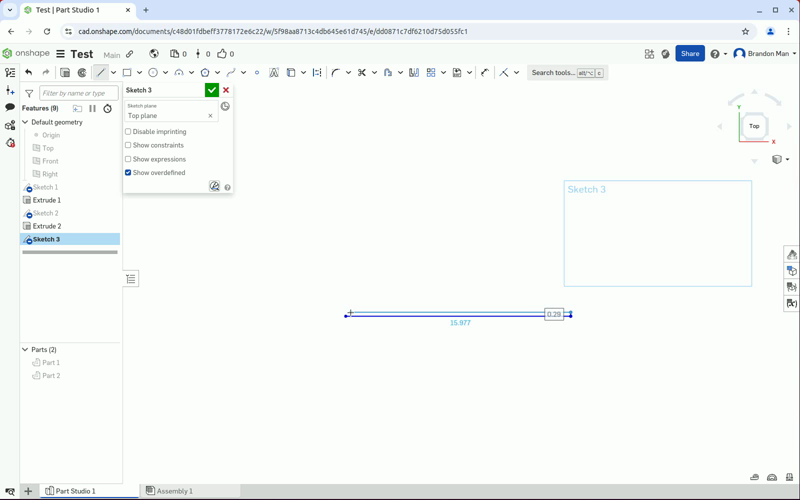
scroll(6)
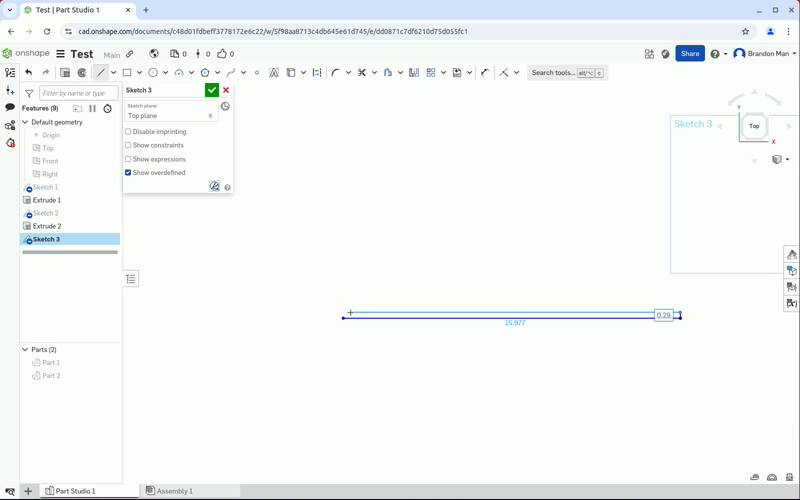
scroll(6)
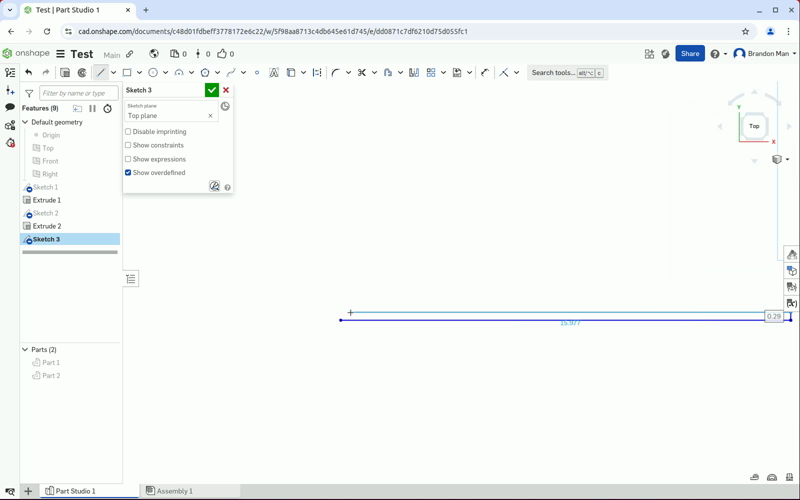
scroll(6)
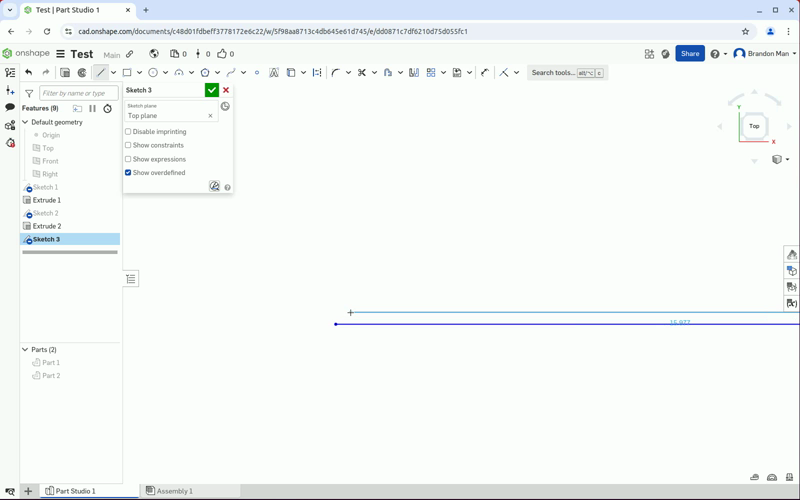
scroll(6)
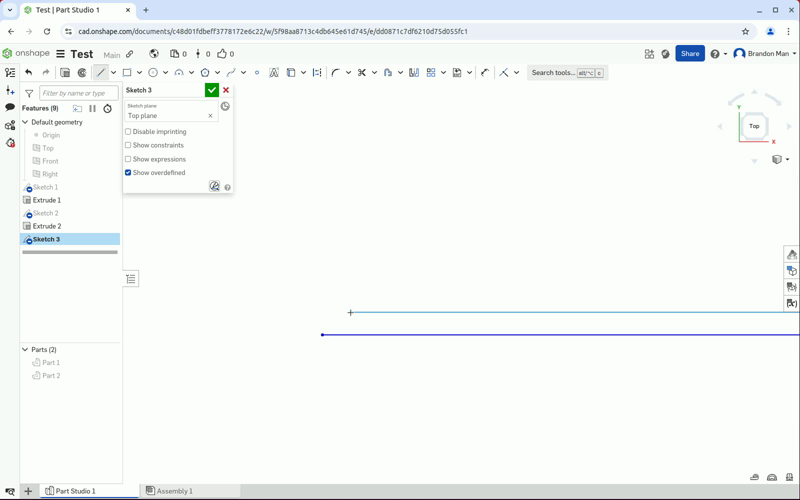
click(350, 312)
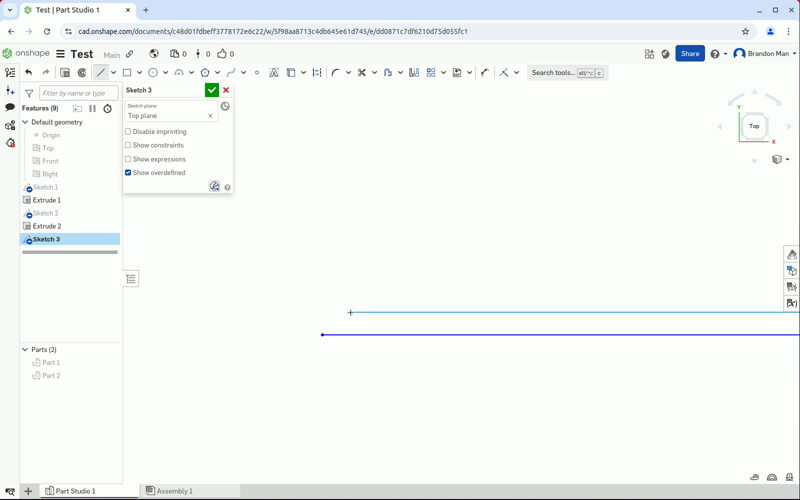
scroll(-6)
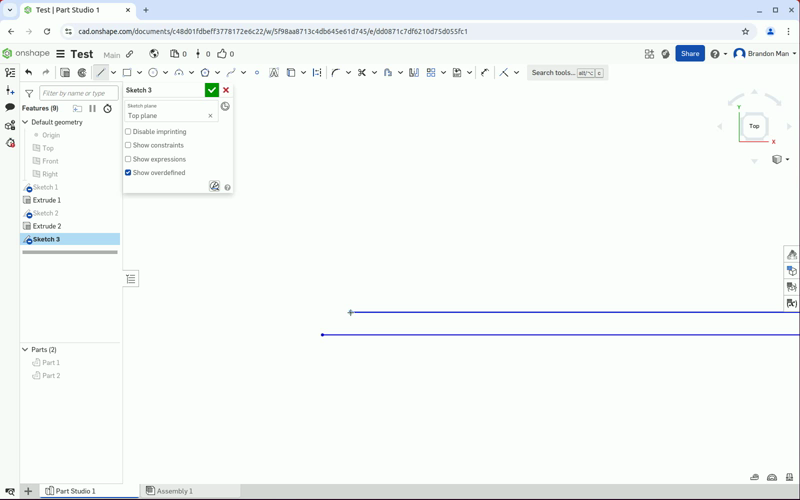
scroll(-6)
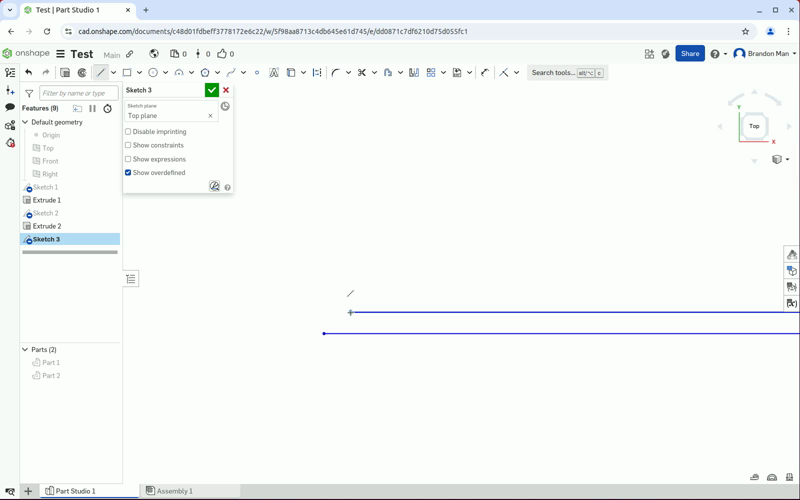
scroll(-6)
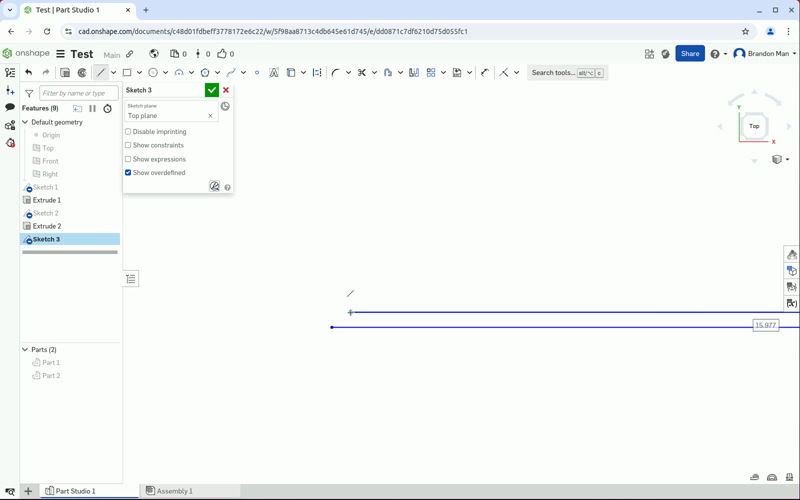
scroll(-6)
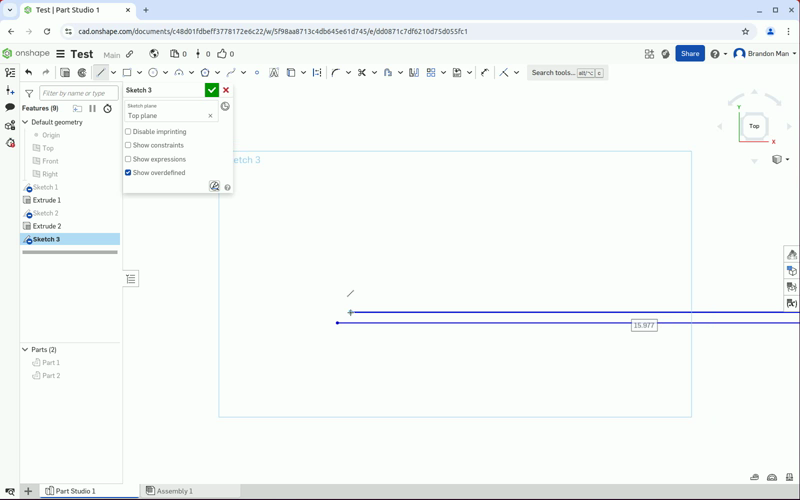
scroll(-6)
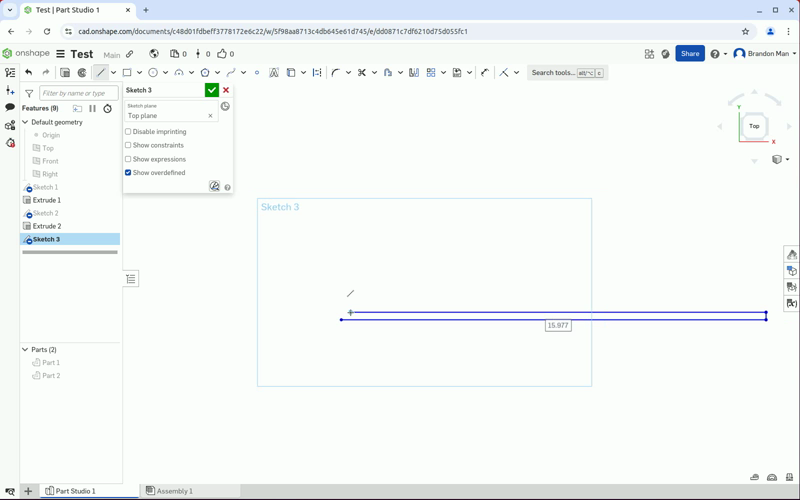
scroll(-6)
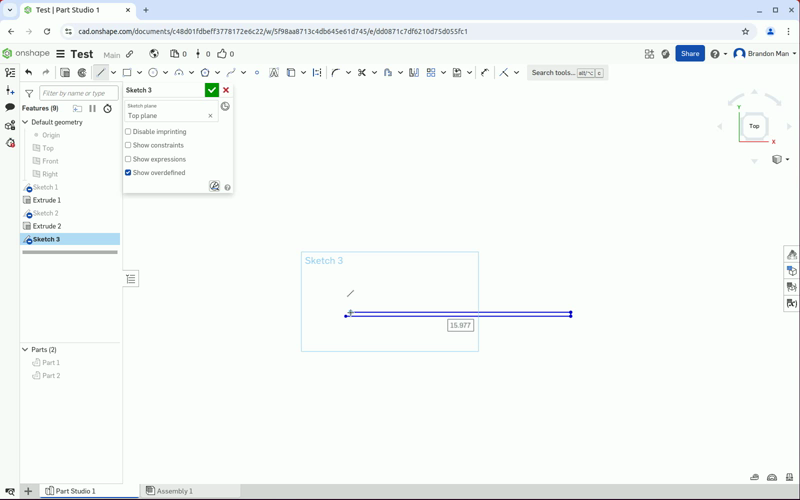
scroll(-6)
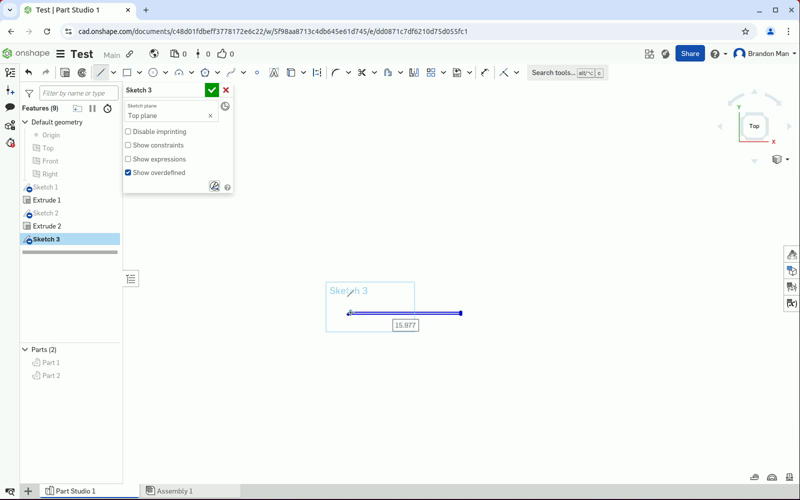
key_up(shift)
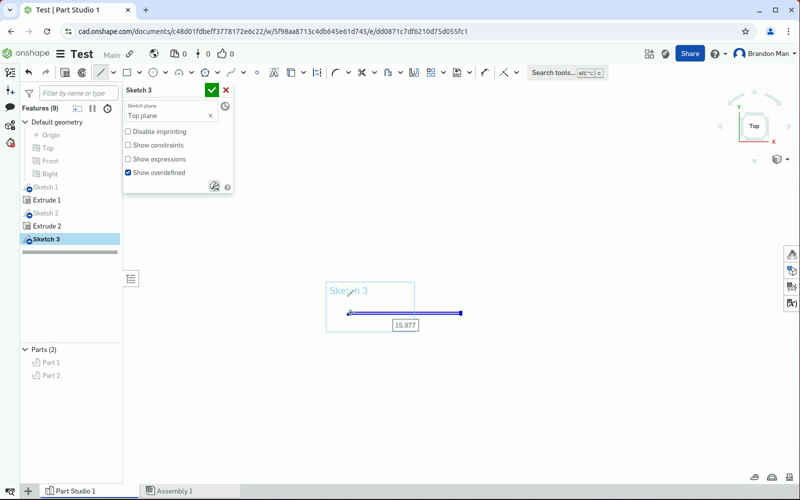
key_down(shift)
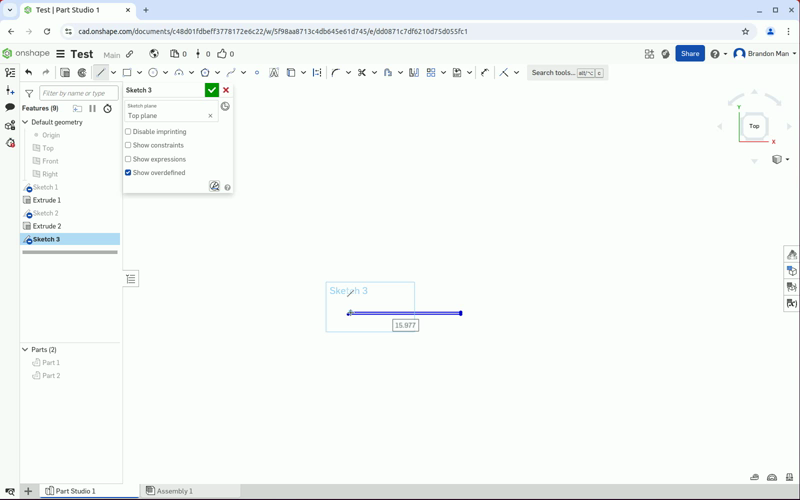
mouse_move(380, 312)
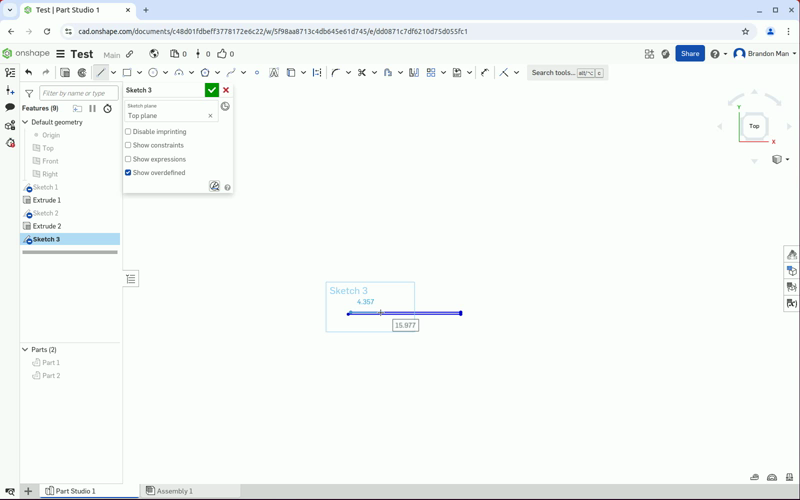
mouse_move(350, 282)
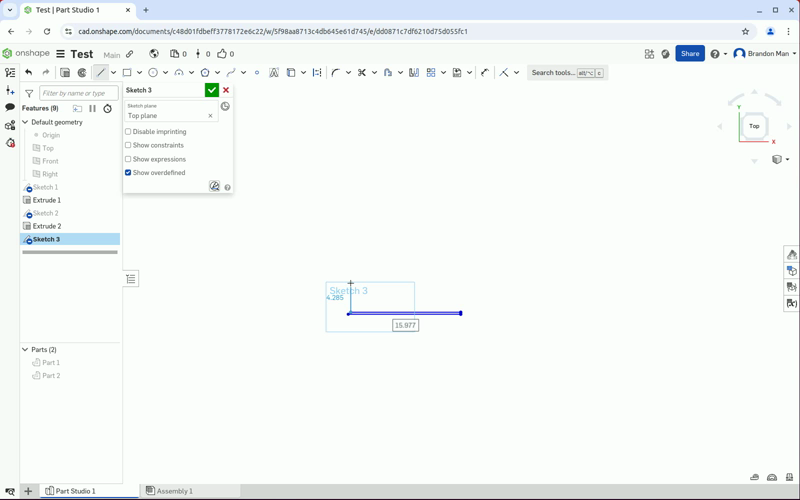
click(350, 282)
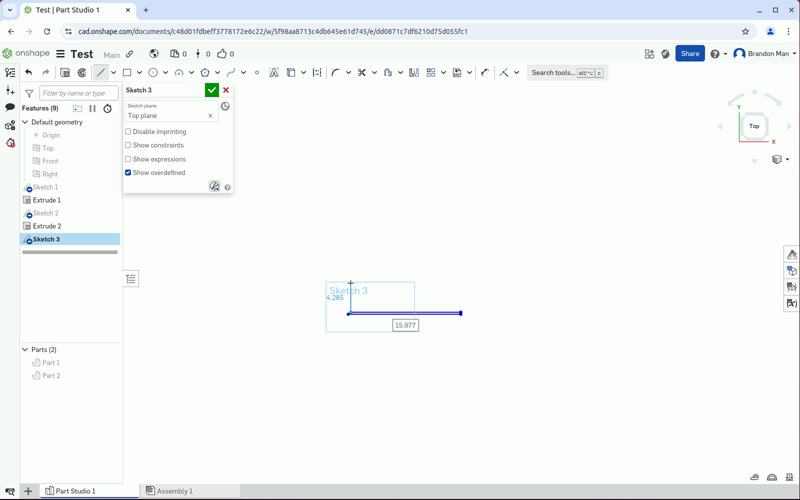
key_up(shift)
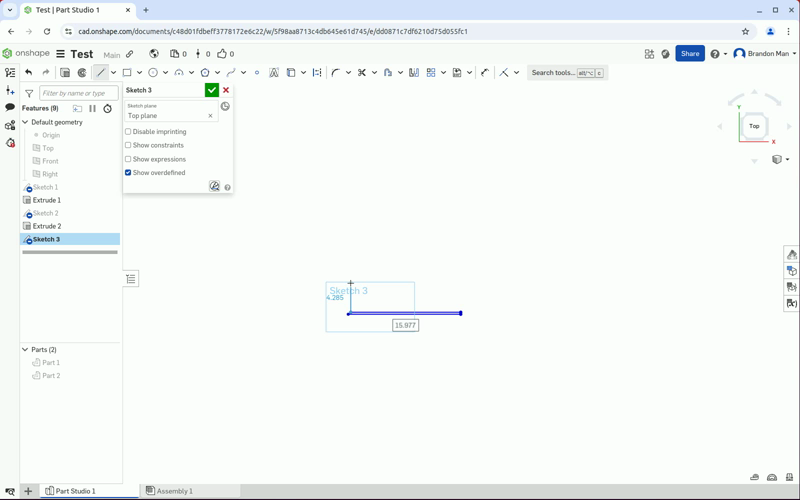
key_down(shift)
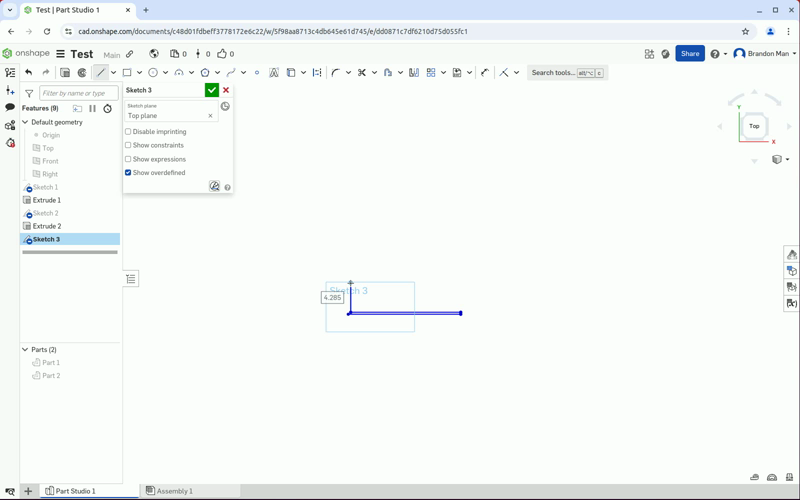
mouse_move(460, 282)
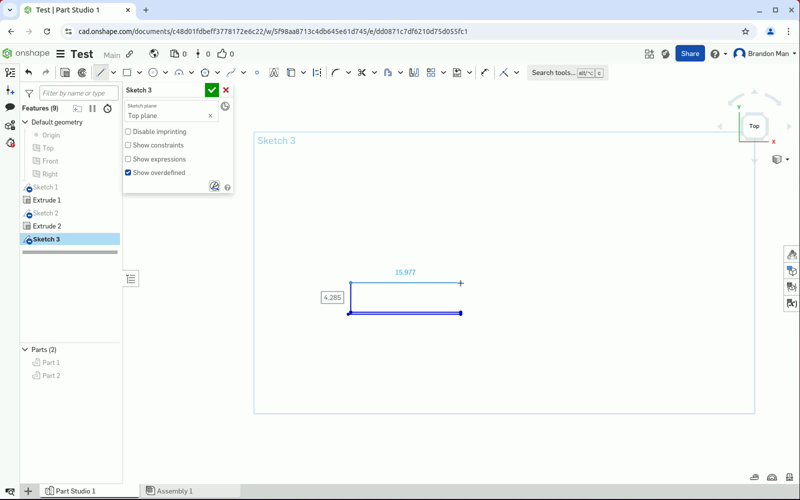
click(460, 282)
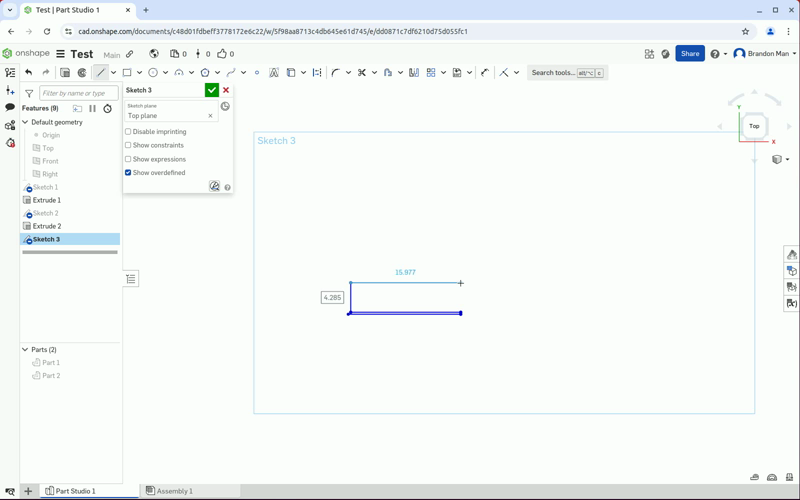
key_up(shift)
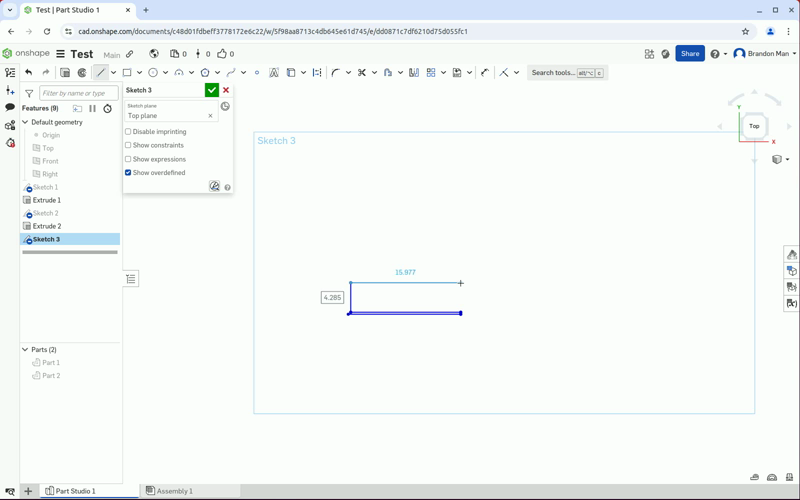
key_down(shift)
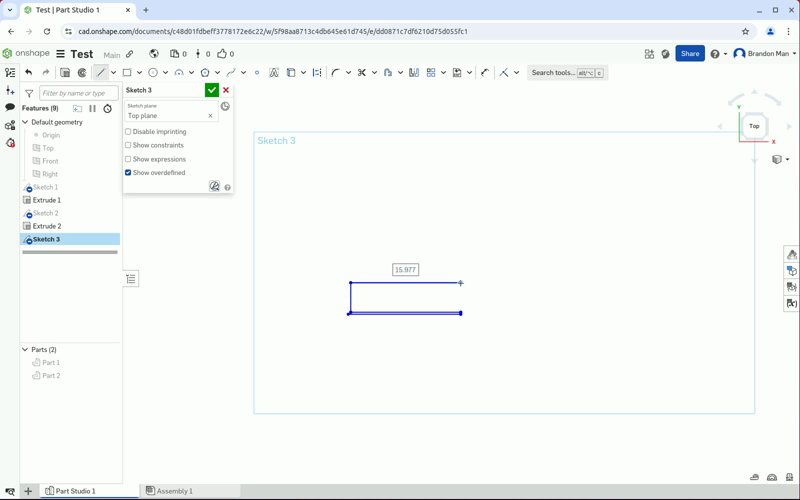
mouse_move(490, 282)
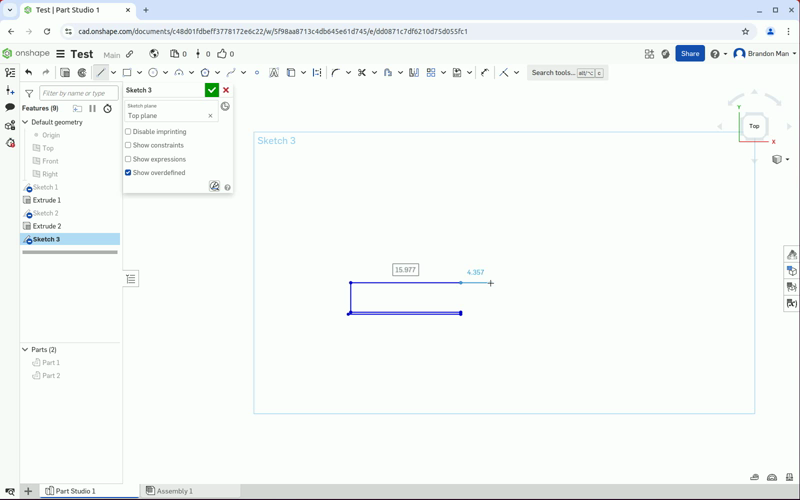
mouse_move(460, 280)
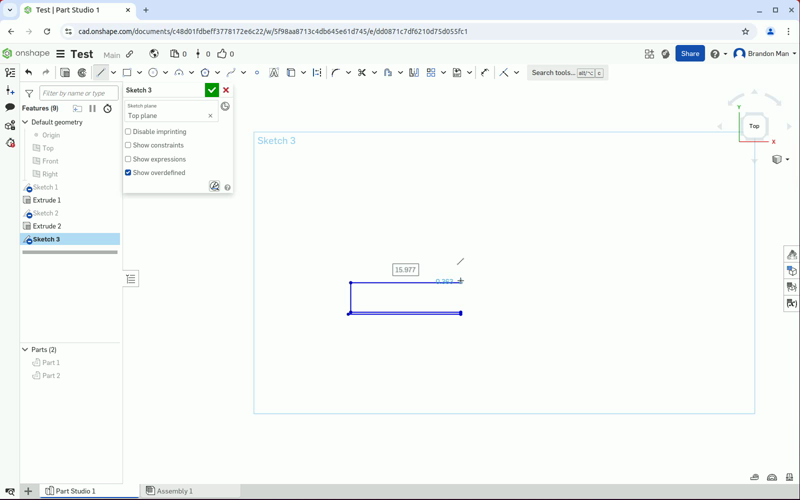
scroll(6)
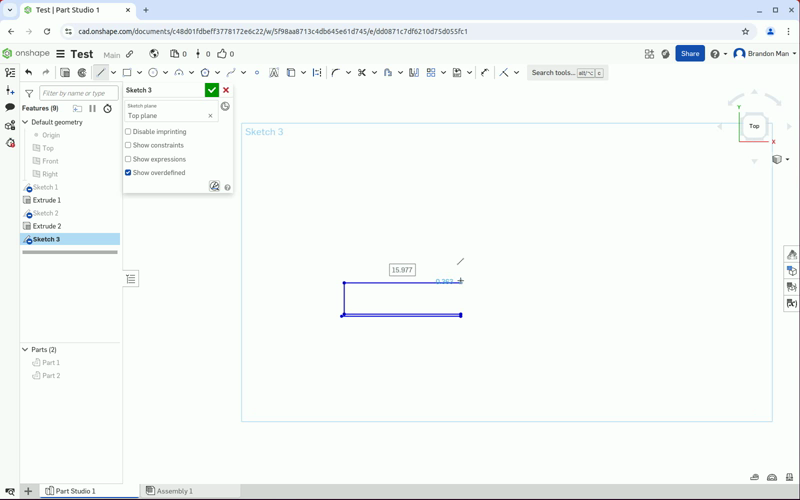
scroll(6)
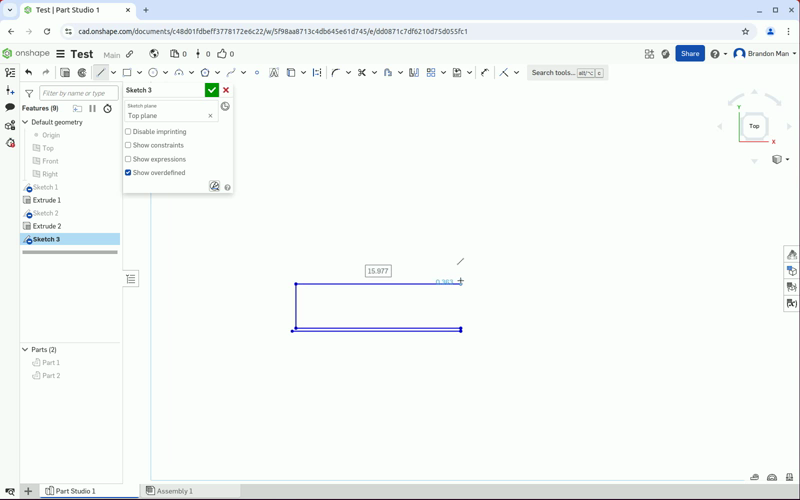
scroll(6)
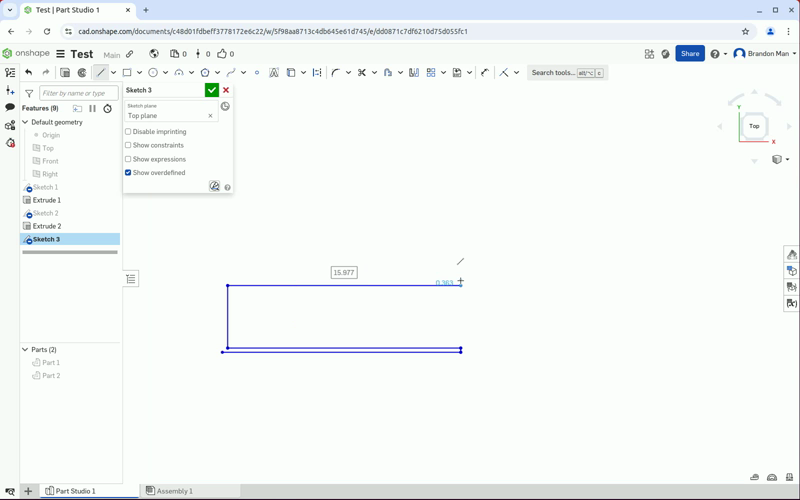
scroll(6)
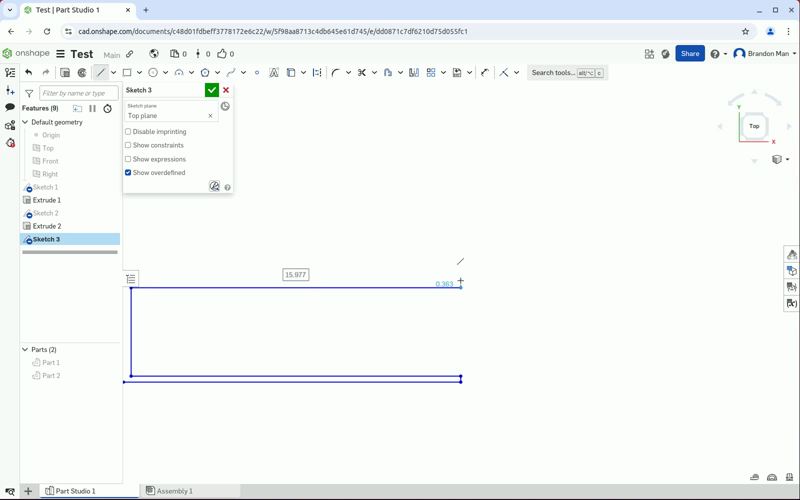
scroll(6)
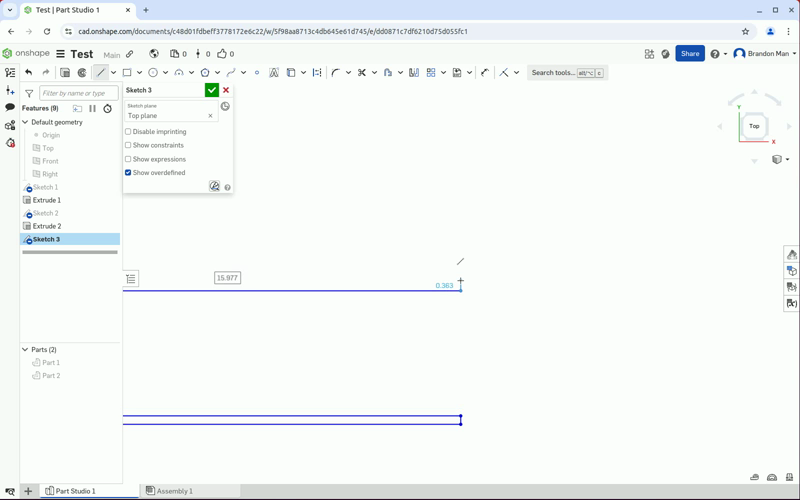
scroll(6)
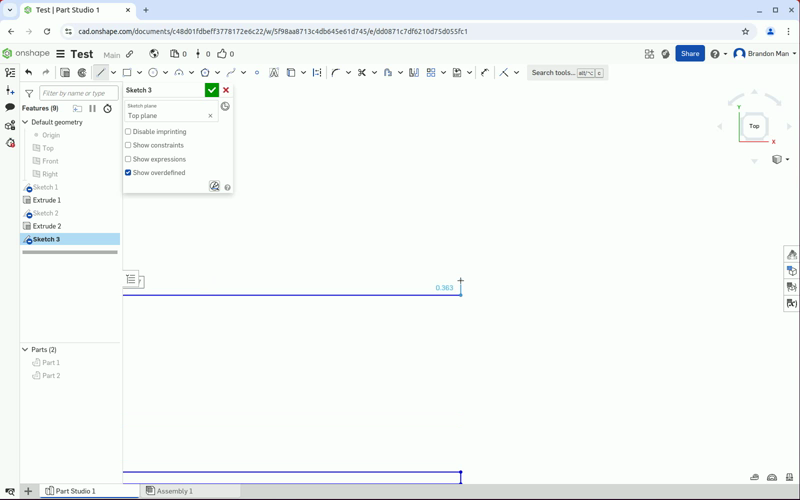
scroll(6)
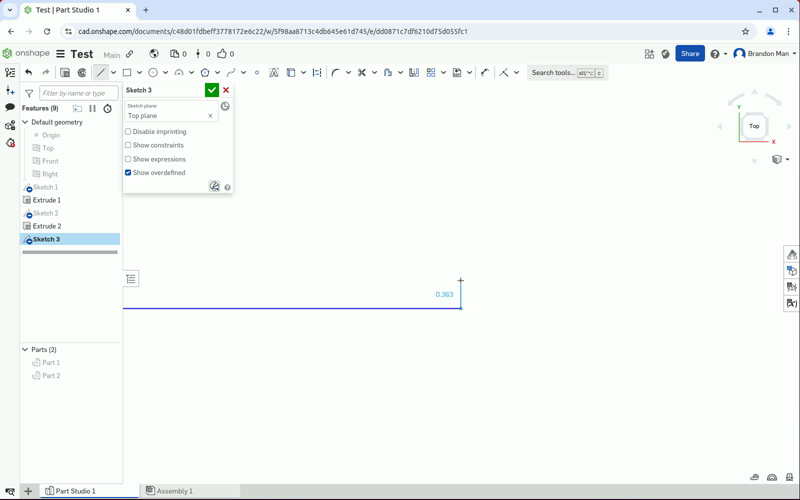
click(460, 280)
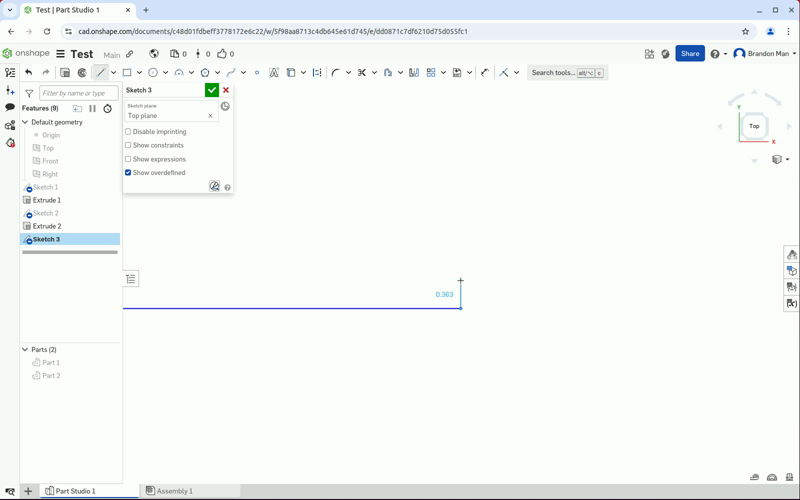
scroll(-6)
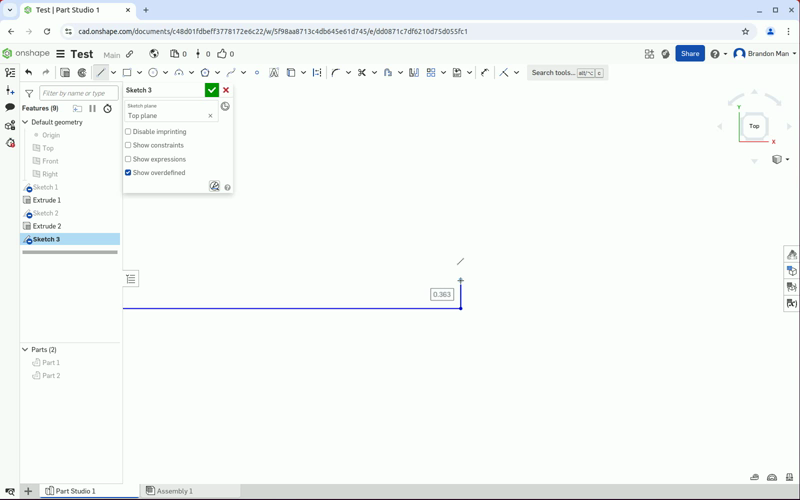
scroll(-6)
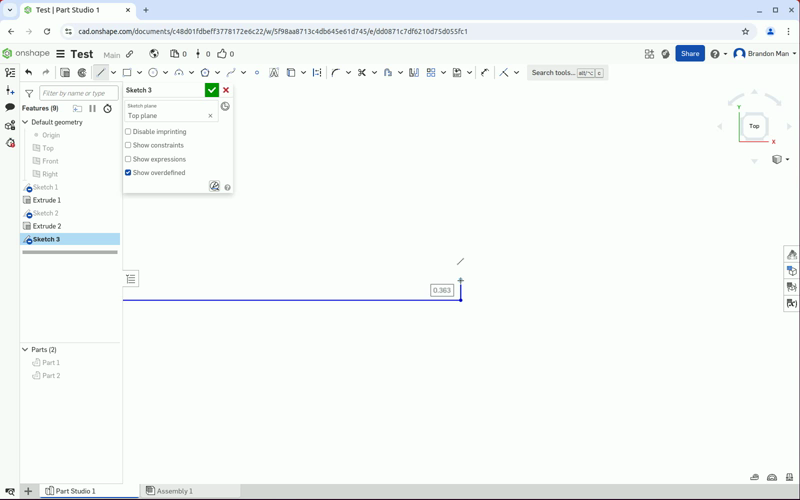
scroll(-6)
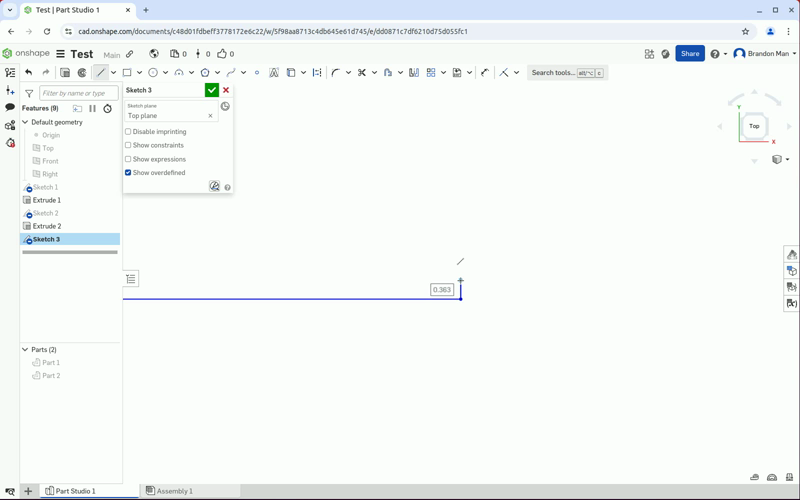
scroll(-6)
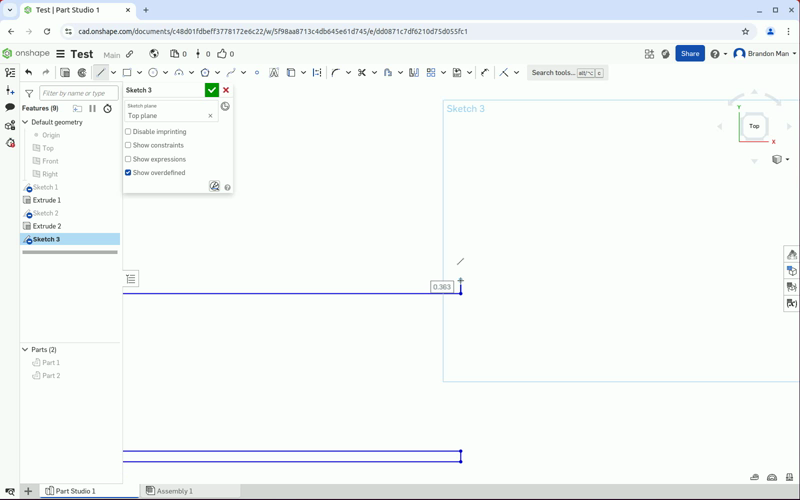
scroll(-6)
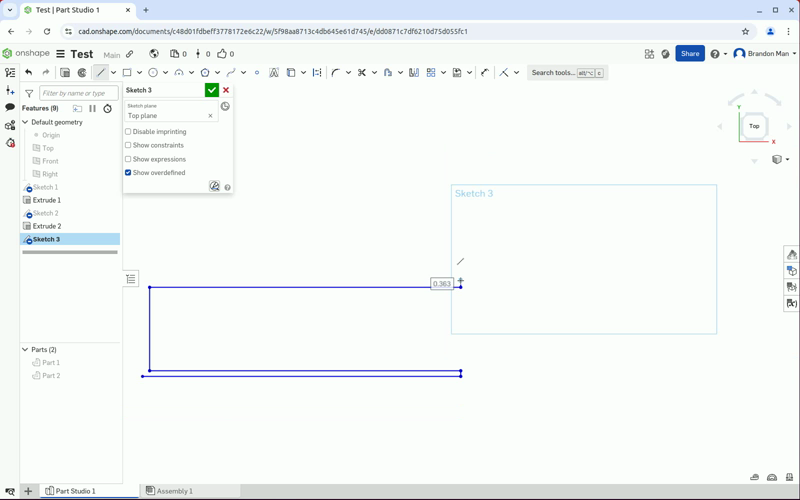
scroll(-6)
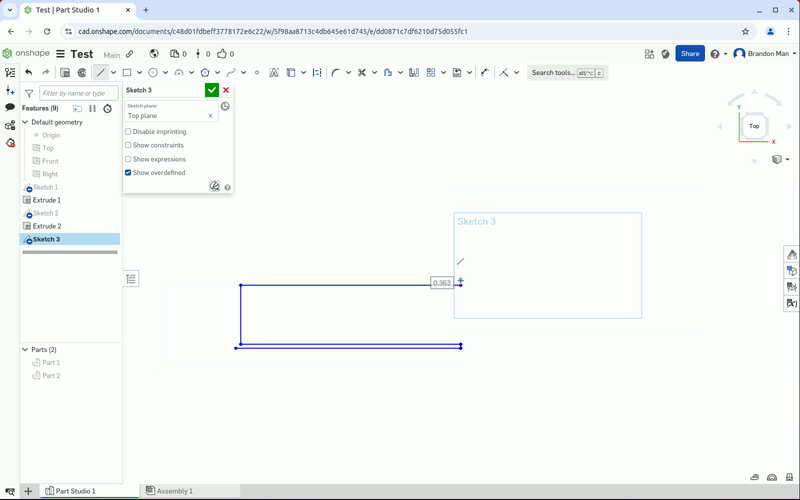
scroll(-6)
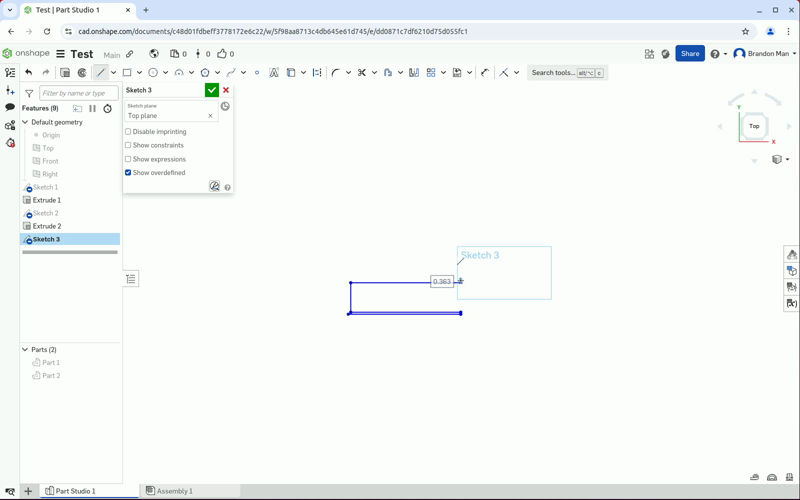
key_up(shift)
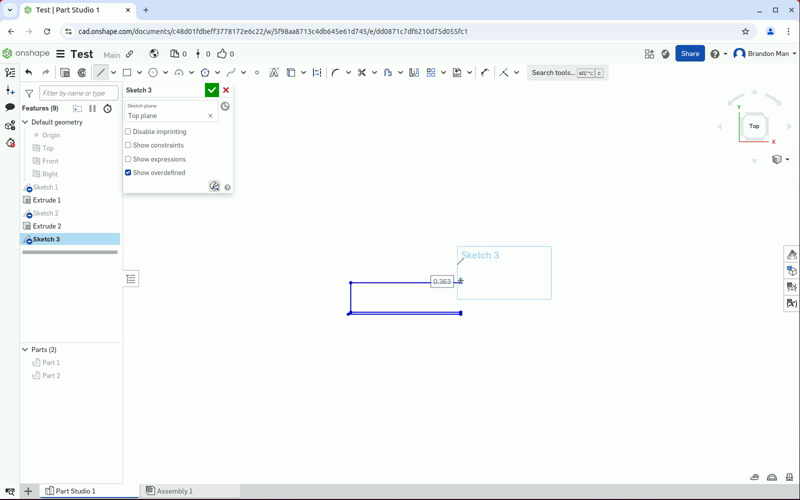
key_down(shift)
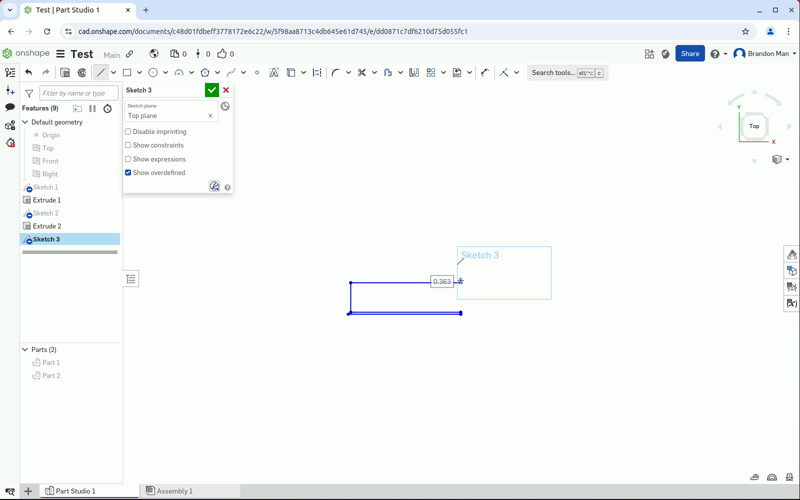
mouse_move(348, 280)
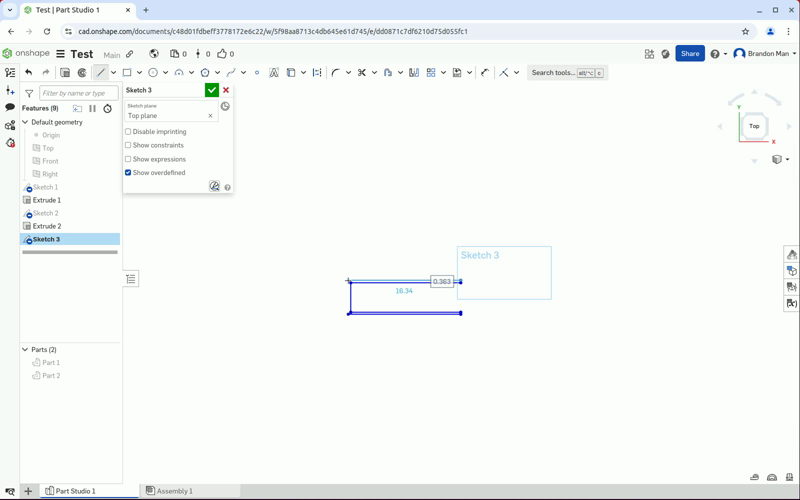
scroll(6)
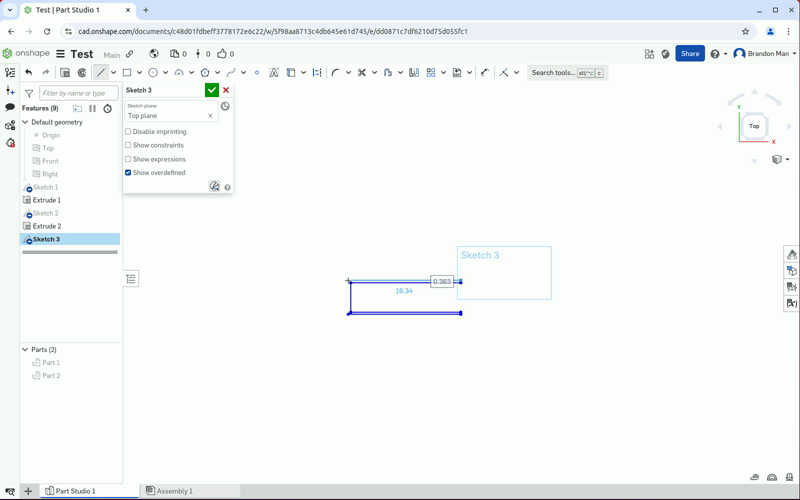
scroll(6)
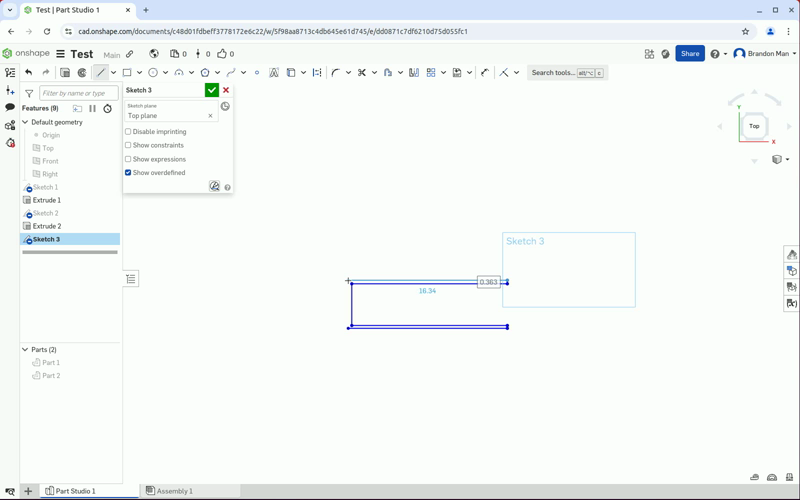
scroll(6)
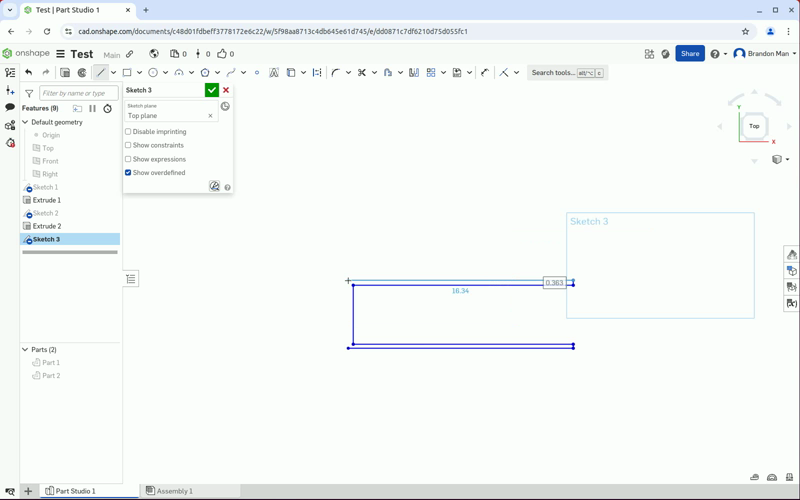
scroll(6)
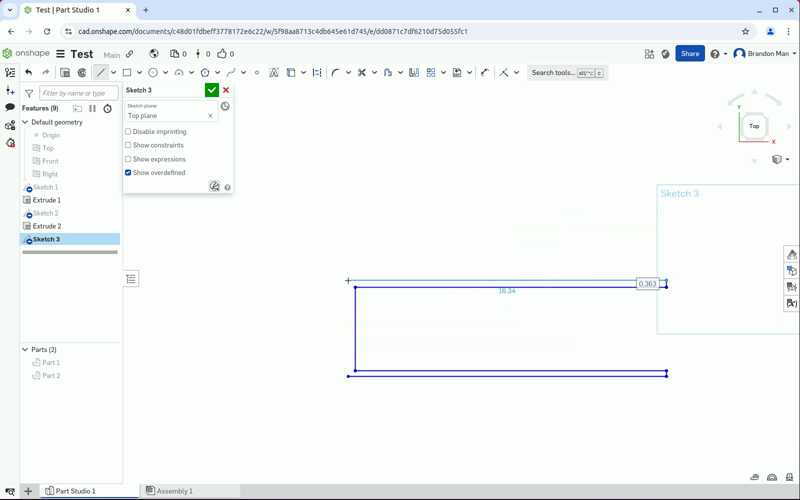
scroll(6)
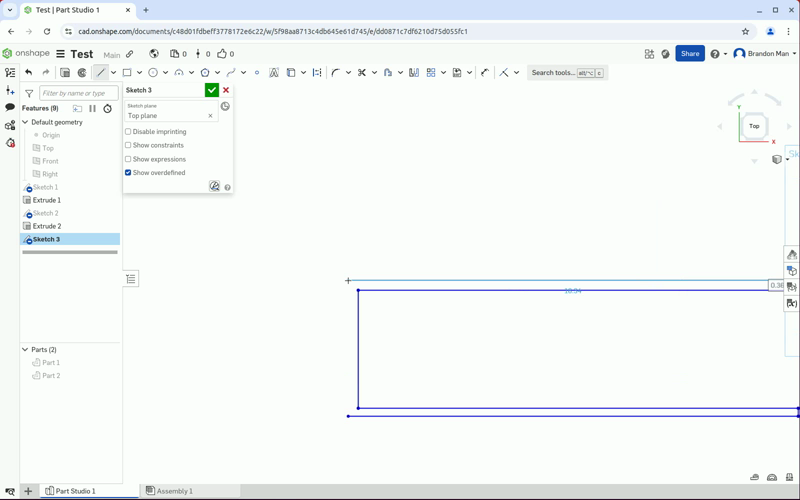
scroll(6)
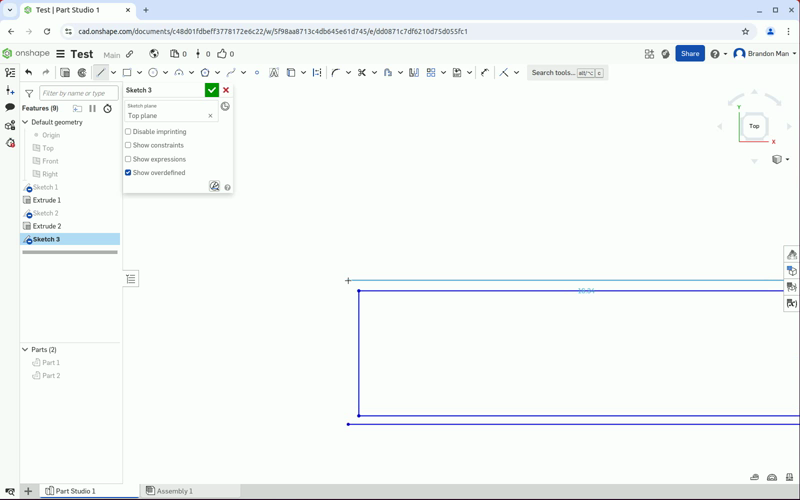
scroll(6)
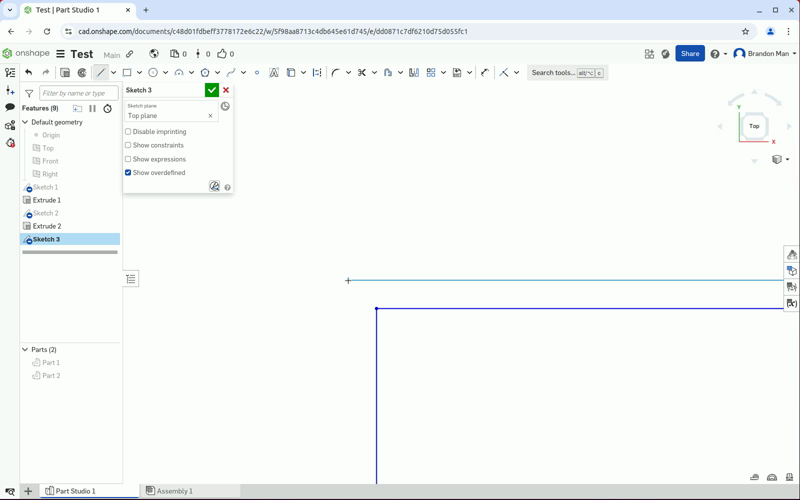
click(348, 280)
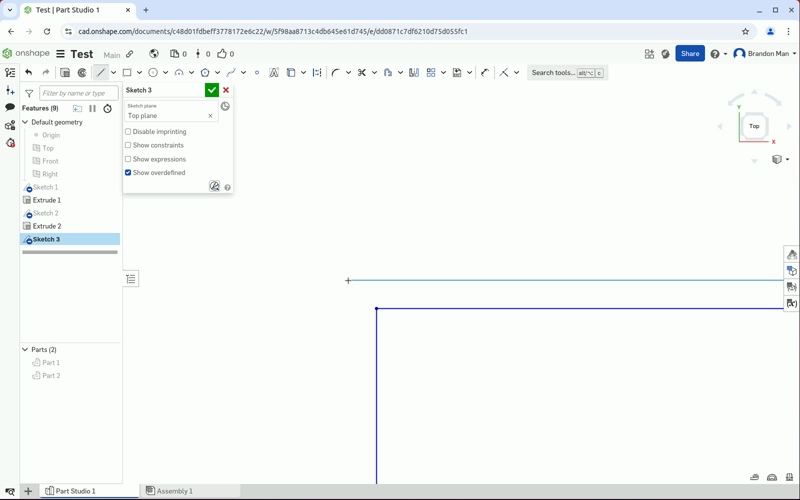
scroll(-6)
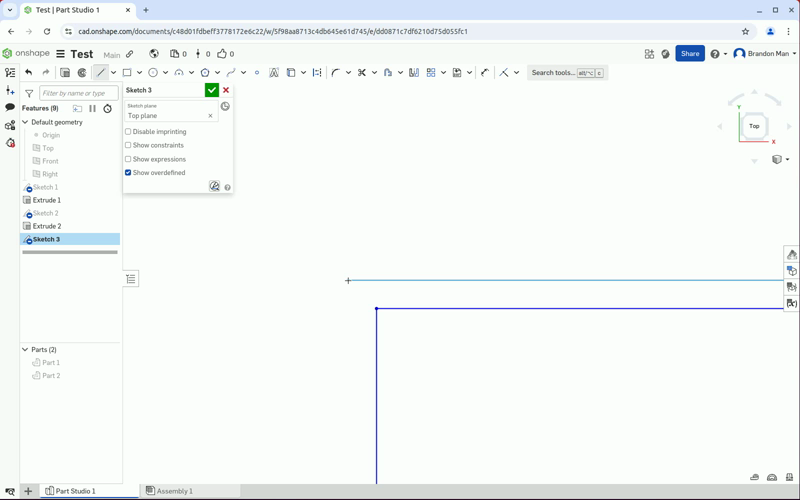
scroll(-6)
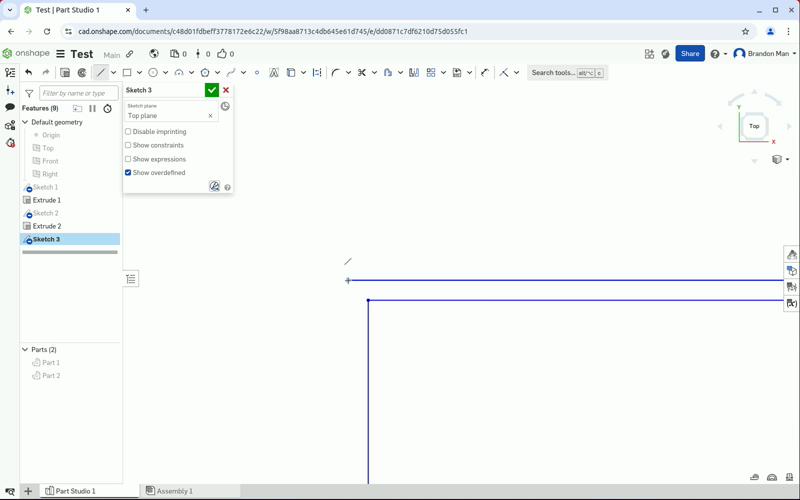
scroll(-6)
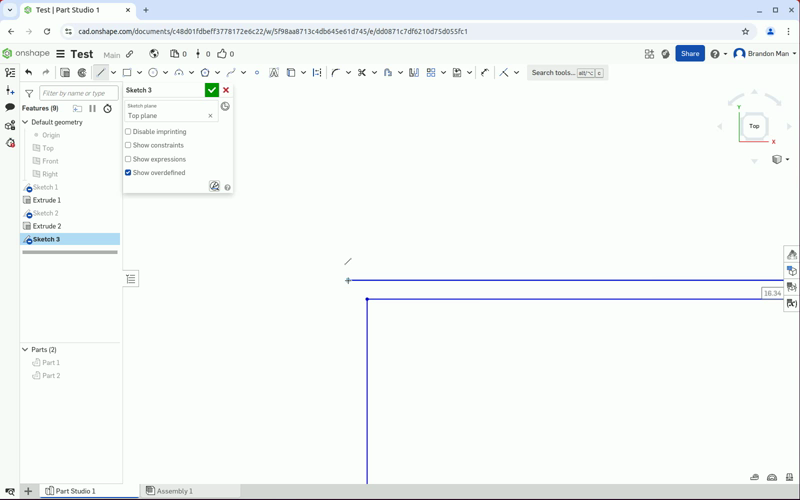
scroll(-6)
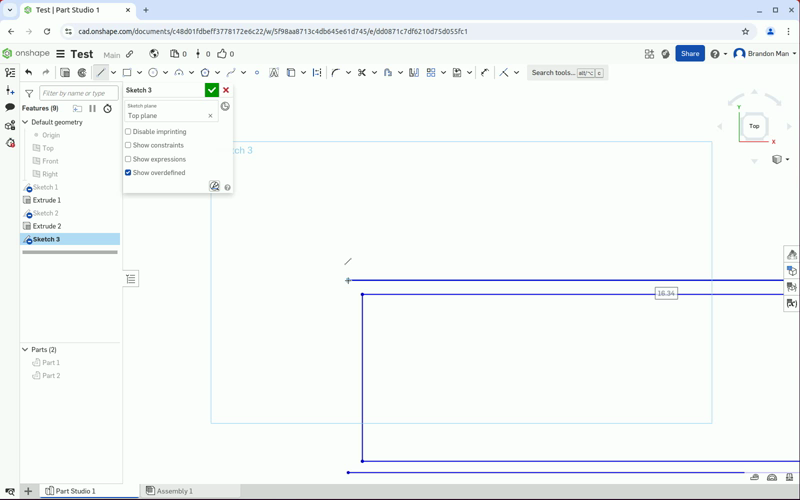
scroll(-6)
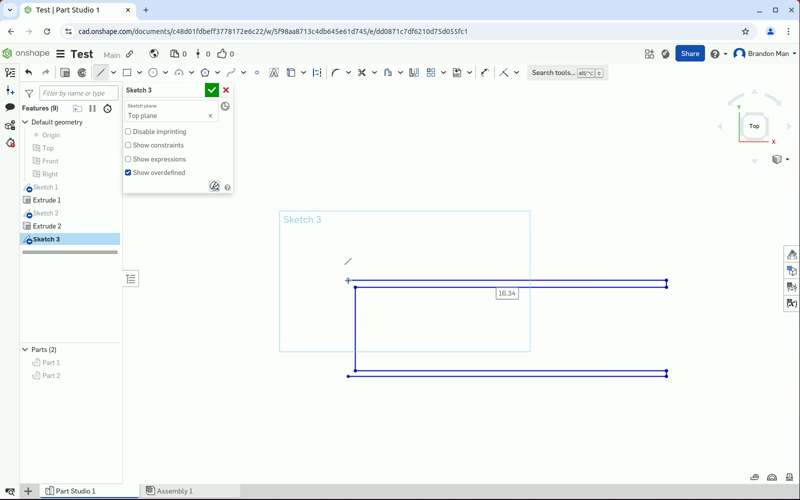
scroll(-6)
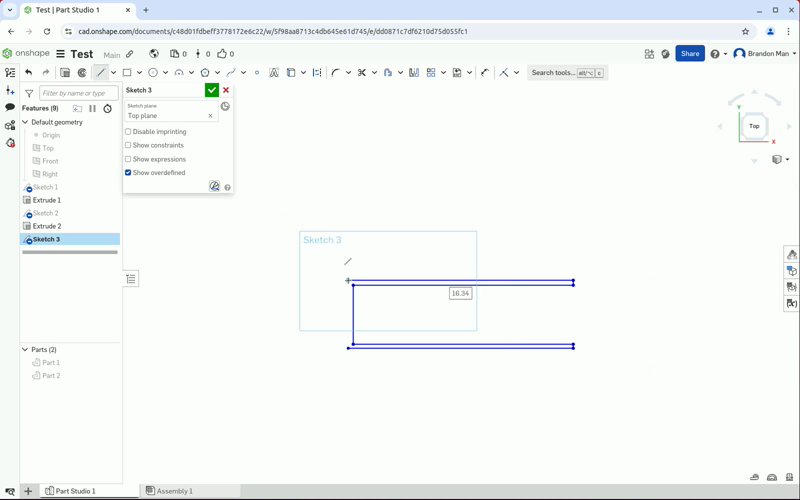
scroll(-6)
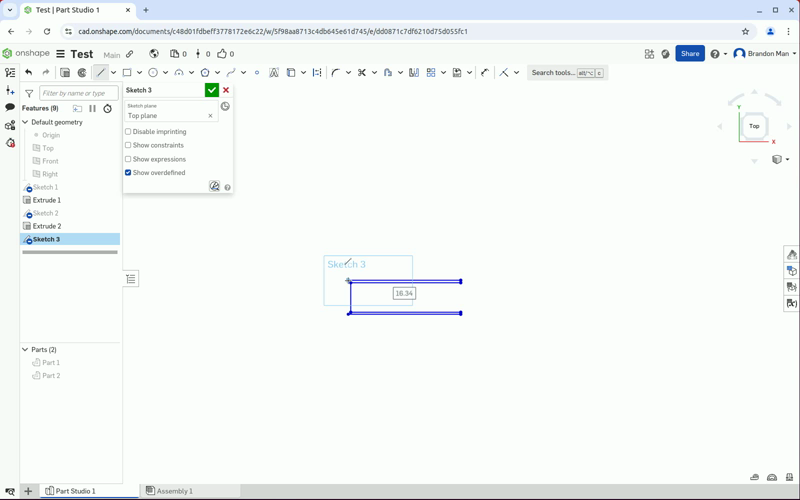
key_up(shift)
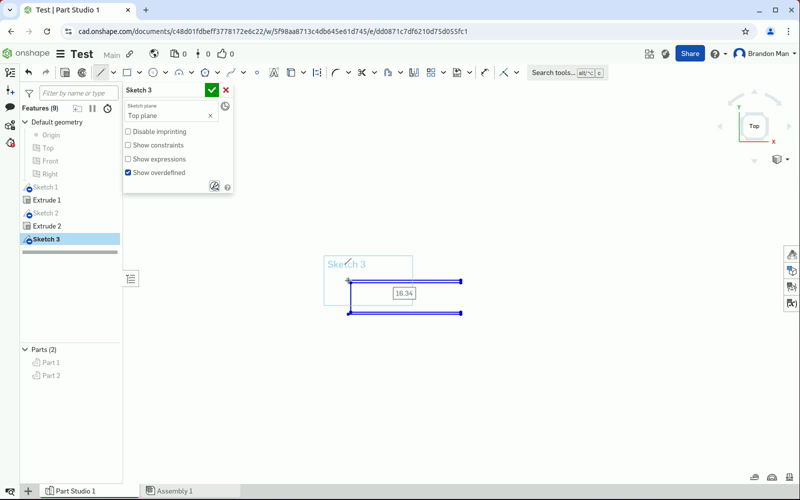
mouse_move(378, 280)
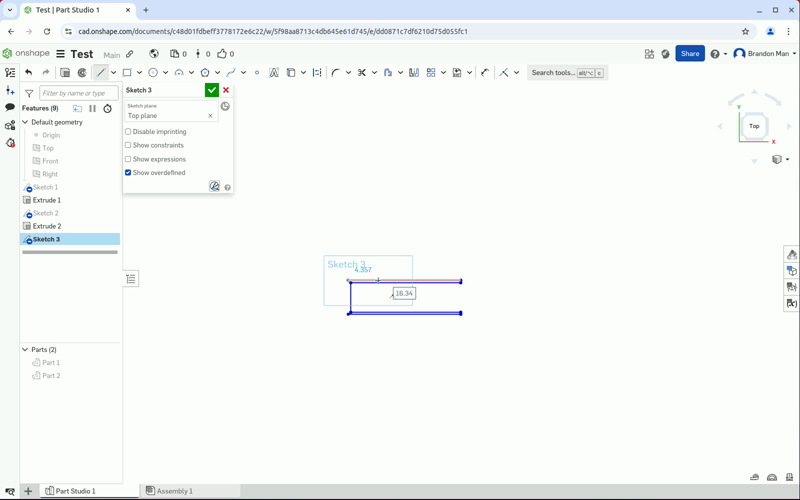
key_down(shift)
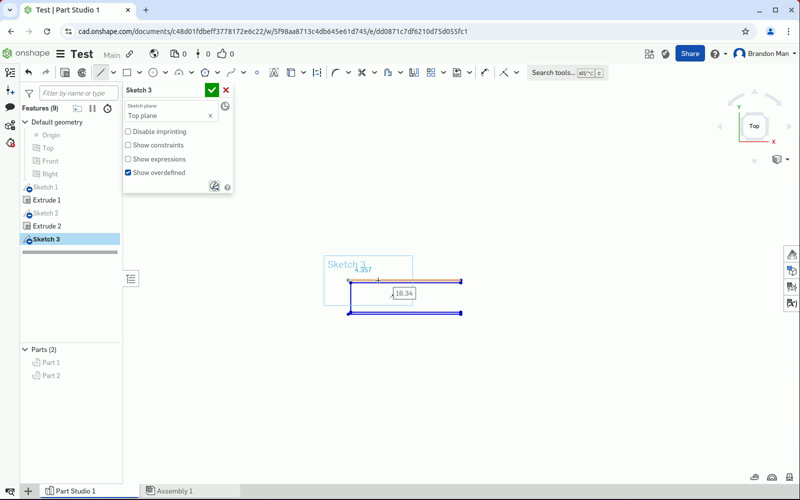
mouse_move(348, 314)
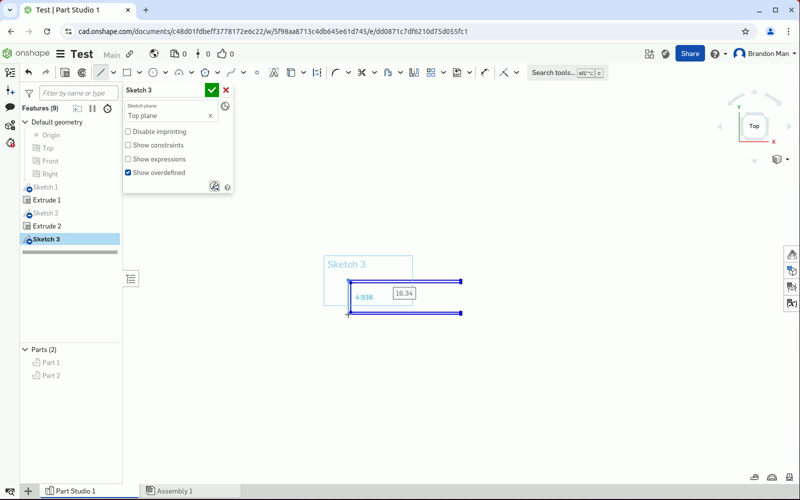
scroll(6)
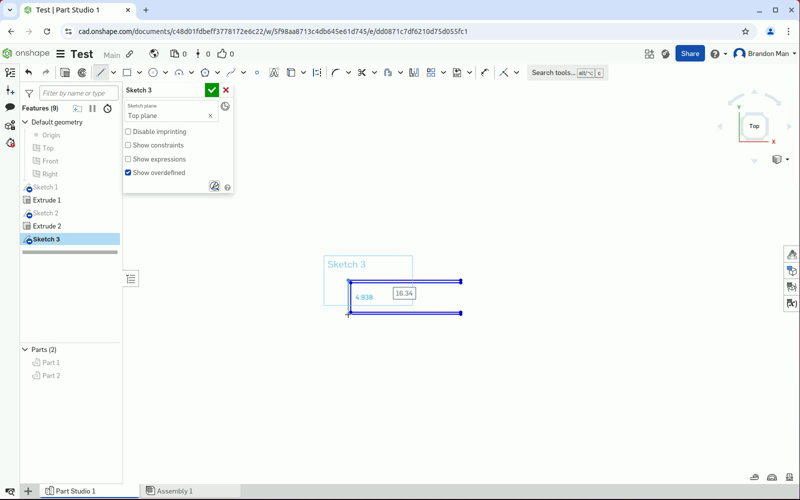
scroll(6)
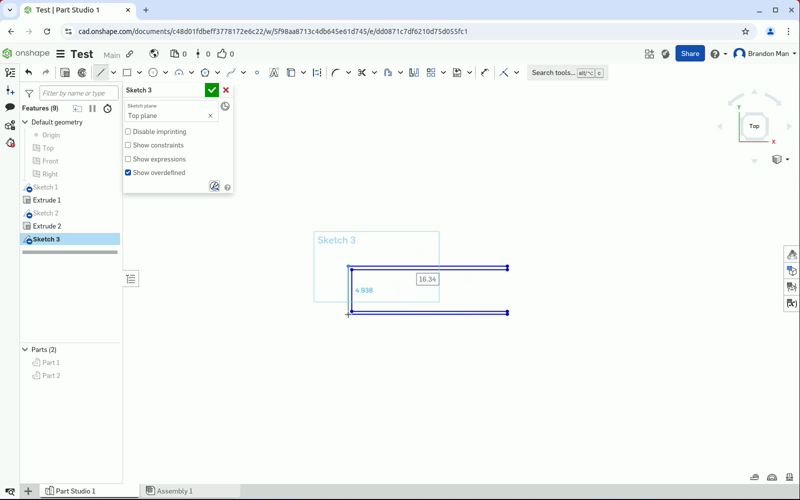
scroll(6)
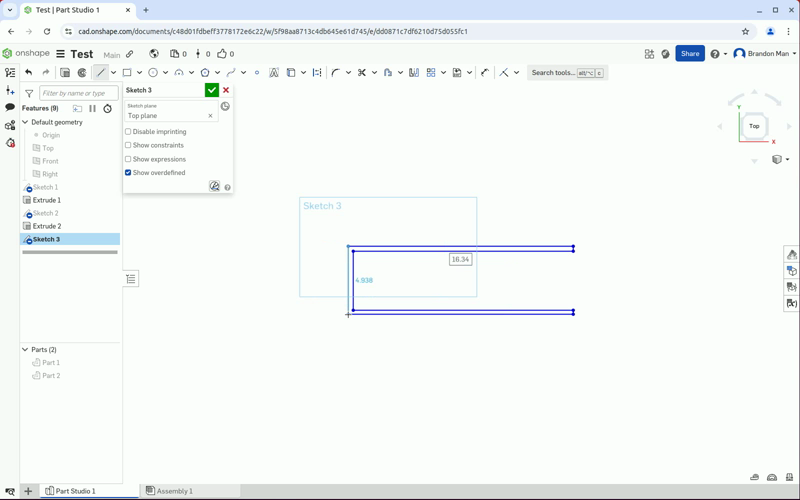
scroll(6)
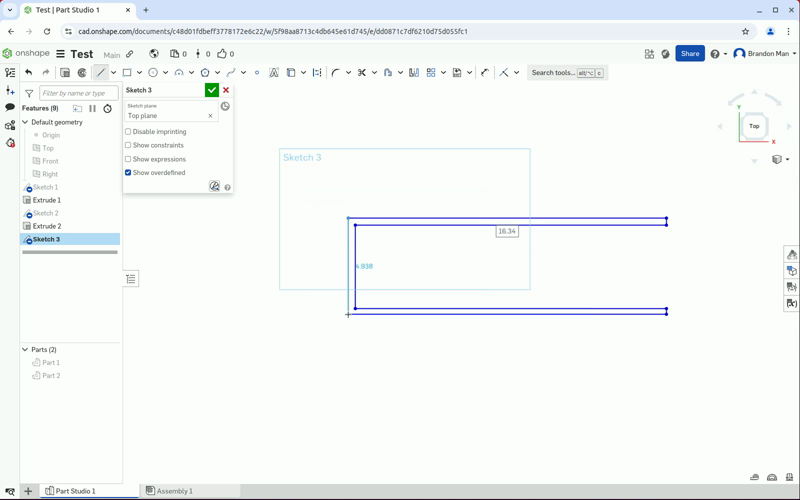
scroll(6)
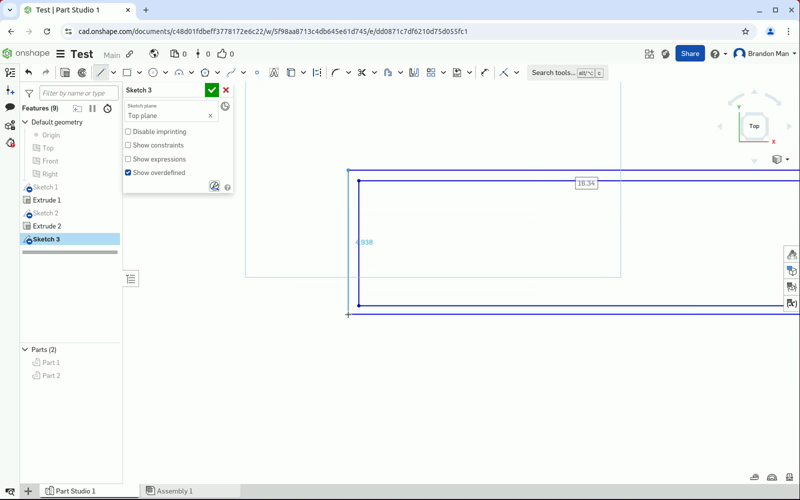
scroll(6)
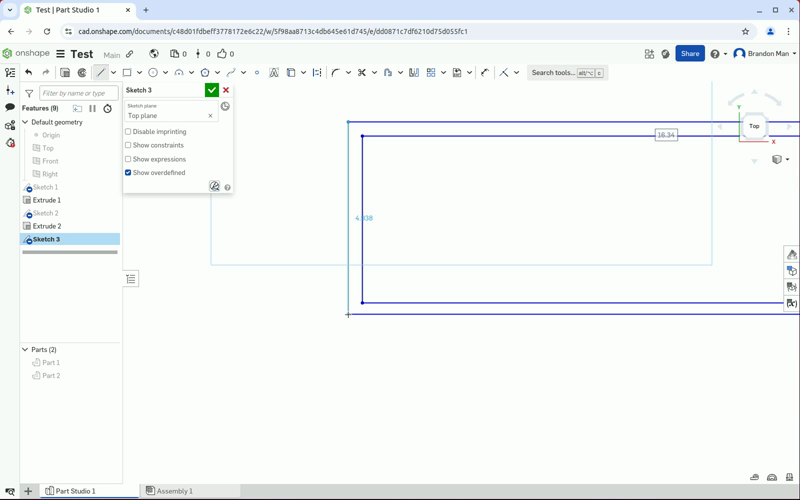
scroll(6)
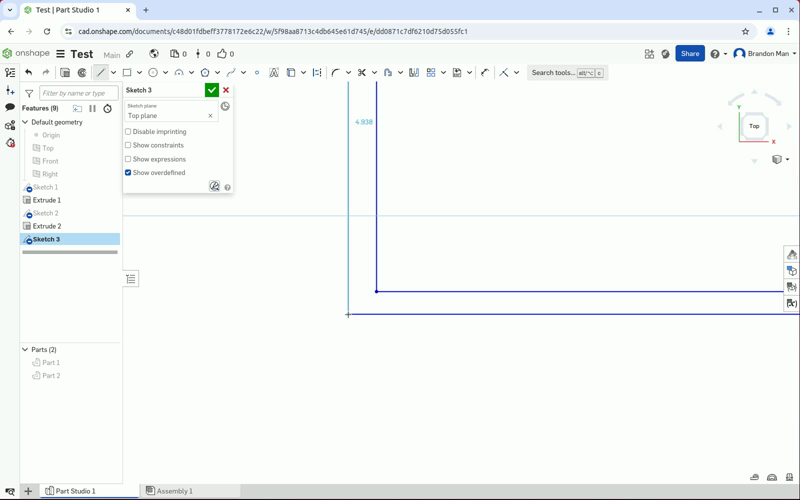
key_up(shift)
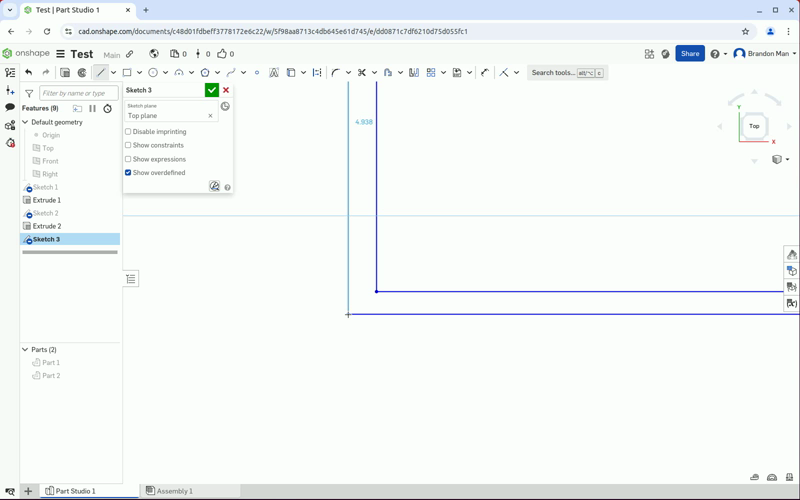
click(348, 314)
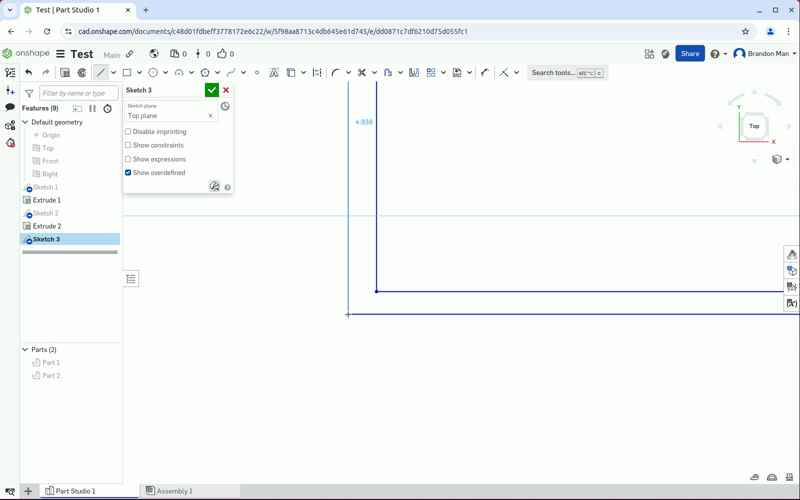
scroll(-6)
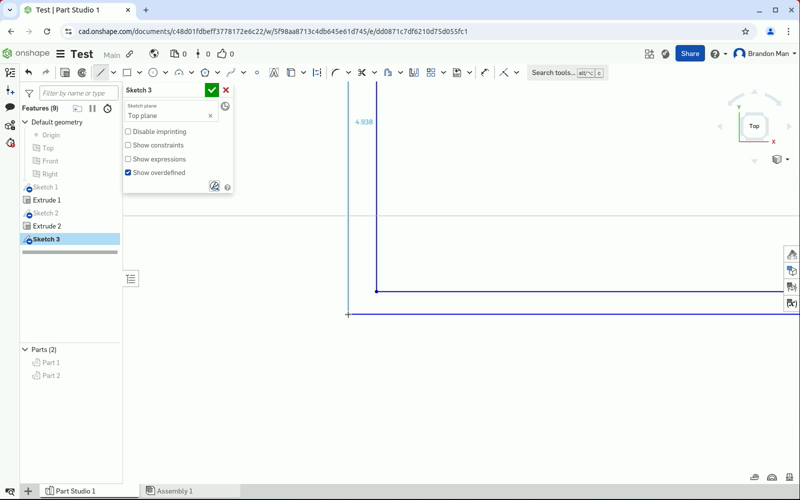
scroll(-6)
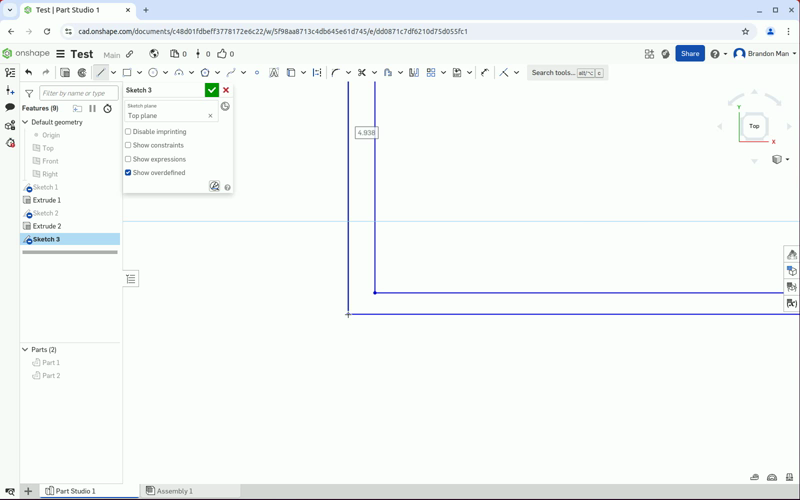
scroll(-6)
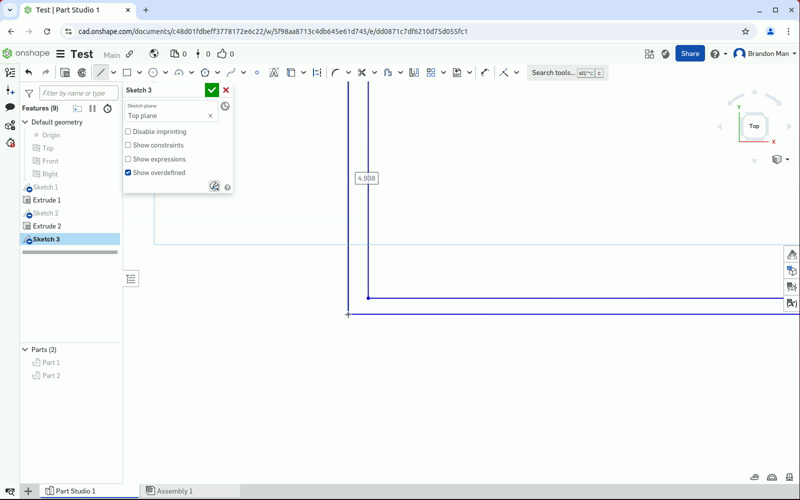
scroll(-6)
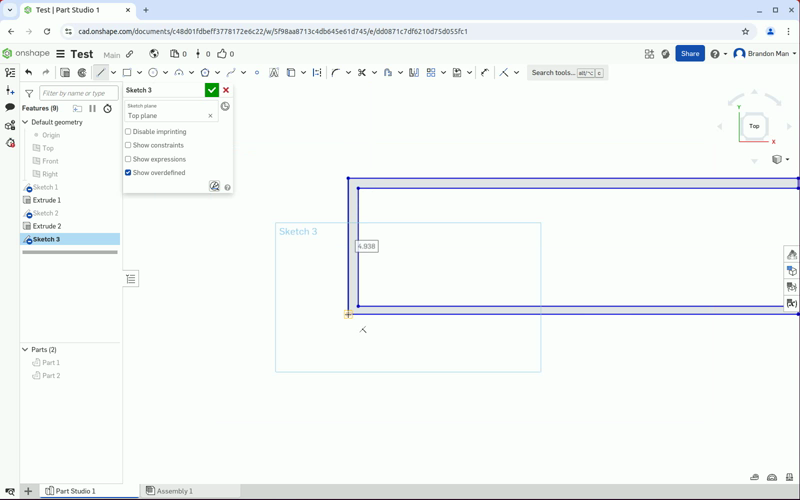
scroll(-6)
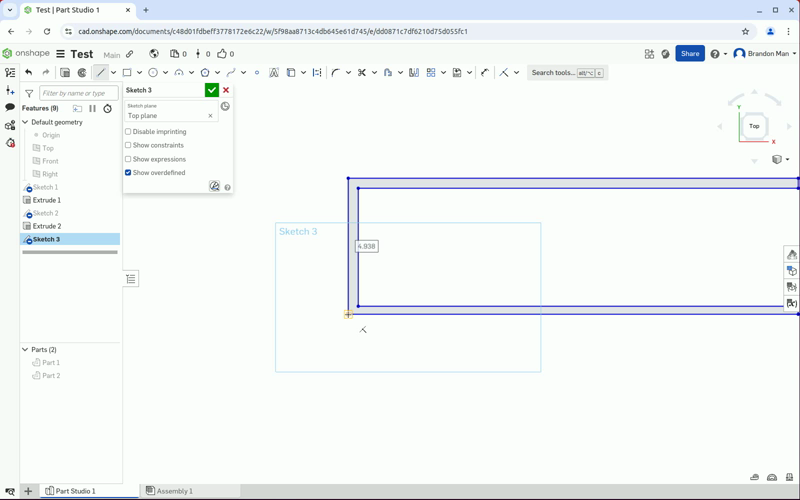
scroll(-6)
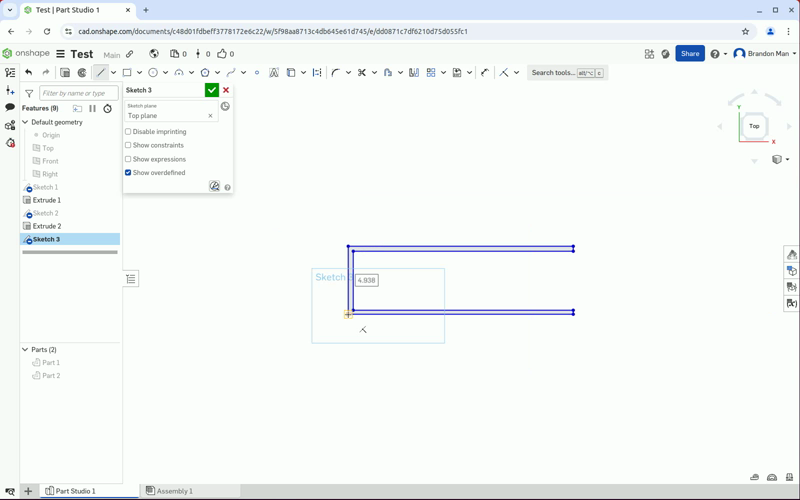
scroll(-6)
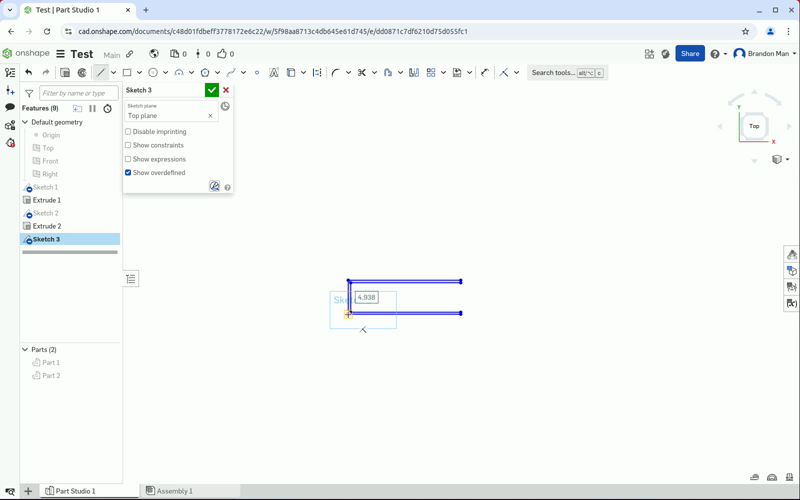
key(esc)
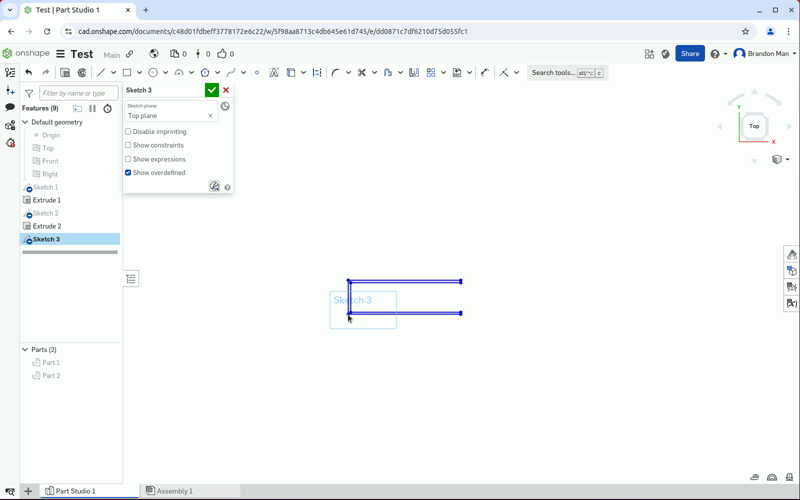
mouse_move(394, 281)
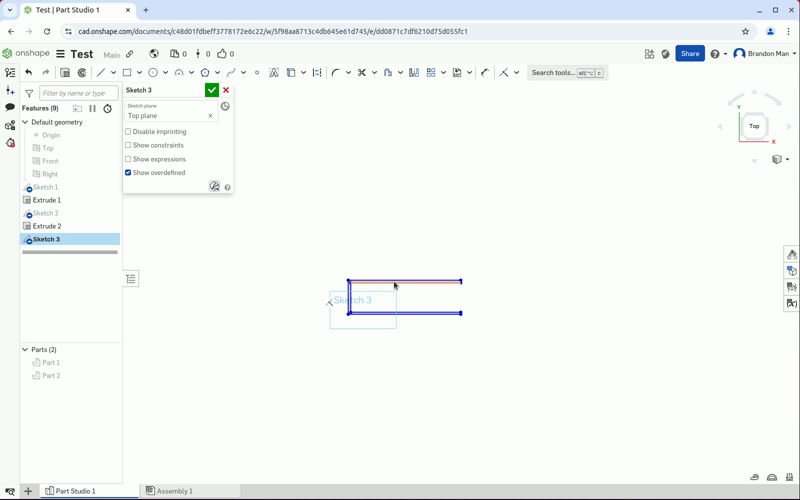
scroll(6)
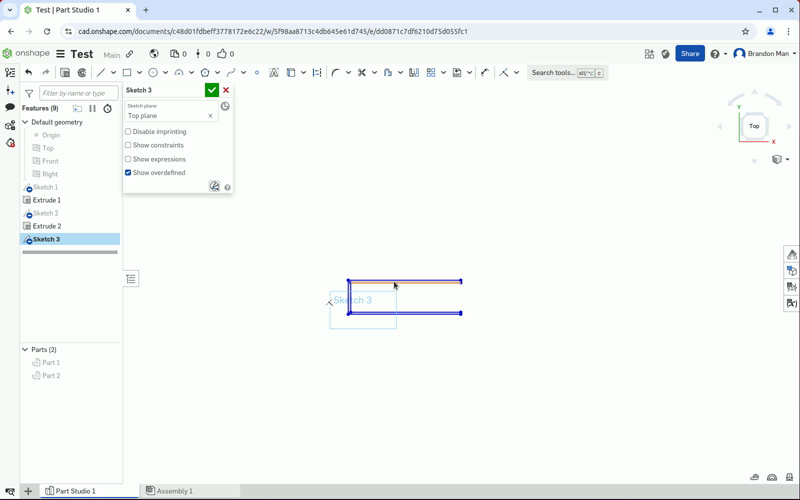
scroll(6)
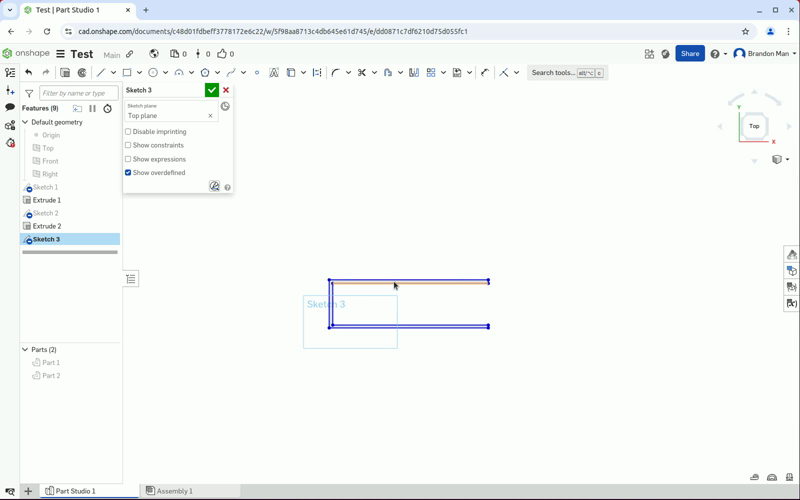
scroll(6)
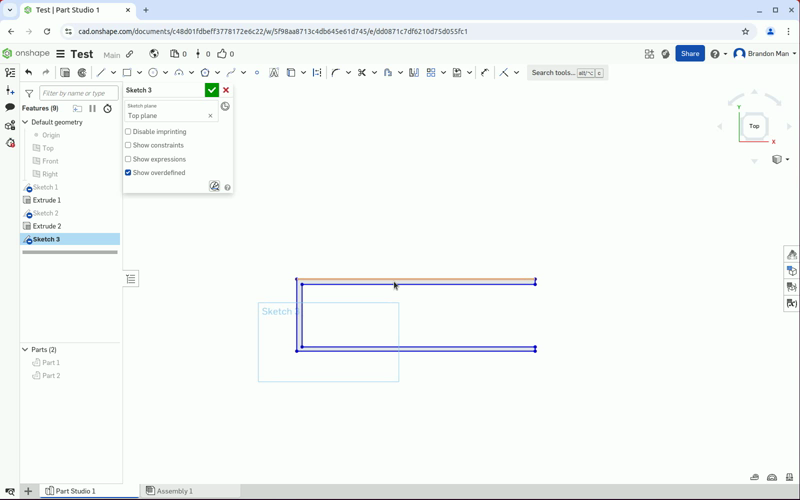
scroll(6)
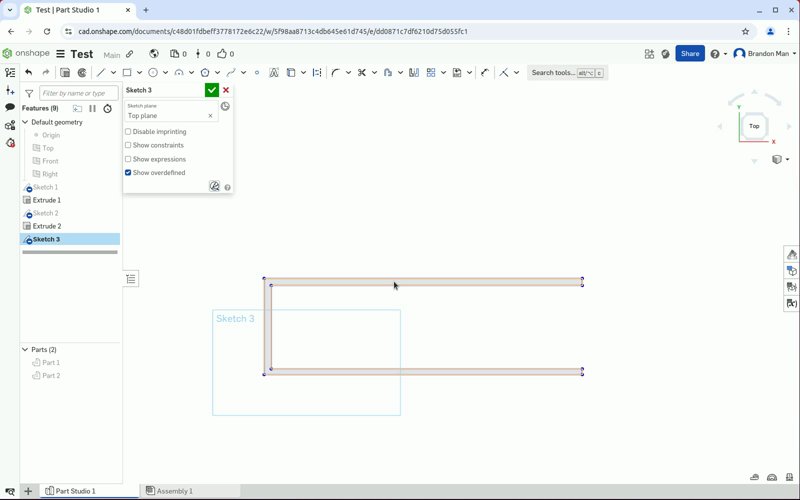
scroll(6)
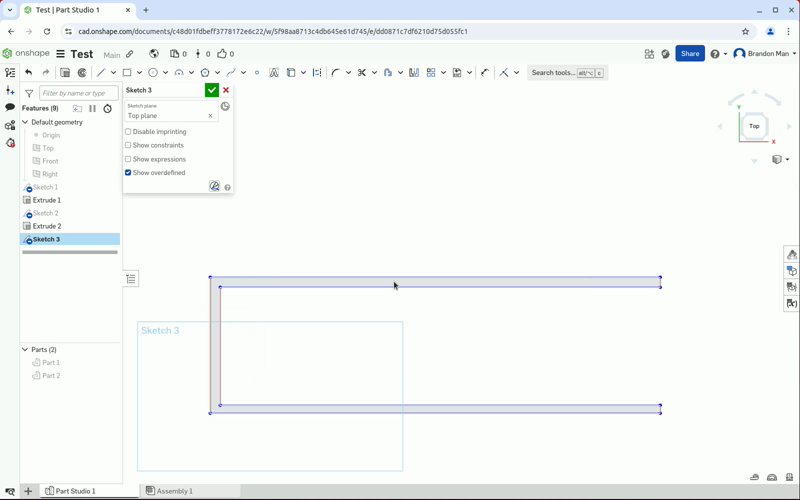
scroll(6)
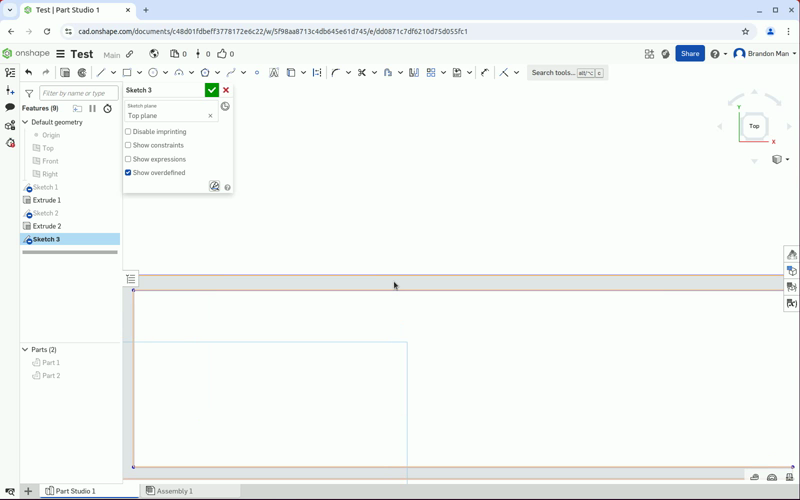
scroll(6)
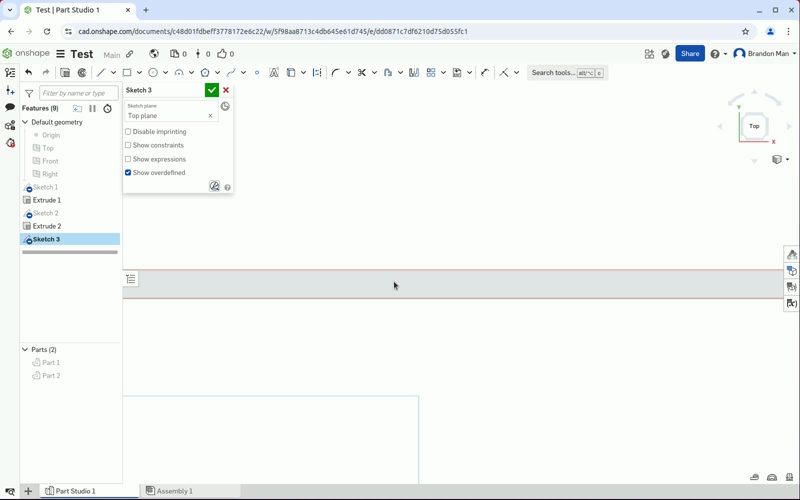
click(394, 281)
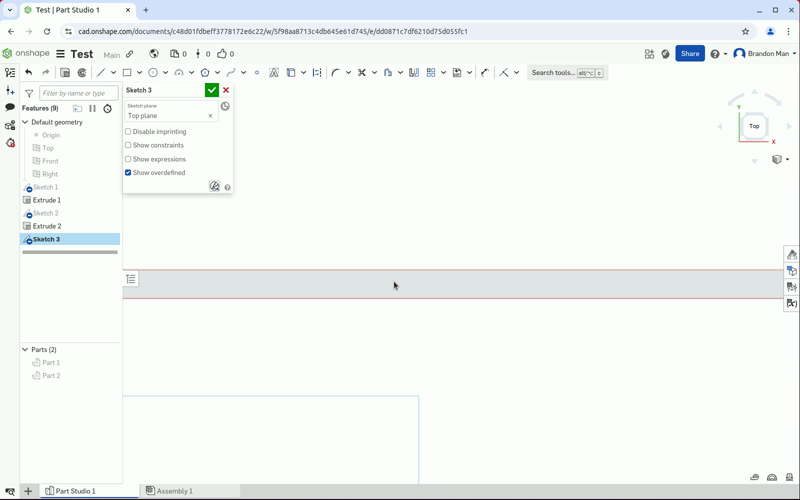
scroll(-6)
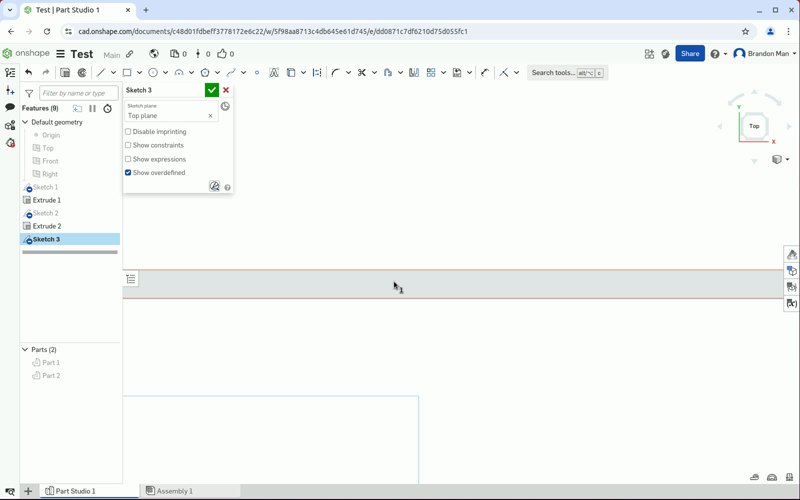
scroll(-6)
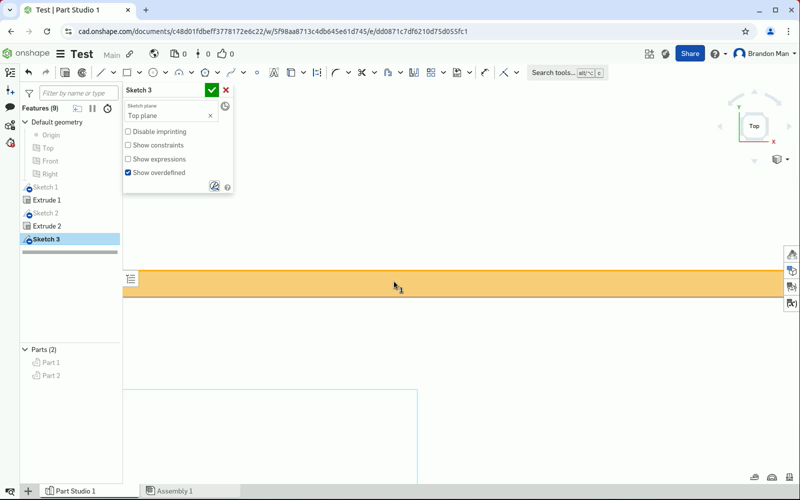
scroll(-6)
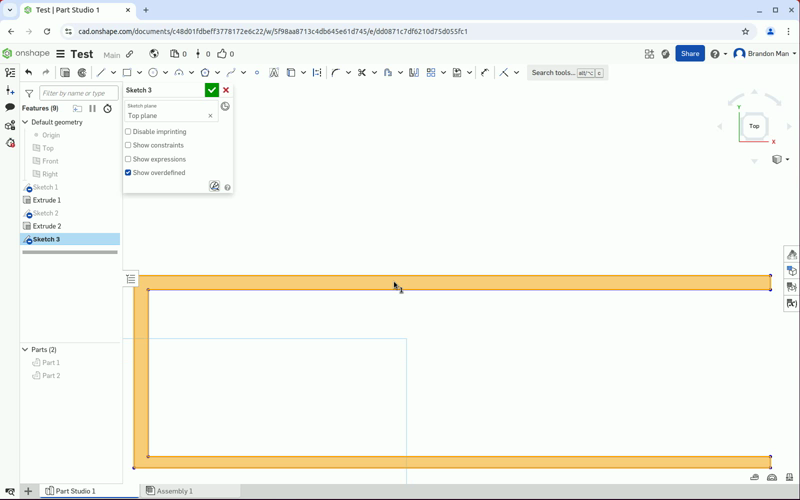
scroll(-6)
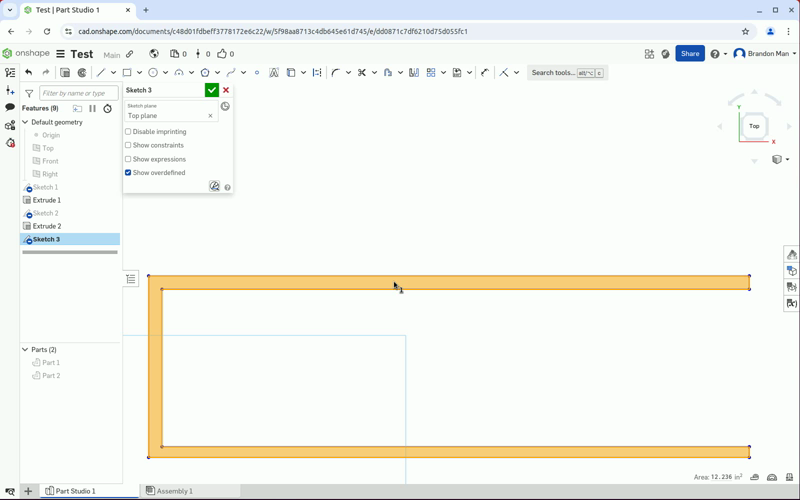
scroll(-6)
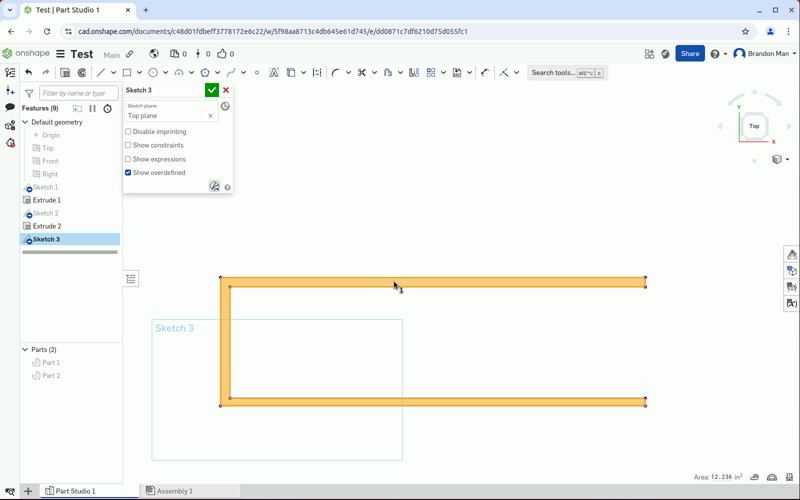
scroll(-6)
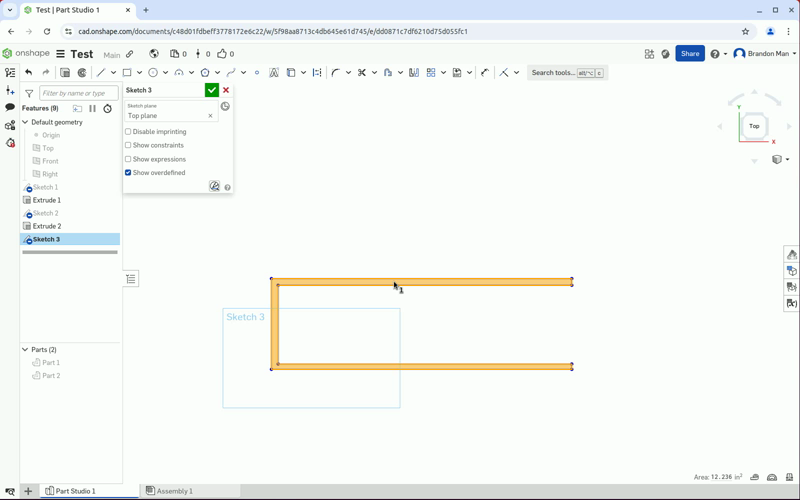
scroll(-6)
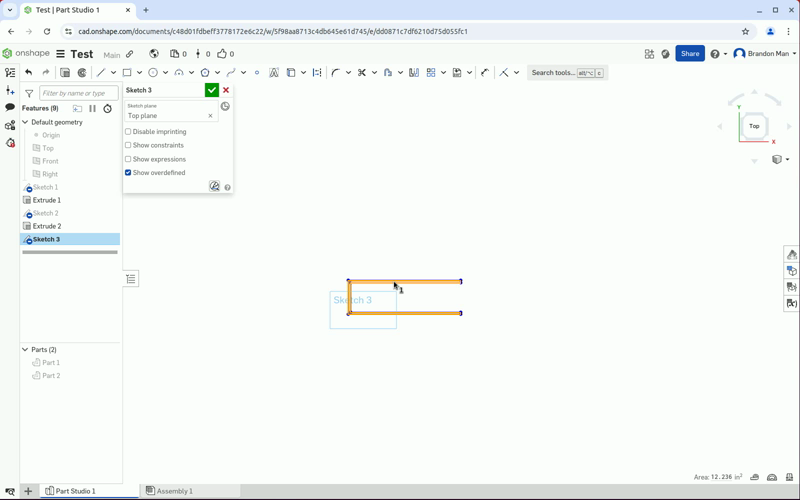
mouse_move(73, 352)
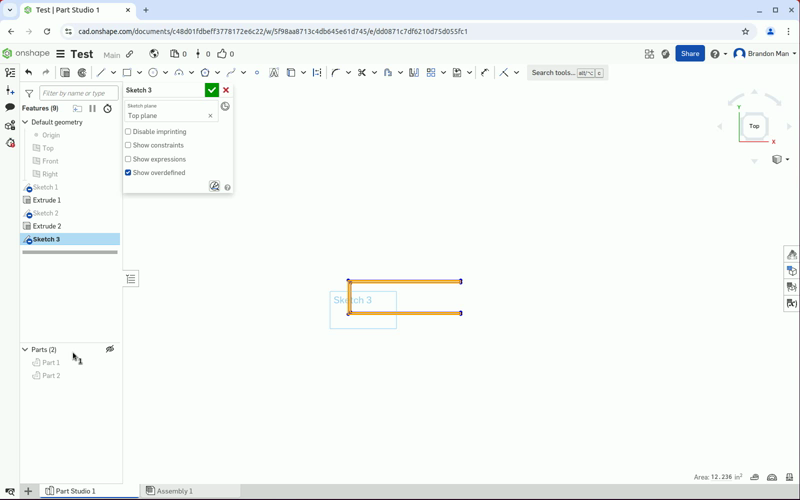
key(shift+y)
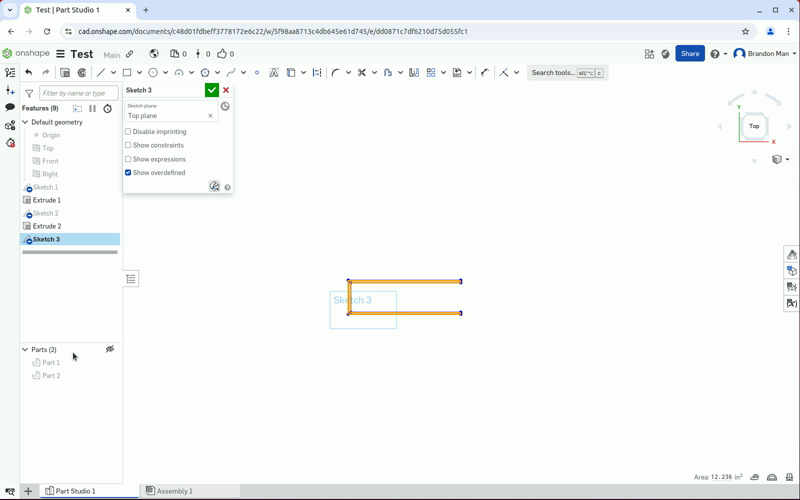
key(shift+e)
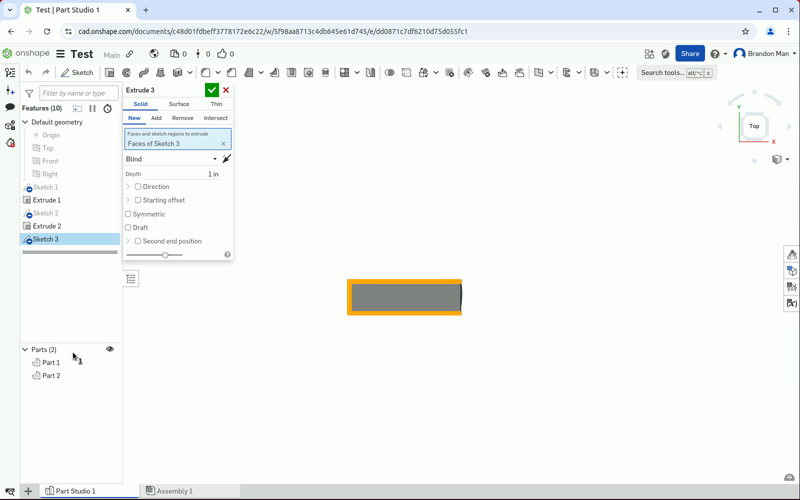
mouse_move(143, 106)
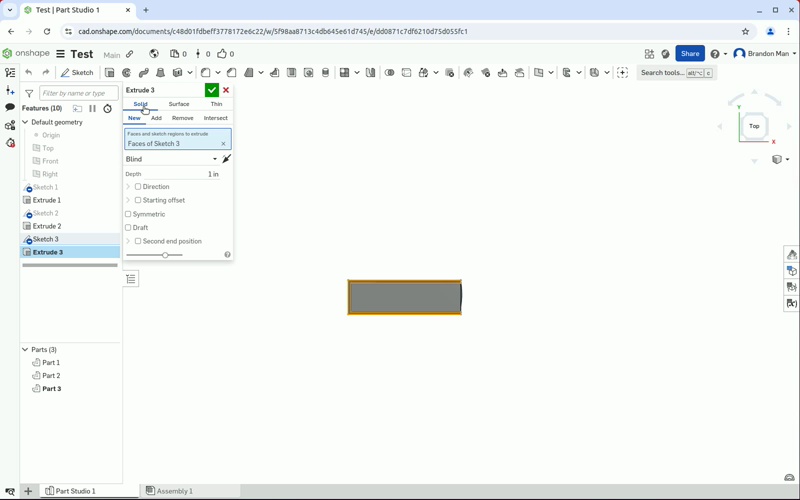
click(143, 106)
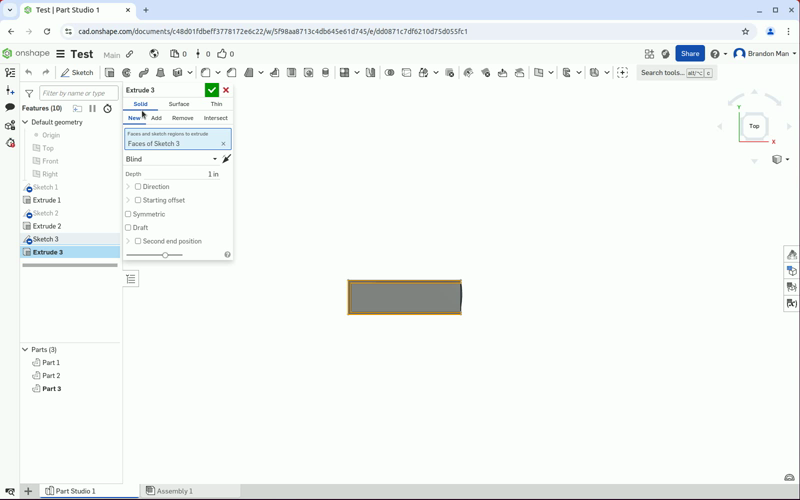
mouse_move(137, 120)
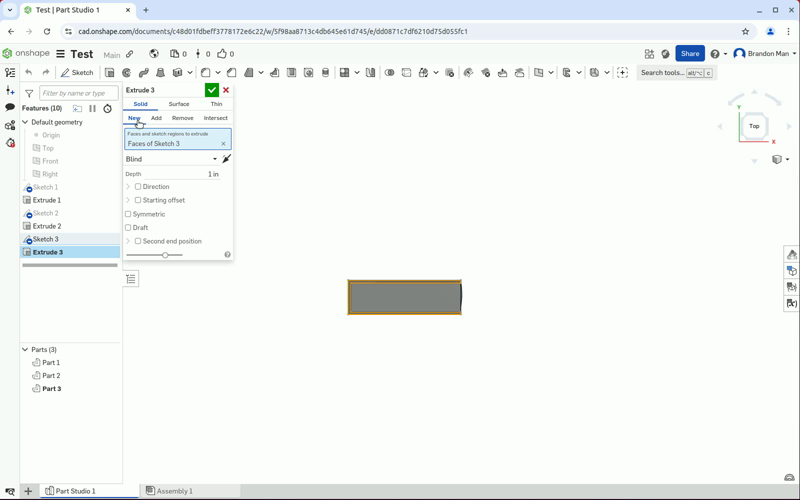
click(137, 120)
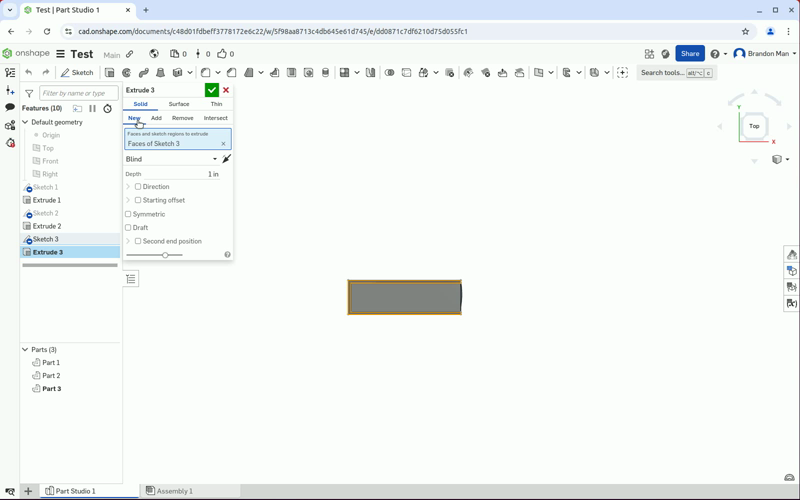
key(tab, 4)
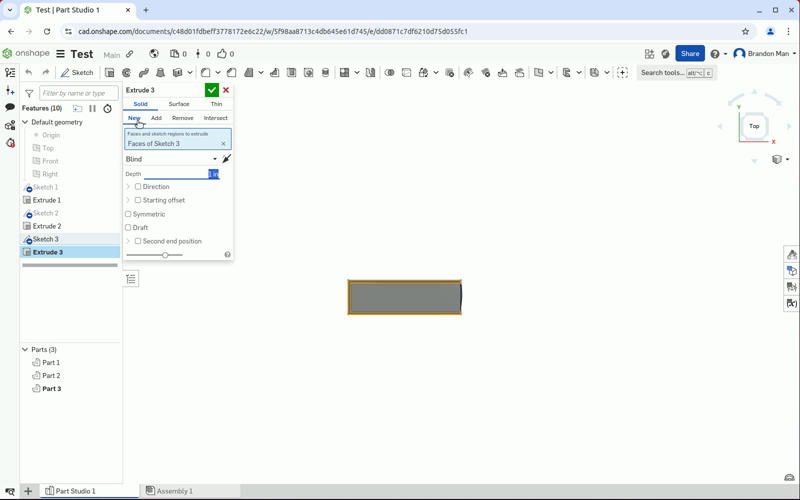
text(0.962)
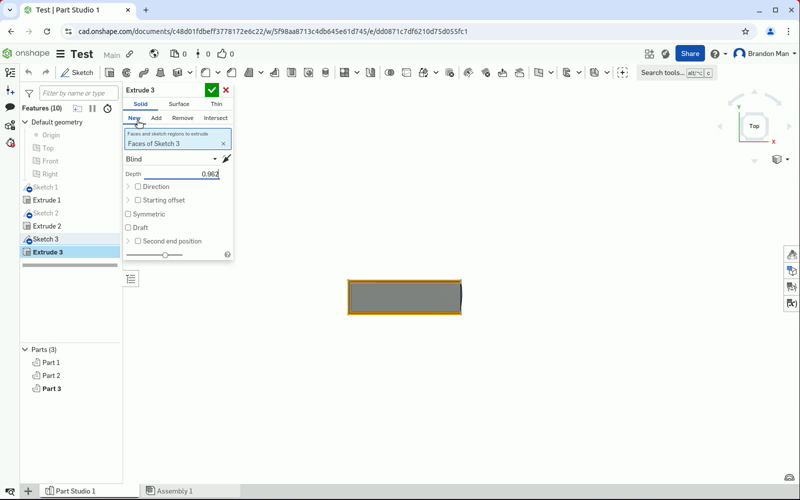
key(tab, 3)
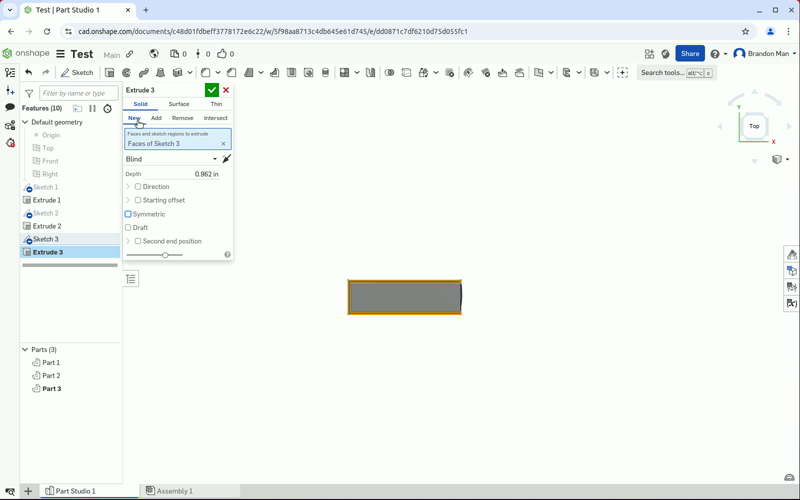
key(space)
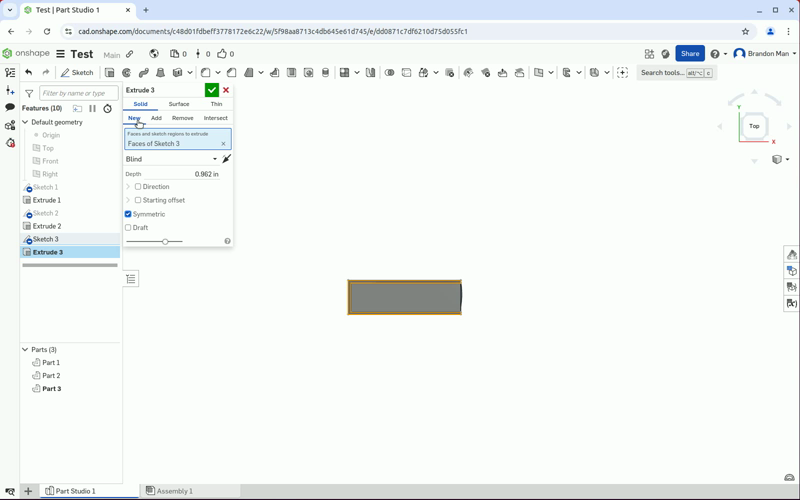
key(enter)
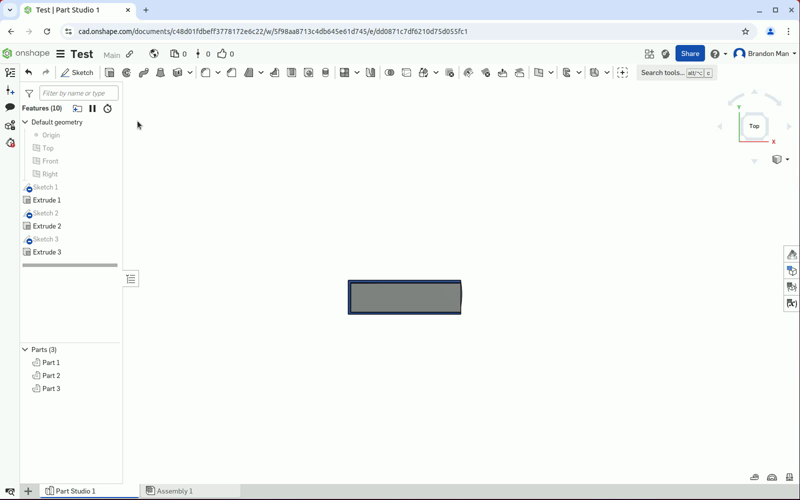
key(shift+h)
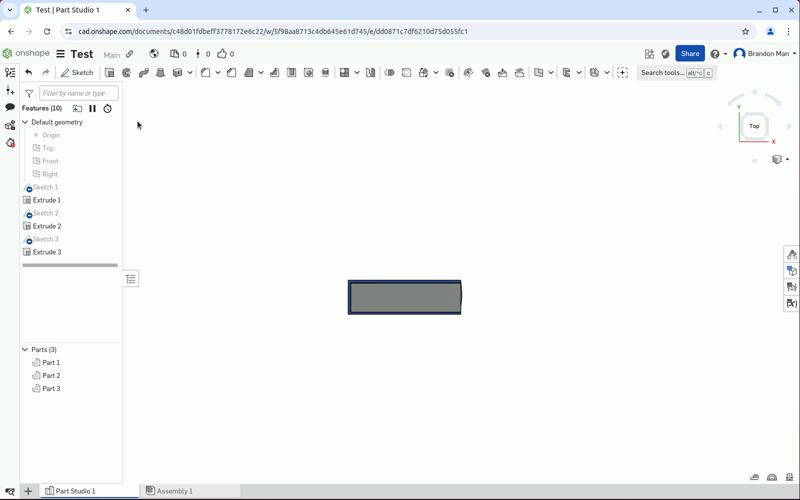
key(shift+h)
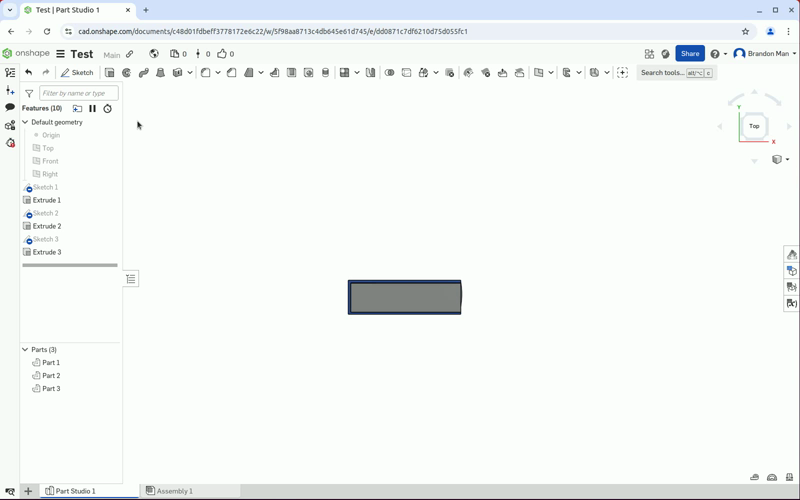
mouse_move(73, 189)
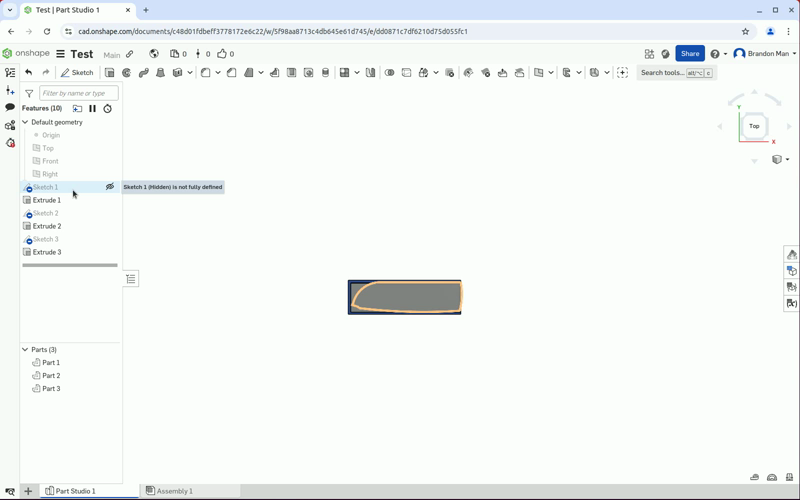
click(73, 189)
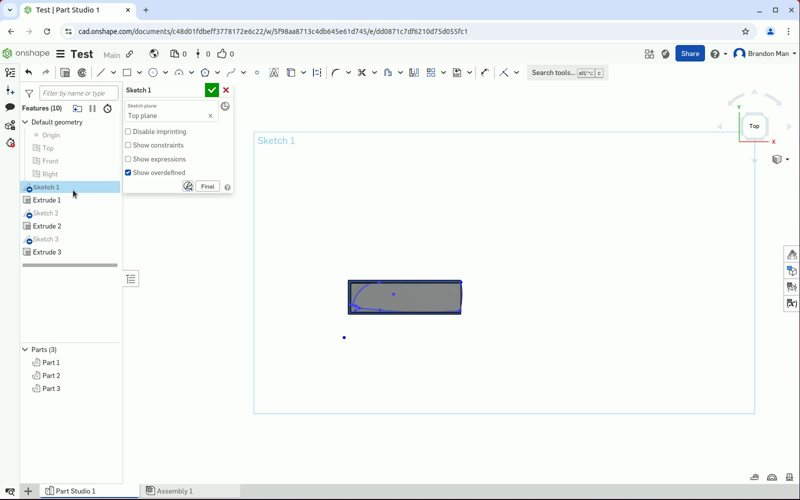
mouse_move(229, 92)
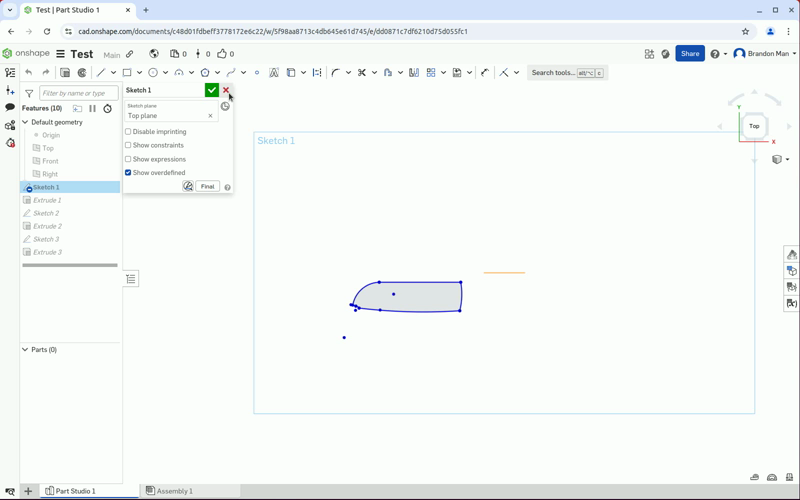
click(229, 92)
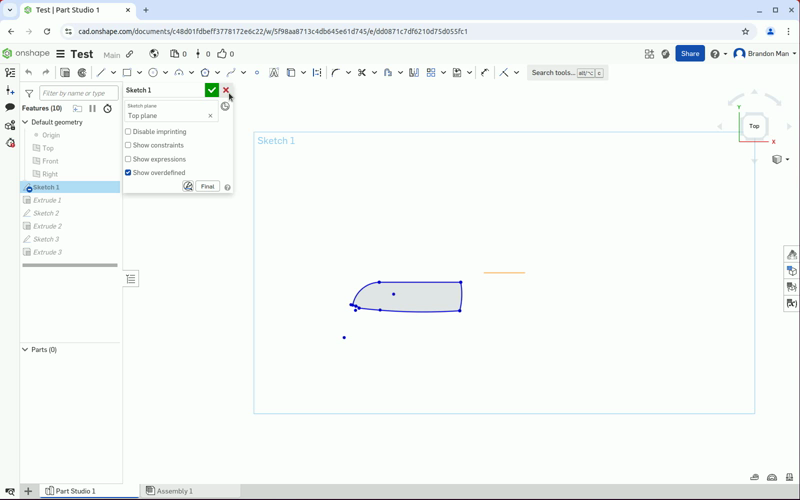
key(shift+s)
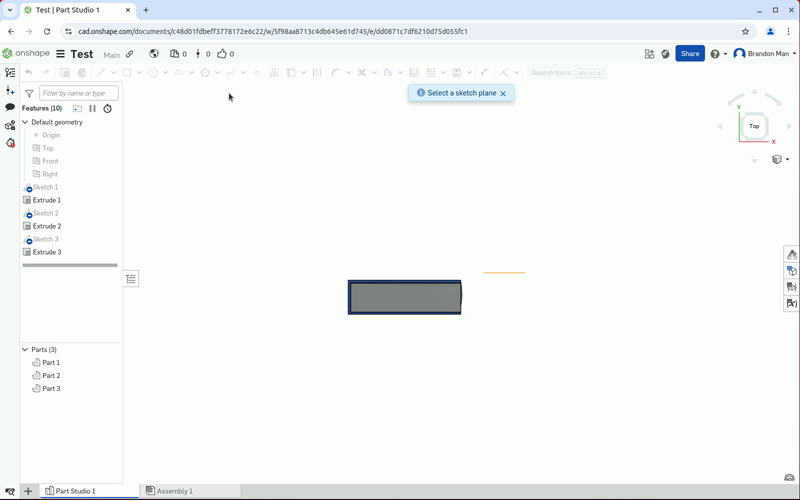
mouse_move(73, 150)
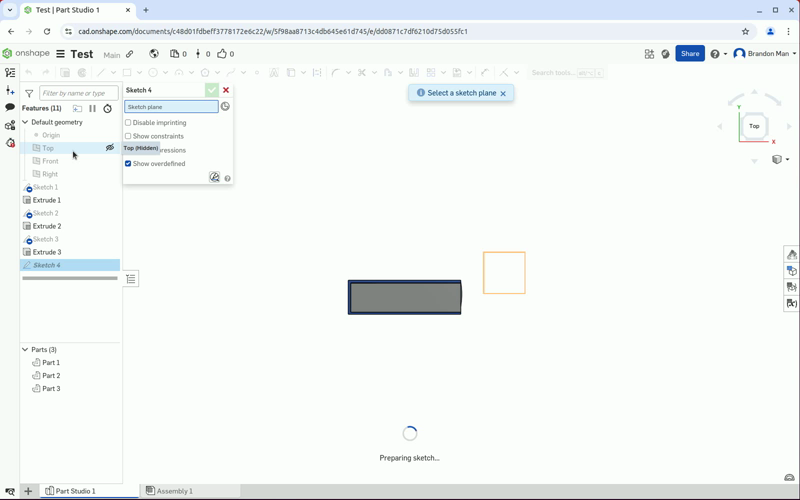
click(73, 150)
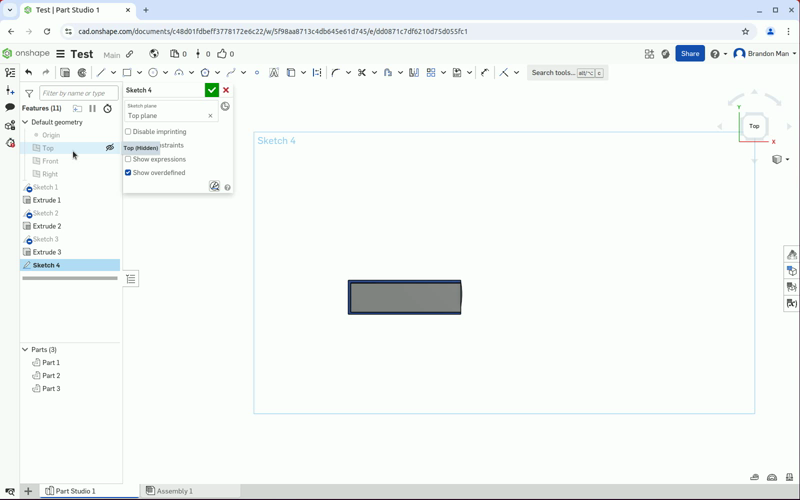
mouse_move(73, 352)
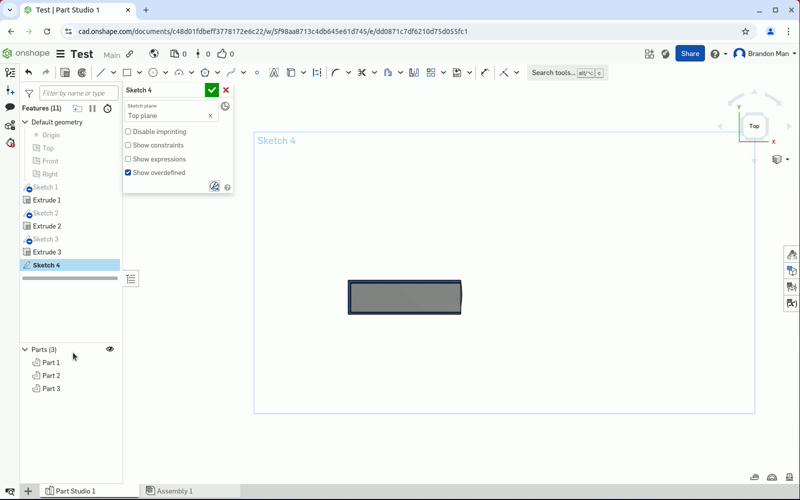
key(y)
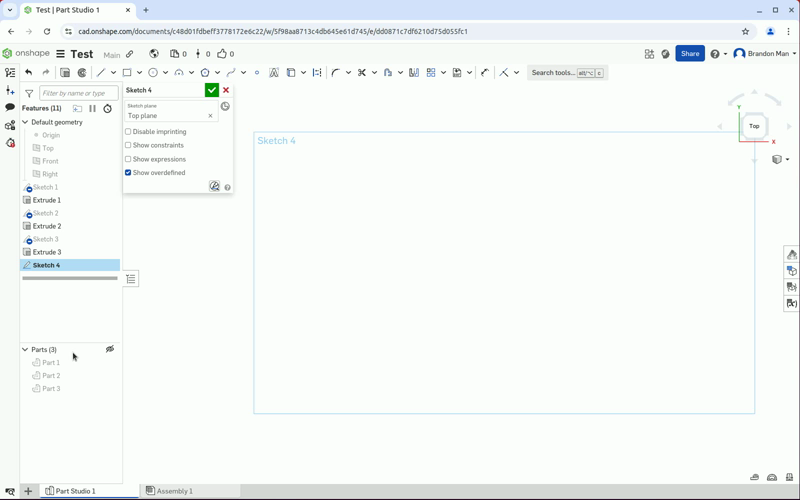
key(l)
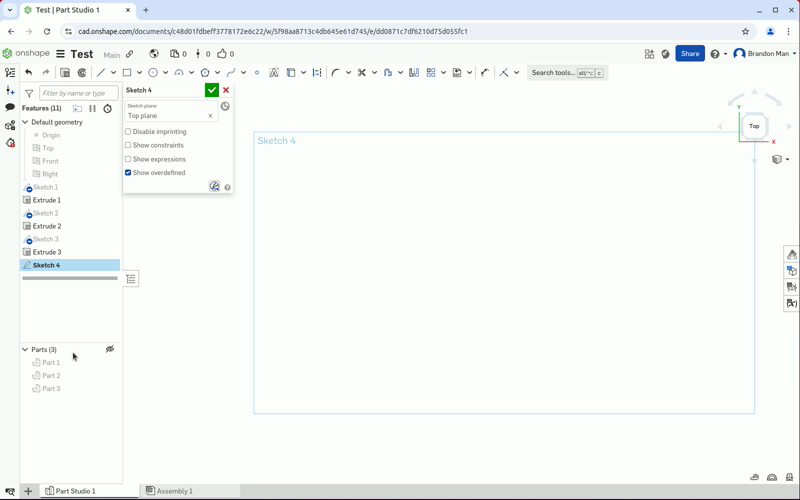
key_down(shift)
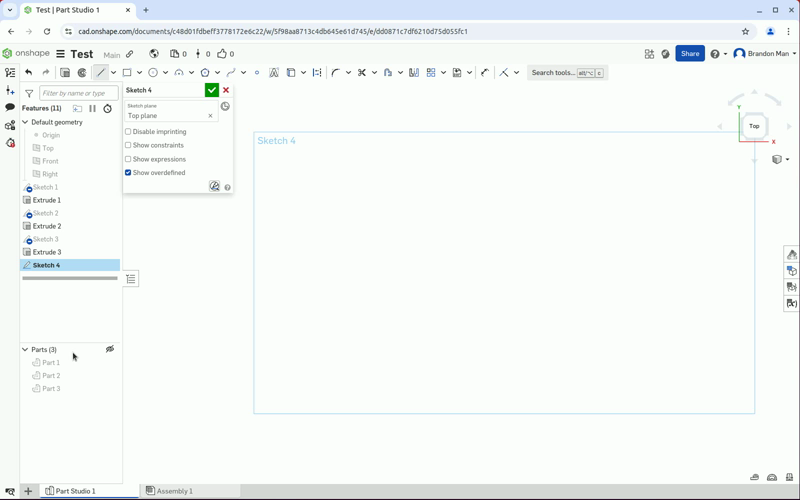
mouse_move(350, 312)
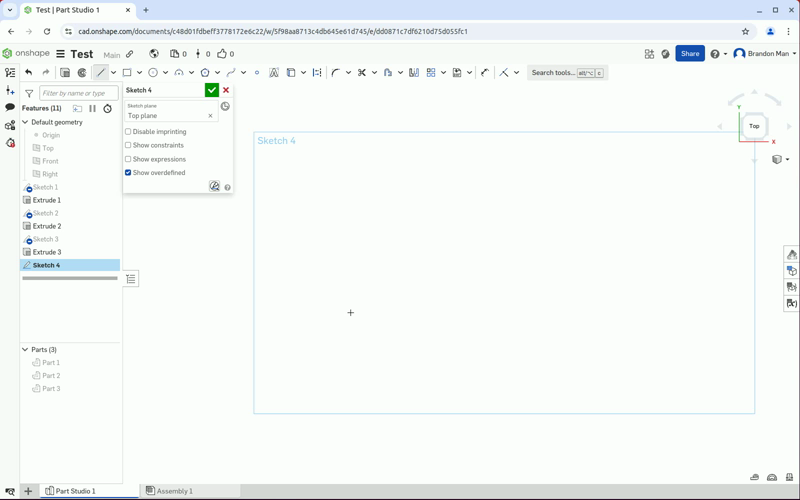
click(350, 312)
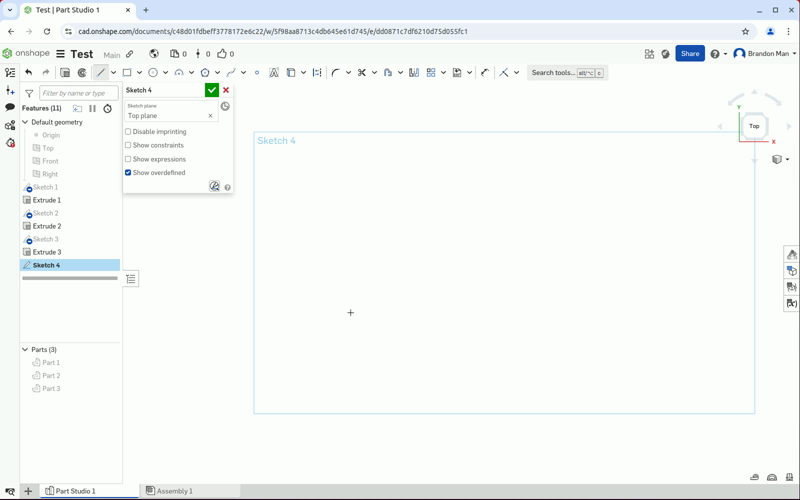
key_up(shift)
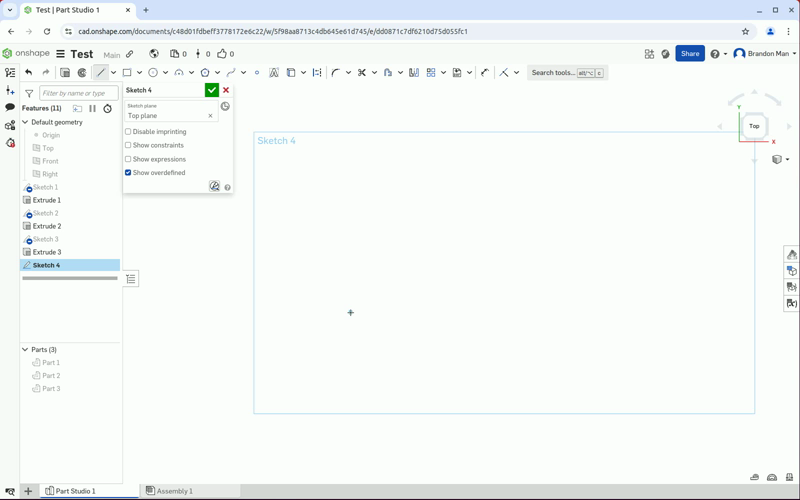
key_down(shift)
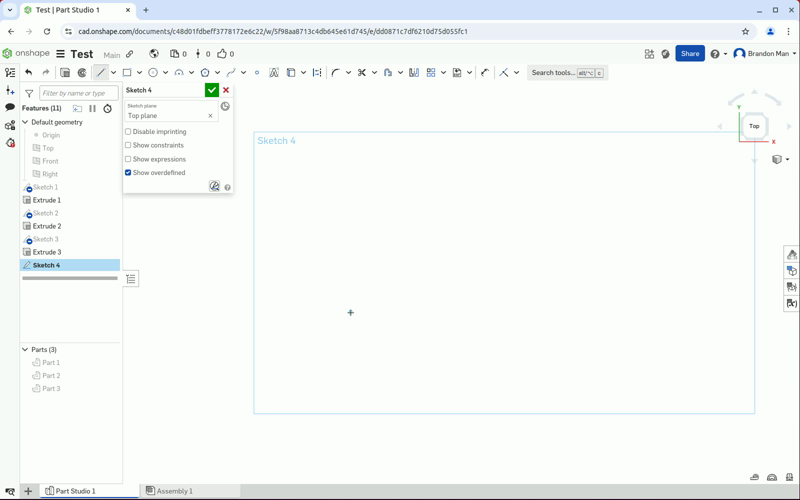
mouse_move(460, 312)
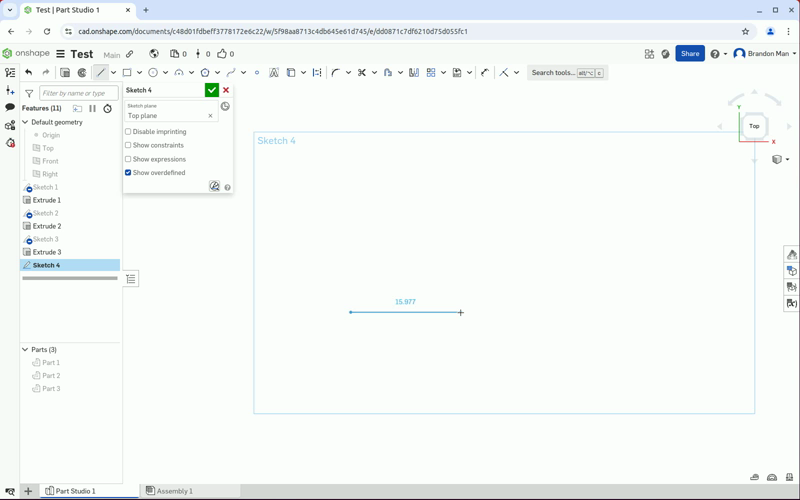
click(460, 312)
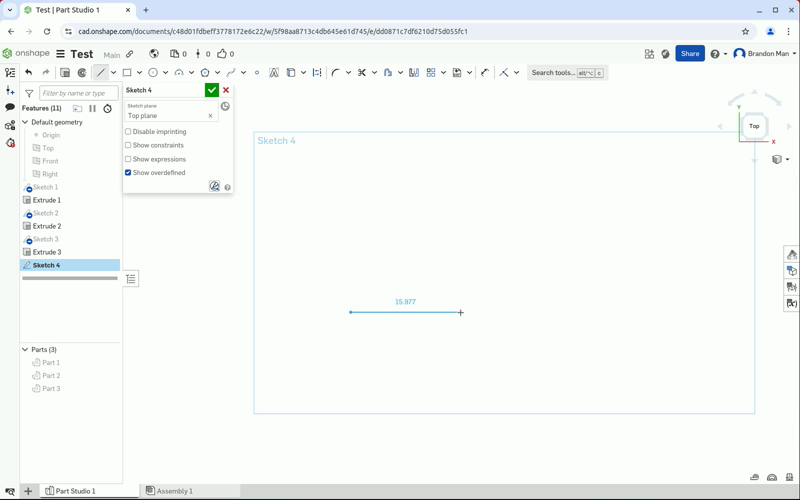
key_up(shift)
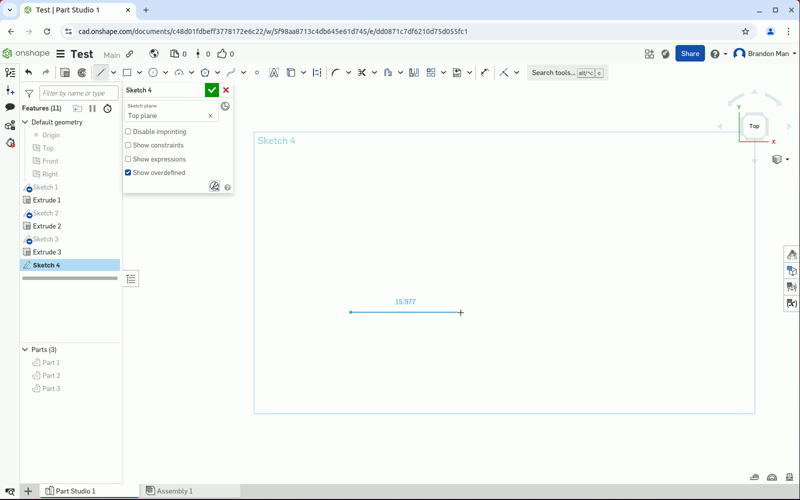
key_down(shift)
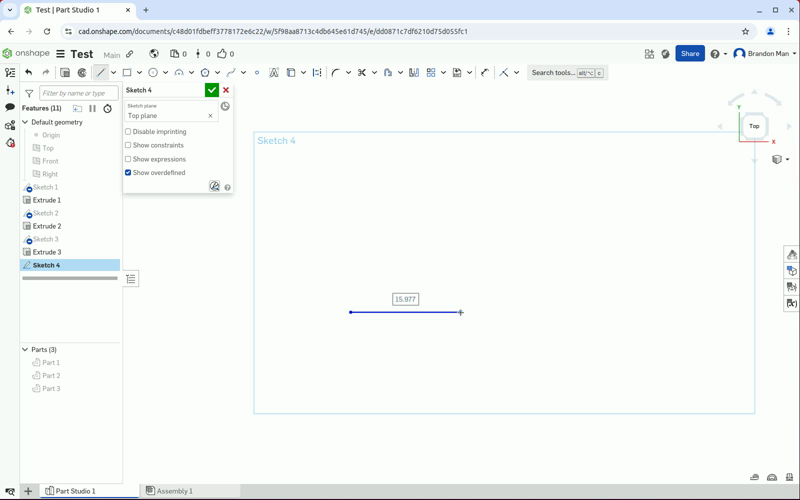
mouse_move(490, 312)
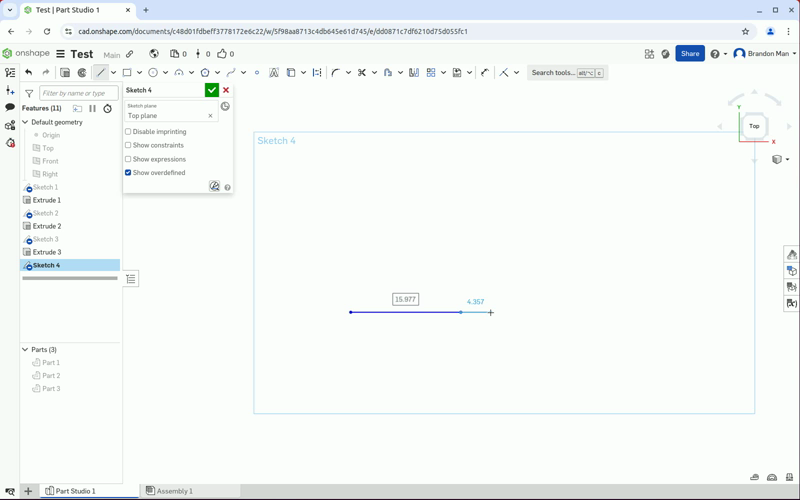
mouse_move(460, 283)
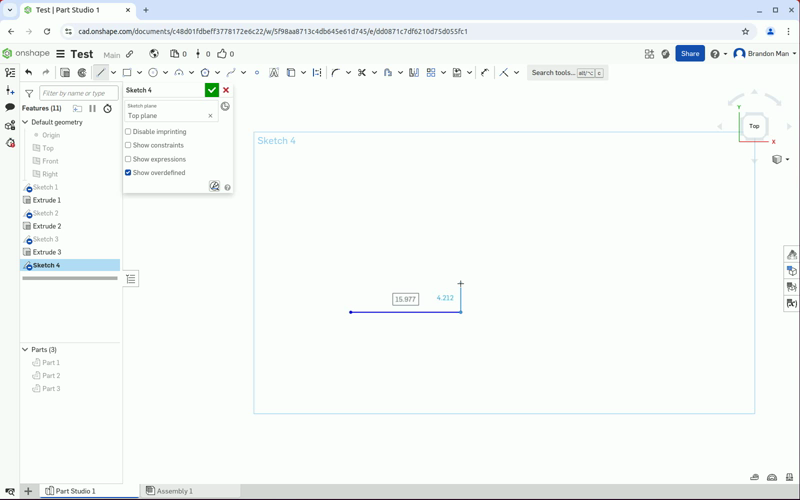
click(460, 283)
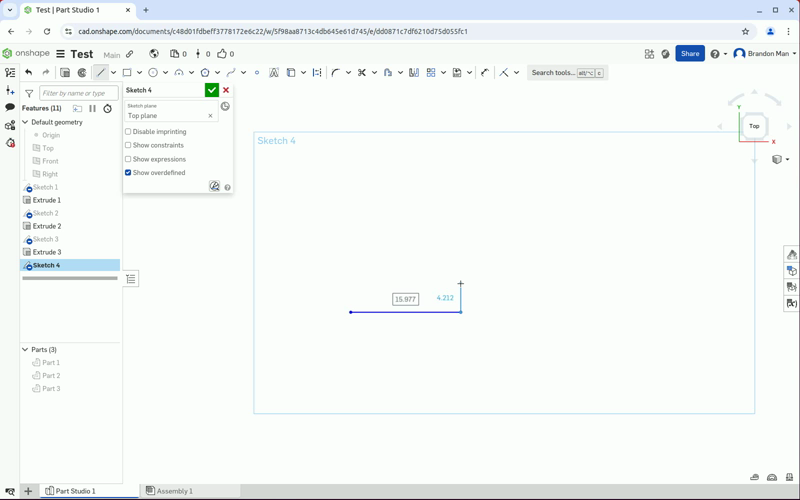
key_up(shift)
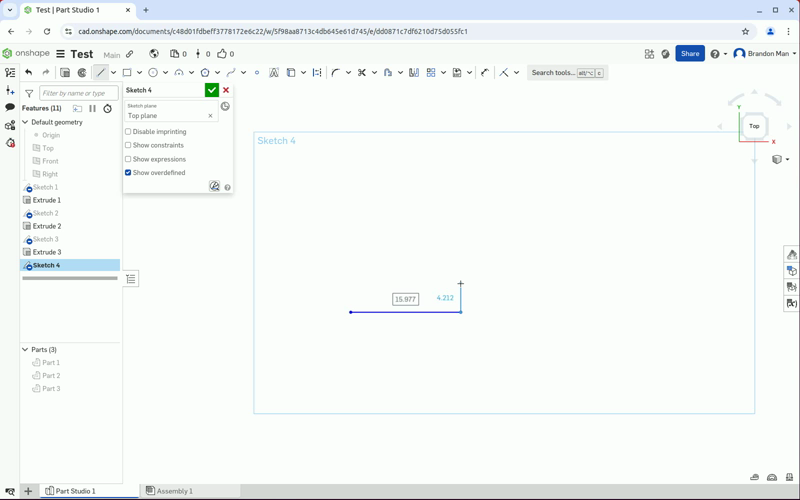
key_down(shift)
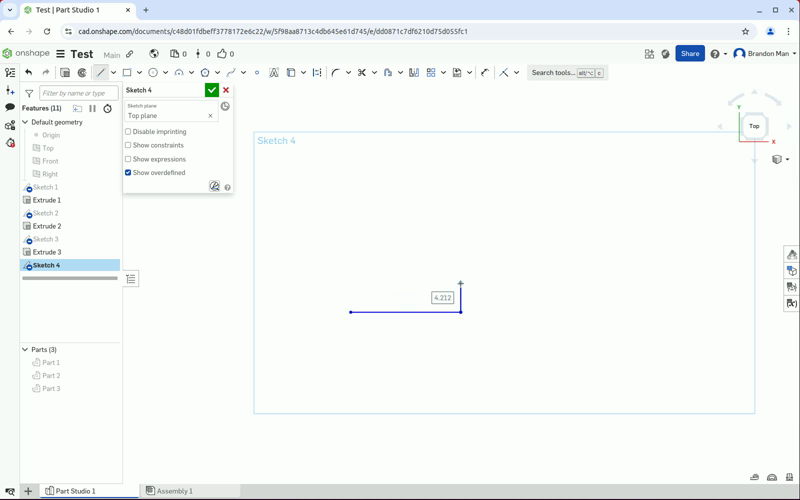
mouse_move(350, 283)
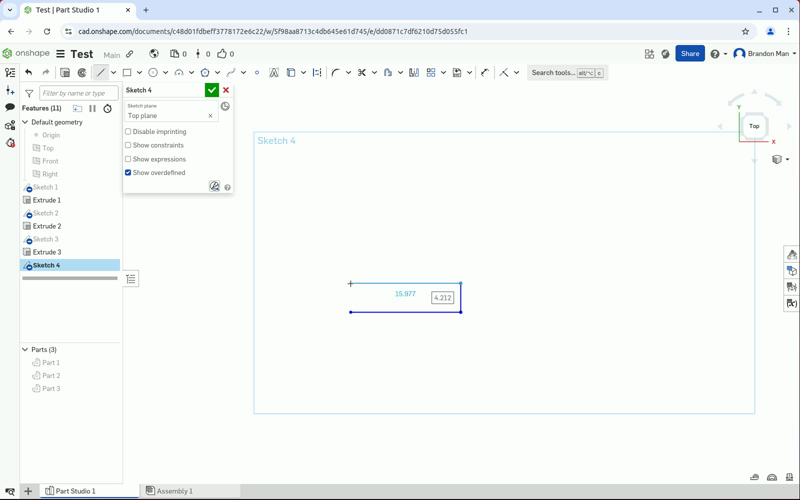
click(350, 283)
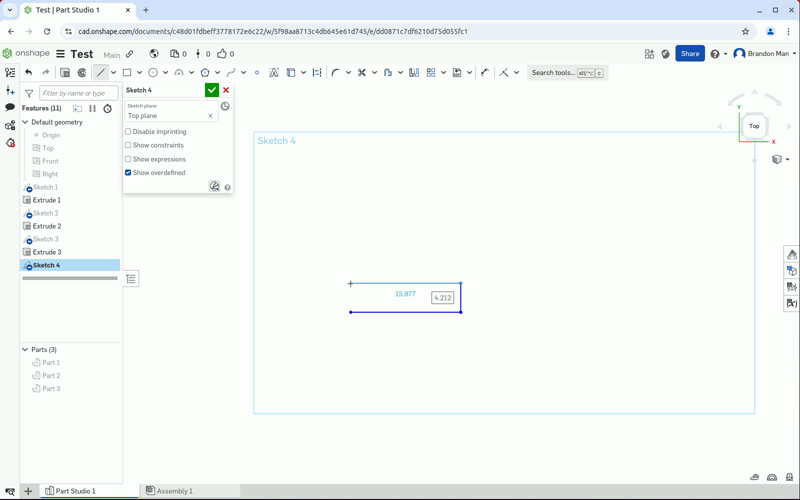
key_up(shift)
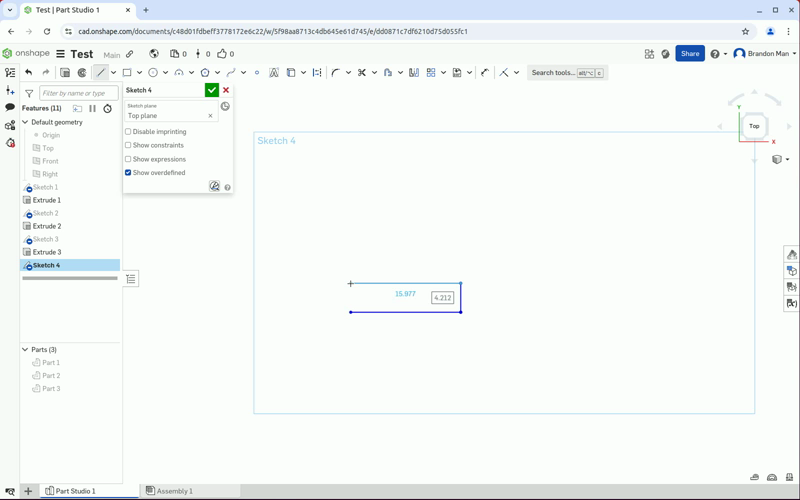
mouse_move(380, 283)
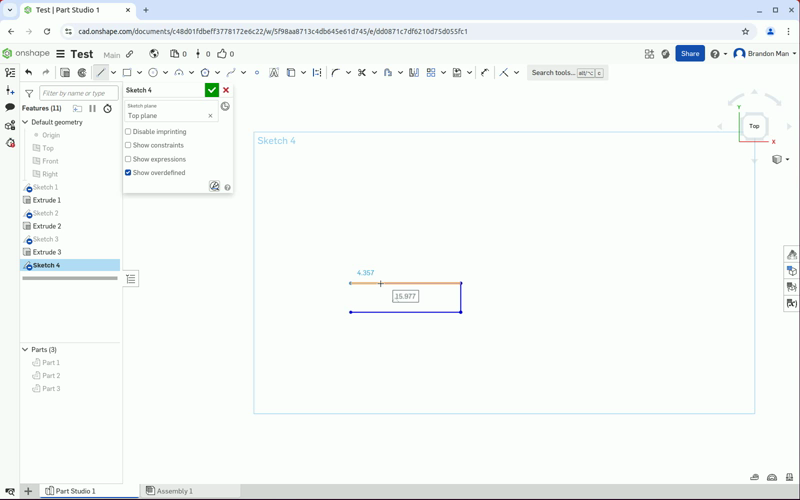
key_down(shift)
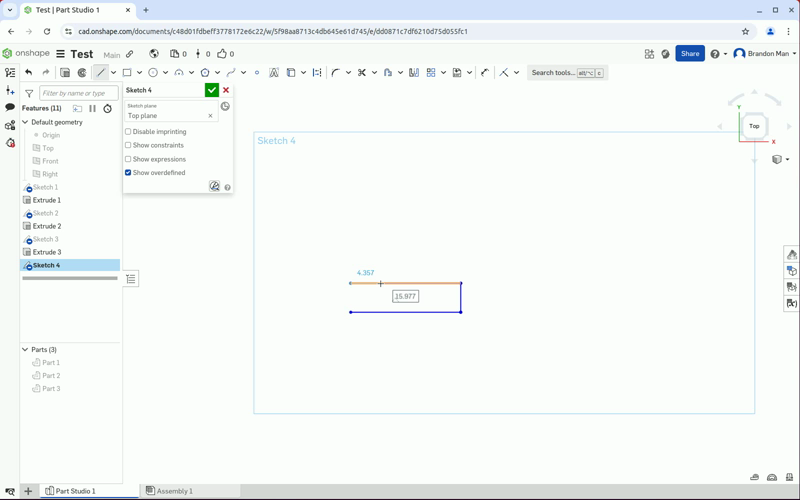
mouse_move(350, 312)
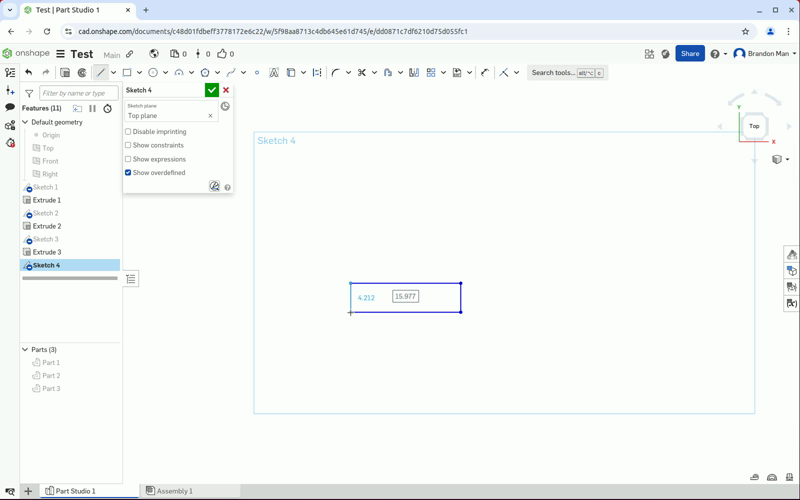
key_up(shift)
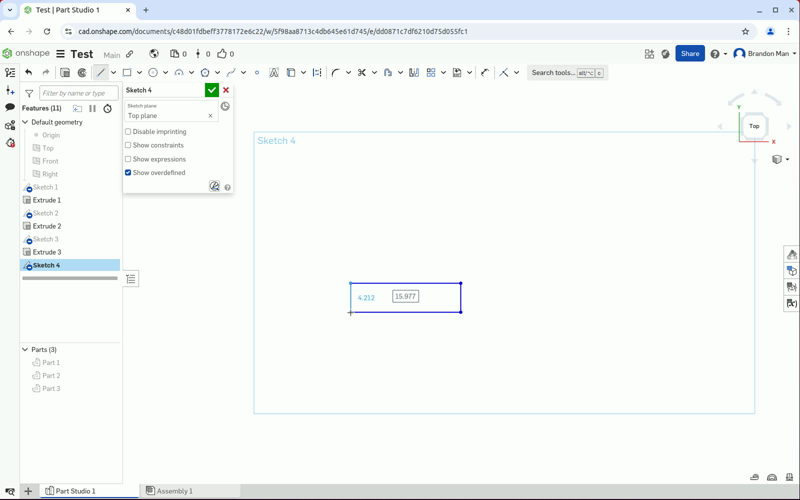
click(350, 312)
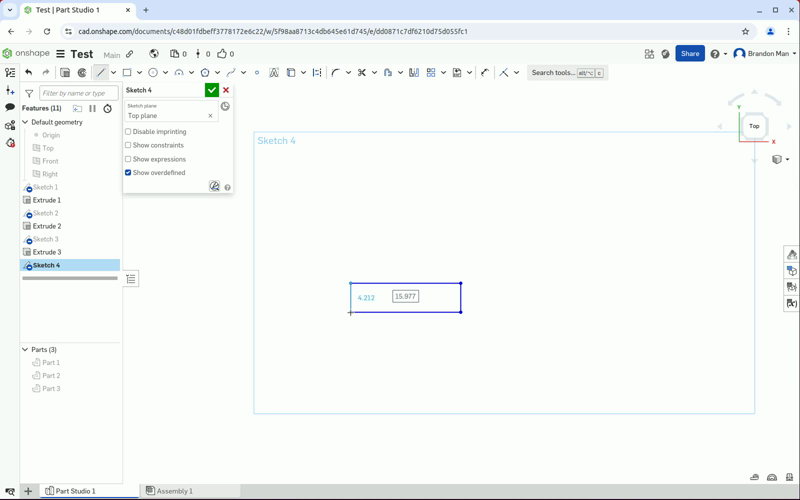
key(esc)
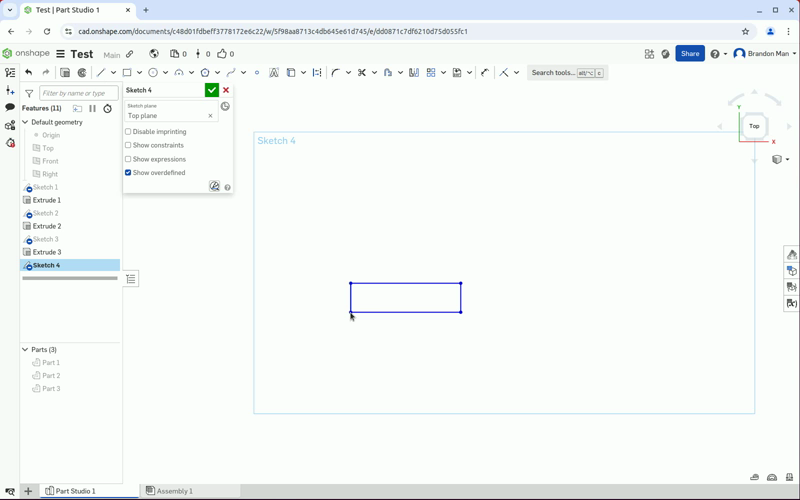
mouse_move(434, 295)
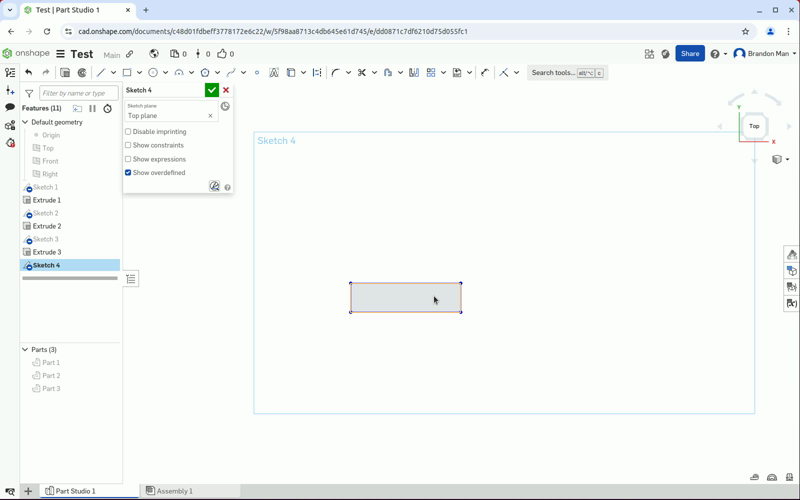
click(434, 295)
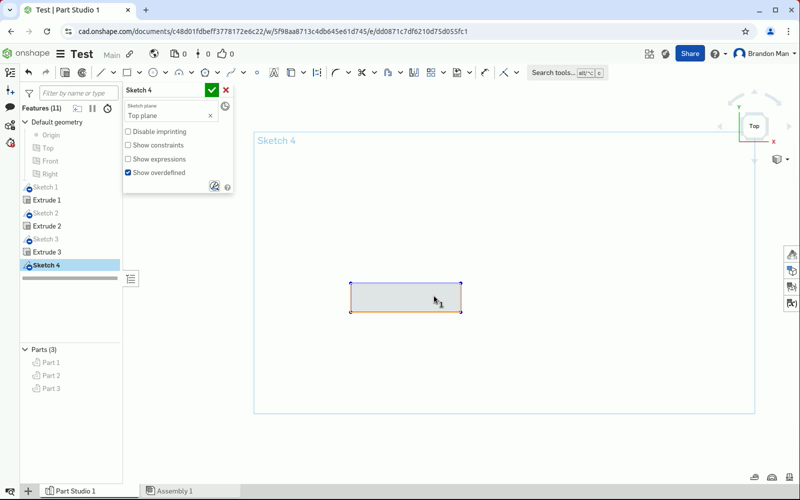
mouse_move(73, 352)
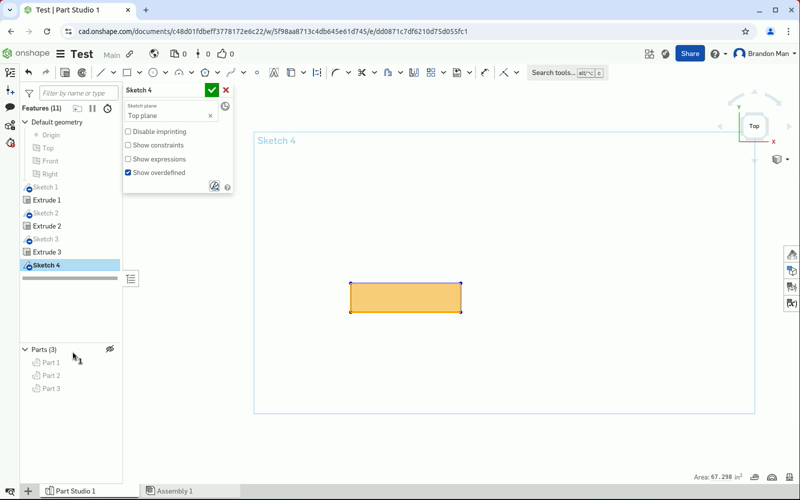
key(shift+y)
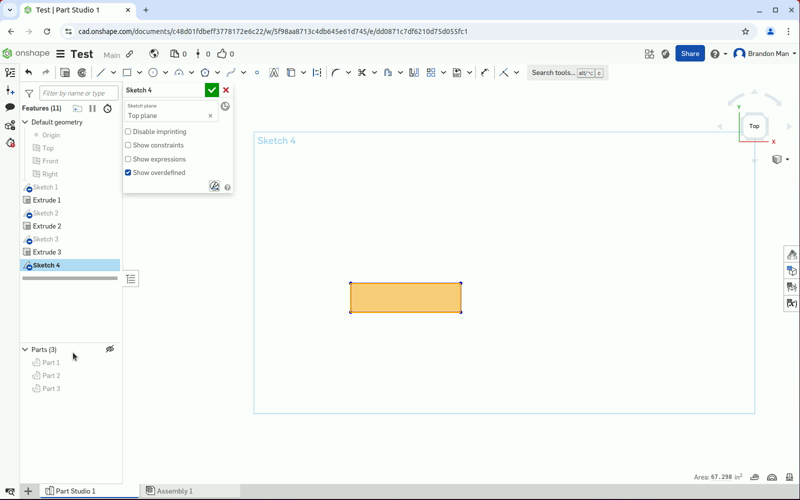
key(shift+e)
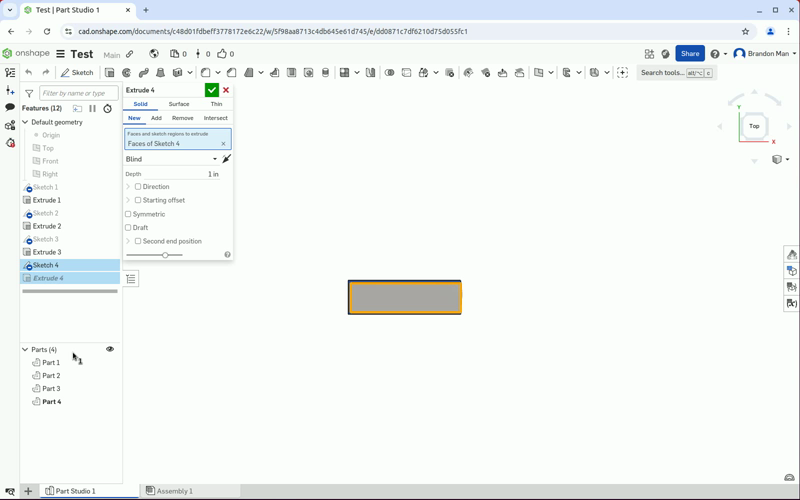
mouse_move(143, 106)
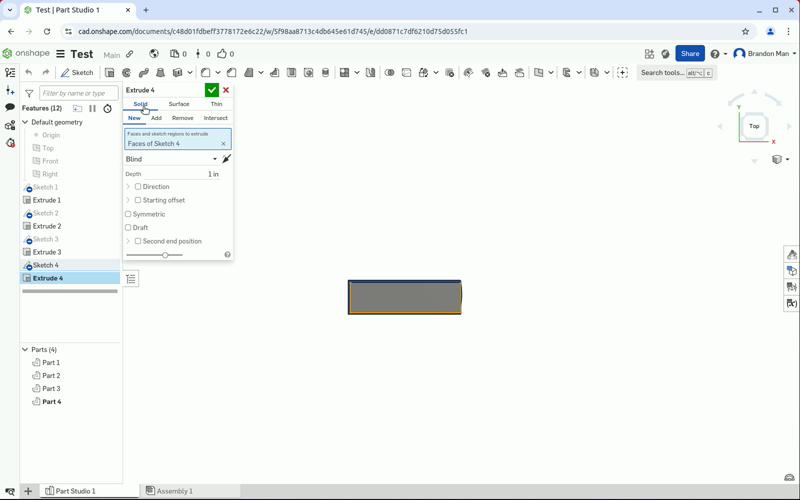
click(143, 106)
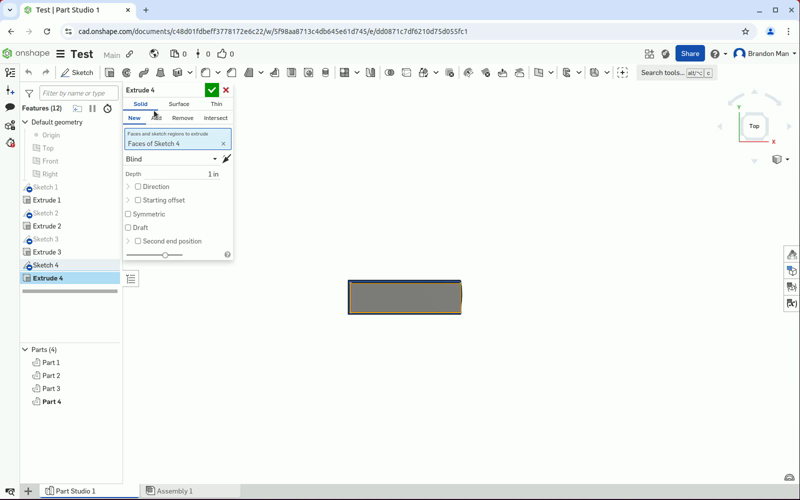
mouse_move(186, 120)
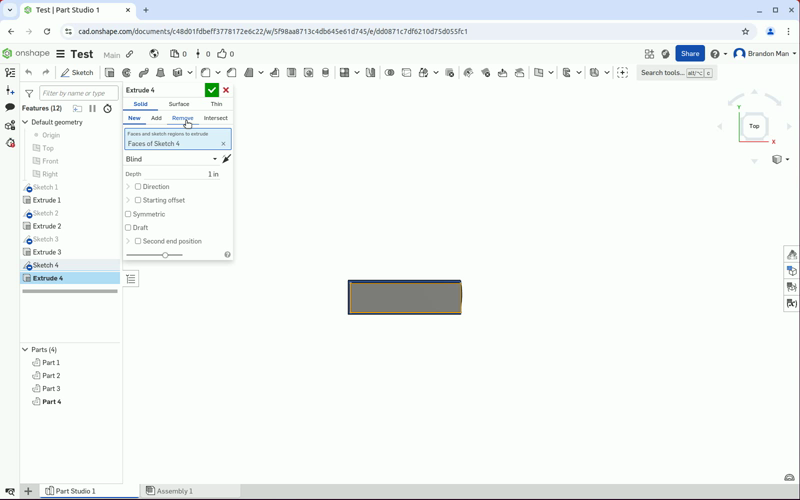
click(186, 120)
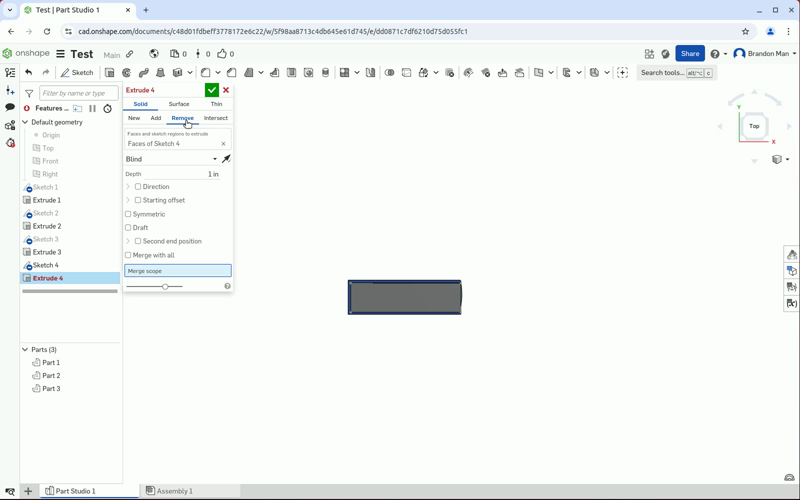
key(tab, 4)
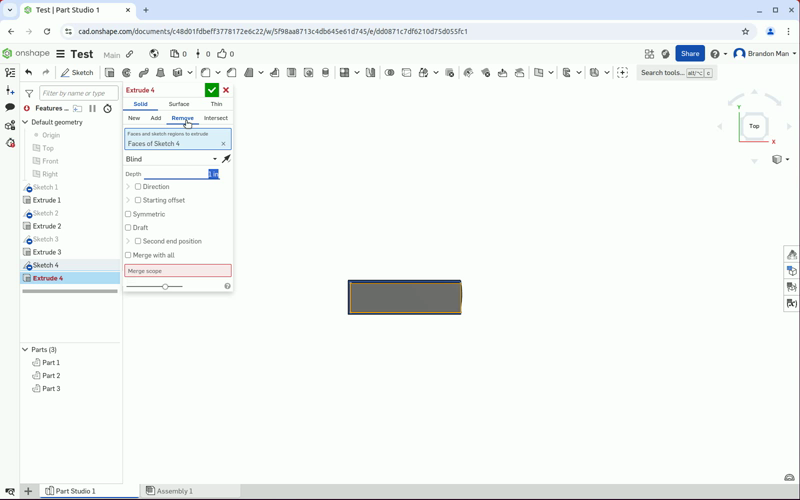
text(0.482)
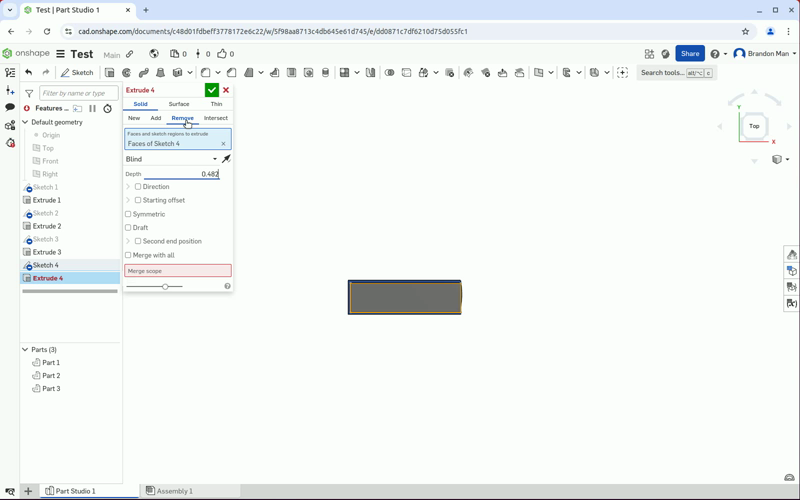
key(tab, 3)
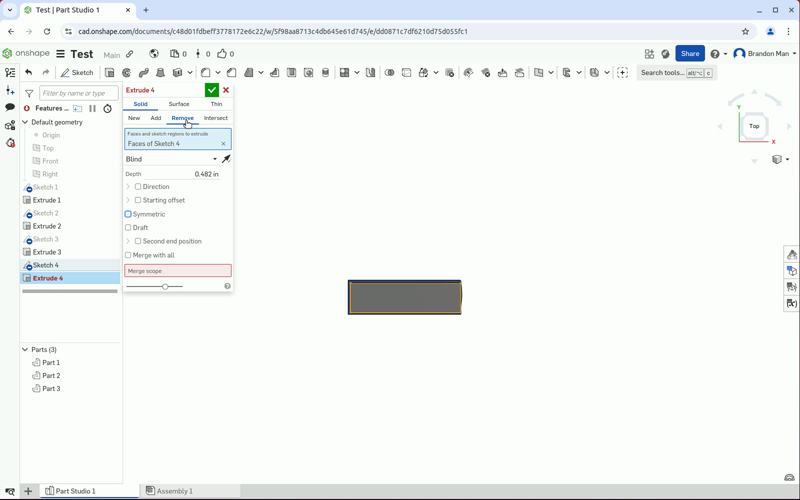
key(space)
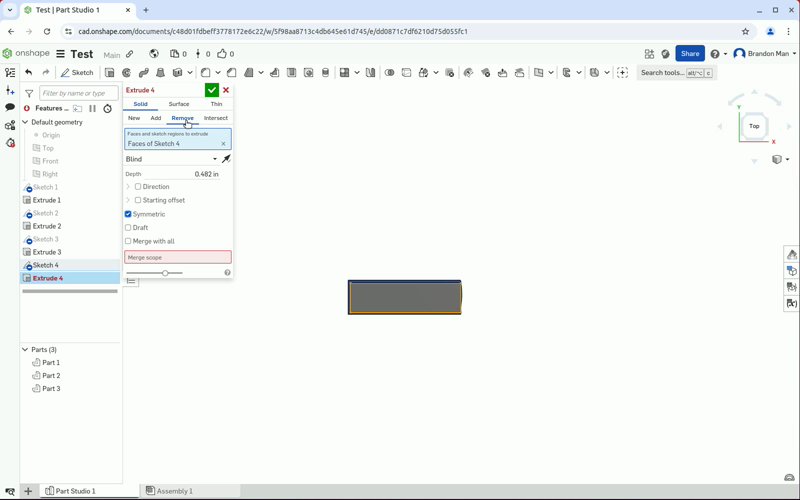
key(tab, 2)
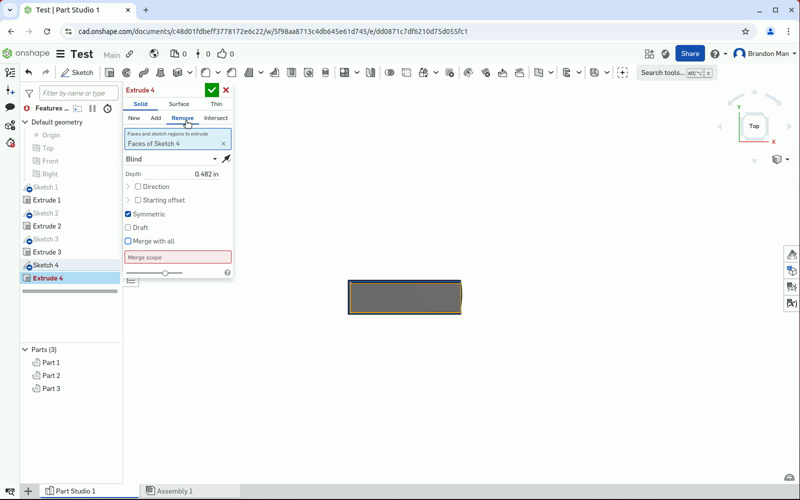
key(space)
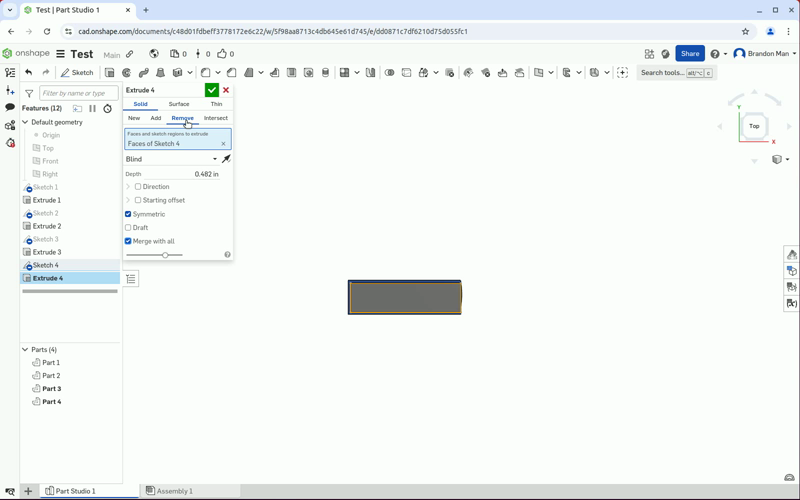
key(enter)
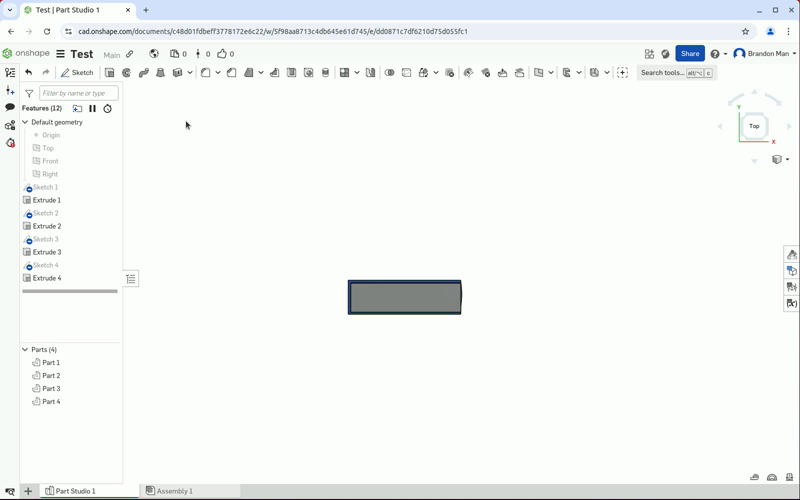
key(shift+h)
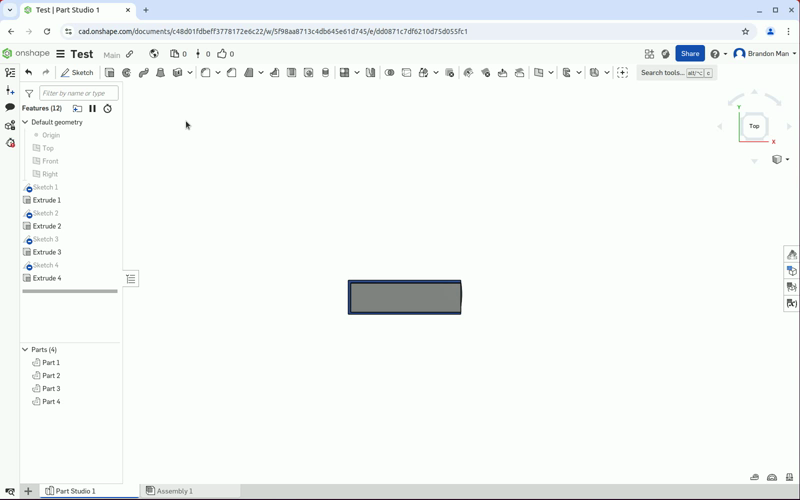
key(shift+h)
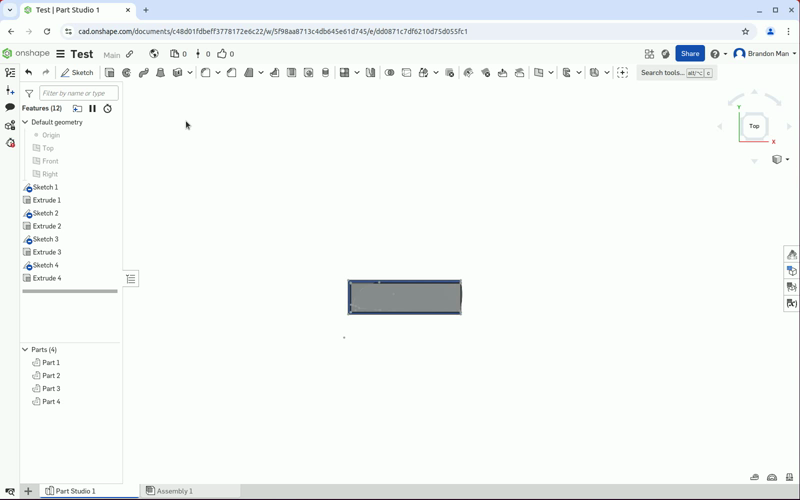
key(shift+7)
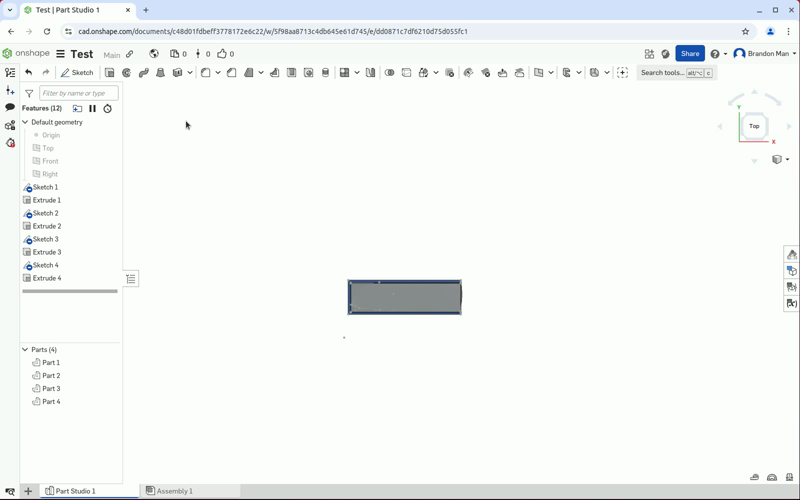
key(up, 3)
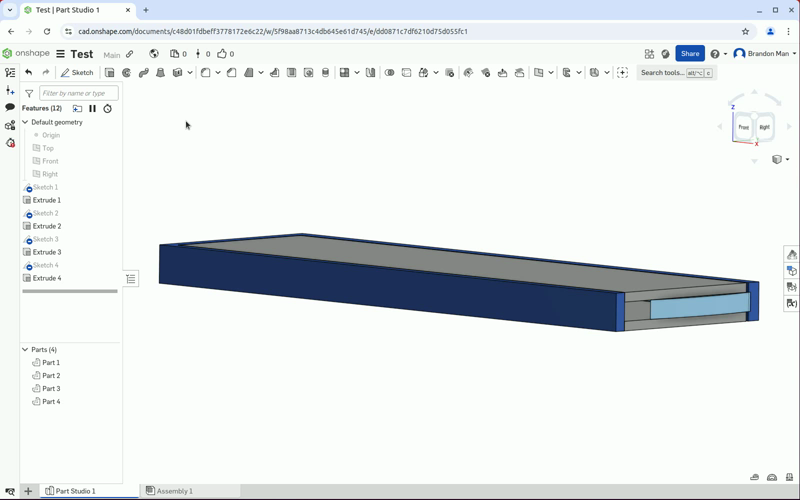
key(left, 3)
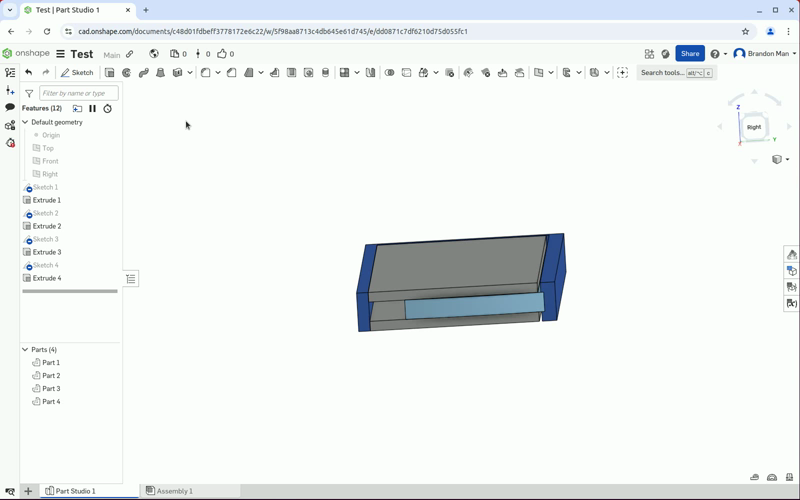
key(right, 3)
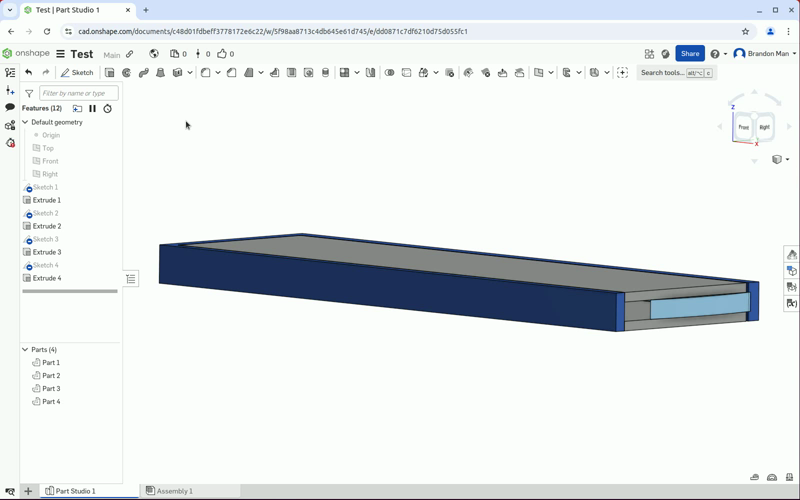
key(down, 3)
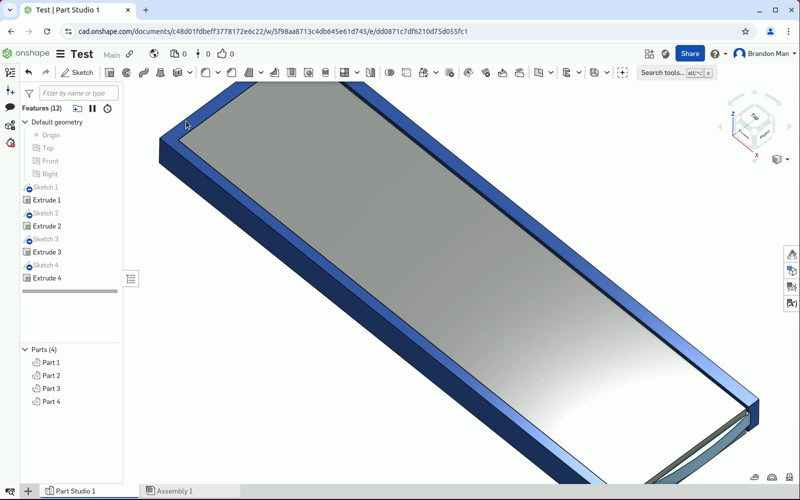
mouse_move(73, 189)
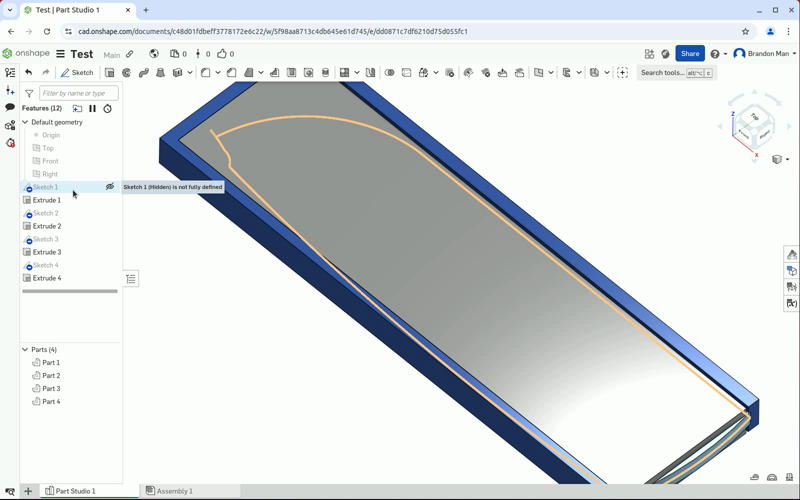
click(73, 189)